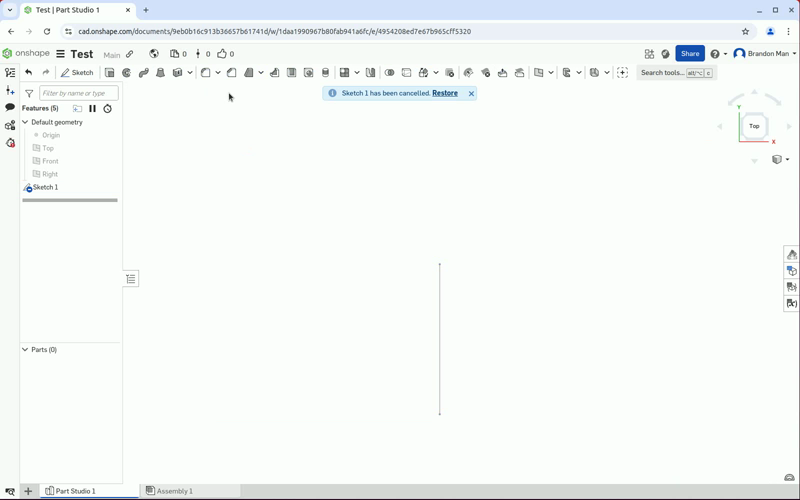
key(shift+h)
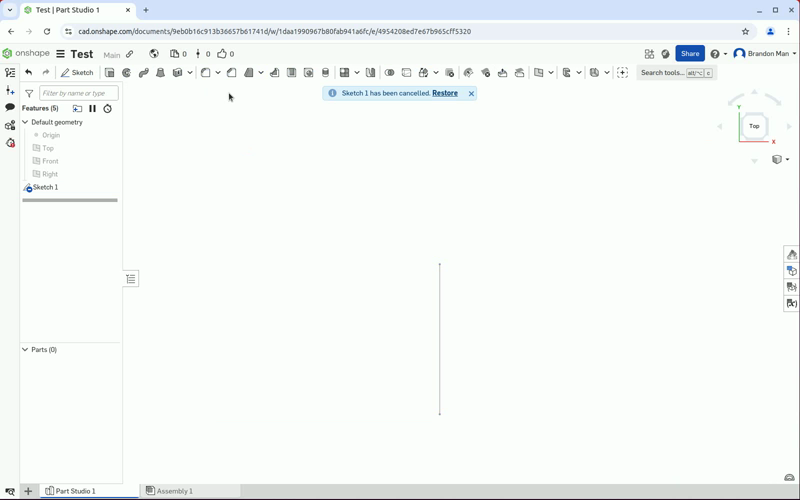
key(shift+s)
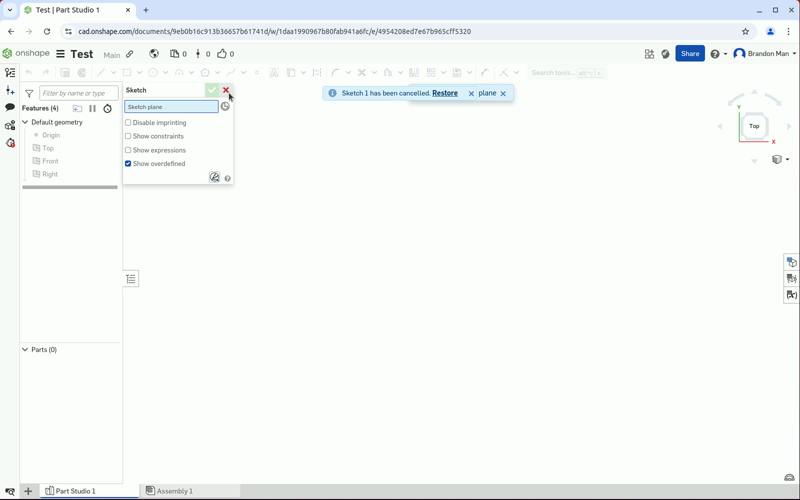
mouse_move(73, 150)
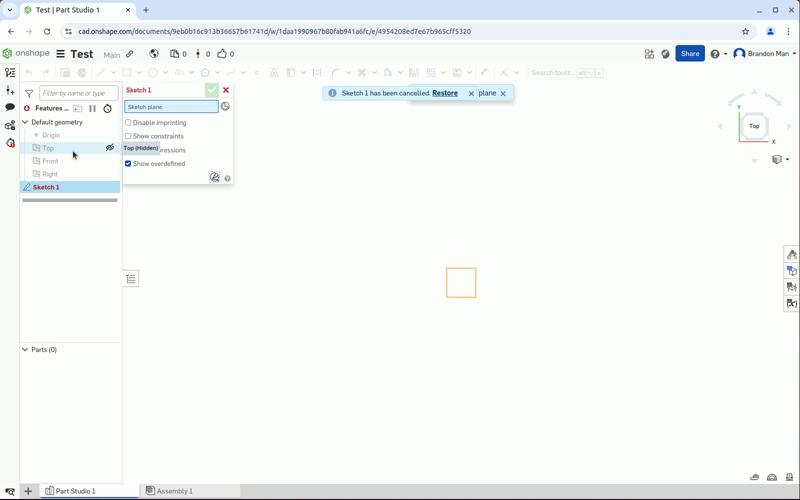
click(73, 150)
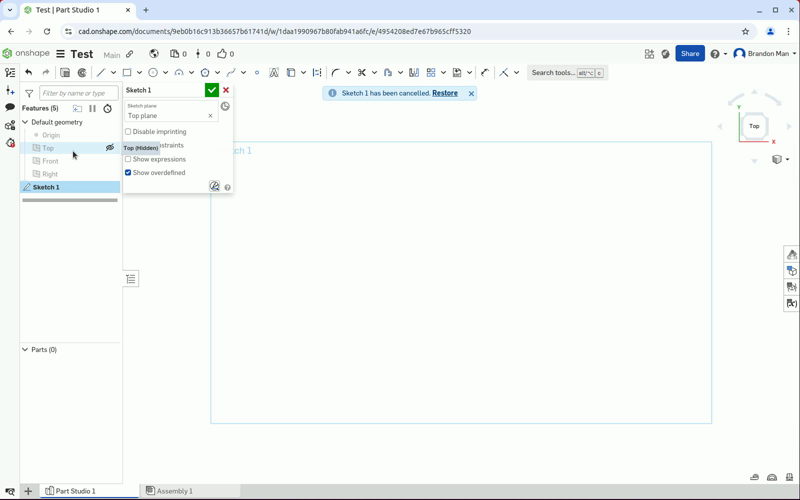
mouse_move(73, 352)
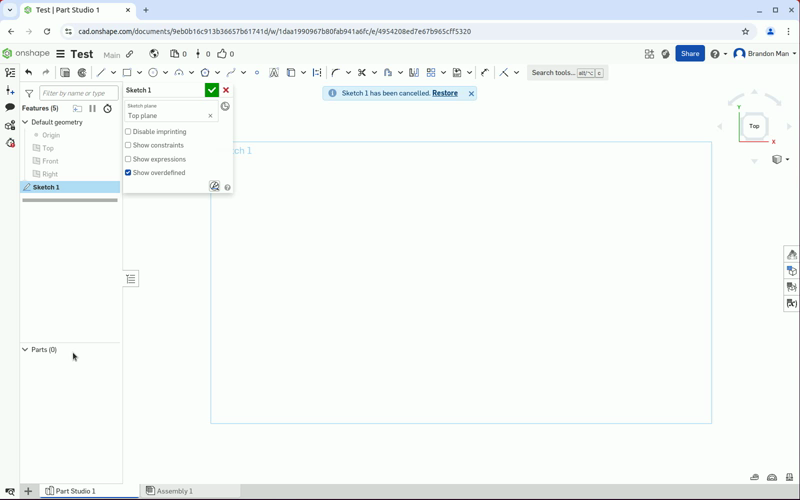
key(y)
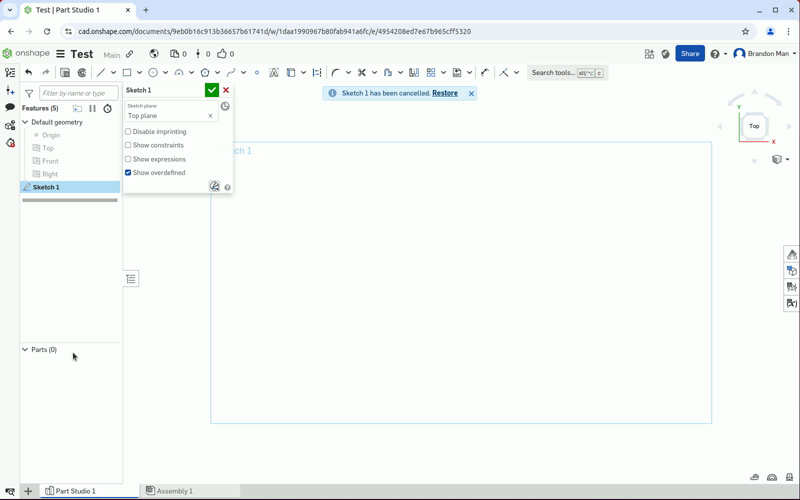
key(l)
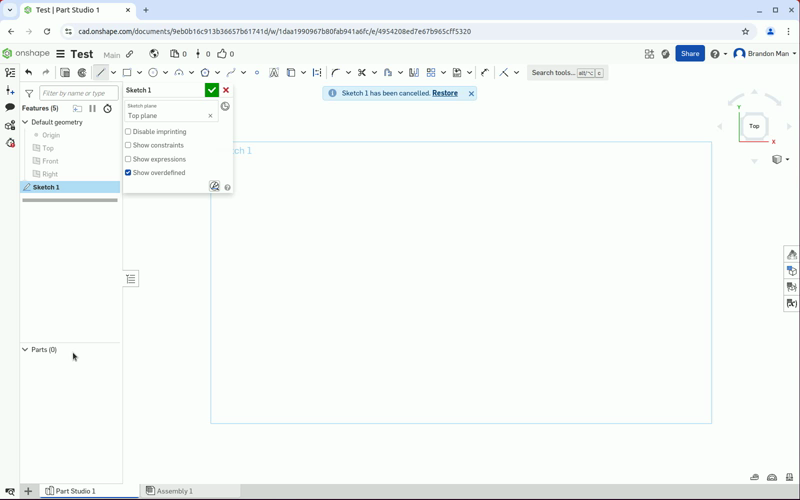
key_down(shift)
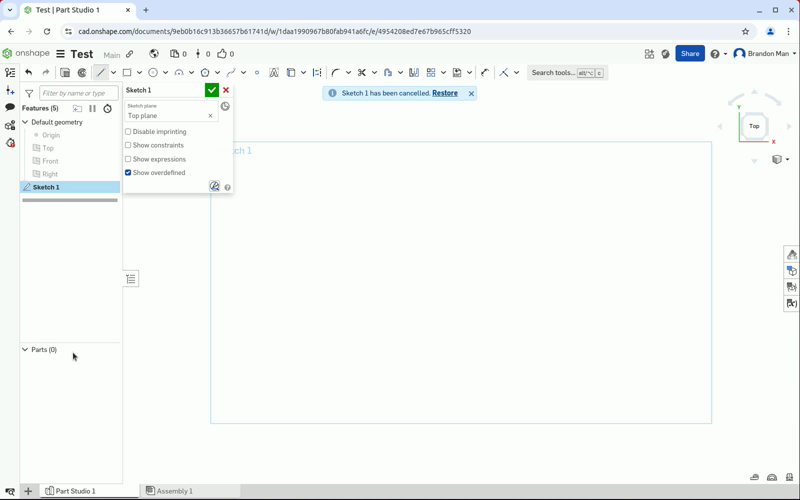
mouse_move(460, 282)
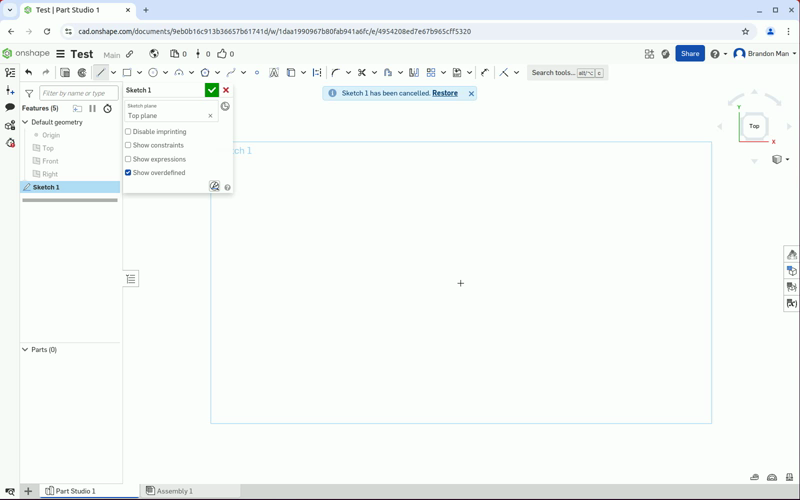
click(460, 282)
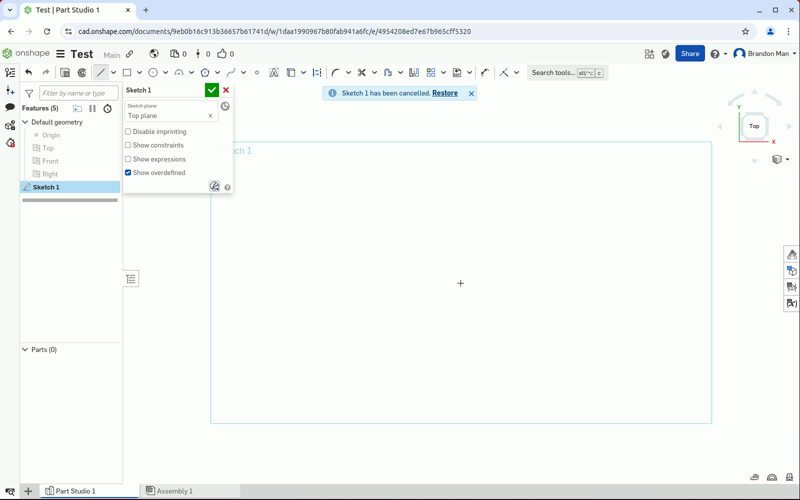
key_up(shift)
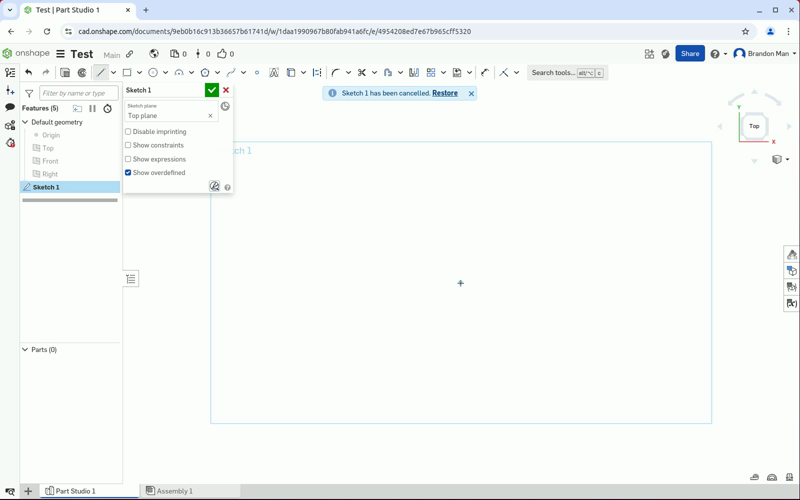
key_down(shift)
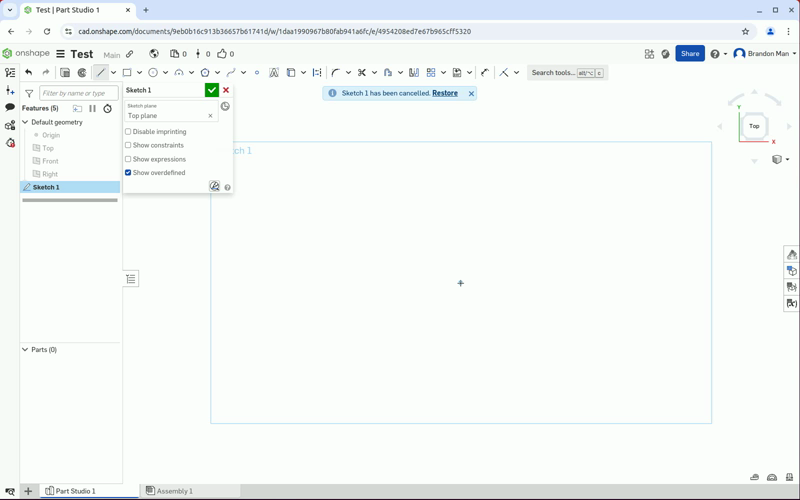
mouse_move(573, 282)
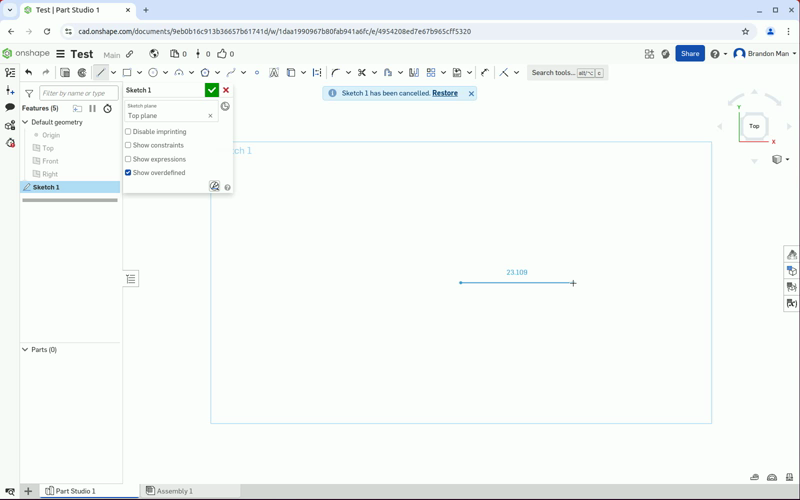
click(573, 282)
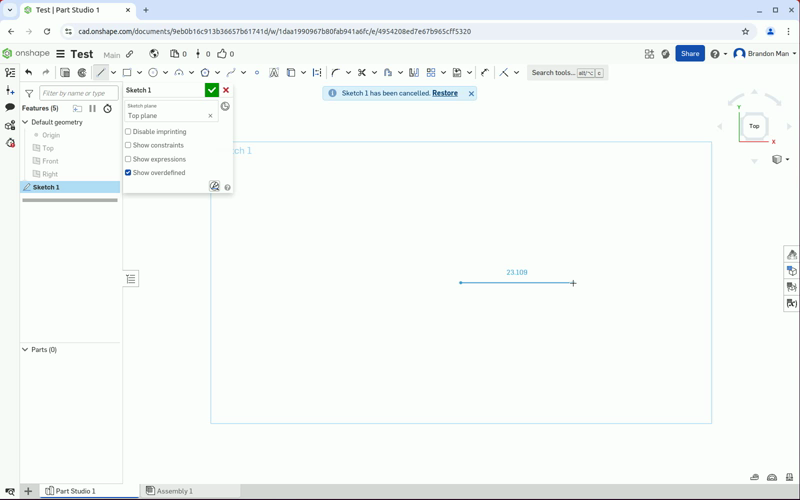
key_up(shift)
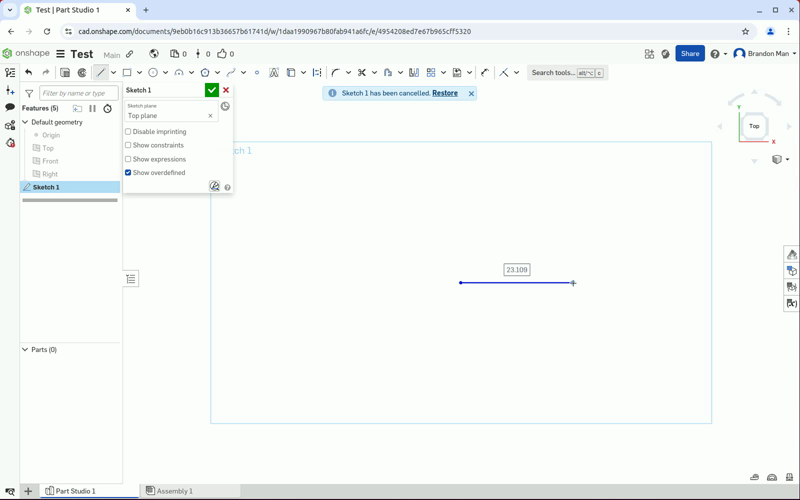
key_down(shift)
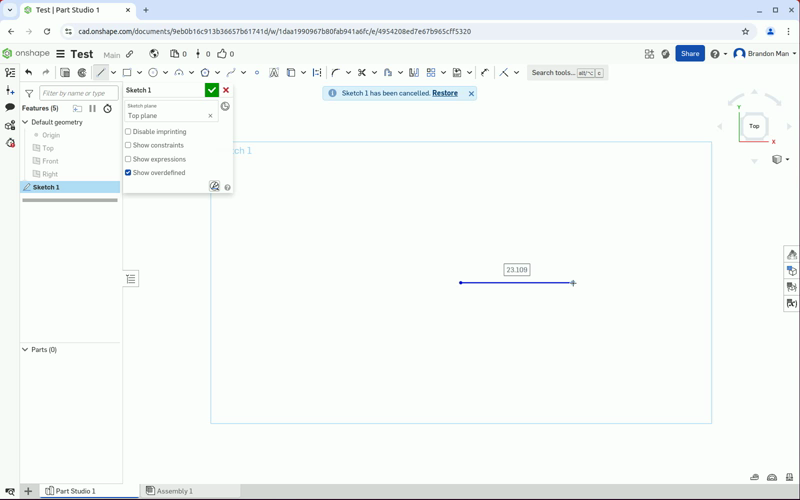
mouse_move(573, 209)
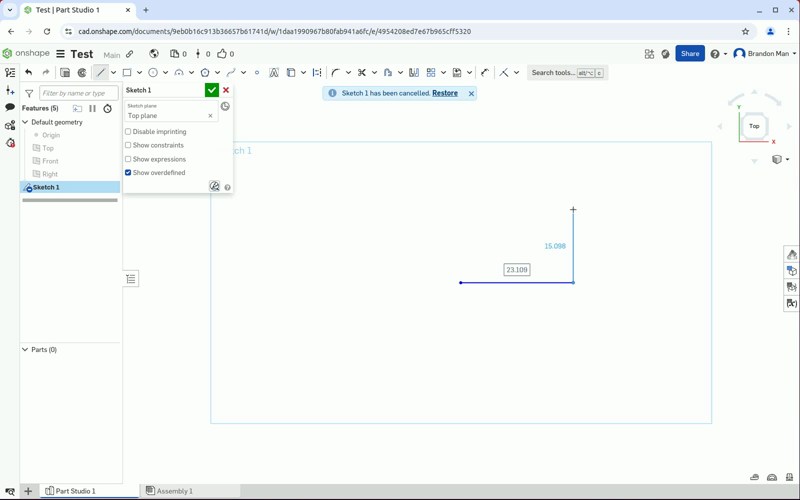
click(573, 209)
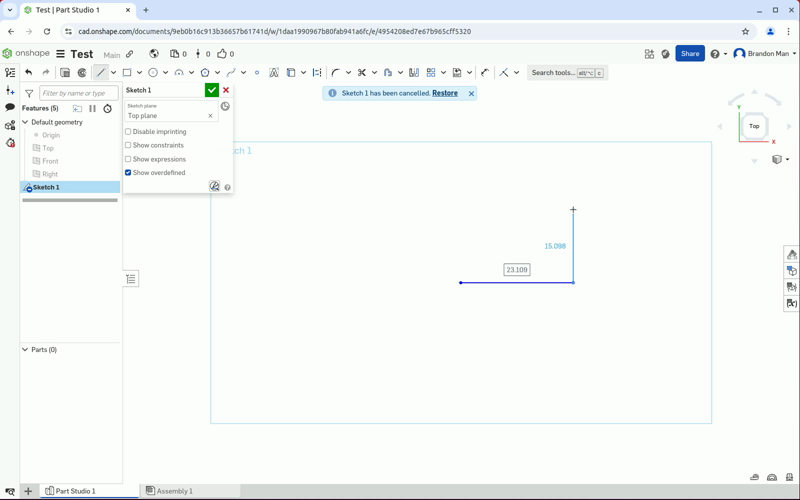
key_up(shift)
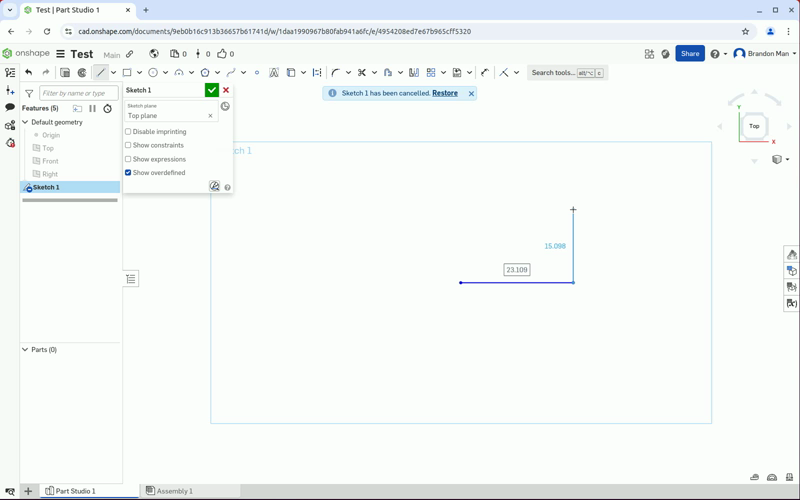
key_down(shift)
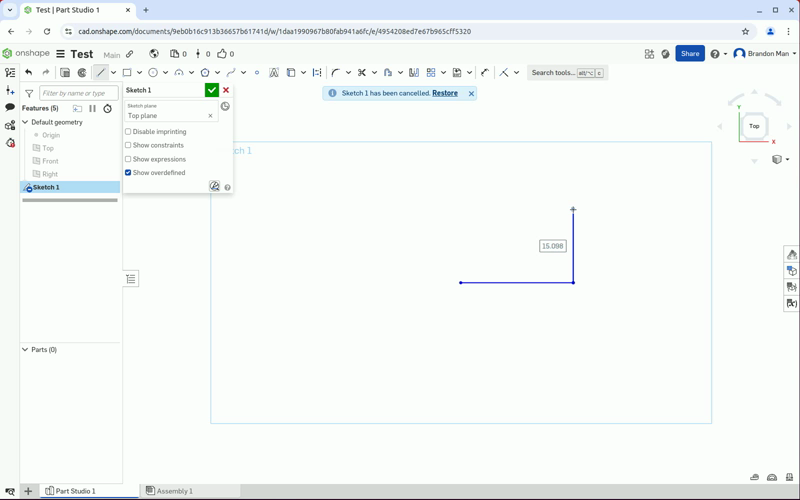
mouse_move(460, 209)
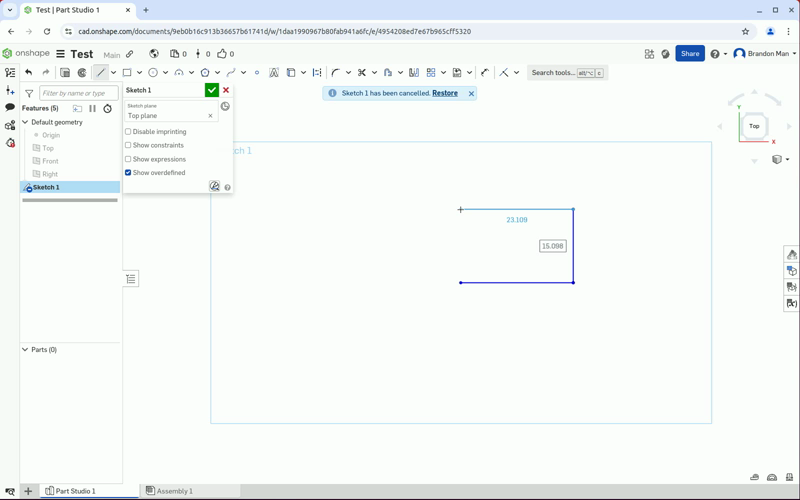
click(460, 209)
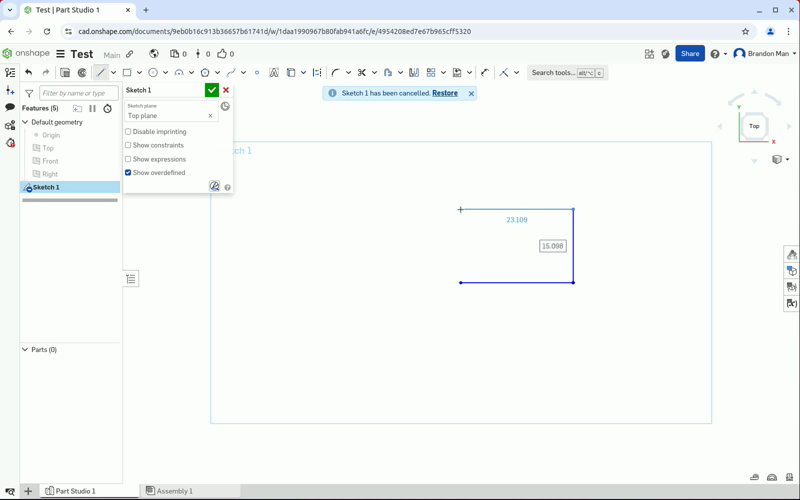
key_up(shift)
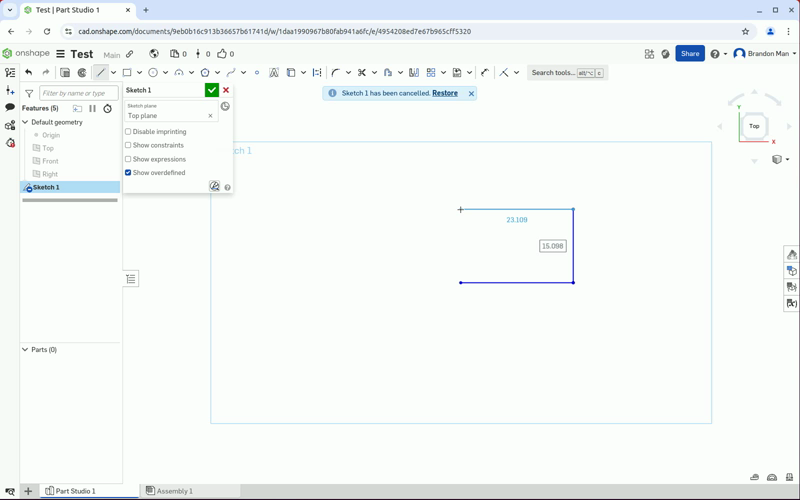
key_down(shift)
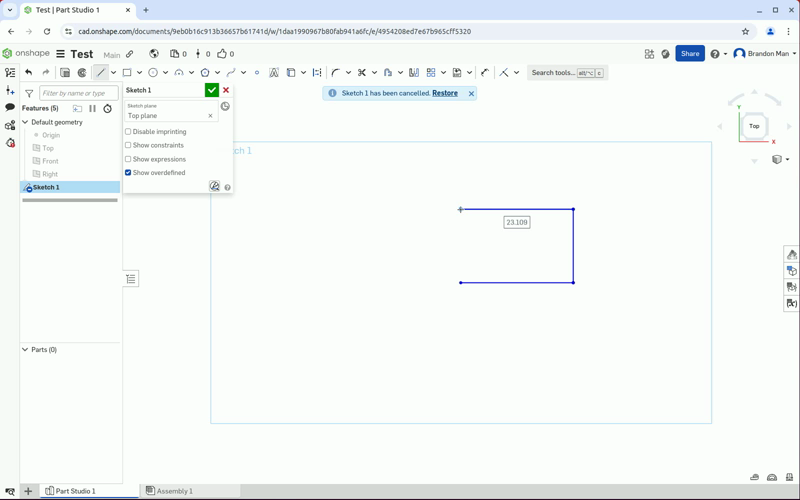
mouse_move(460, 282)
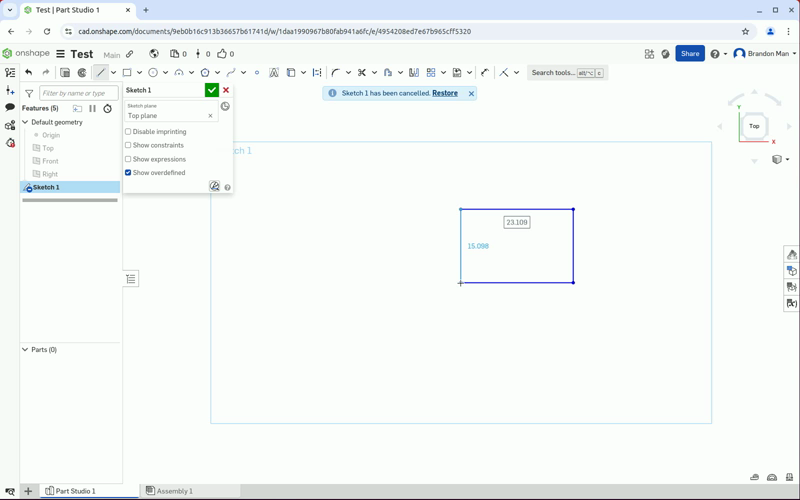
key_up(shift)
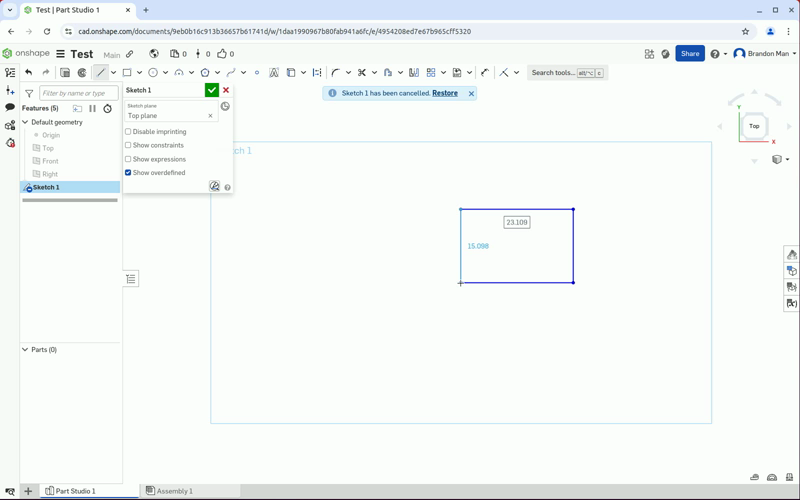
click(460, 282)
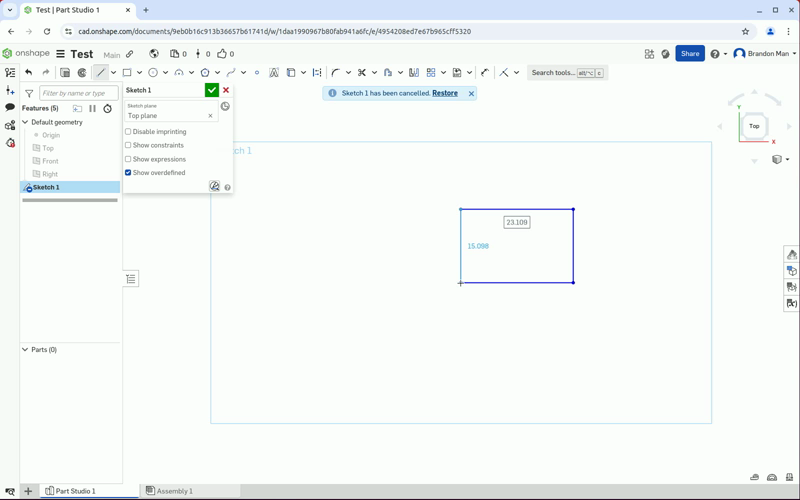
key(esc)
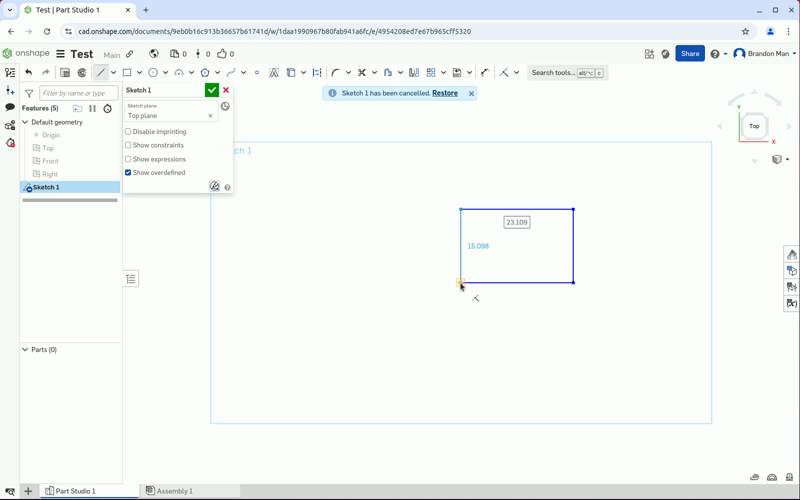
key(l)
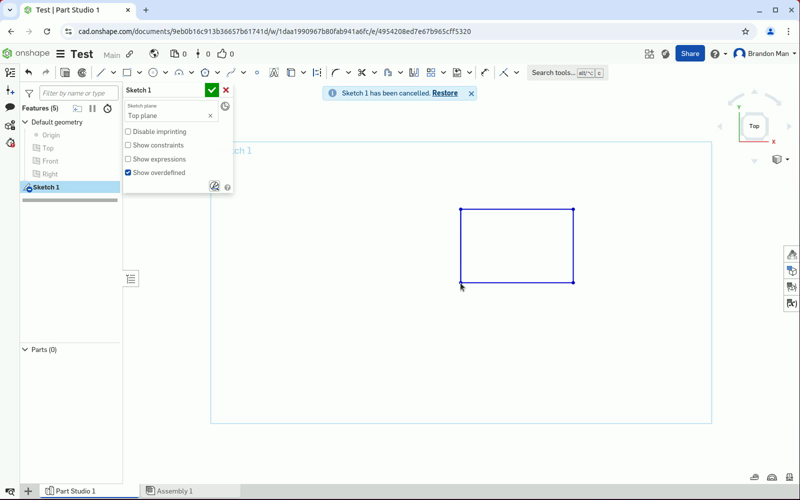
key_down(shift)
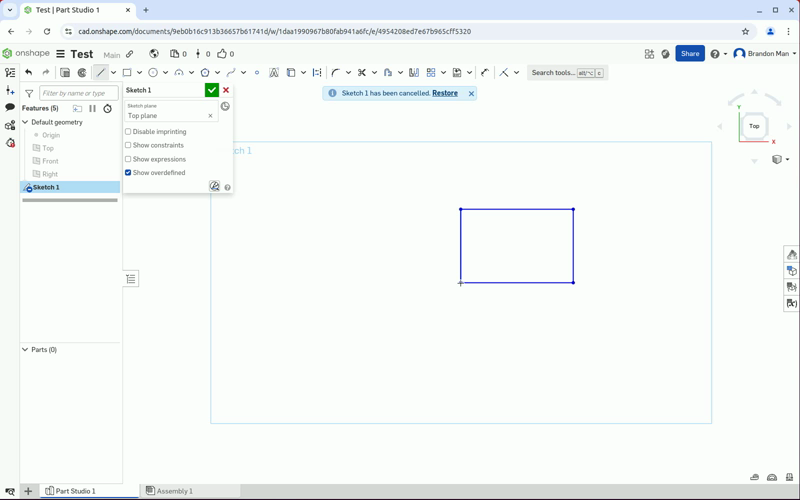
mouse_move(461, 281)
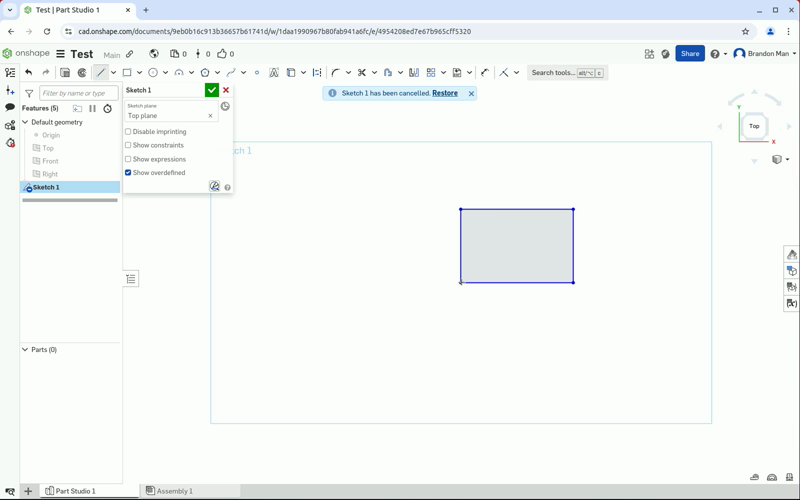
scroll(6)
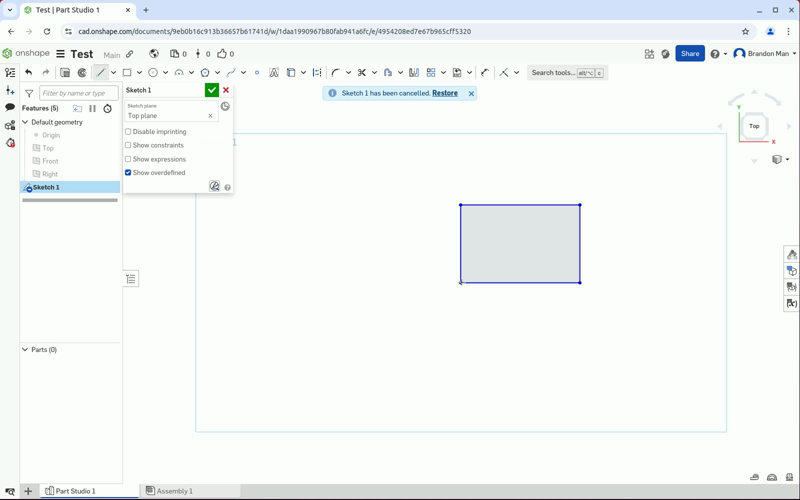
scroll(6)
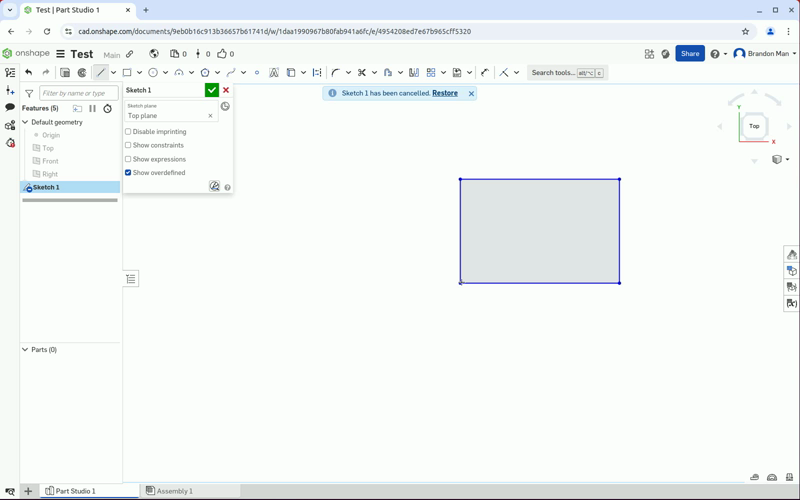
scroll(6)
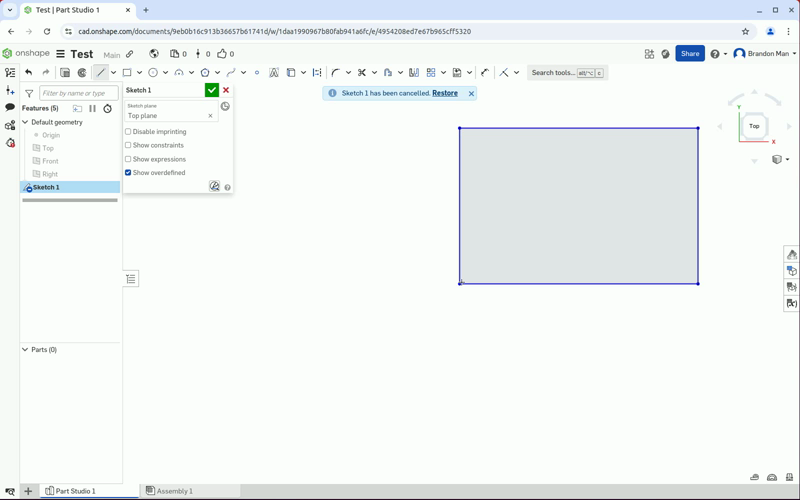
scroll(6)
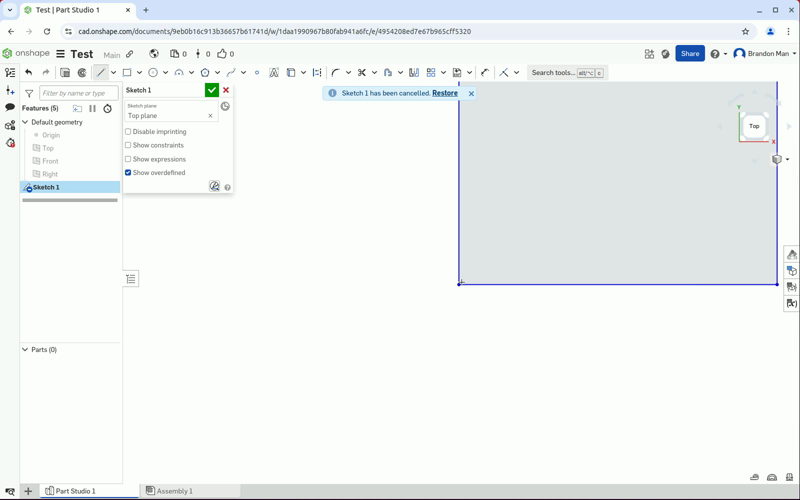
scroll(6)
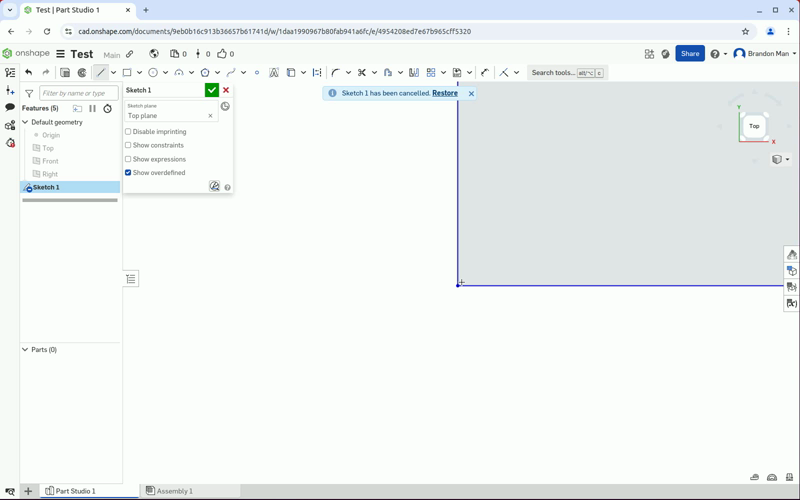
scroll(6)
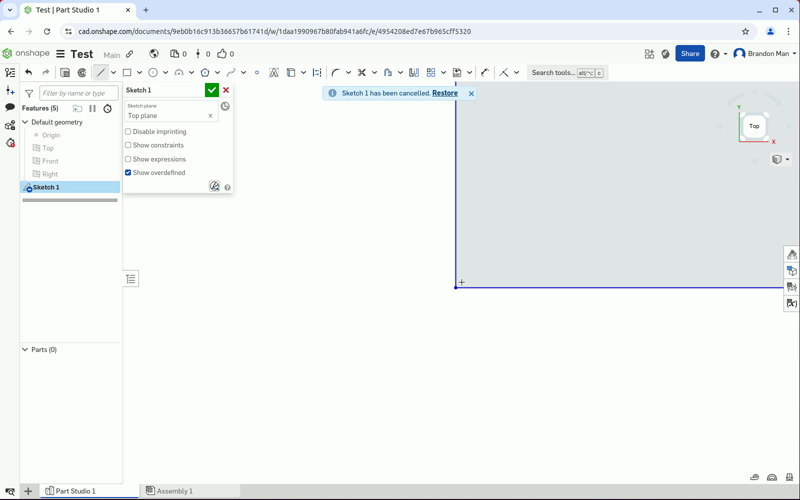
scroll(6)
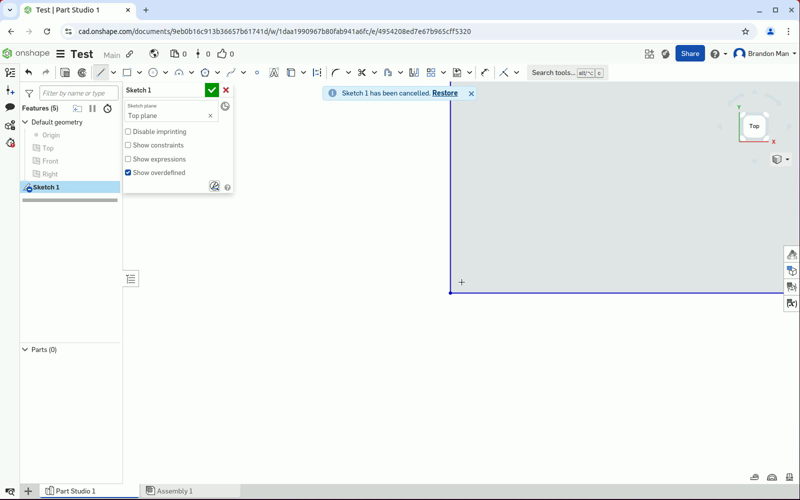
click(461, 281)
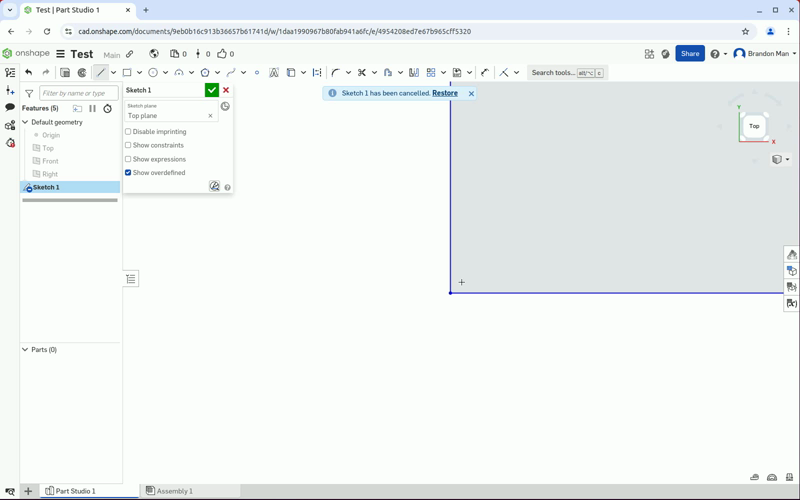
scroll(-6)
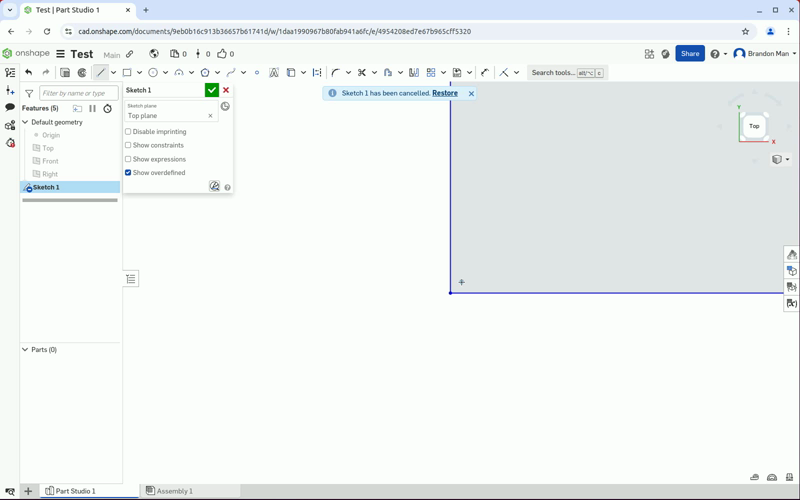
scroll(-6)
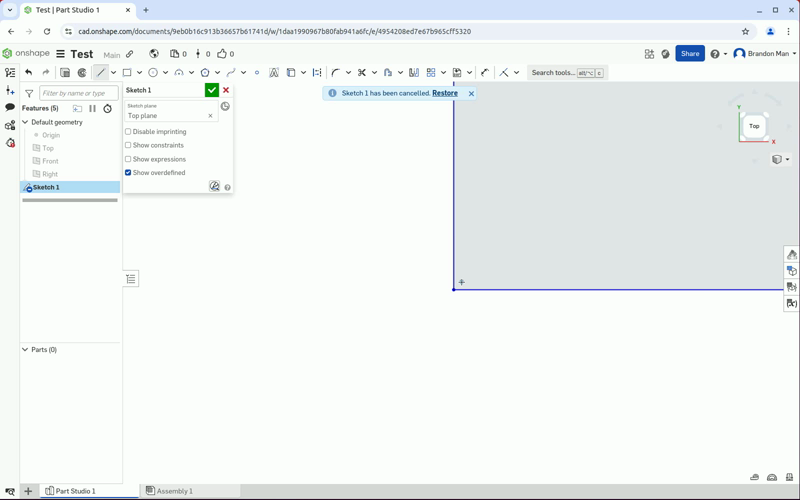
scroll(-6)
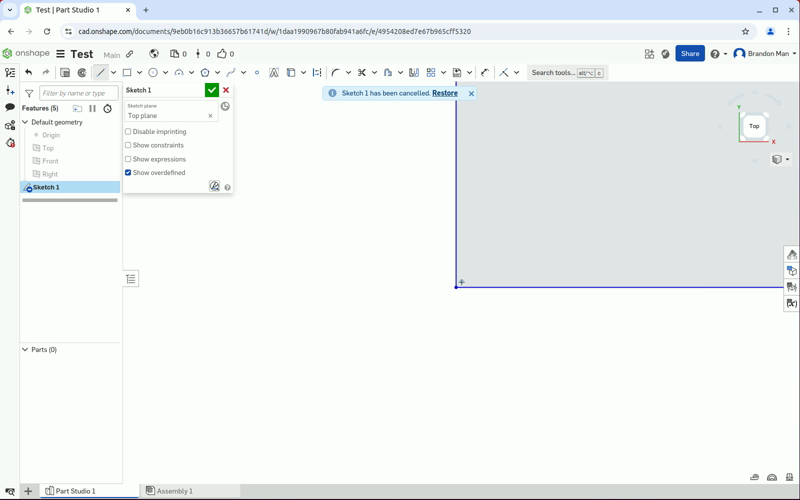
scroll(-6)
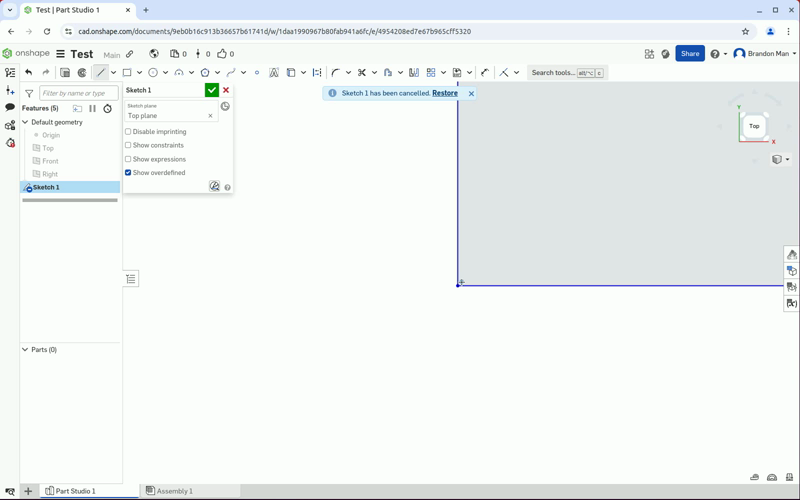
scroll(-6)
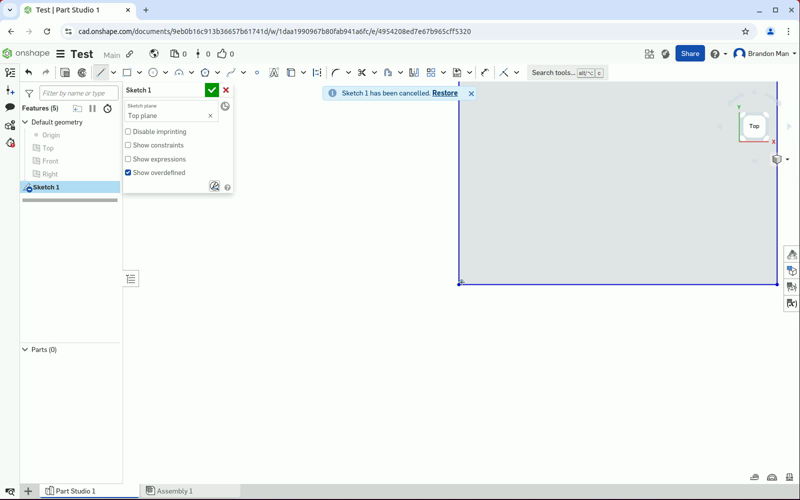
scroll(-6)
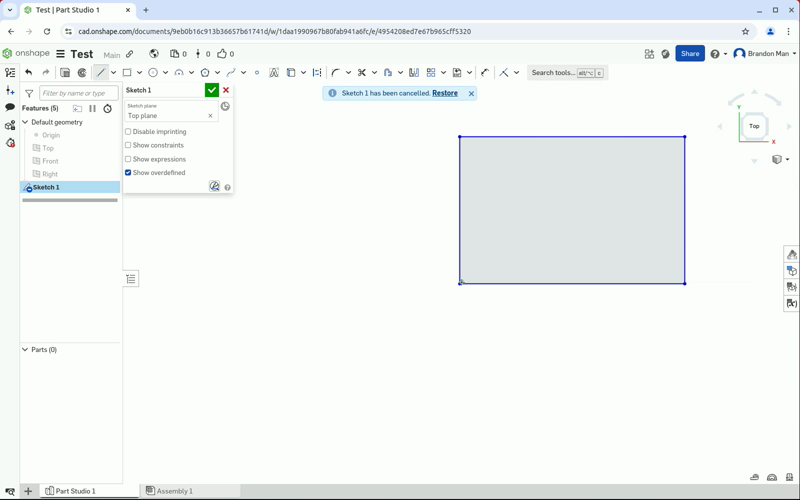
scroll(-6)
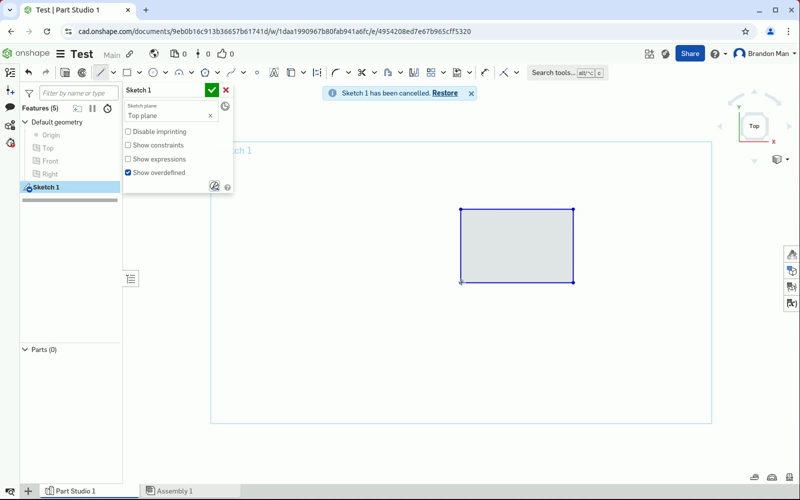
key_up(shift)
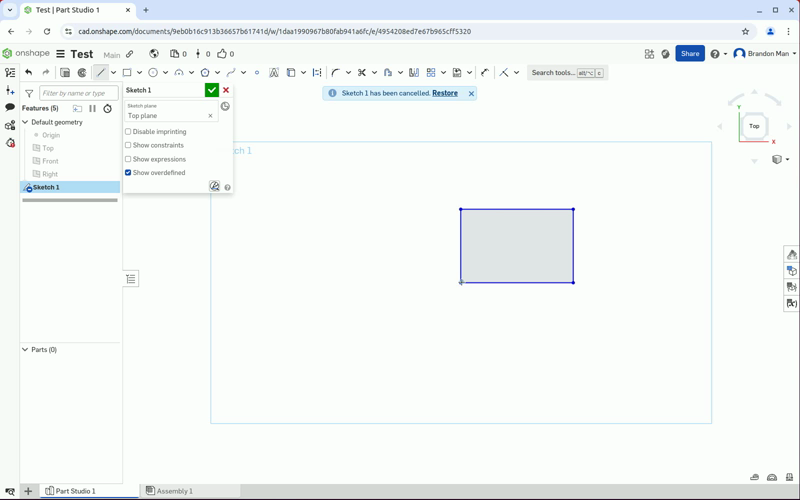
key_down(shift)
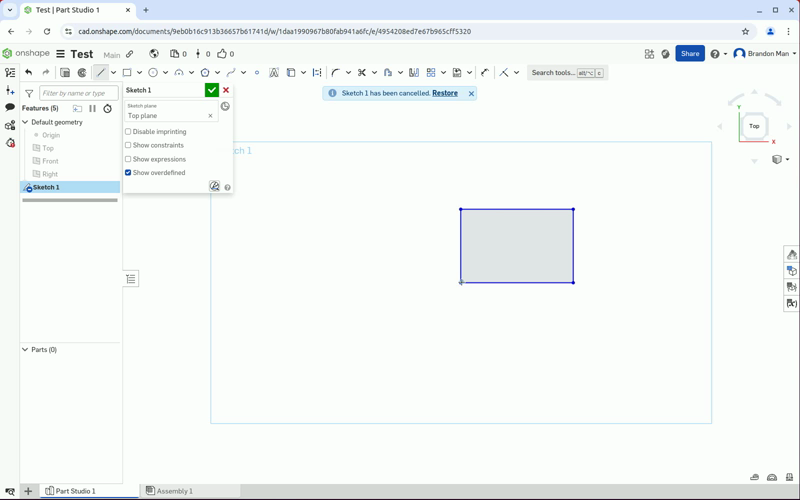
mouse_move(572, 281)
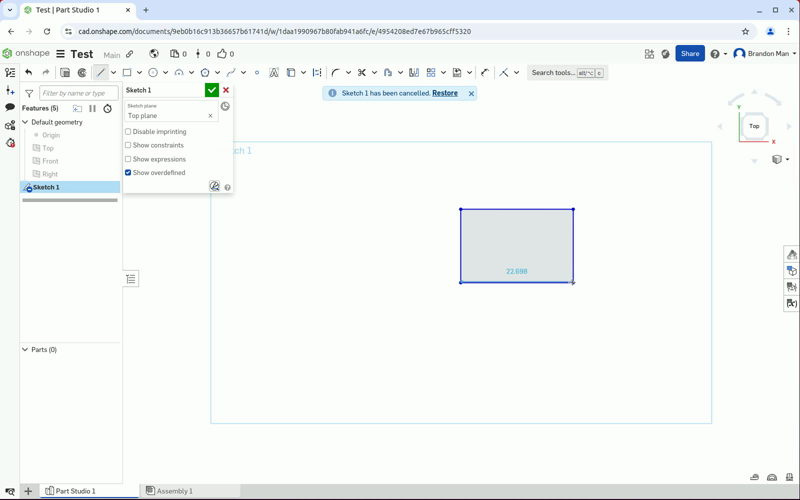
scroll(6)
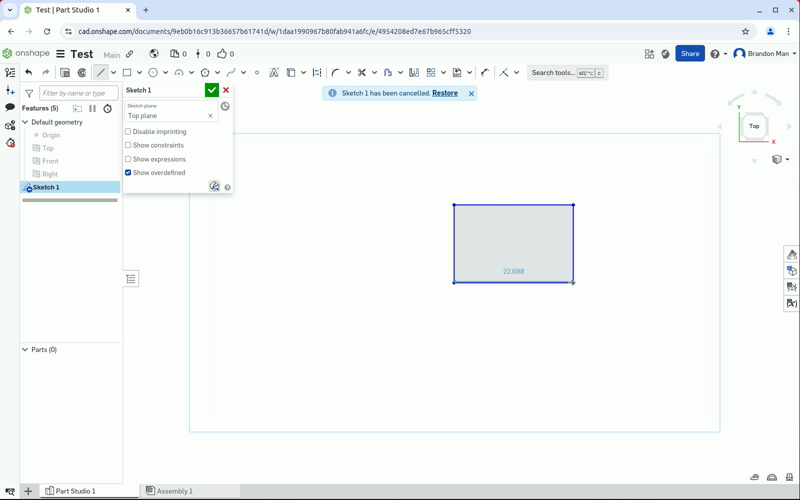
scroll(6)
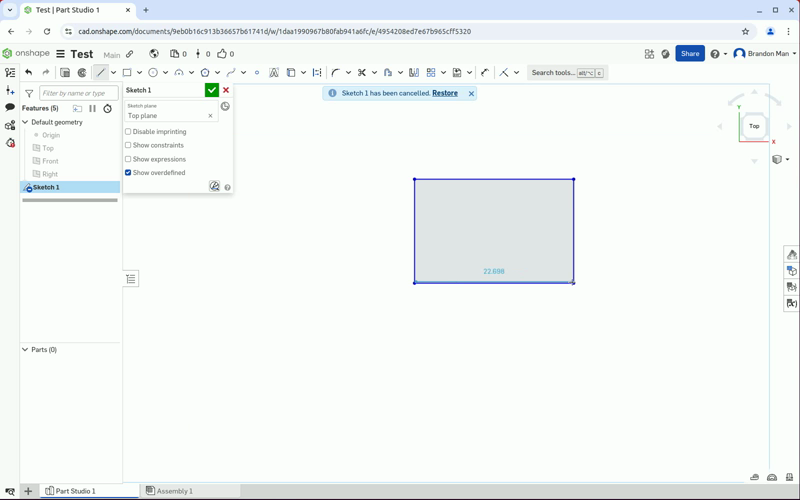
scroll(6)
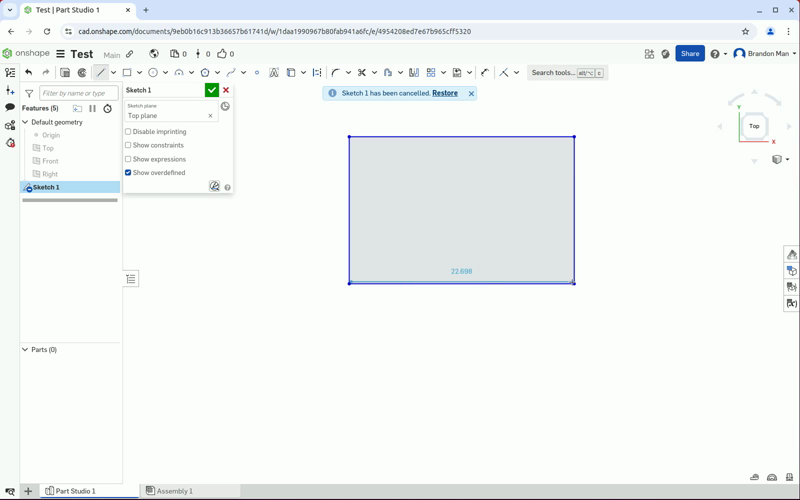
scroll(6)
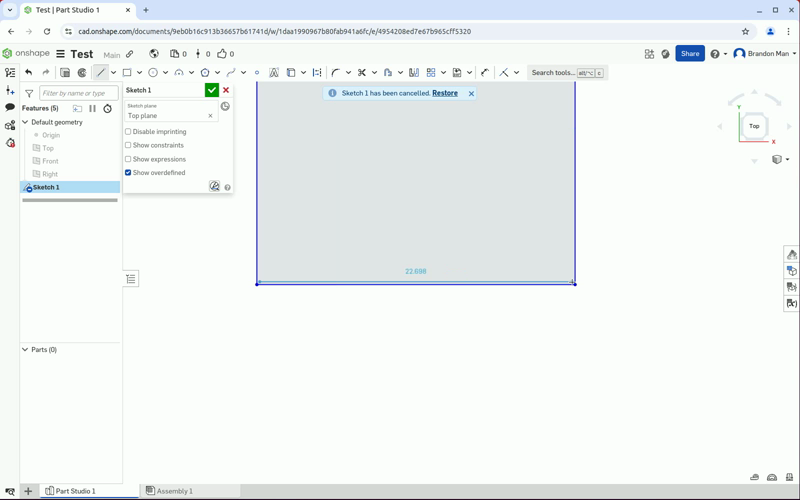
scroll(6)
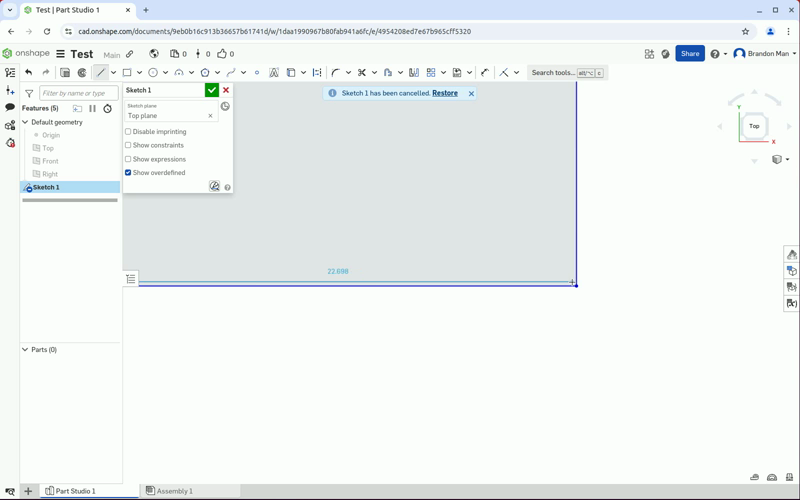
scroll(6)
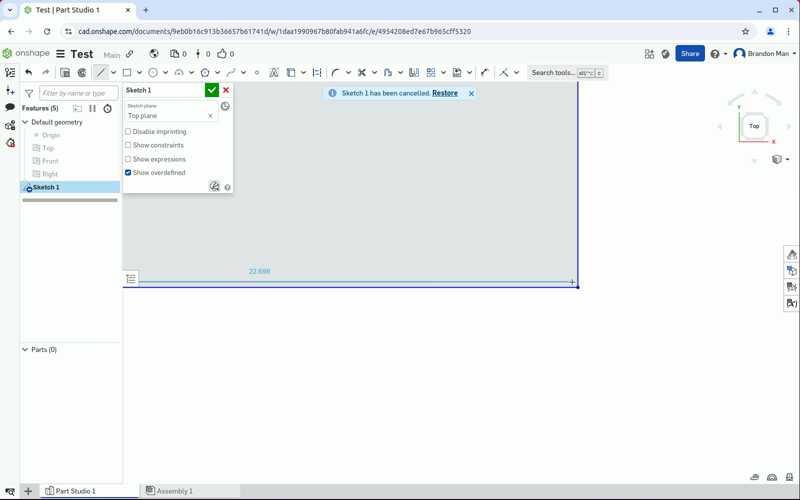
scroll(6)
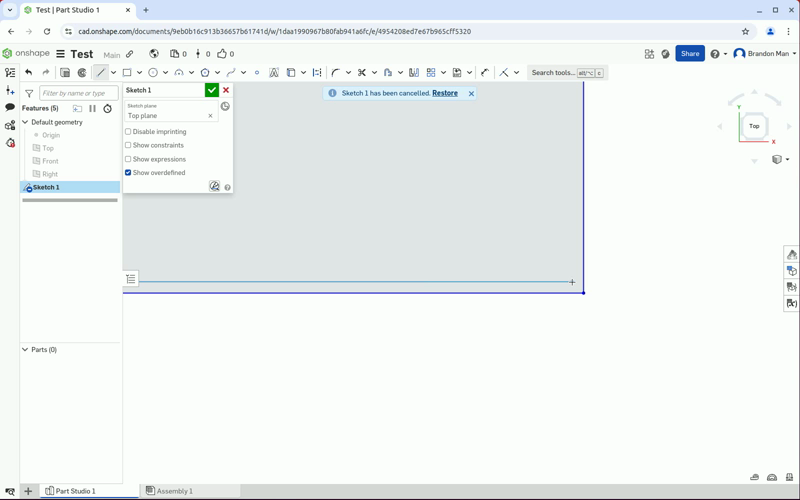
click(572, 281)
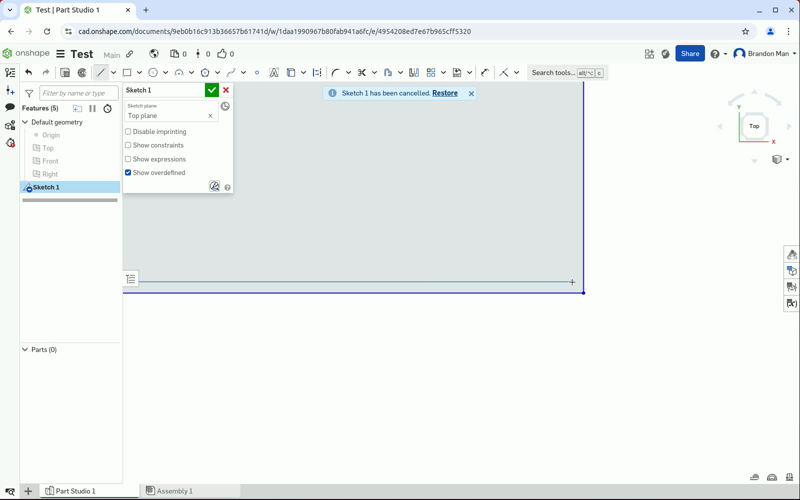
scroll(-6)
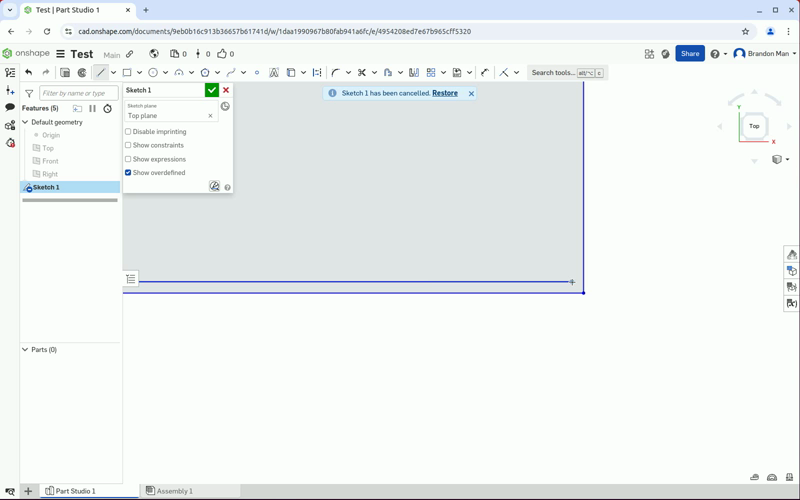
scroll(-6)
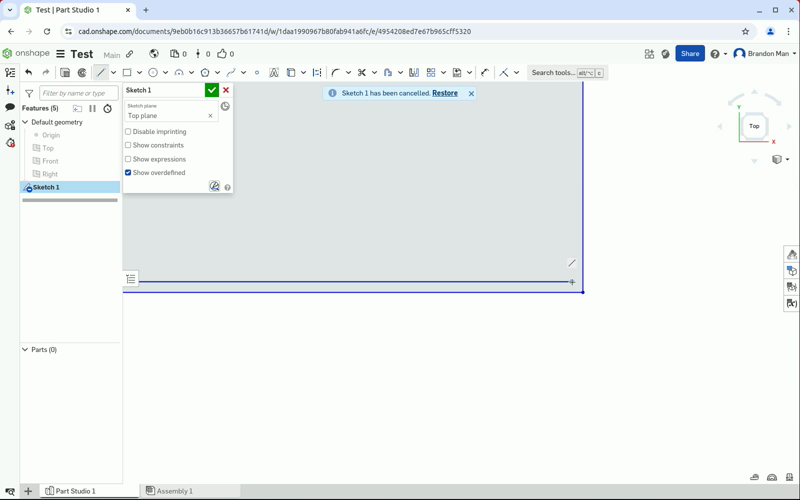
scroll(-6)
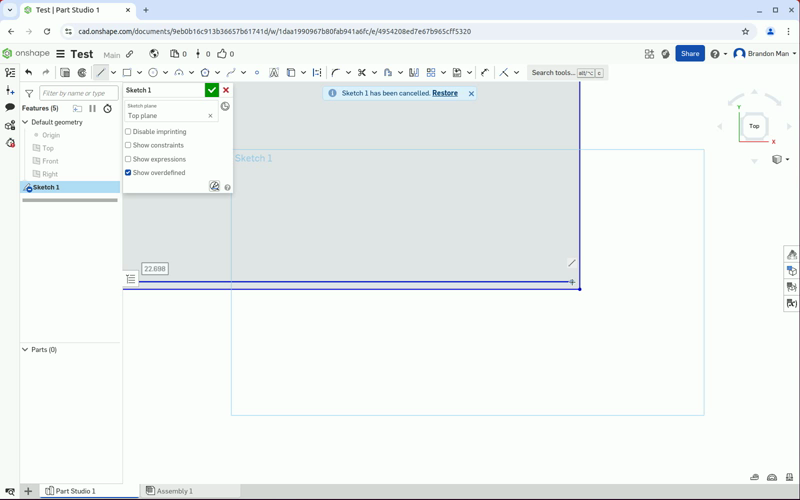
scroll(-6)
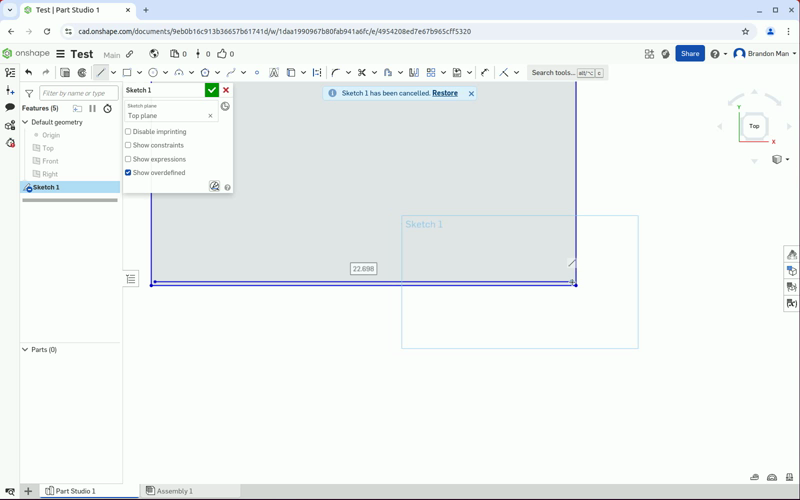
scroll(-6)
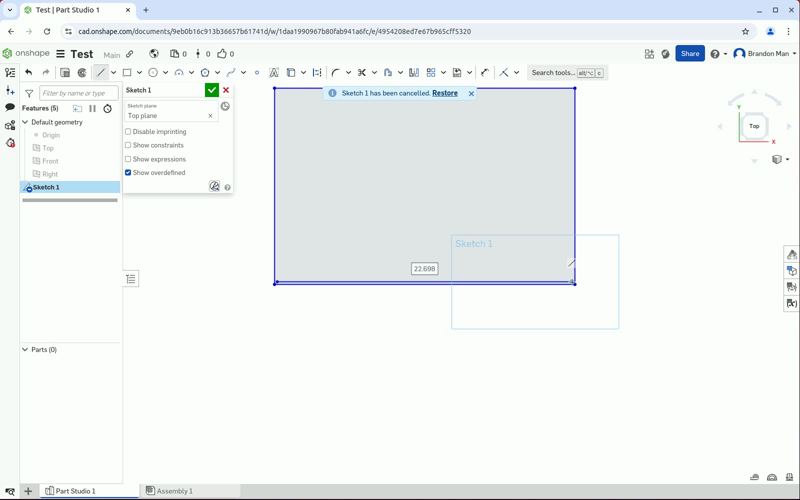
scroll(-6)
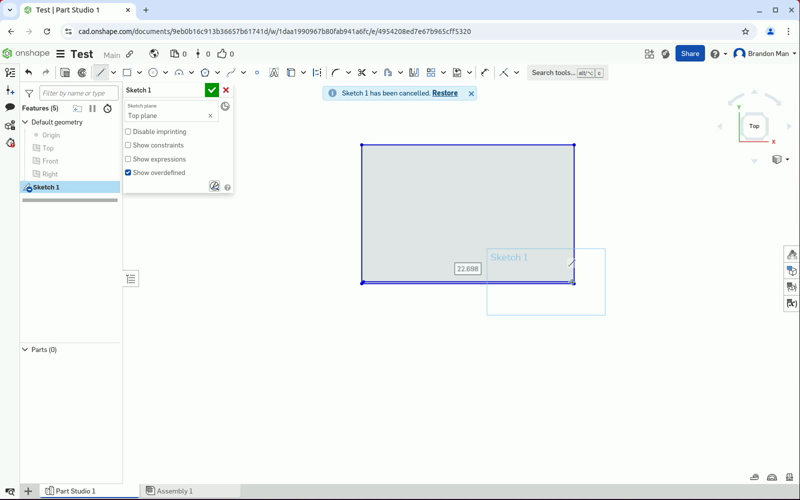
scroll(-6)
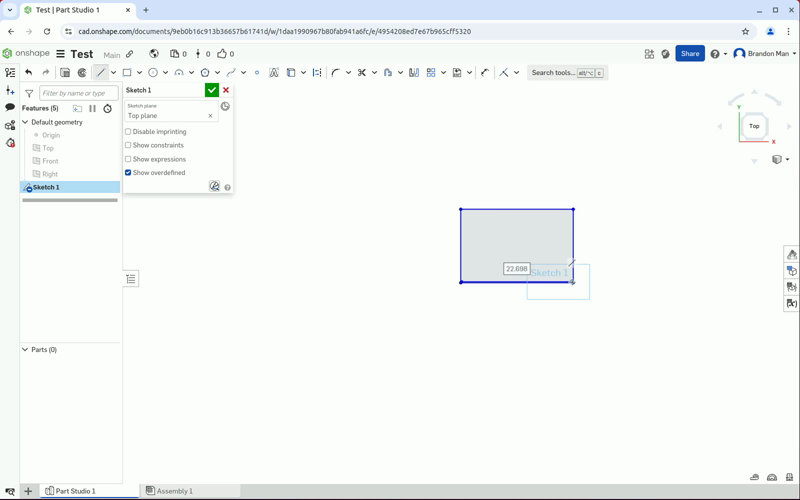
key_up(shift)
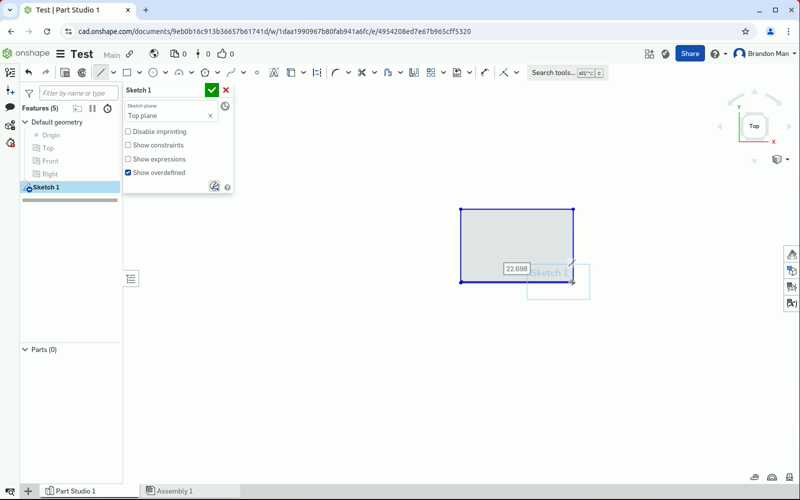
key_down(shift)
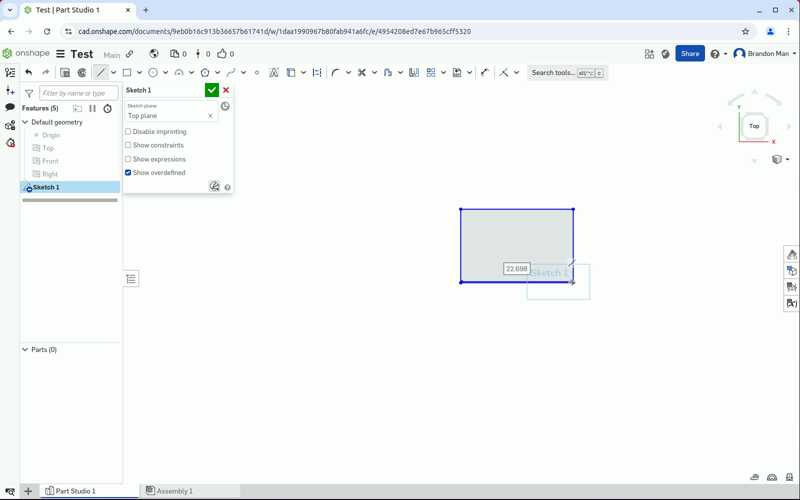
mouse_move(572, 210)
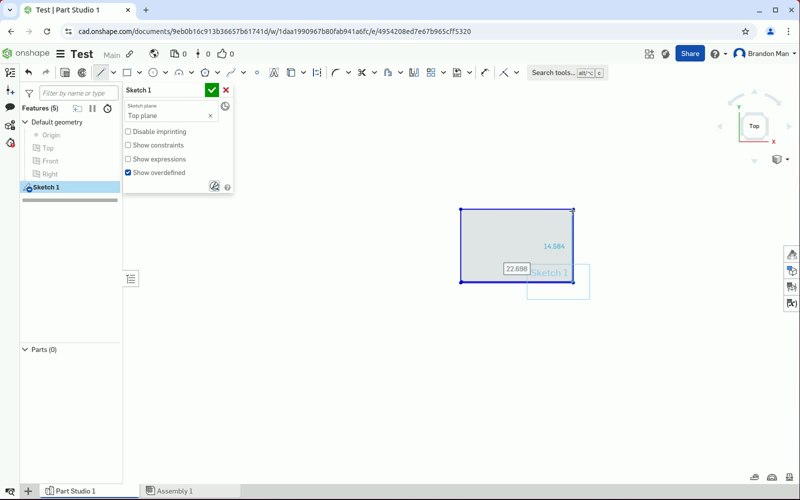
scroll(6)
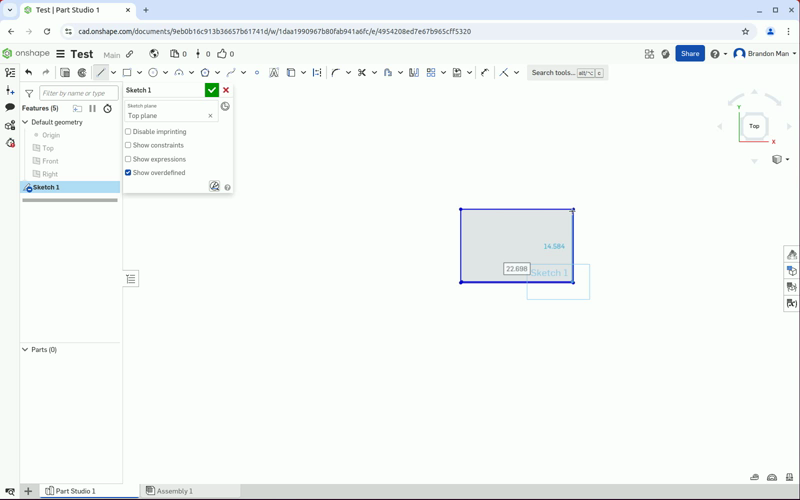
scroll(6)
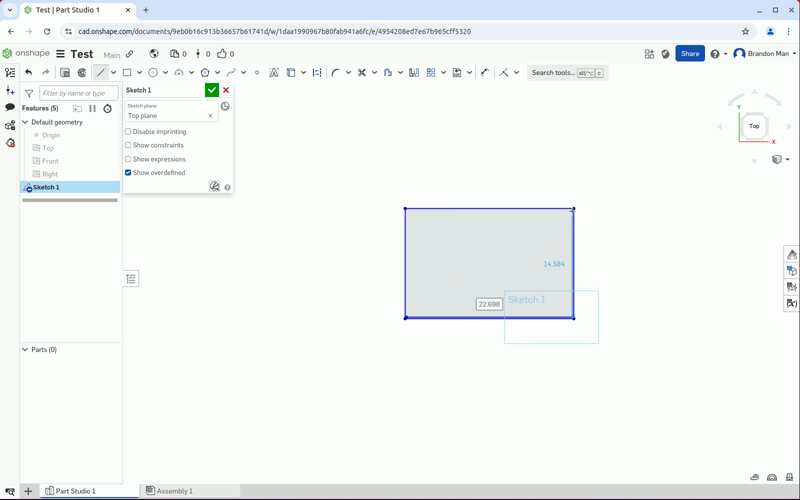
scroll(6)
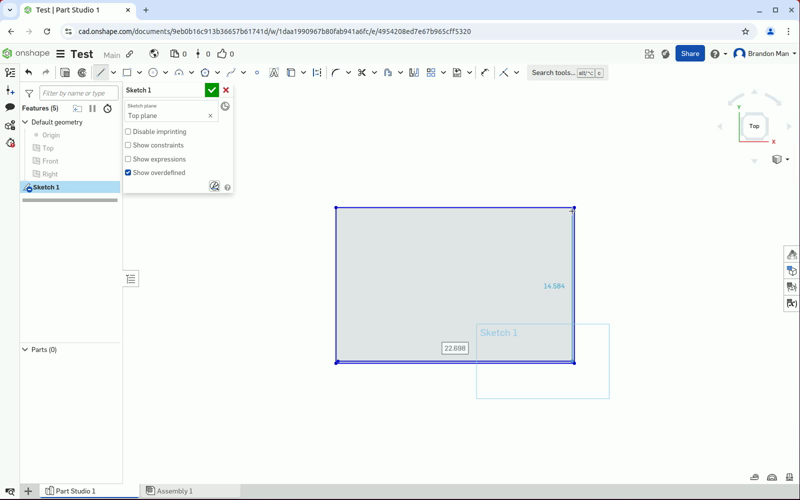
scroll(6)
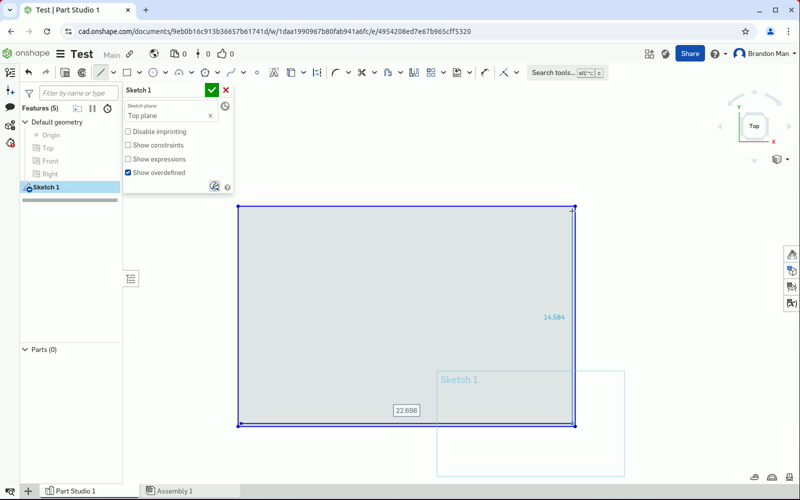
scroll(6)
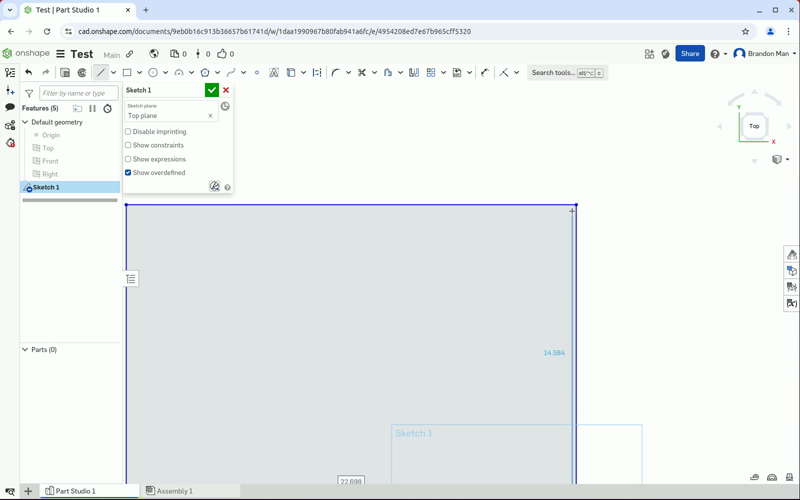
scroll(6)
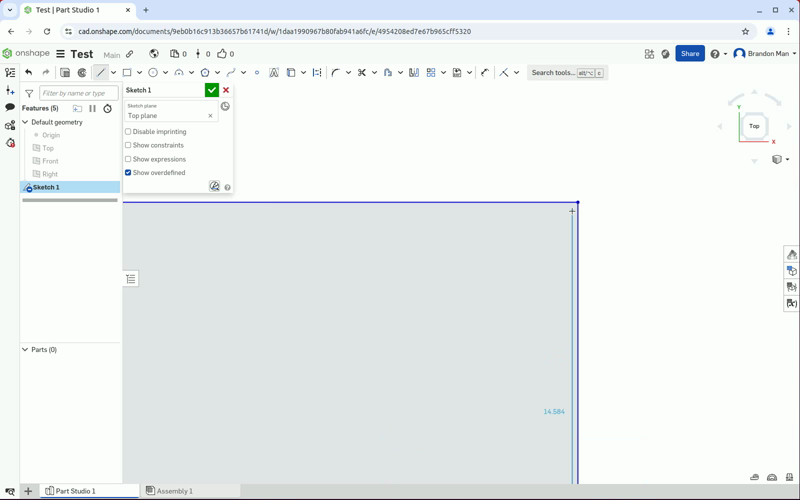
scroll(6)
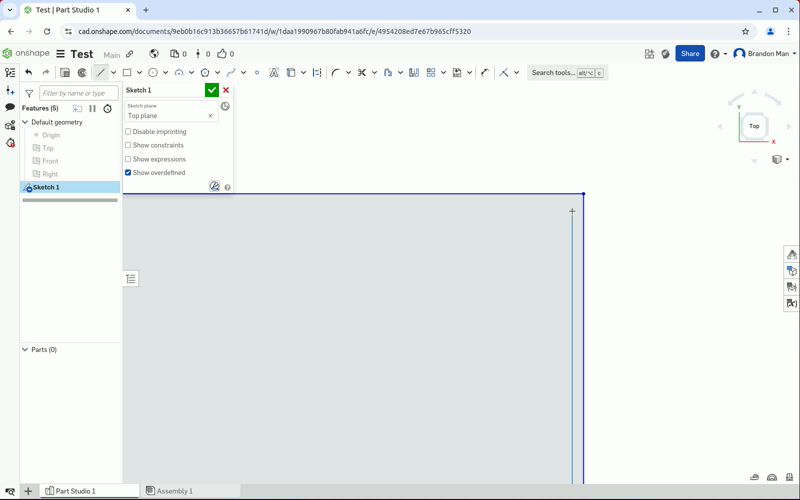
click(572, 210)
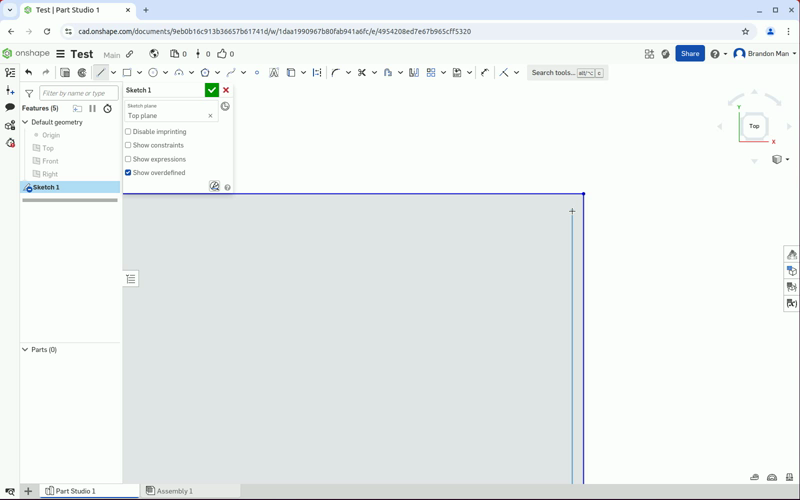
scroll(-6)
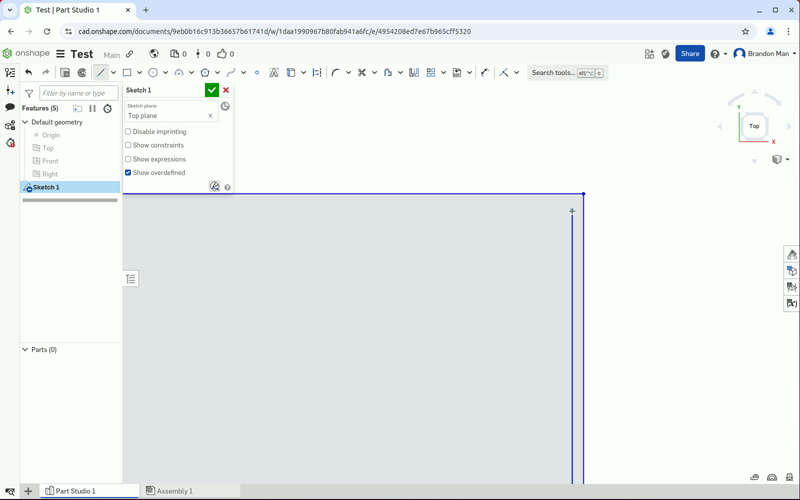
scroll(-6)
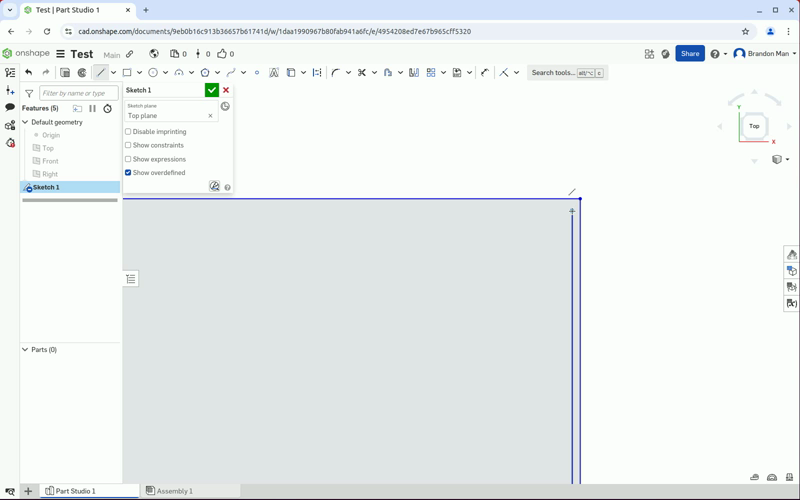
scroll(-6)
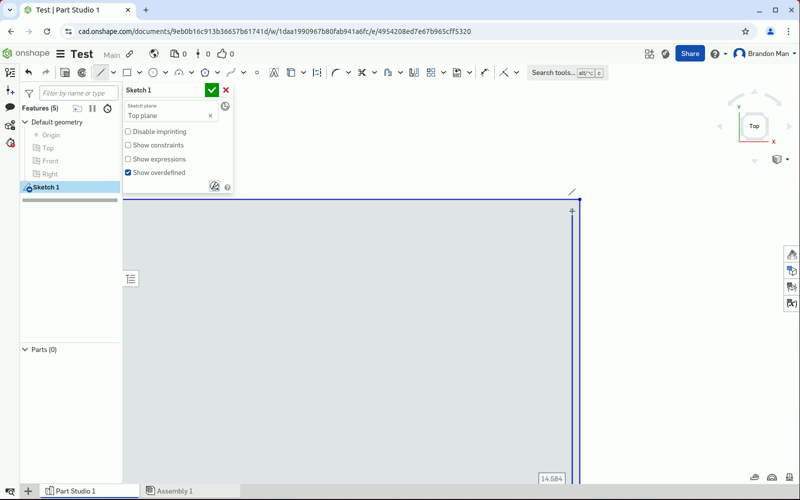
scroll(-6)
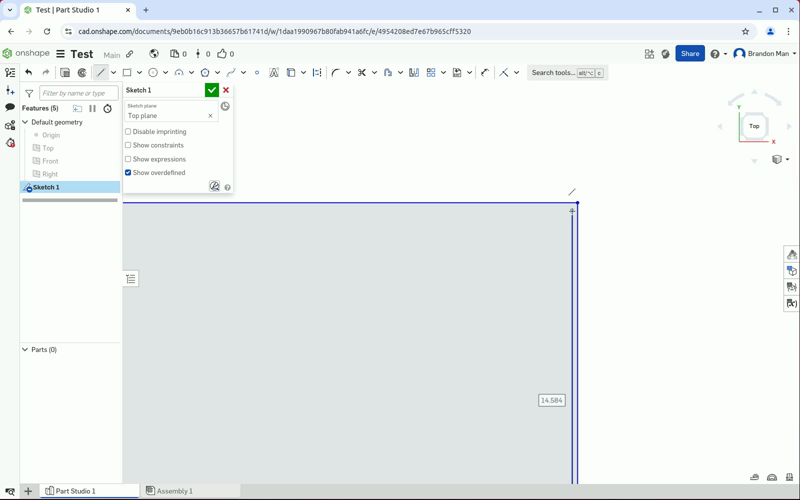
scroll(-6)
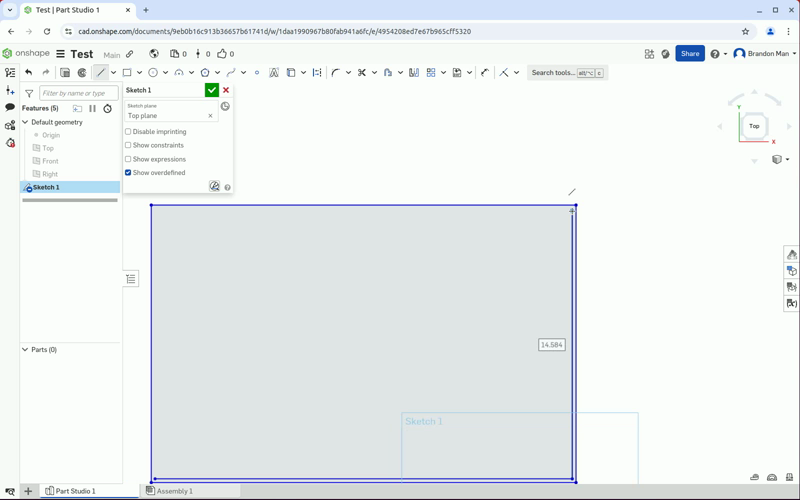
scroll(-6)
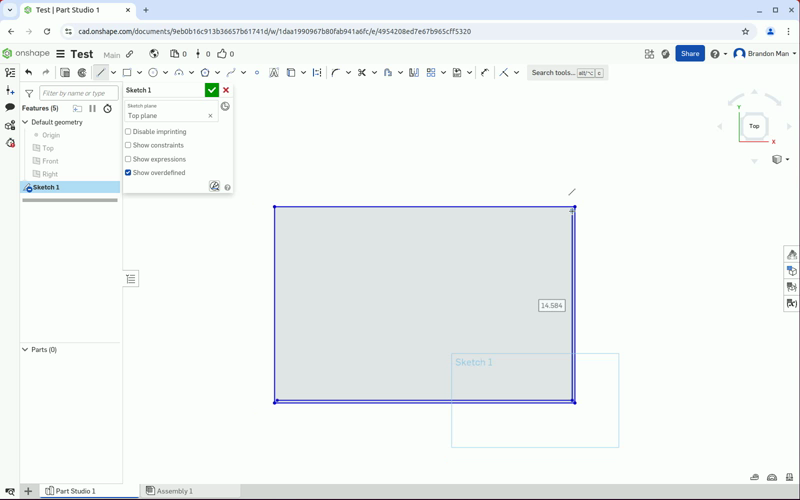
scroll(-6)
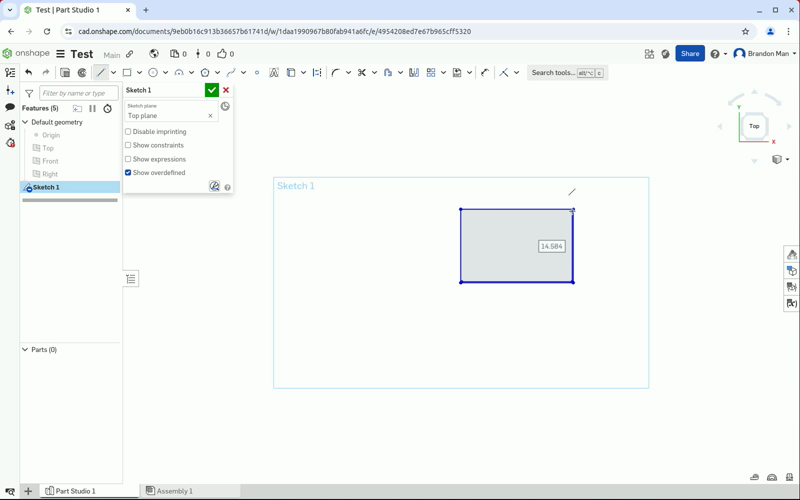
key_up(shift)
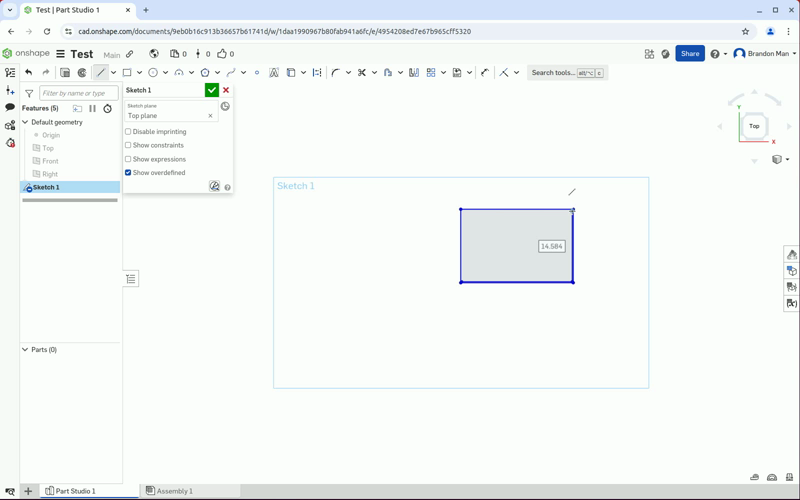
key_down(shift)
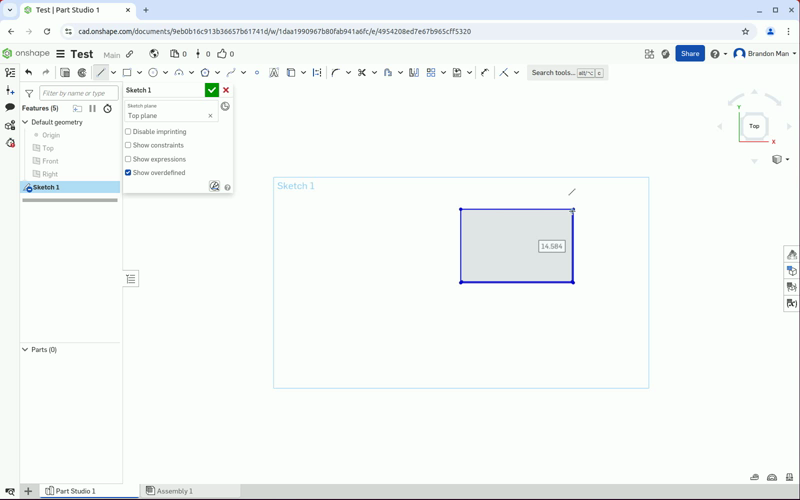
mouse_move(461, 210)
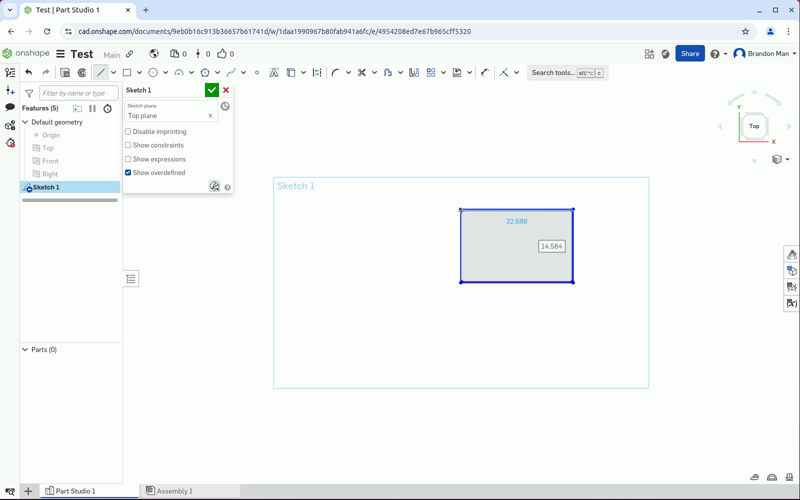
scroll(6)
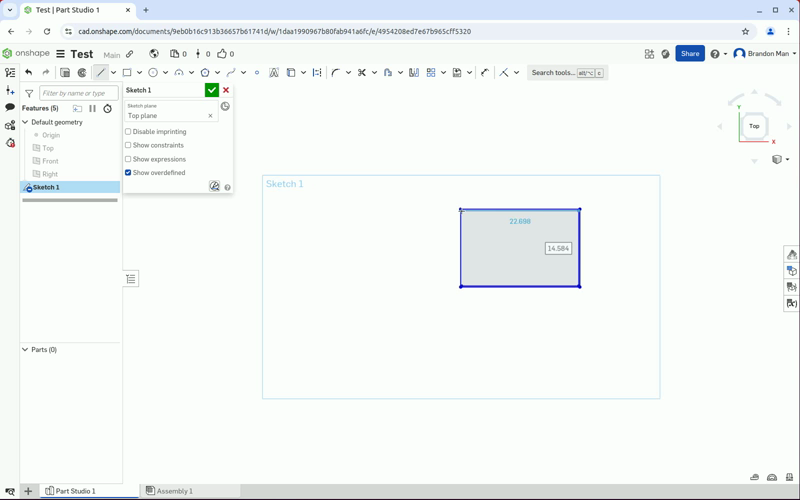
scroll(6)
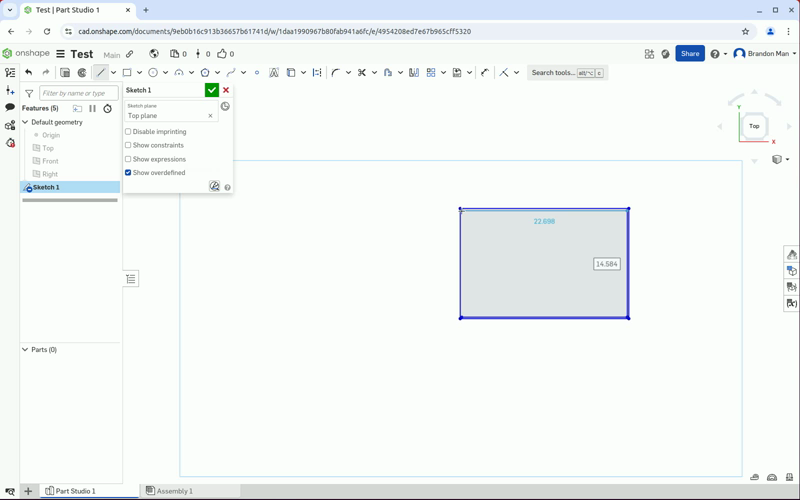
scroll(6)
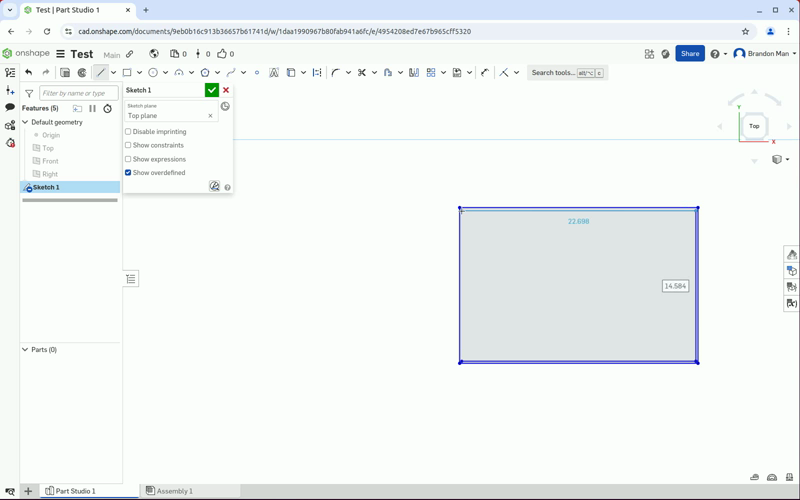
scroll(6)
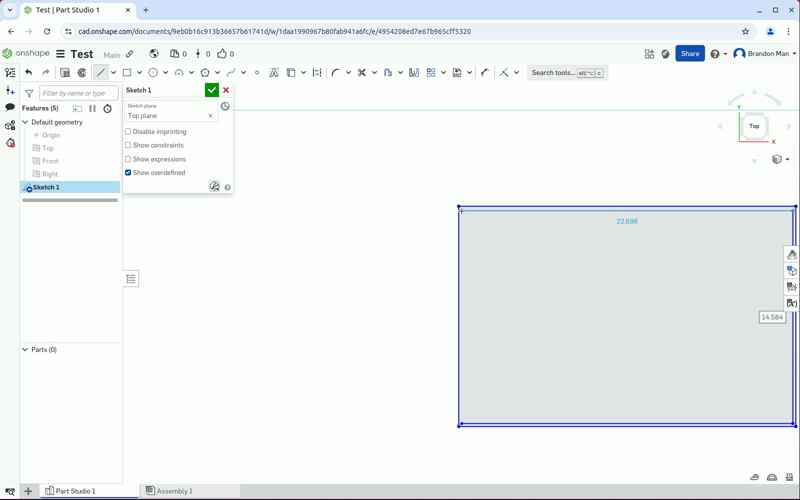
scroll(6)
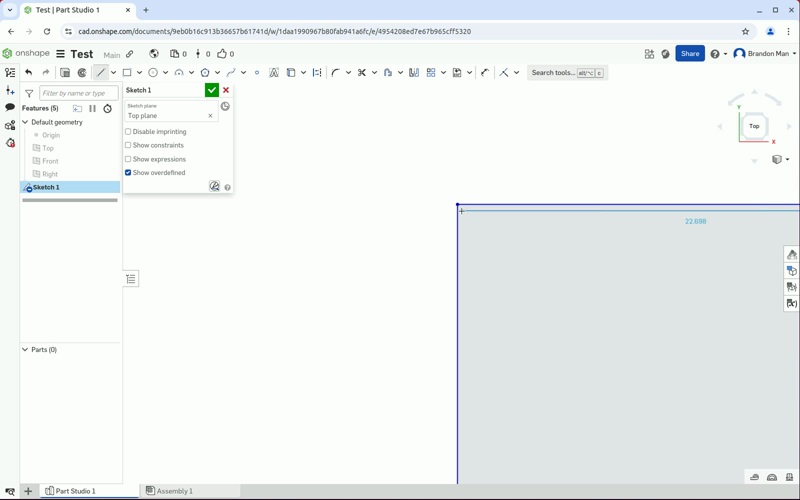
scroll(6)
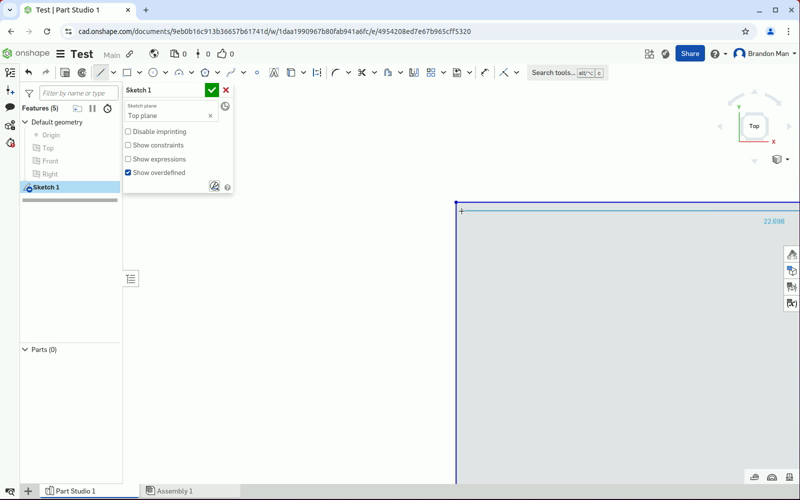
scroll(6)
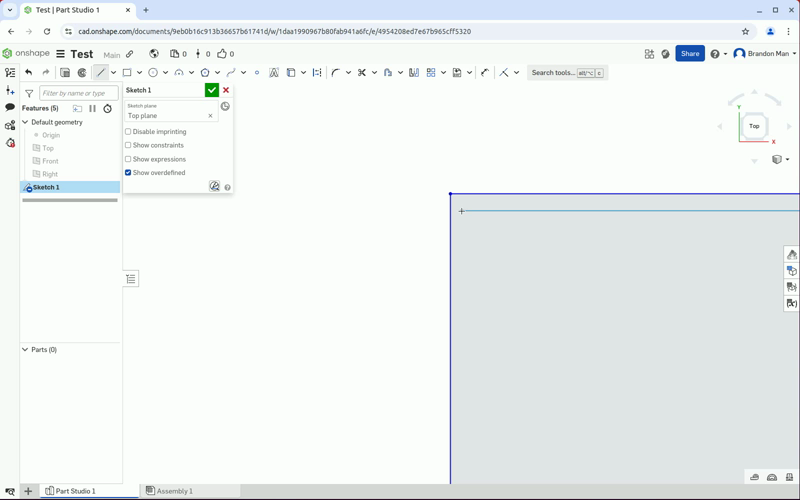
click(461, 210)
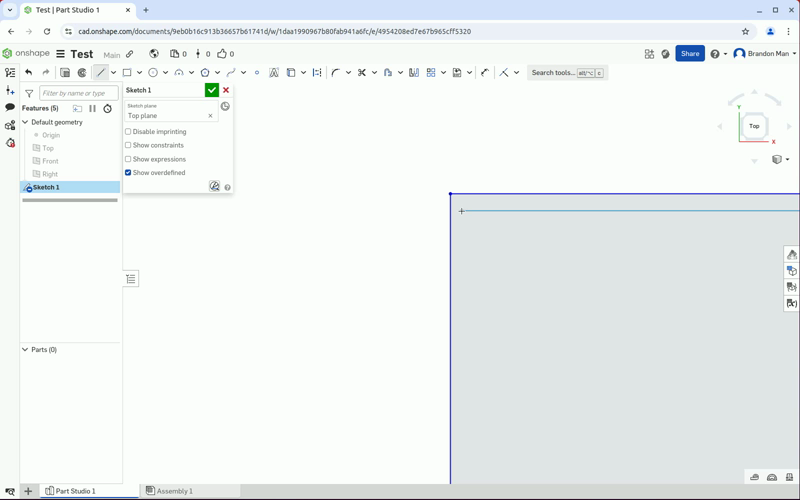
scroll(-6)
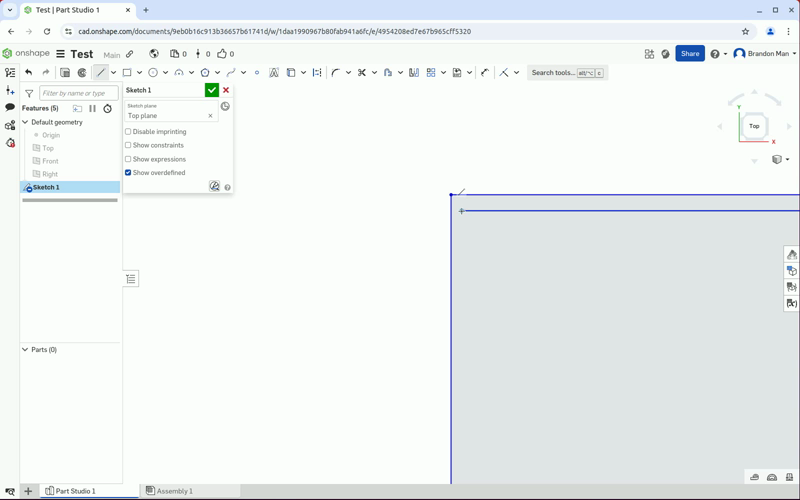
scroll(-6)
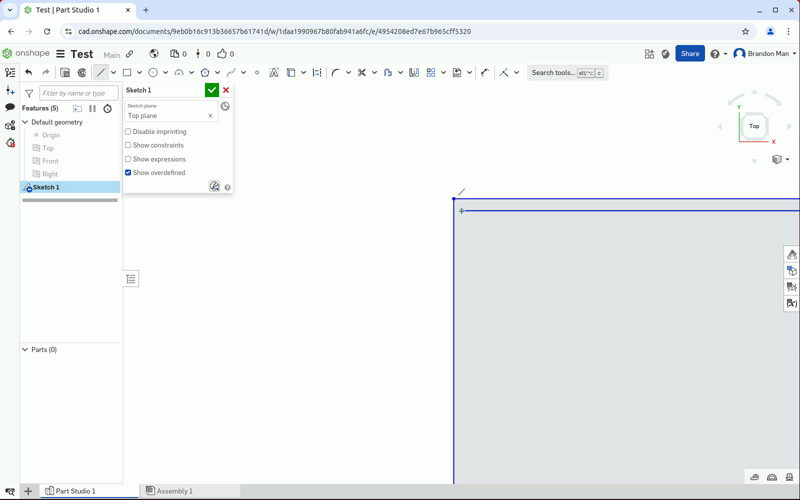
scroll(-6)
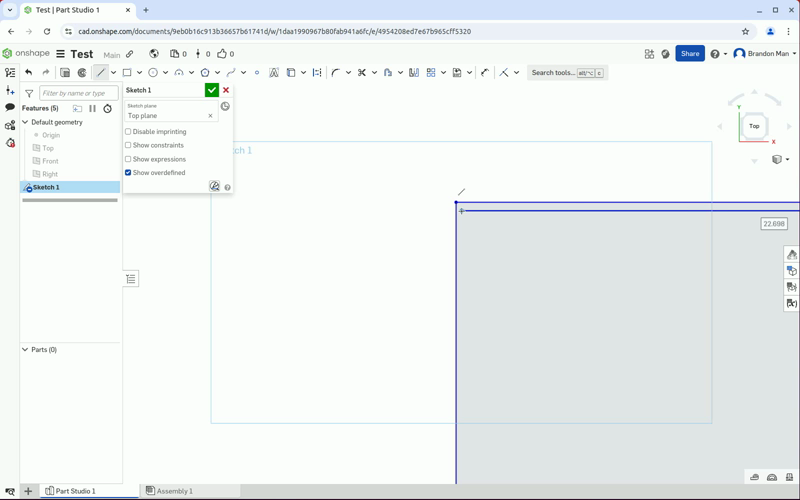
scroll(-6)
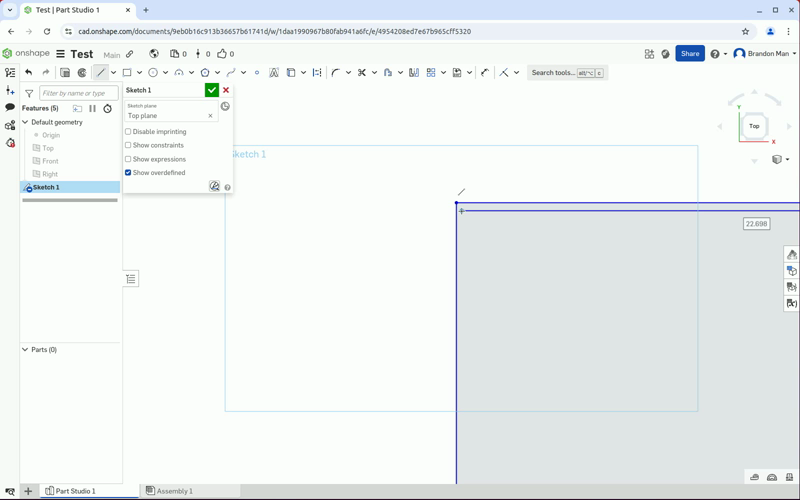
scroll(-6)
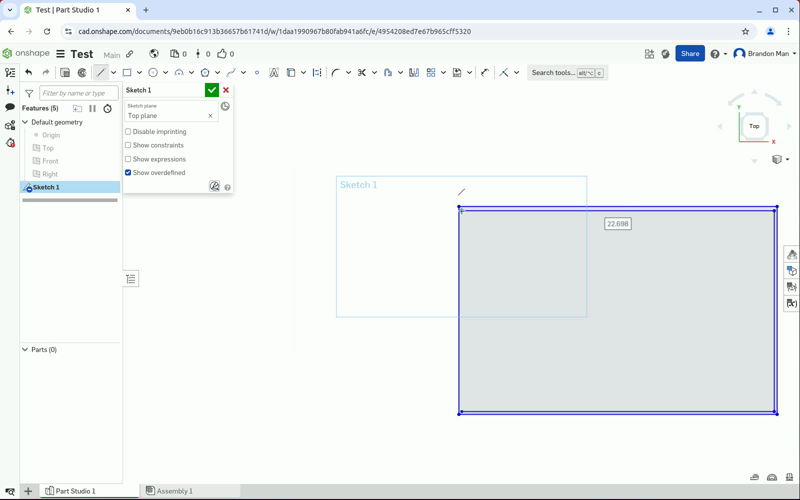
scroll(-6)
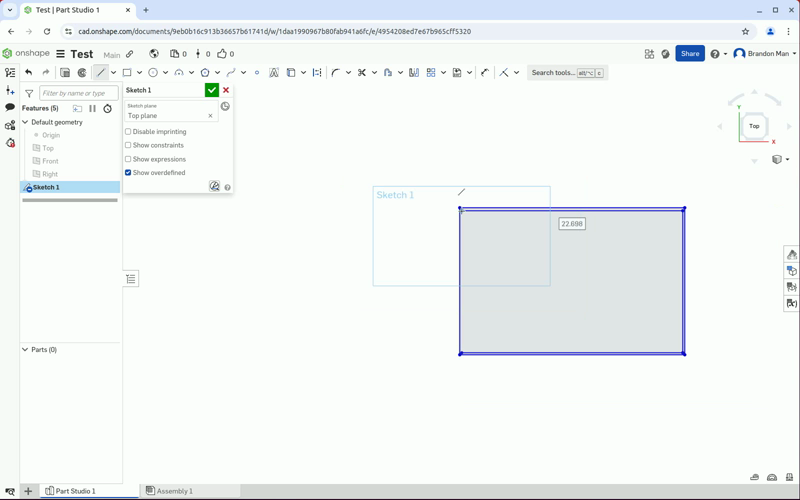
scroll(-6)
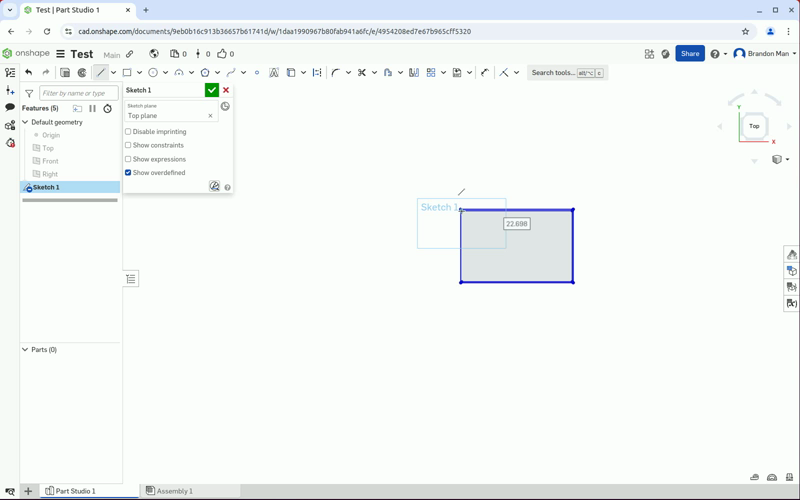
key_up(shift)
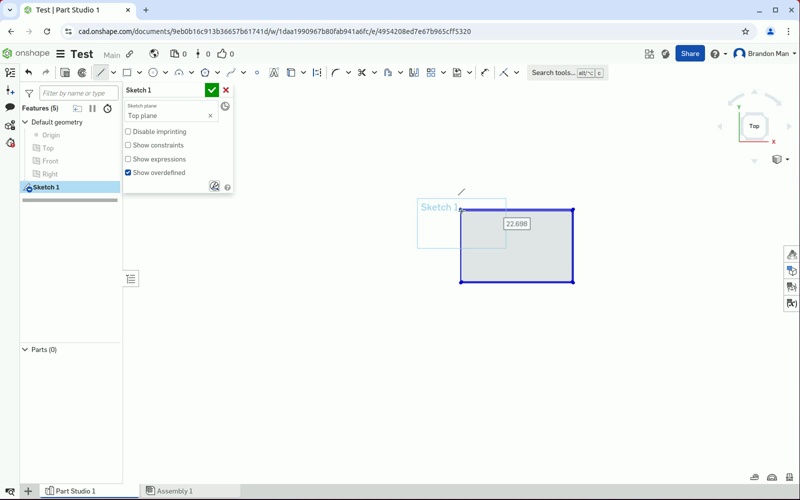
key_down(shift)
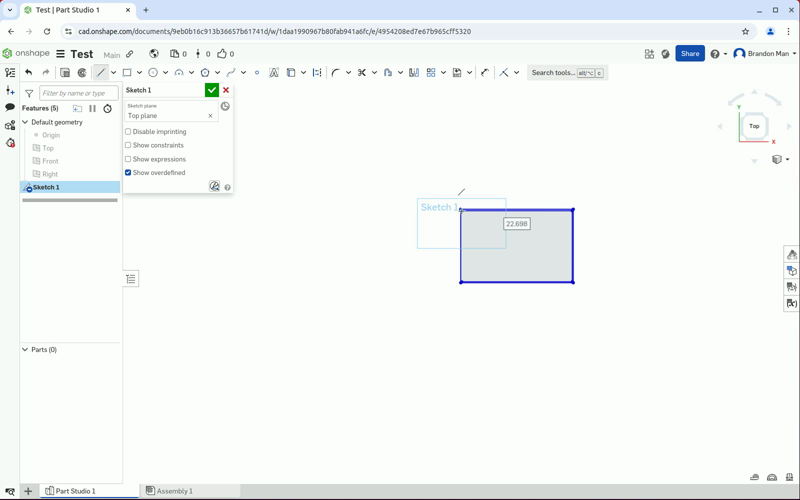
mouse_move(461, 281)
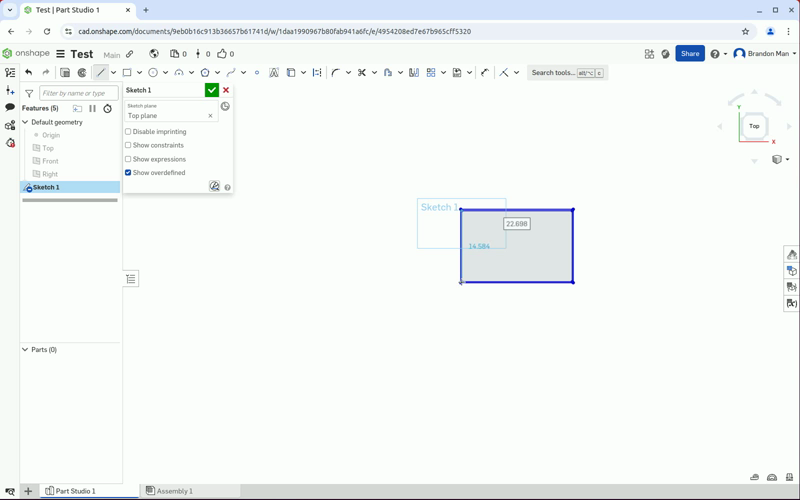
scroll(6)
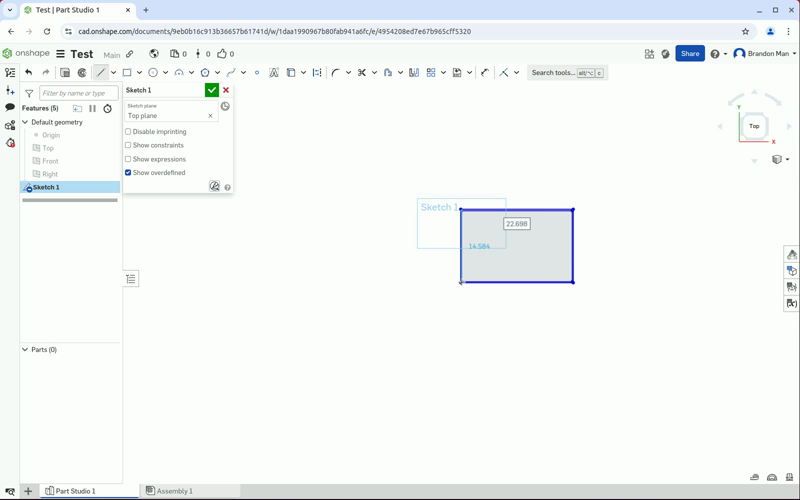
scroll(6)
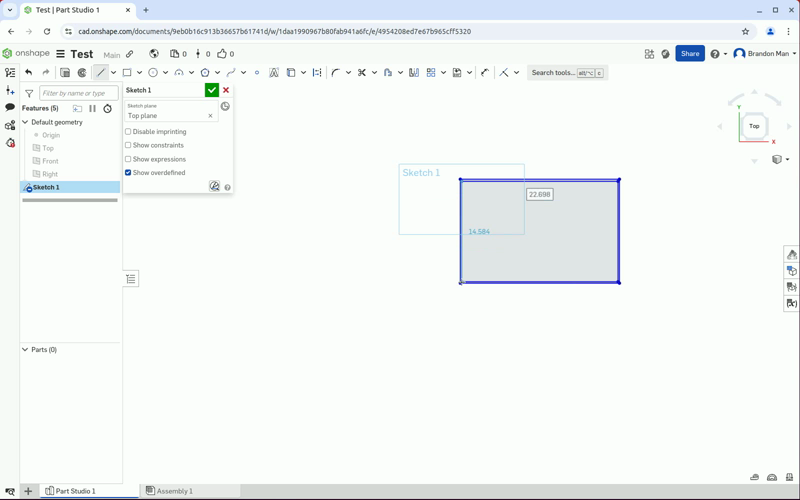
scroll(6)
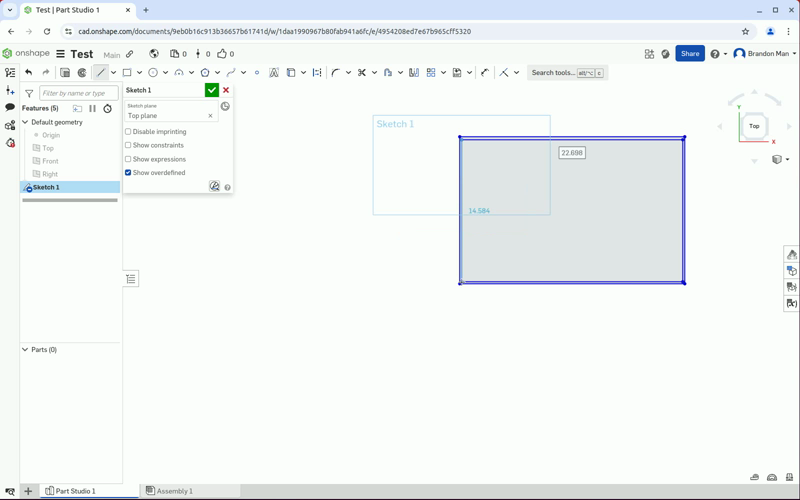
scroll(6)
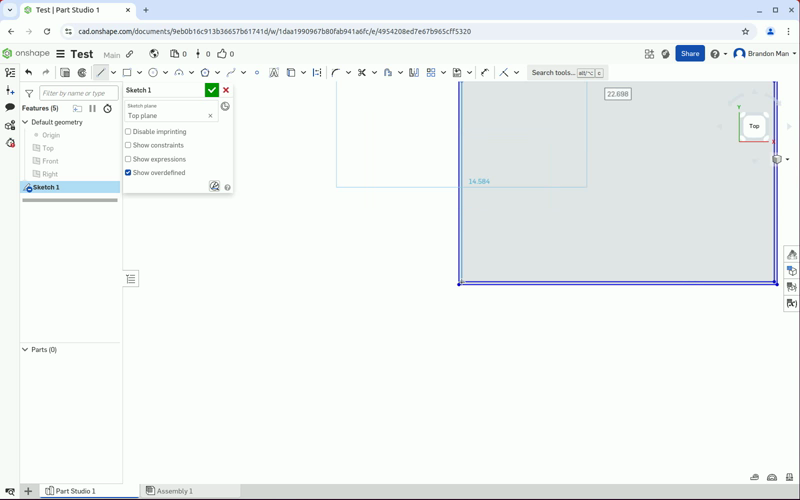
scroll(6)
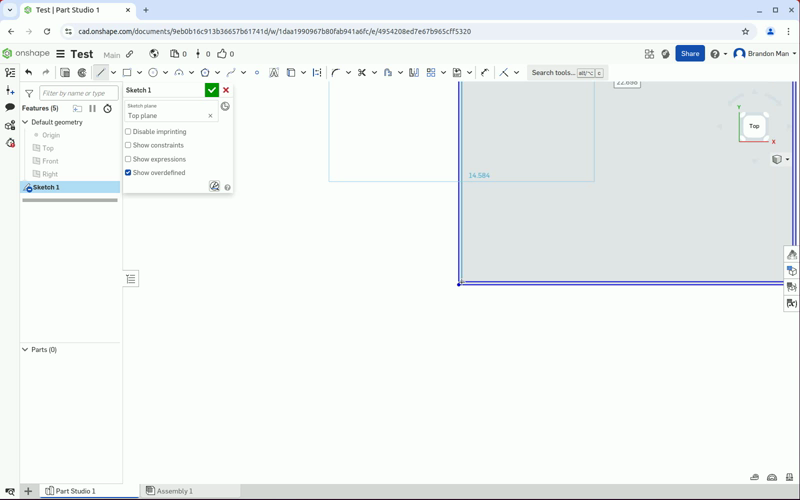
scroll(6)
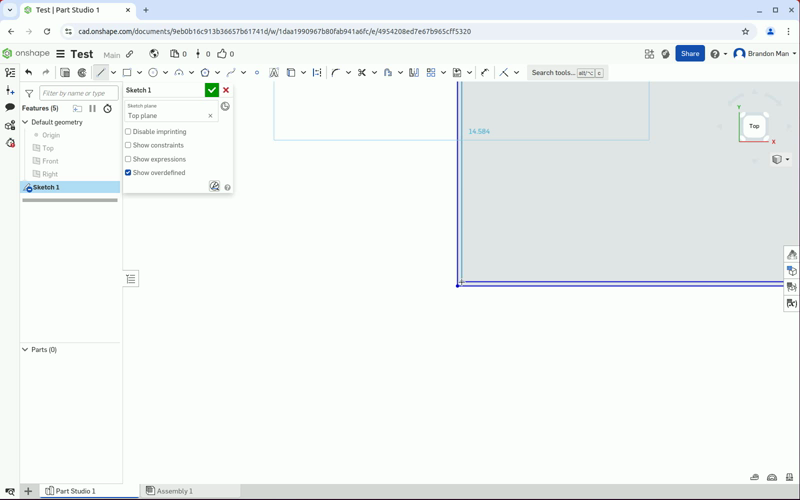
scroll(6)
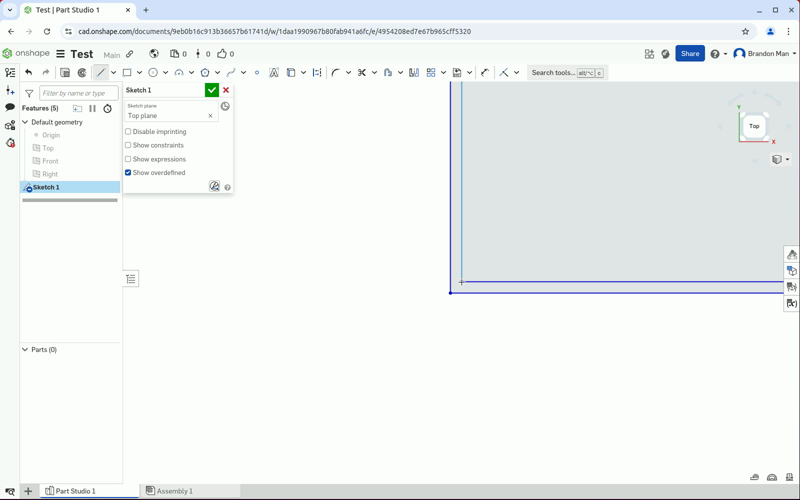
key_up(shift)
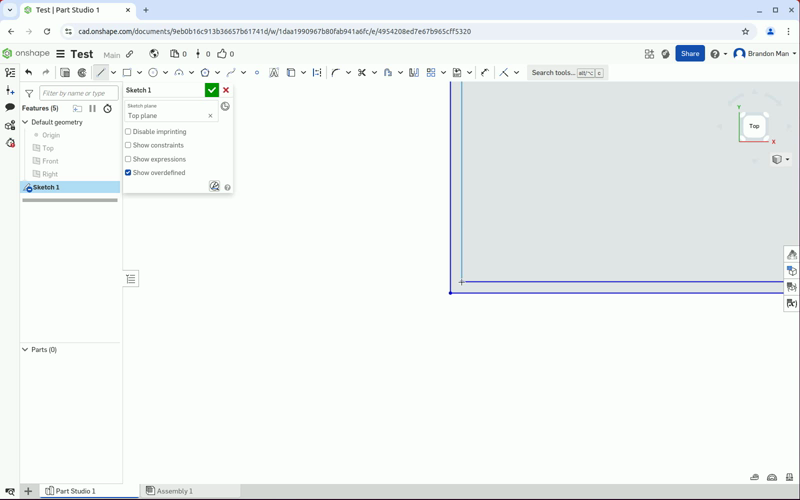
click(461, 281)
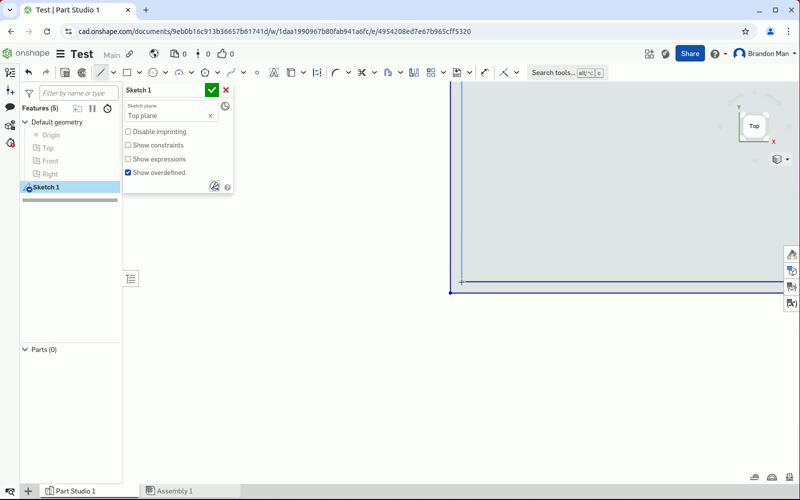
scroll(-6)
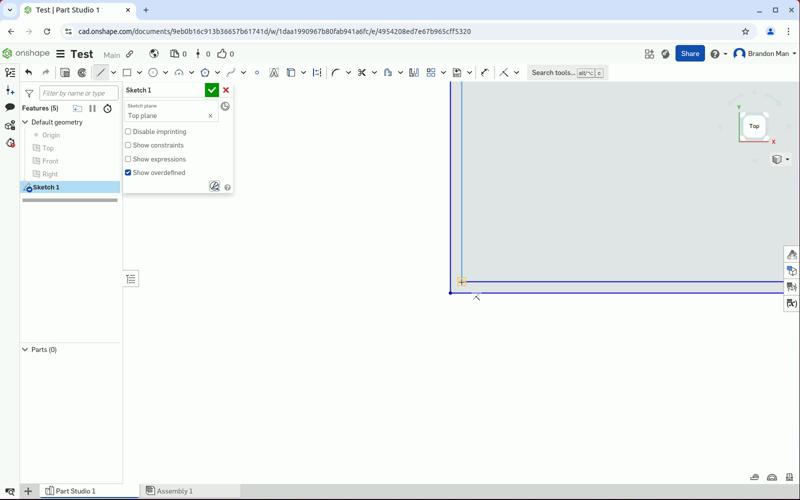
scroll(-6)
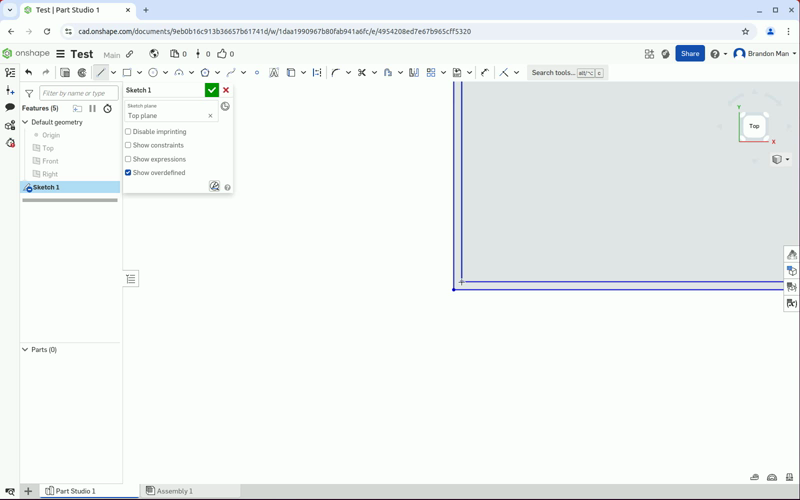
scroll(-6)
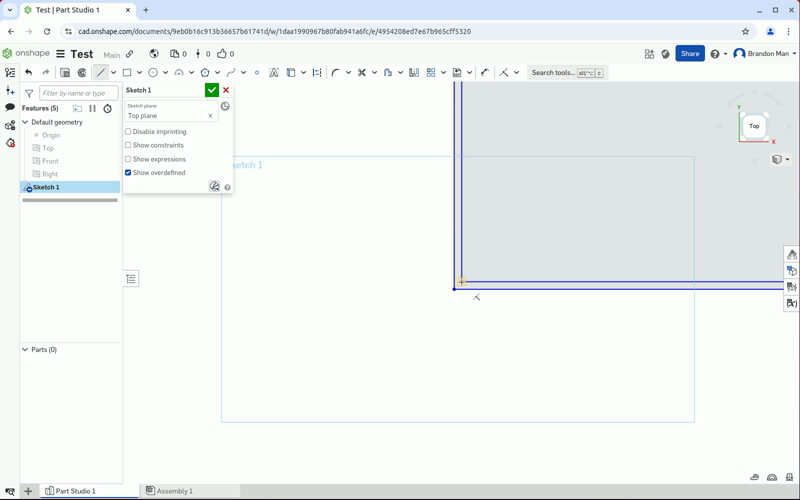
scroll(-6)
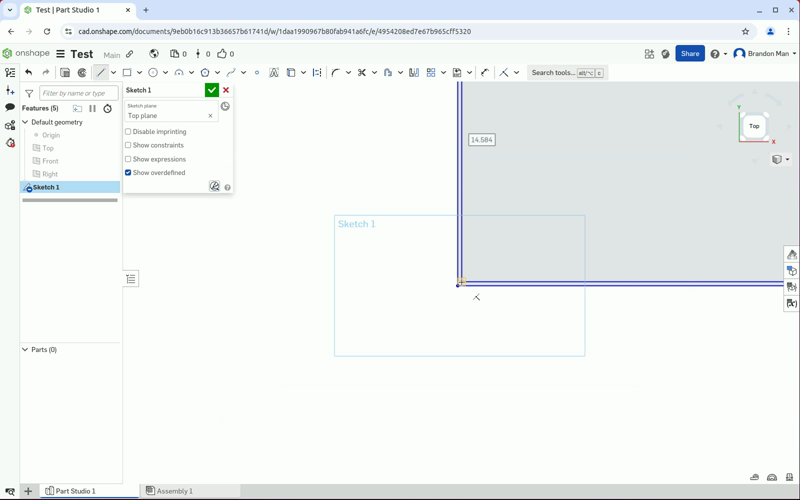
scroll(-6)
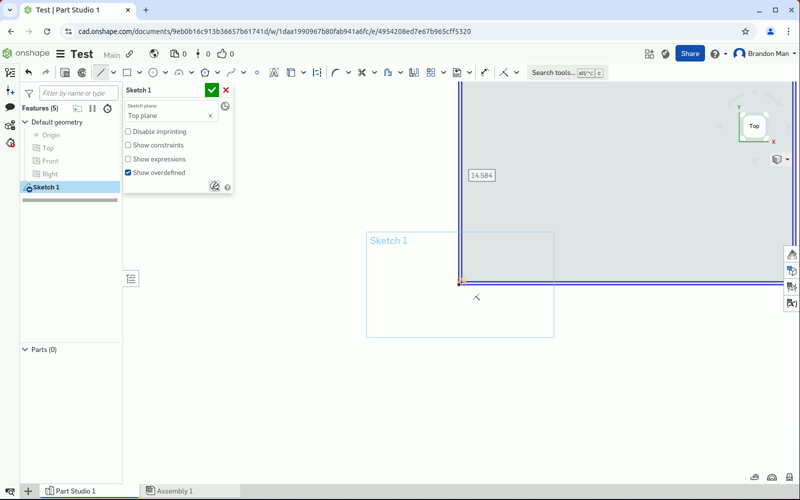
scroll(-6)
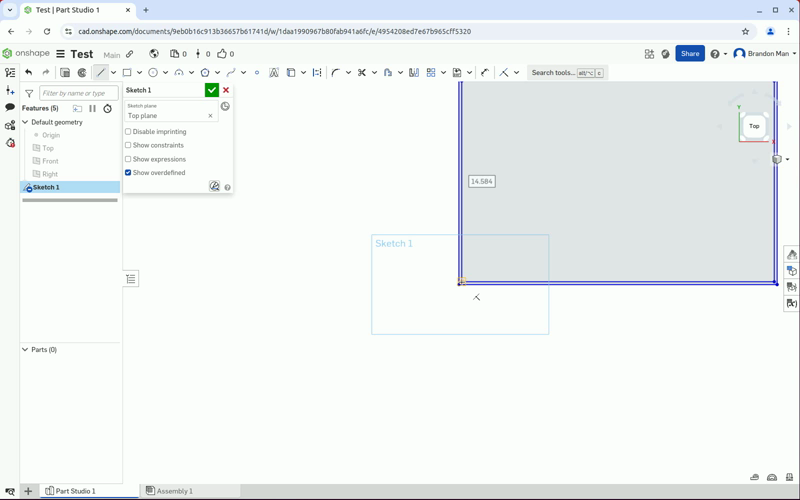
scroll(-6)
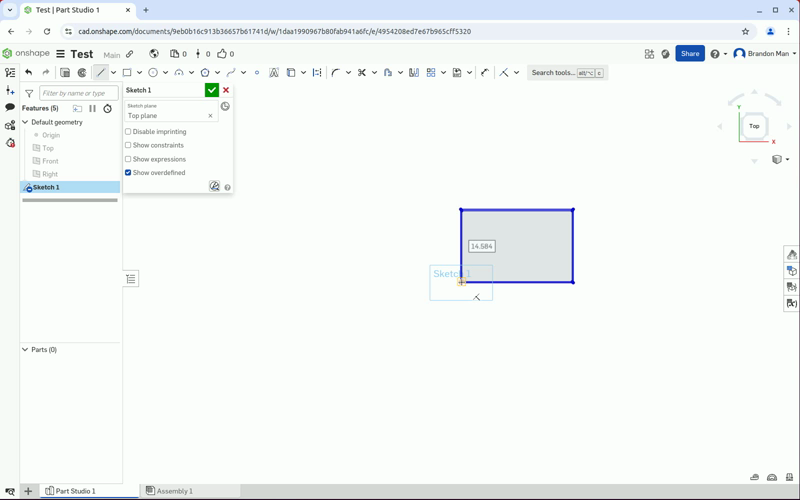
key(esc)
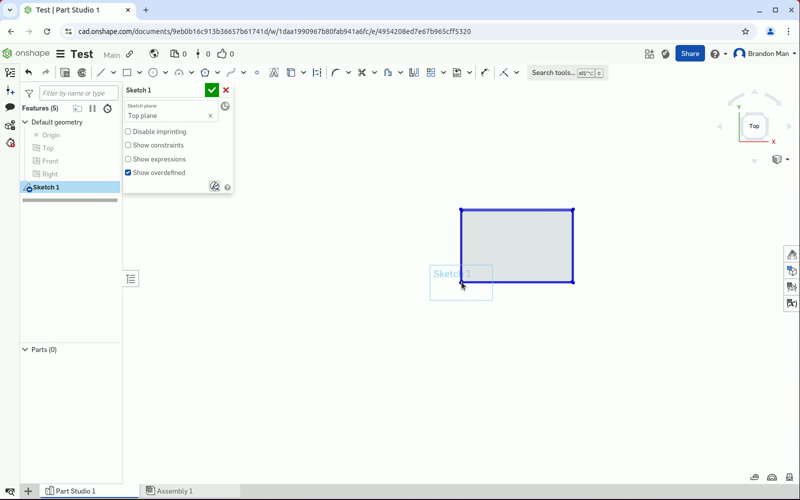
mouse_move(549, 209)
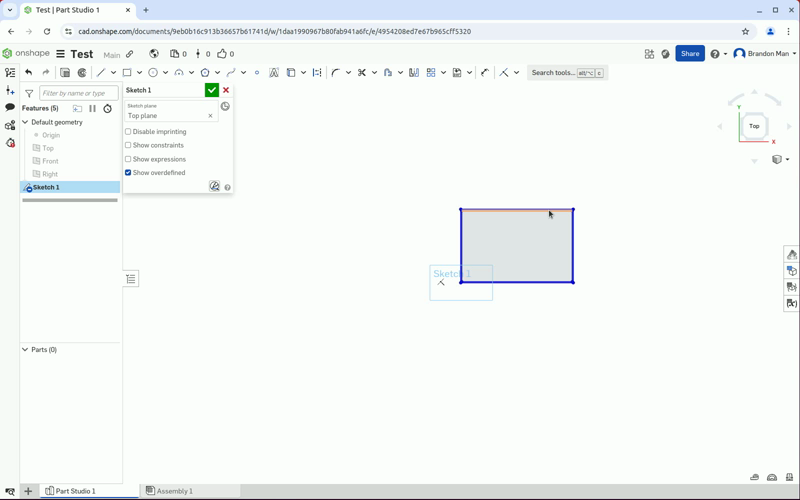
scroll(6)
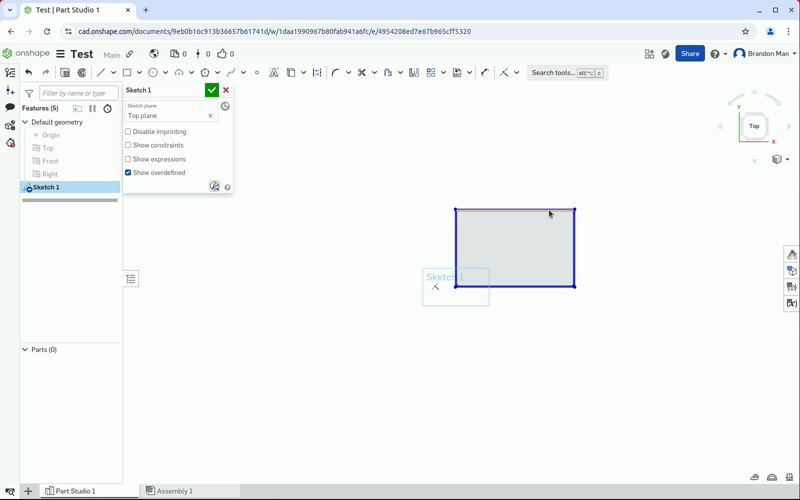
scroll(6)
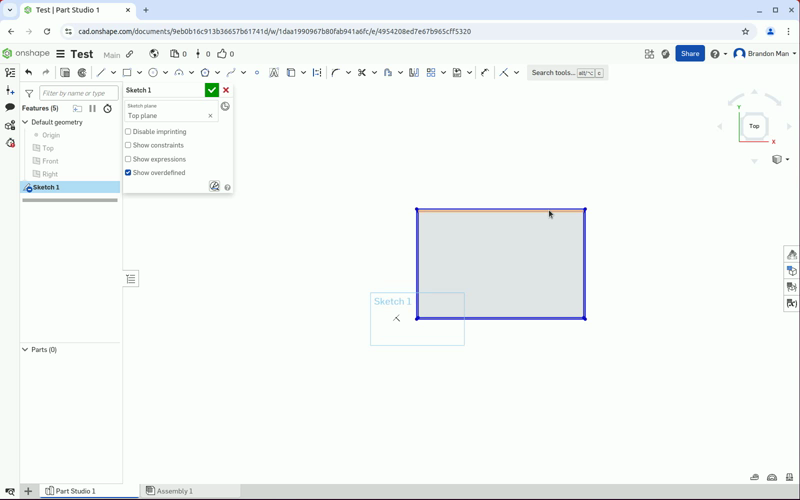
scroll(6)
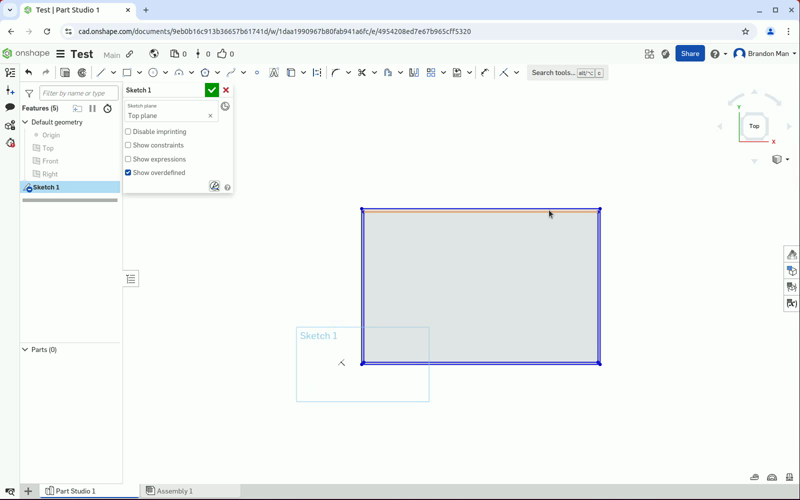
scroll(6)
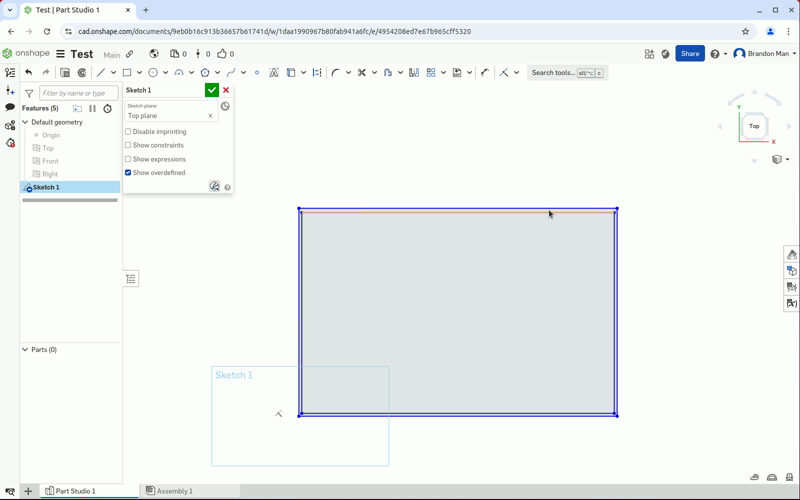
scroll(6)
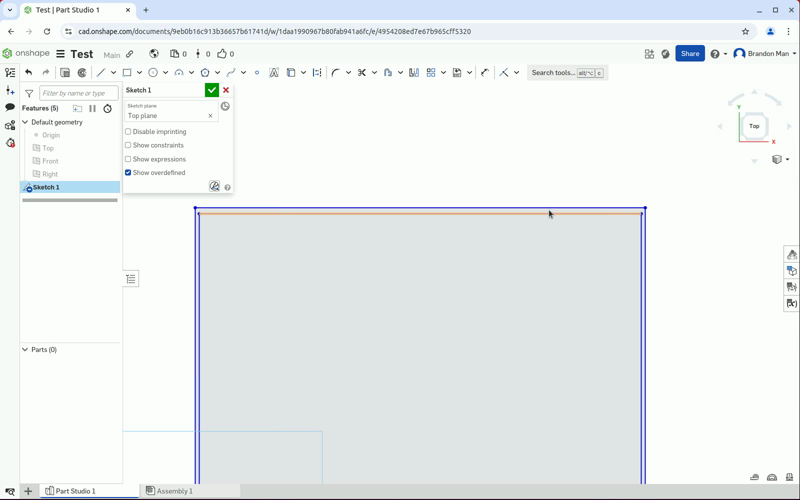
scroll(6)
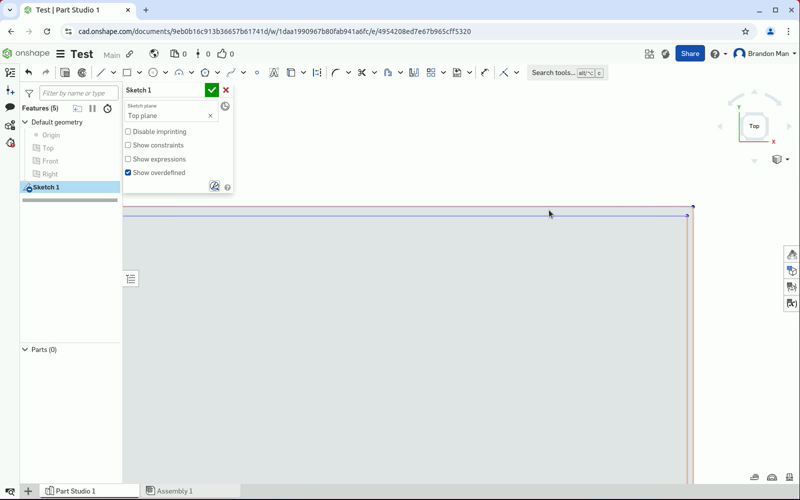
scroll(6)
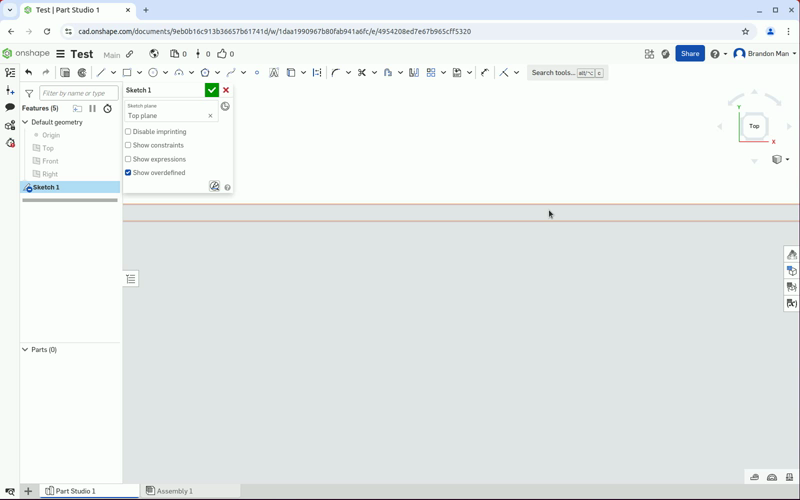
click(549, 209)
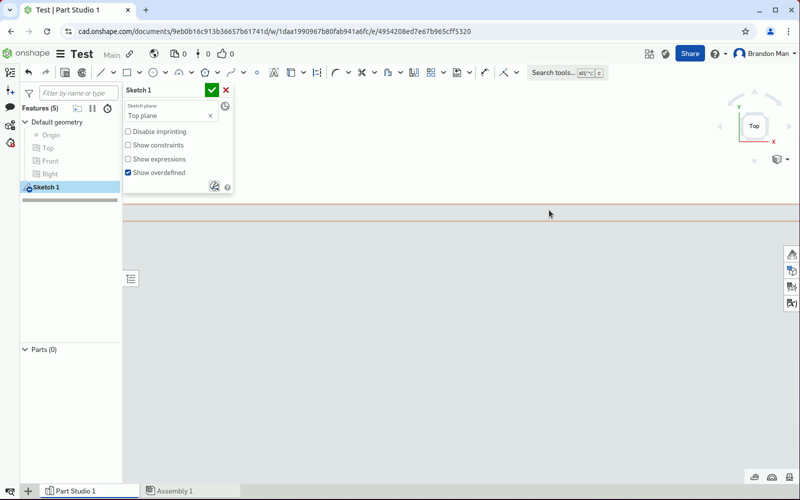
scroll(-6)
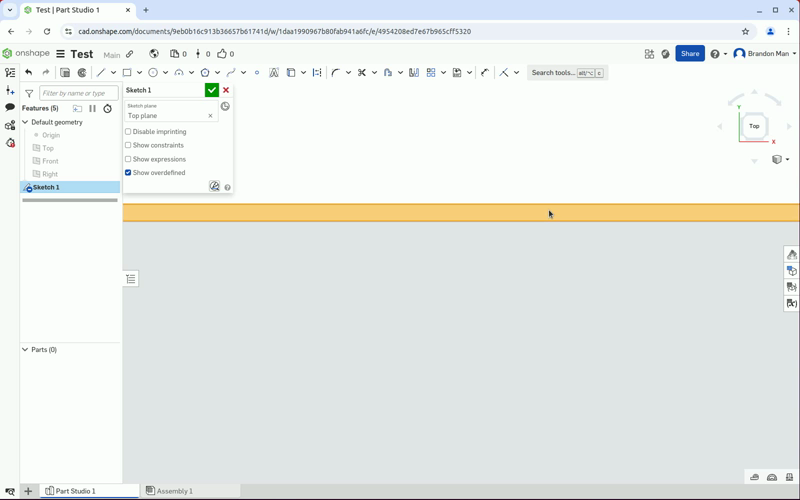
scroll(-6)
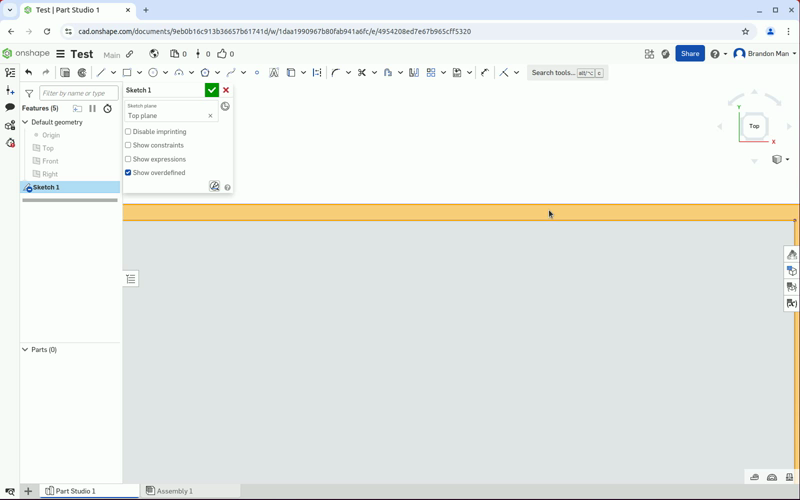
scroll(-6)
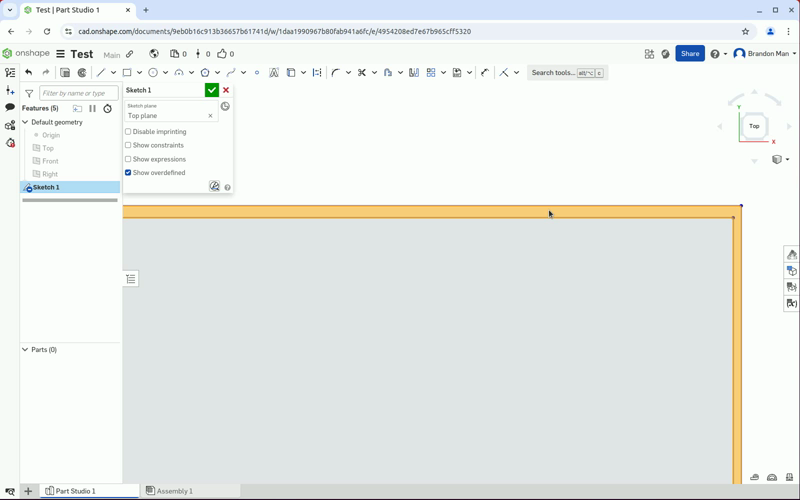
scroll(-6)
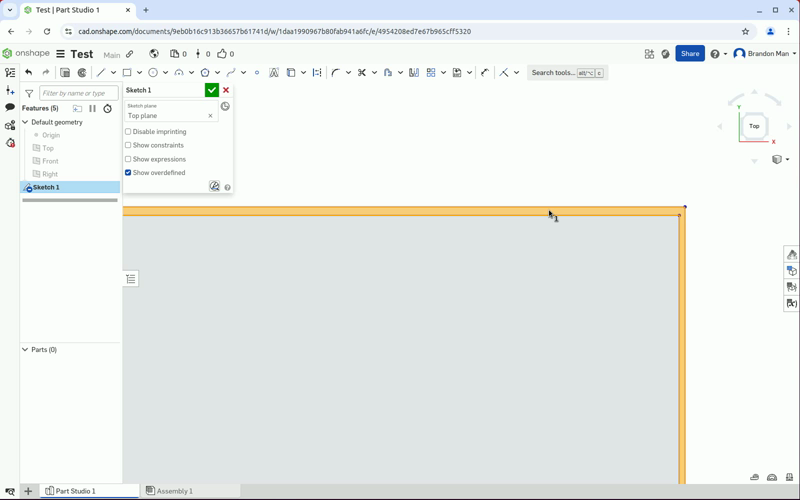
scroll(-6)
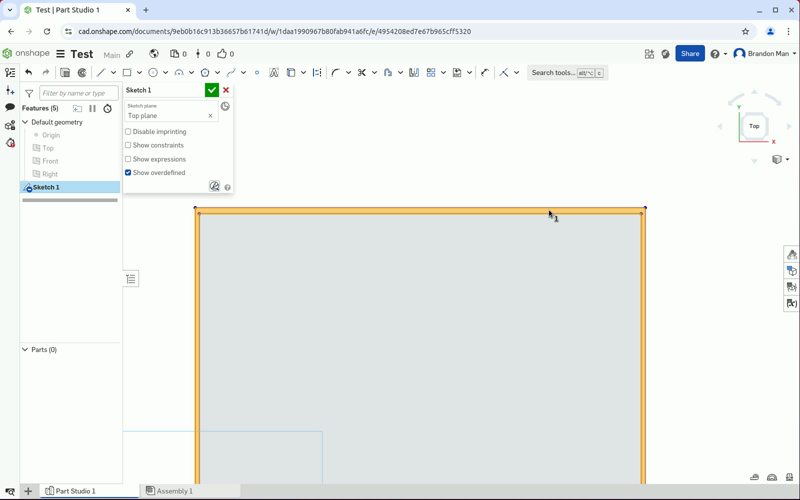
scroll(-6)
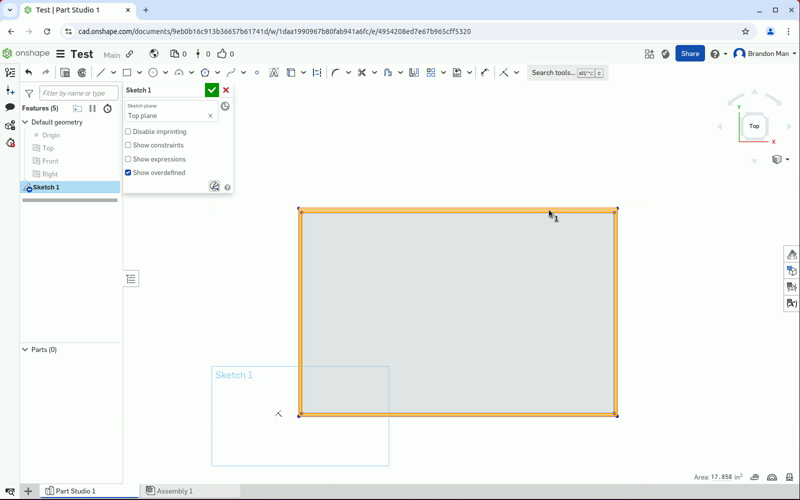
scroll(-6)
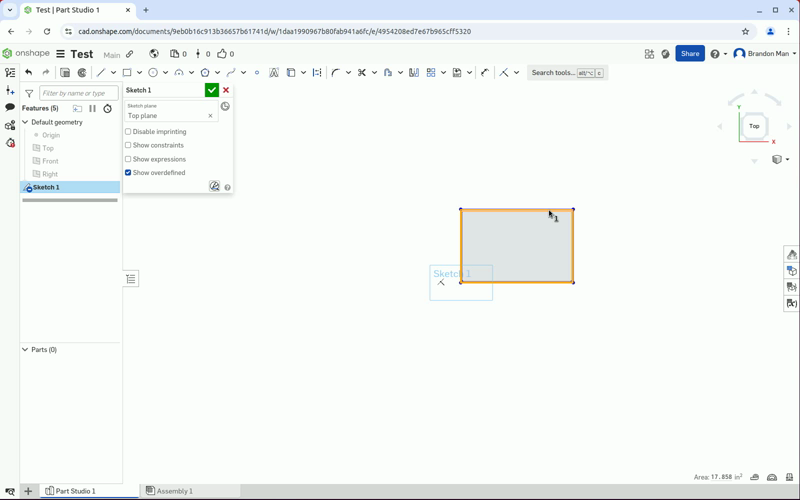
mouse_move(73, 352)
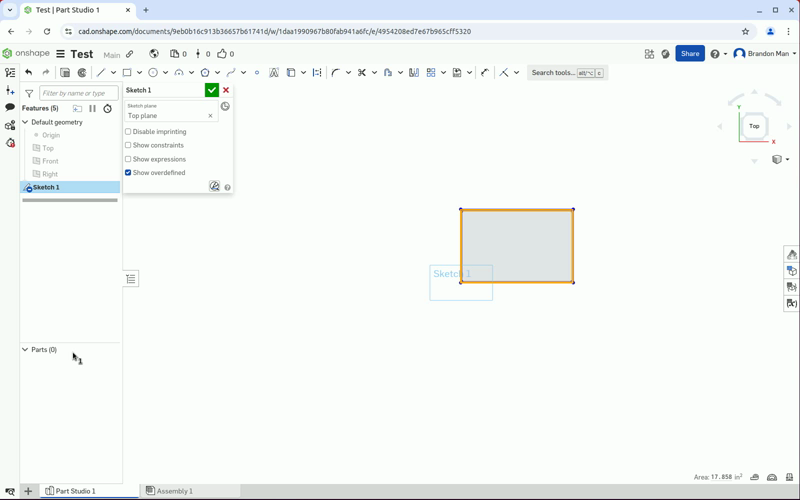
key(shift+y)
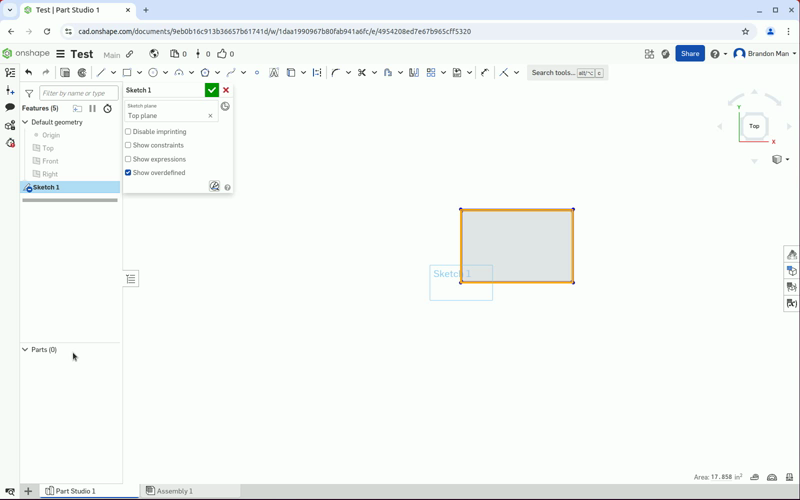
key(shift+e)
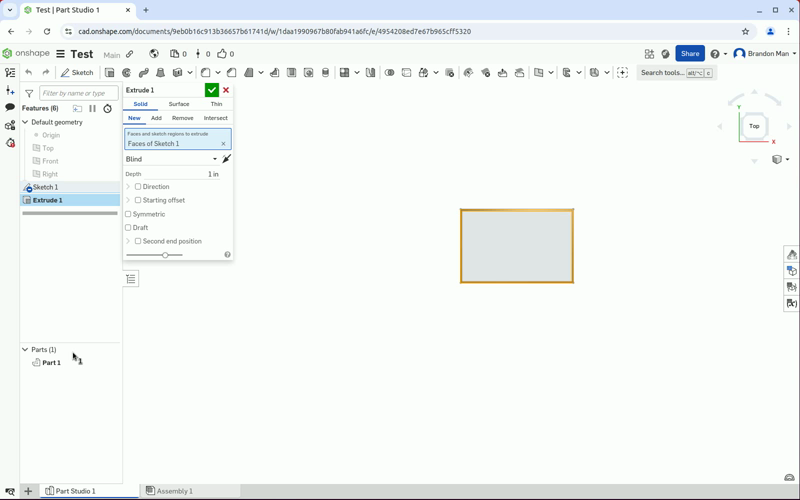
mouse_move(143, 106)
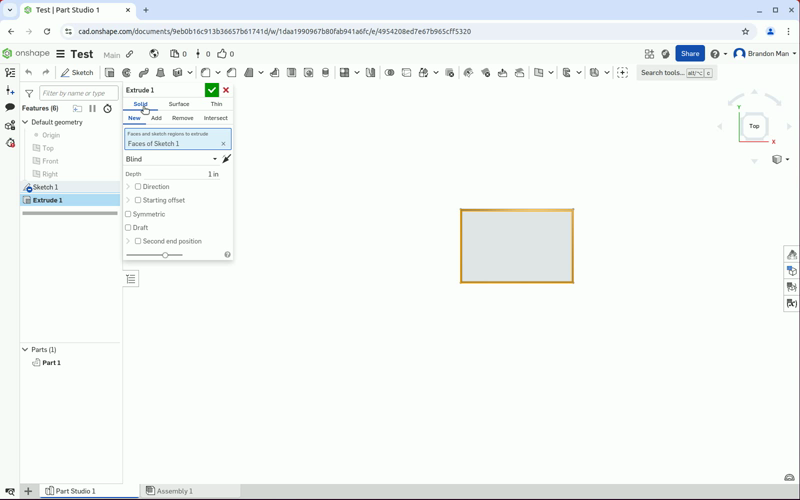
click(143, 106)
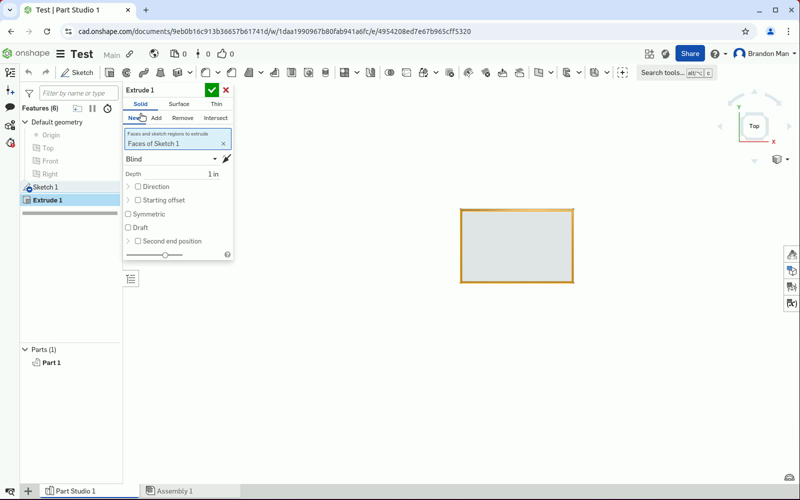
mouse_move(137, 120)
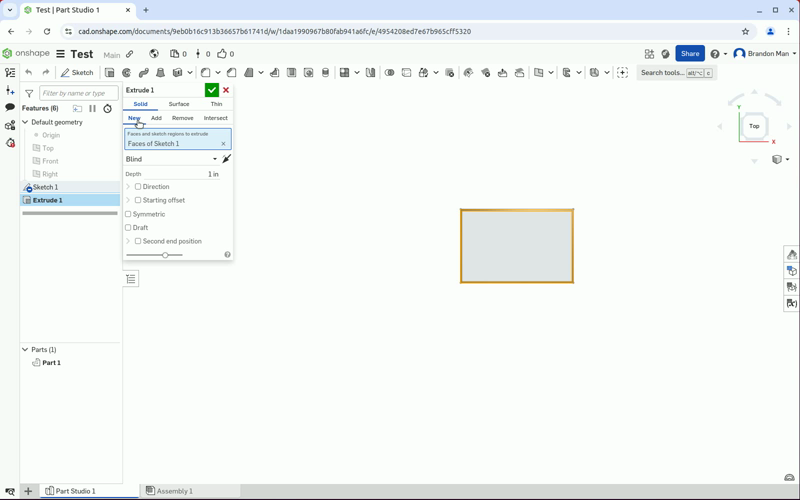
click(137, 120)
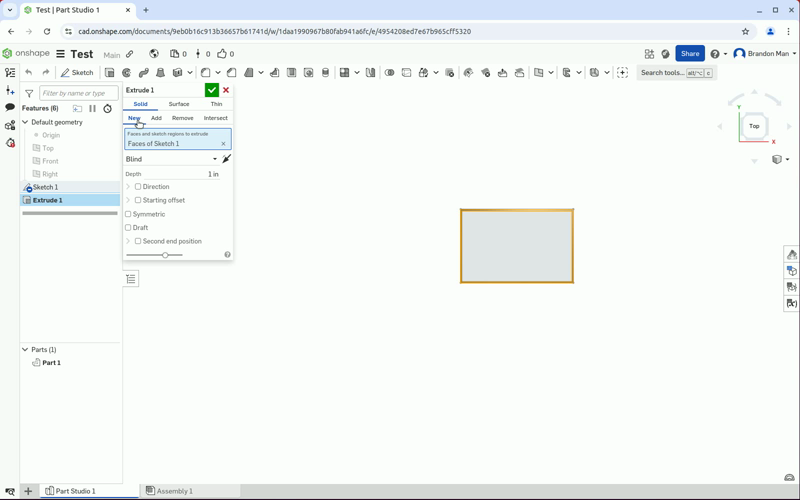
key(tab, 4)
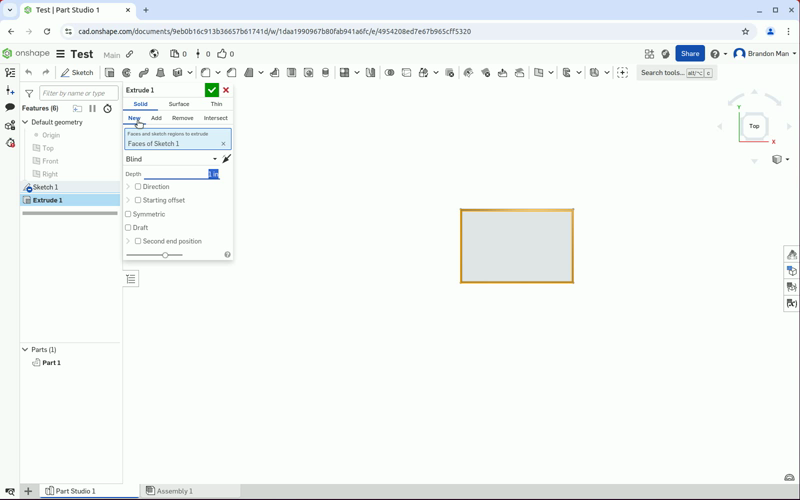
text(10.832)
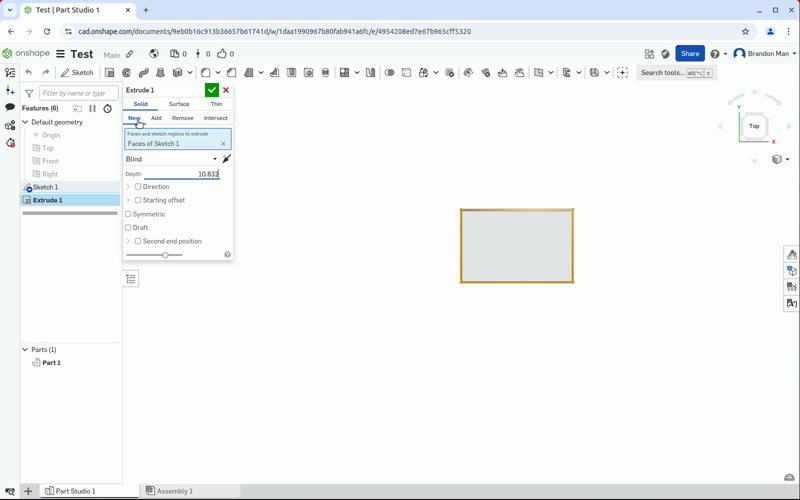
key(enter)
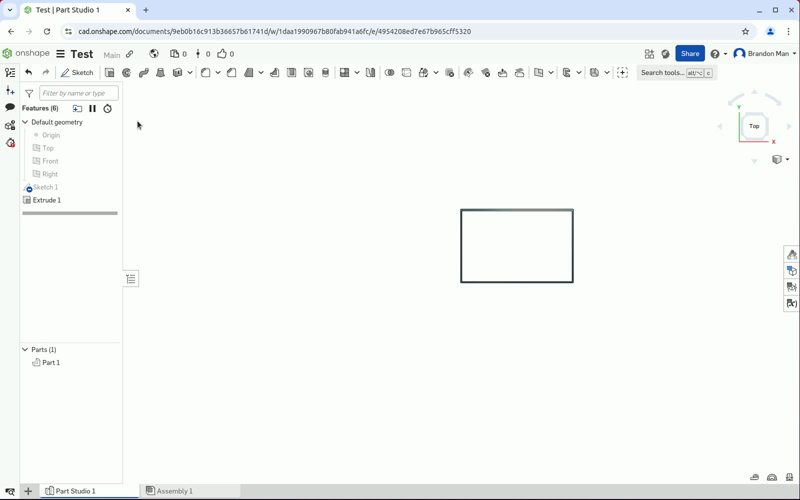
key(shift+h)
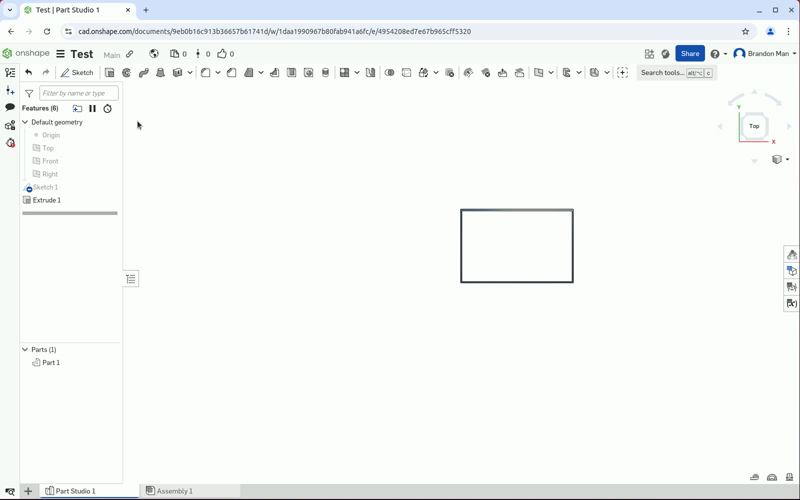
key(shift+h)
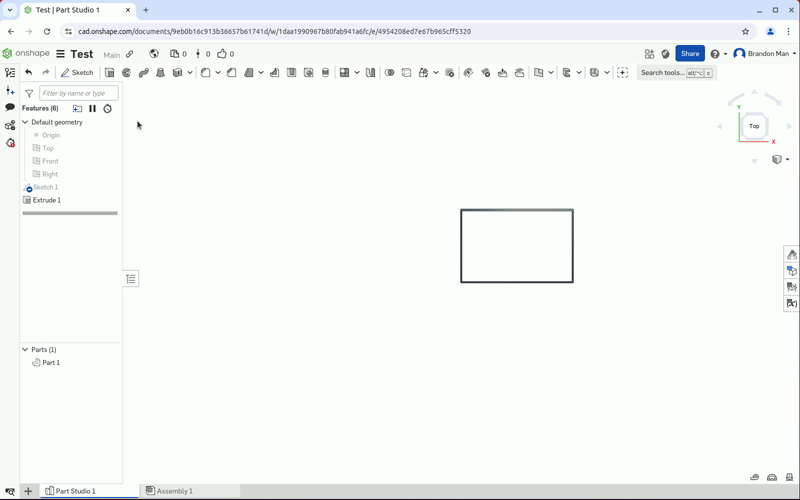
mouse_move(73, 189)
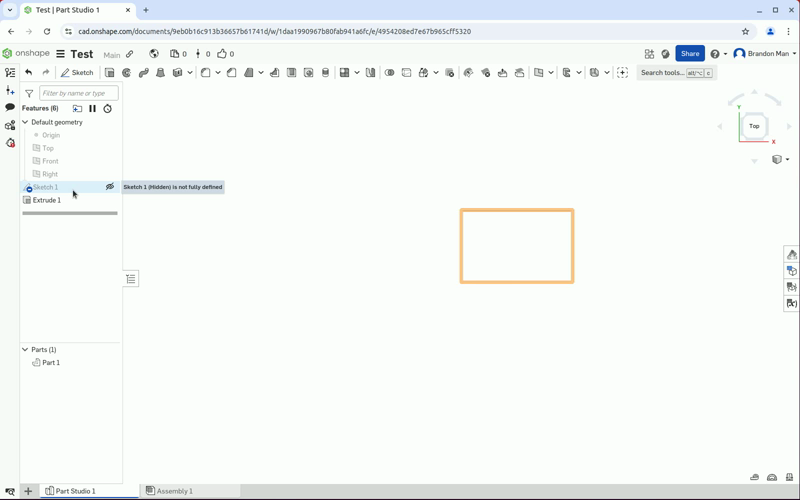
click(73, 189)
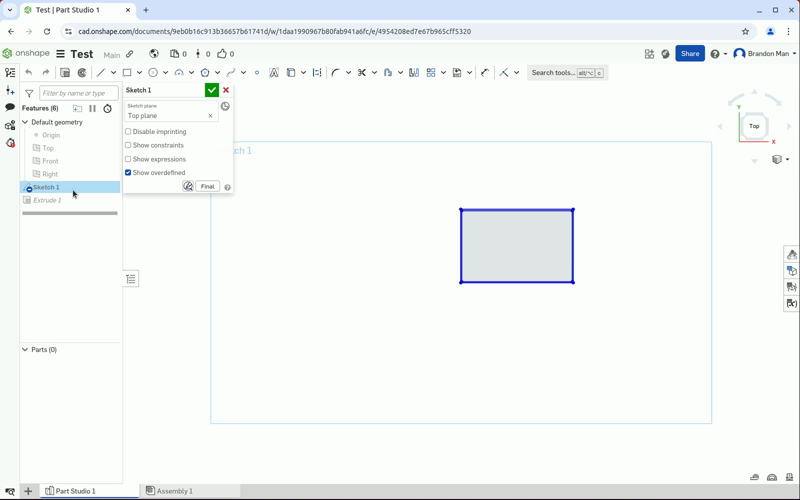
mouse_move(229, 92)
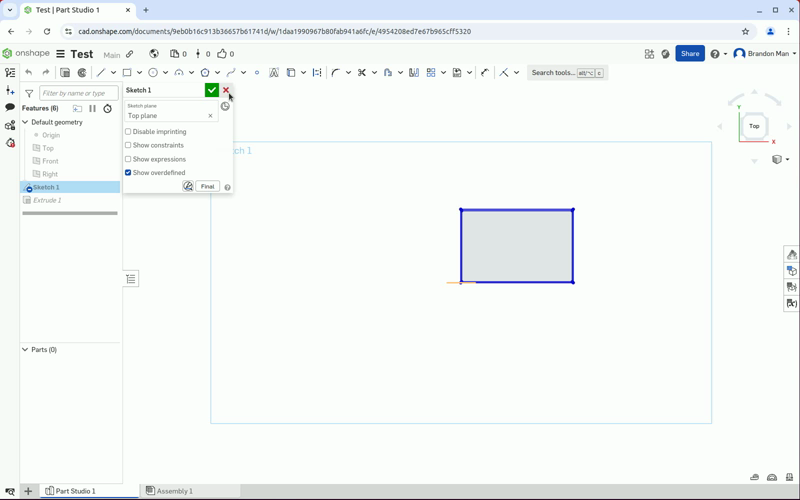
click(229, 92)
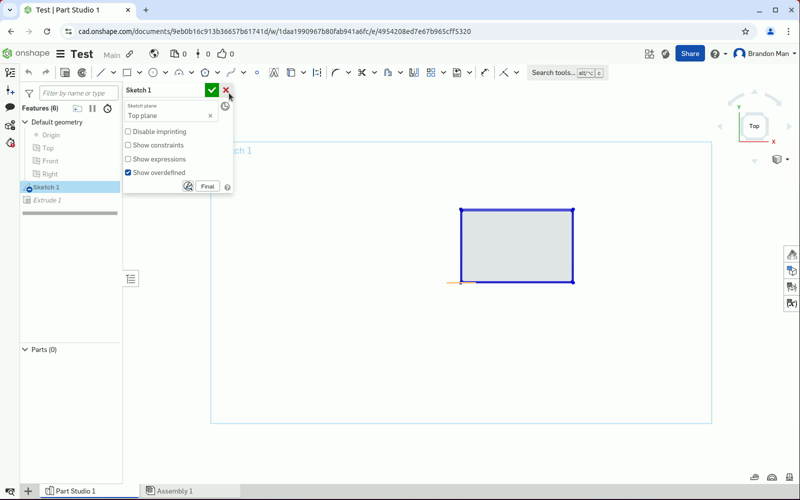
key(shift+s)
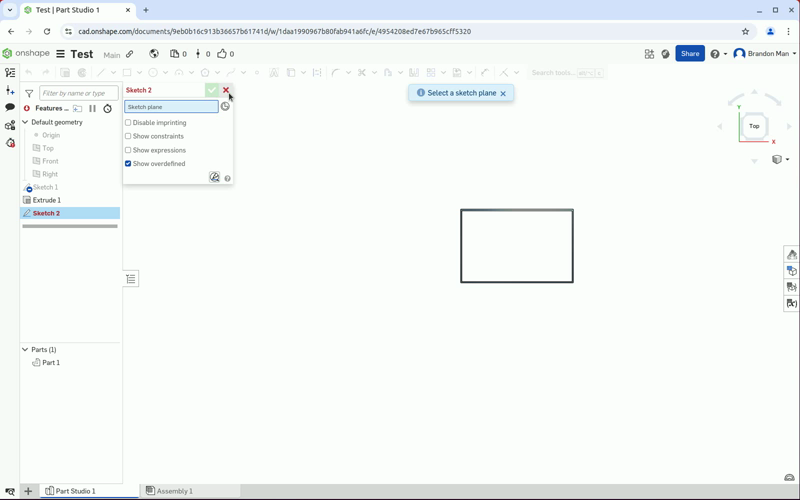
mouse_move(73, 150)
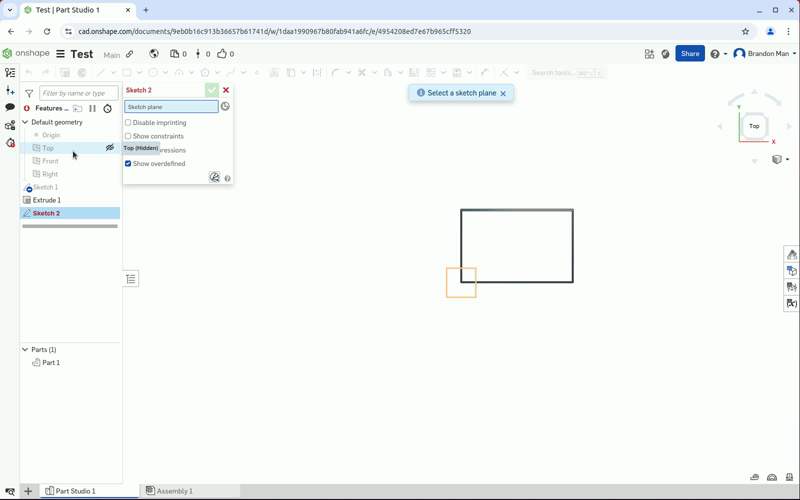
click(73, 150)
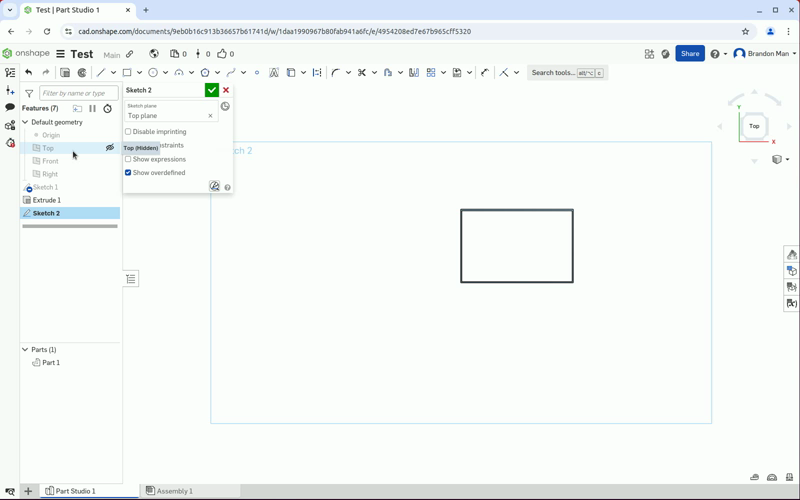
mouse_move(73, 352)
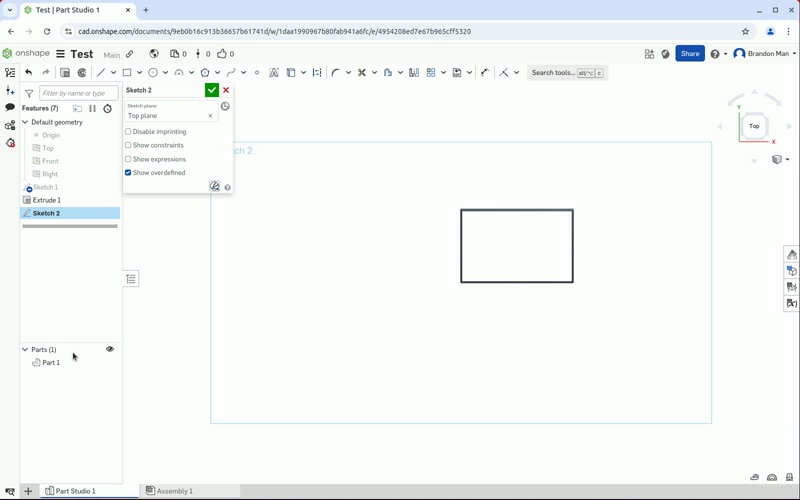
key(y)
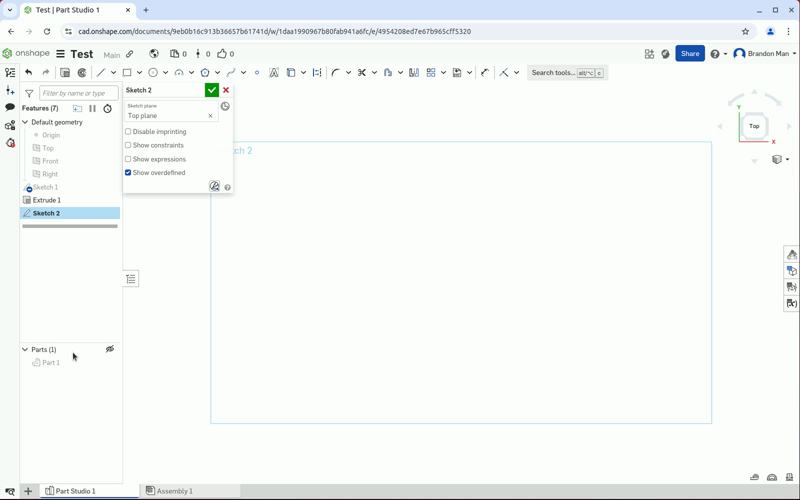
key(l)
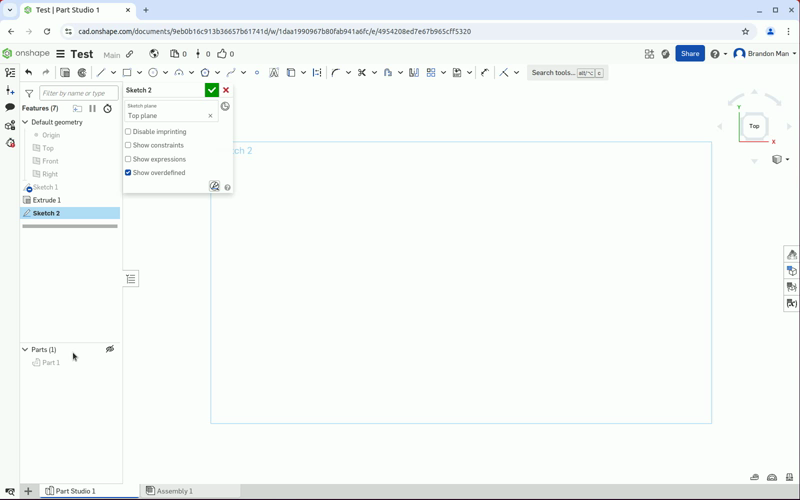
key_down(shift)
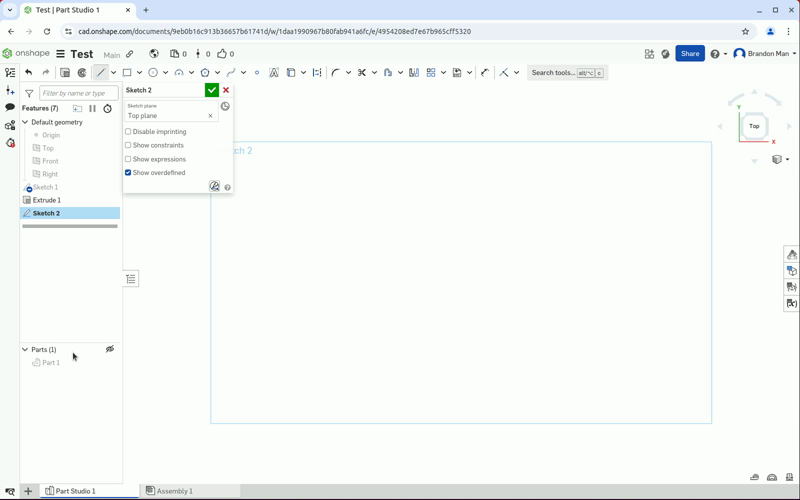
mouse_move(487, 281)
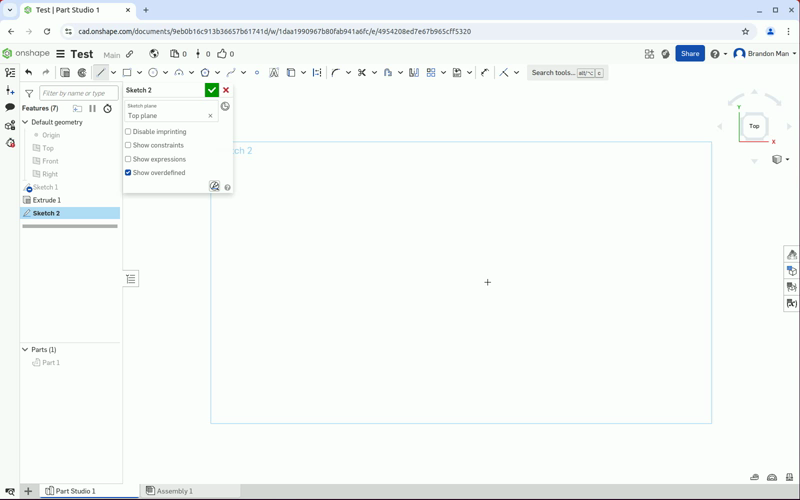
click(487, 281)
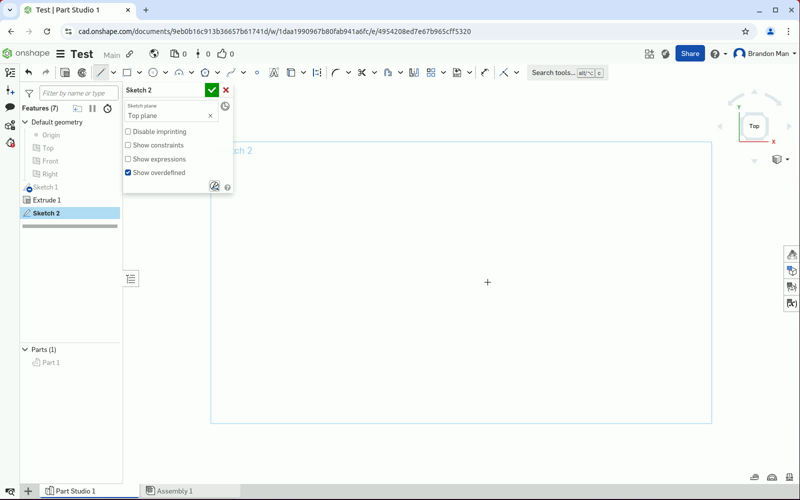
key_up(shift)
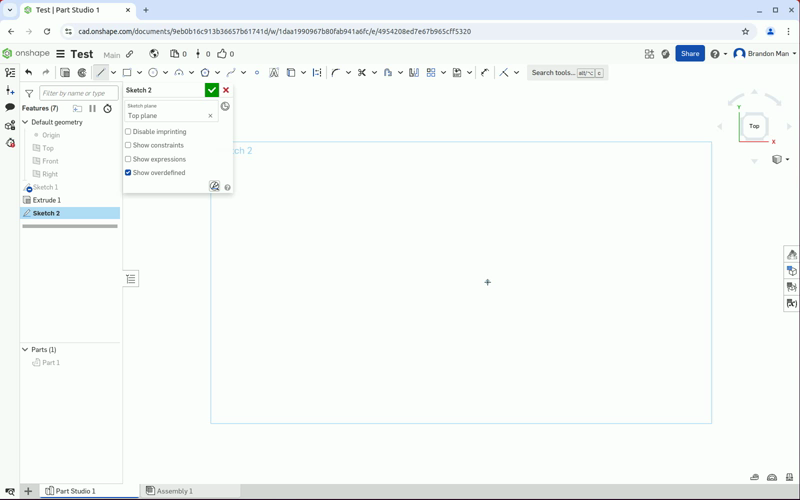
key_down(shift)
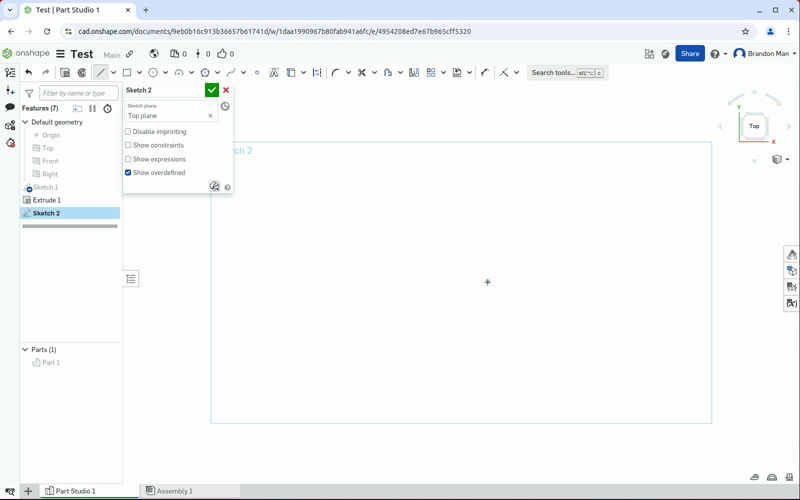
mouse_move(517, 281)
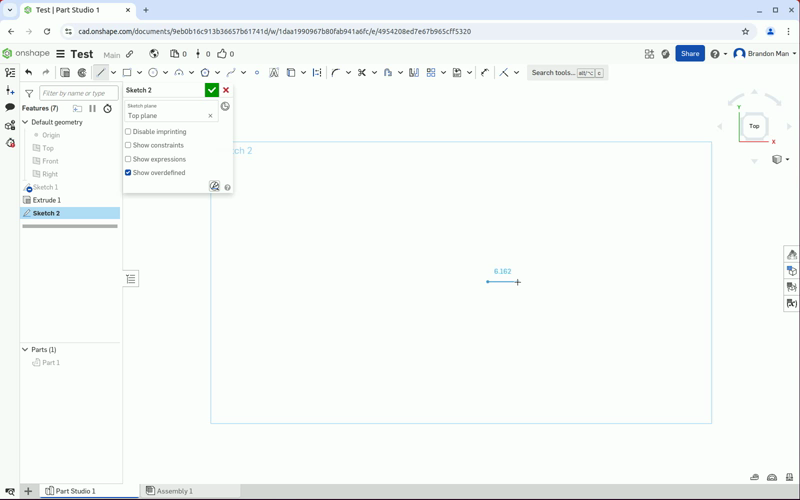
mouse_move(488, 281)
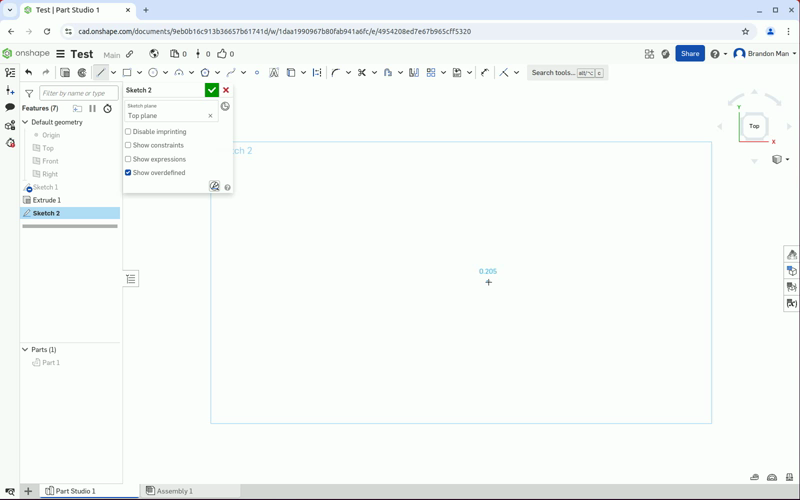
scroll(6)
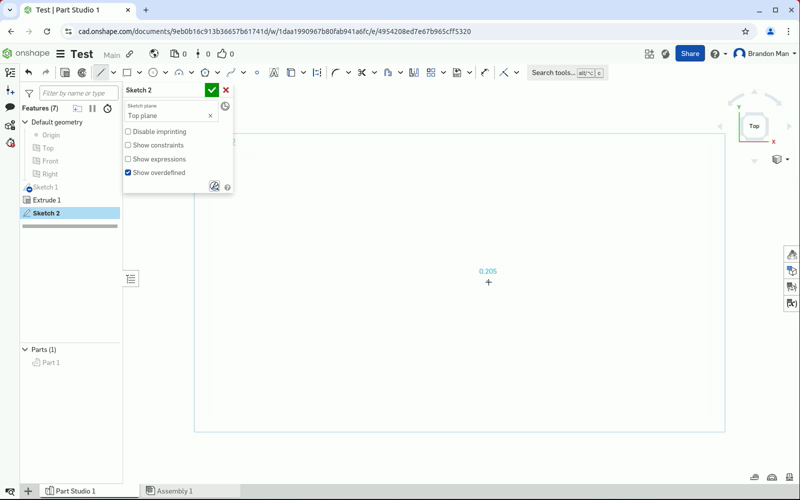
scroll(6)
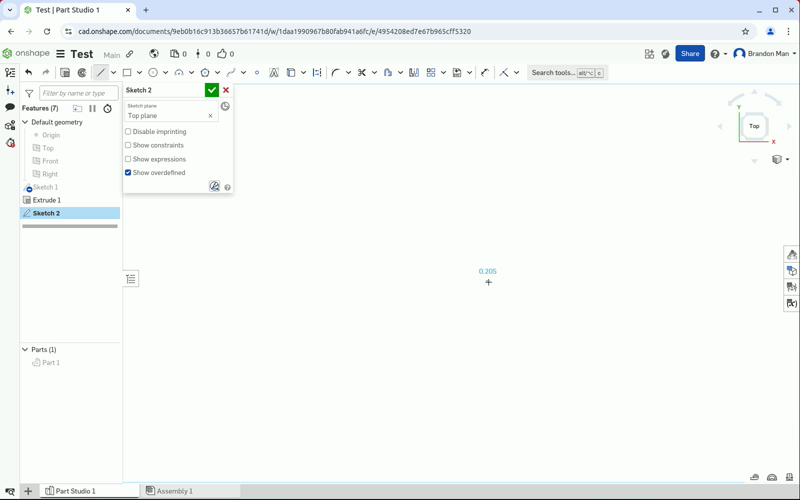
scroll(6)
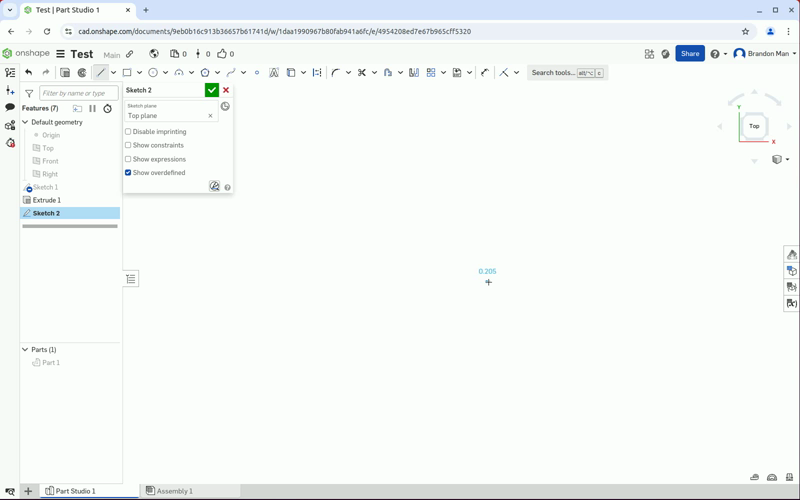
scroll(6)
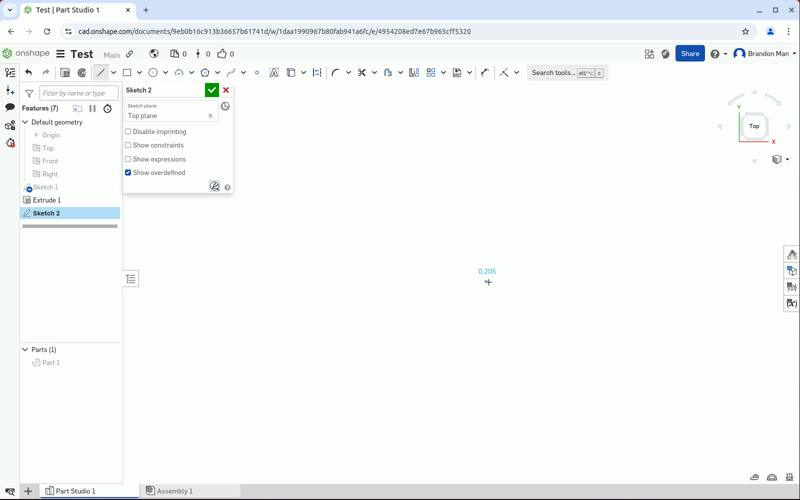
scroll(6)
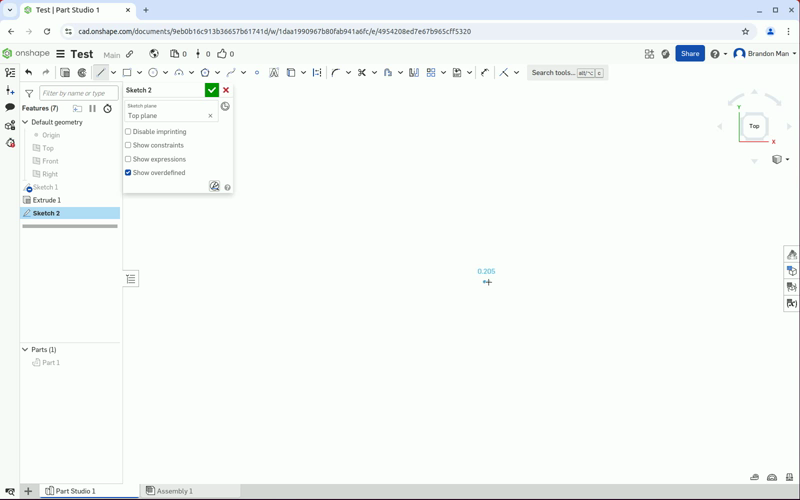
scroll(6)
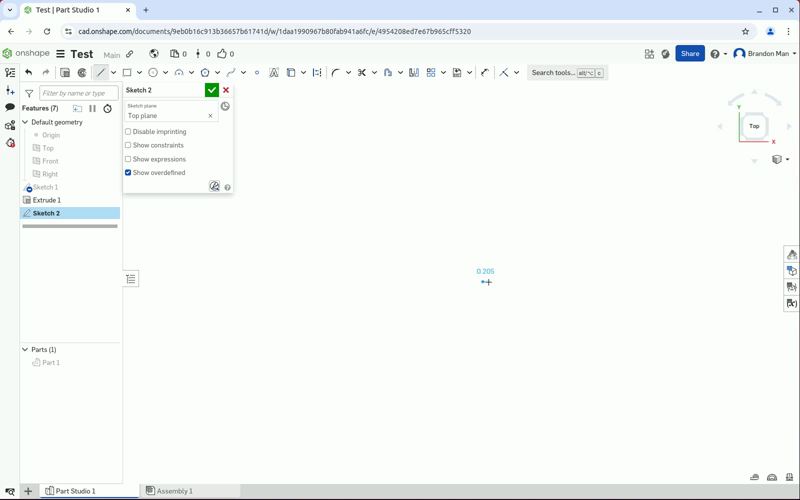
scroll(6)
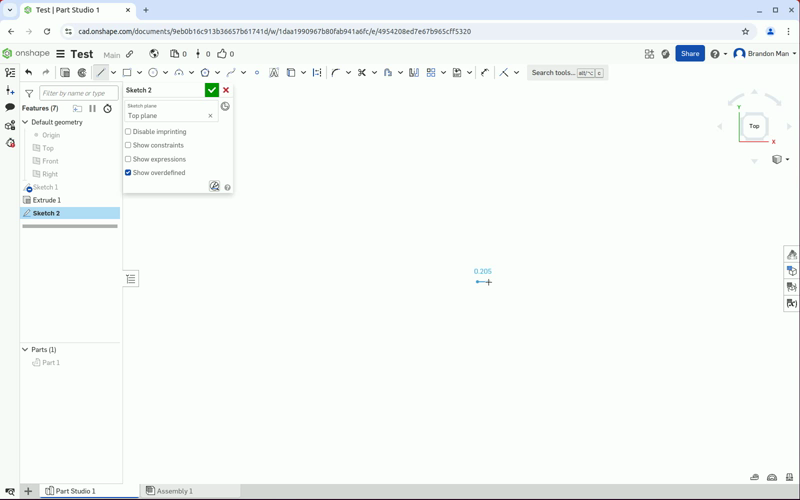
click(488, 281)
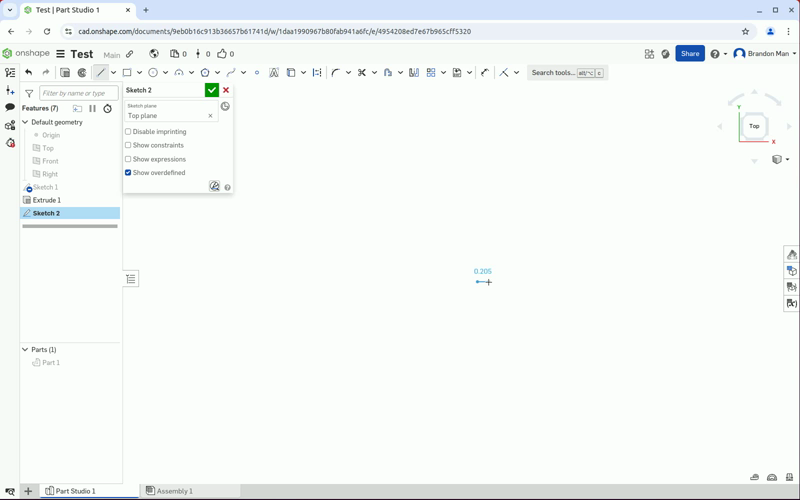
scroll(-6)
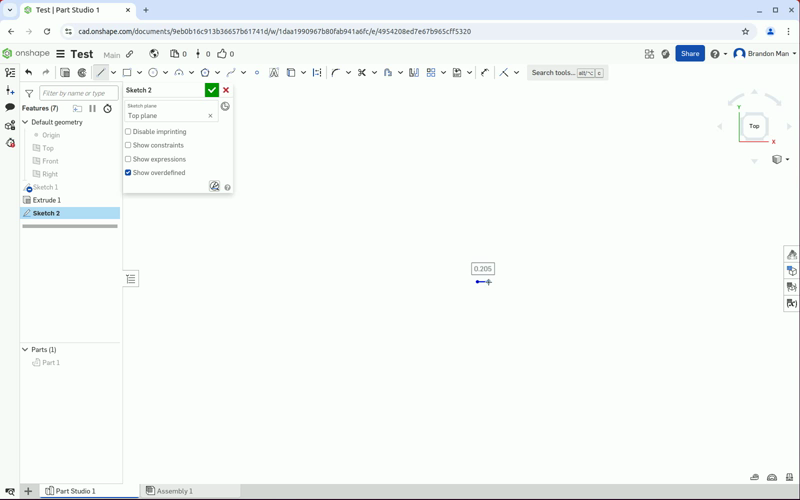
scroll(-6)
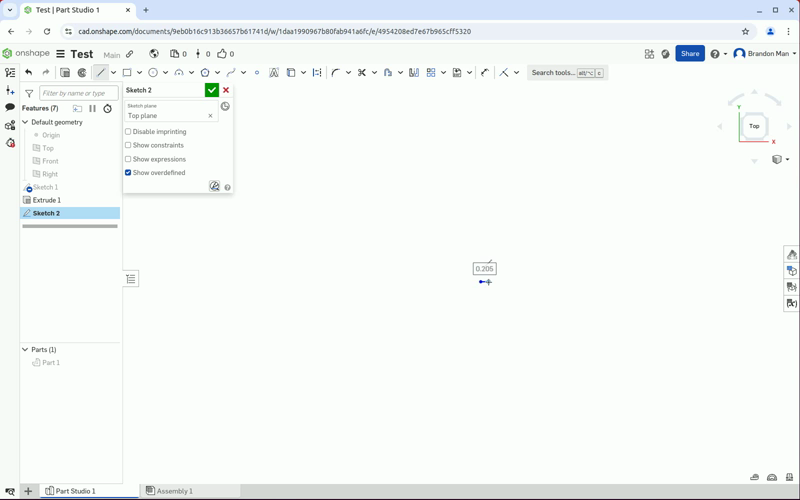
scroll(-6)
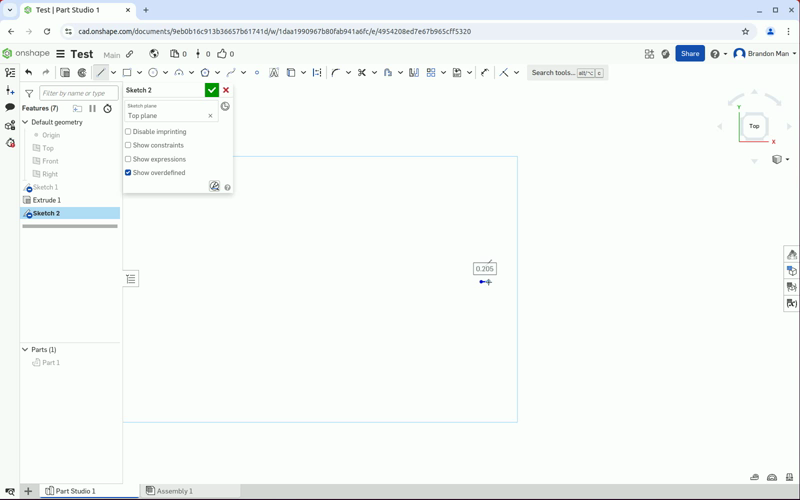
scroll(-6)
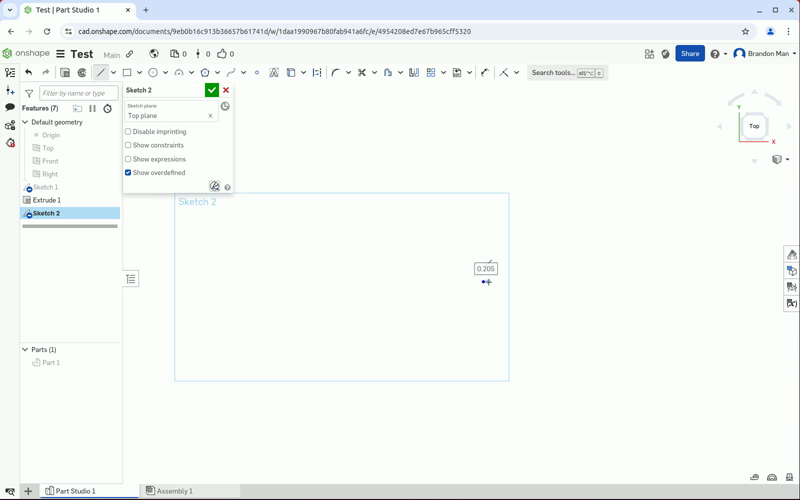
scroll(-6)
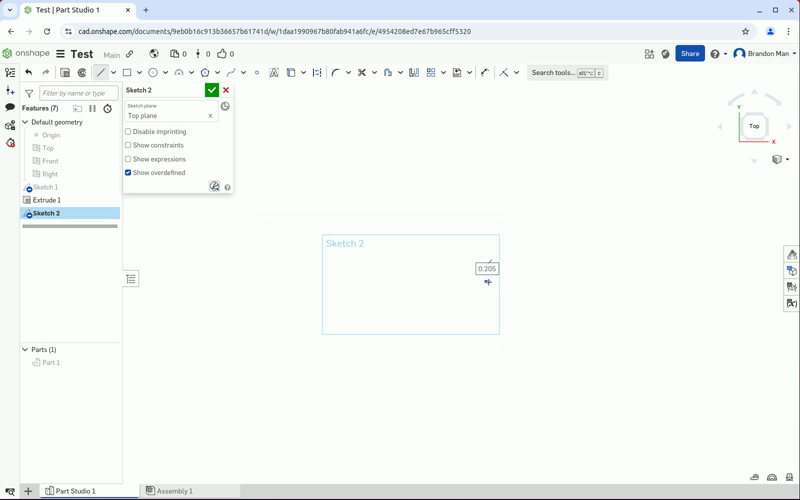
scroll(-6)
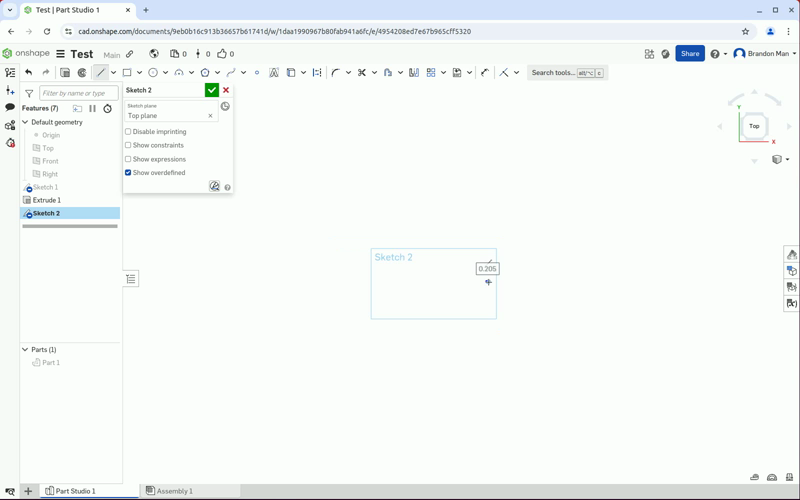
scroll(-6)
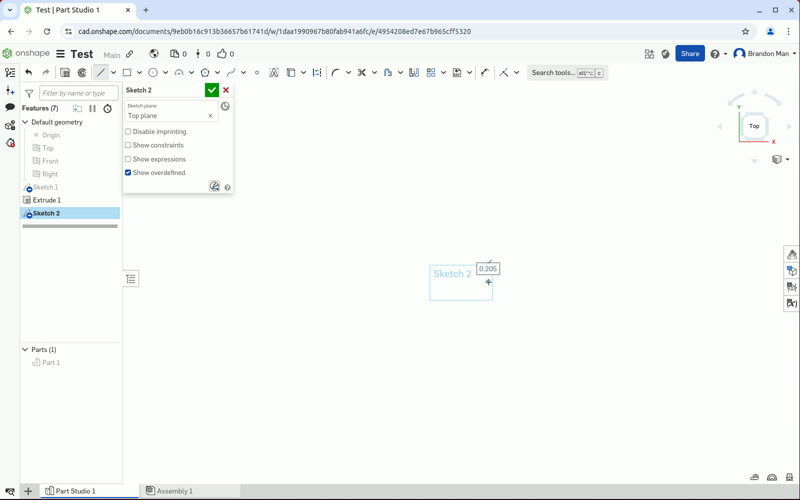
key_up(shift)
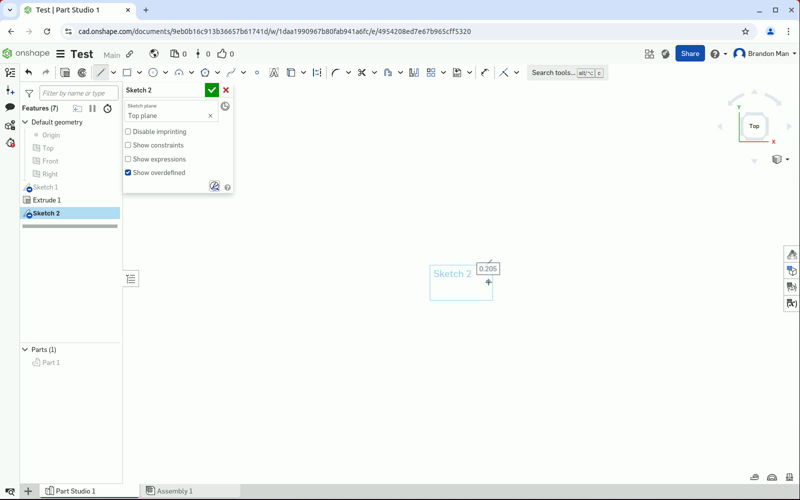
key_down(shift)
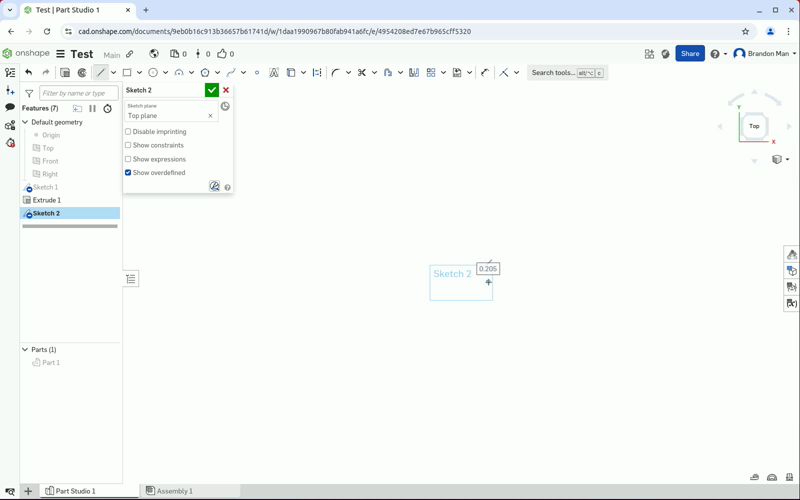
mouse_move(488, 209)
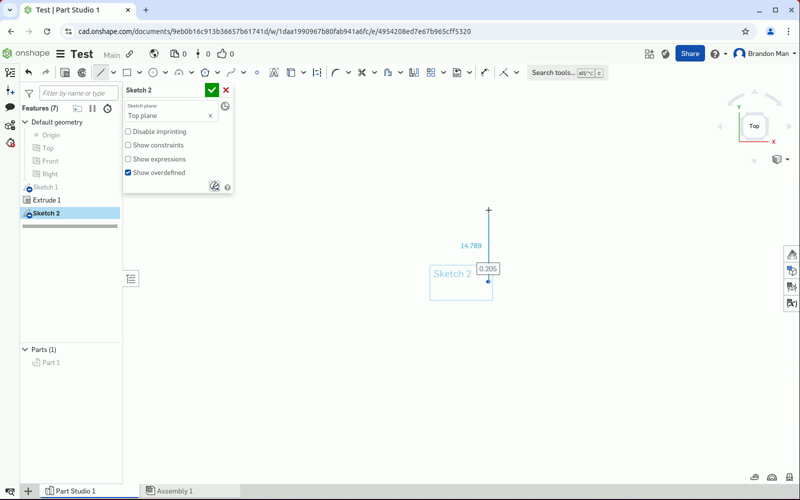
click(488, 209)
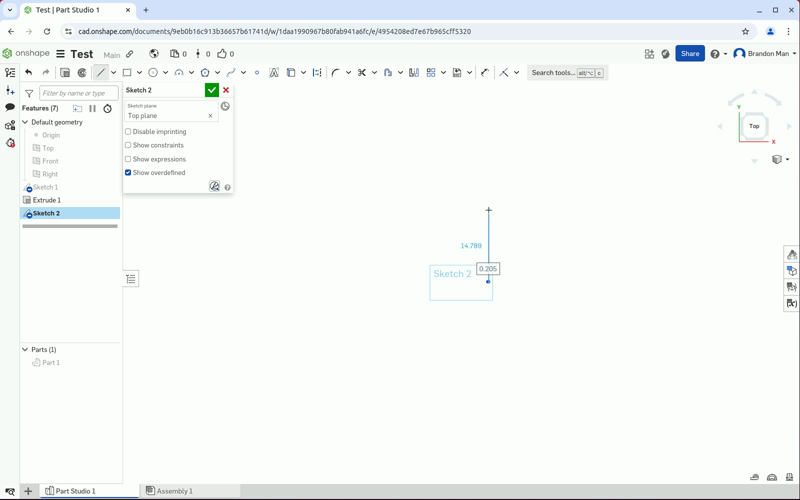
key_up(shift)
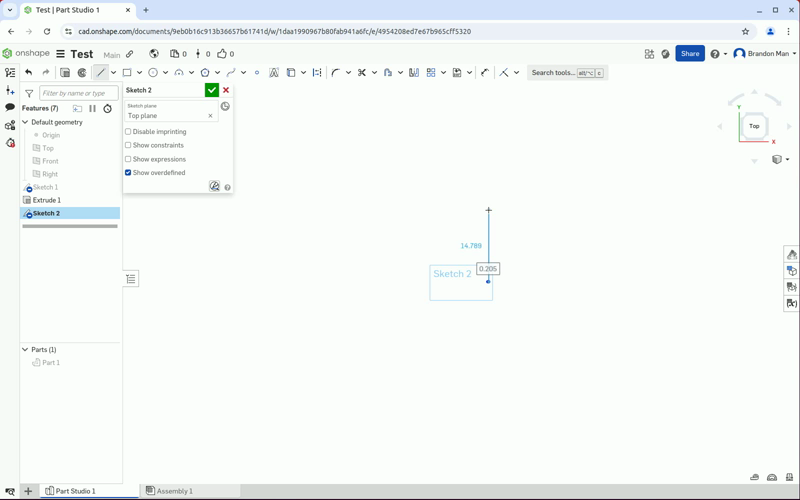
key_down(shift)
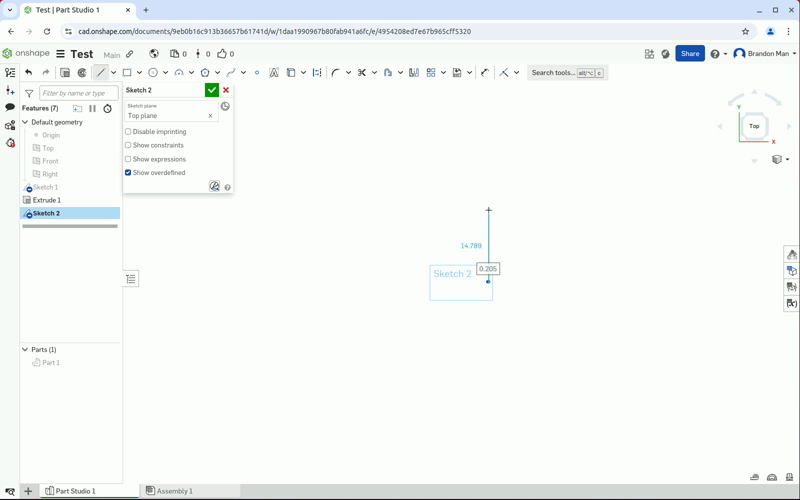
mouse_move(518, 209)
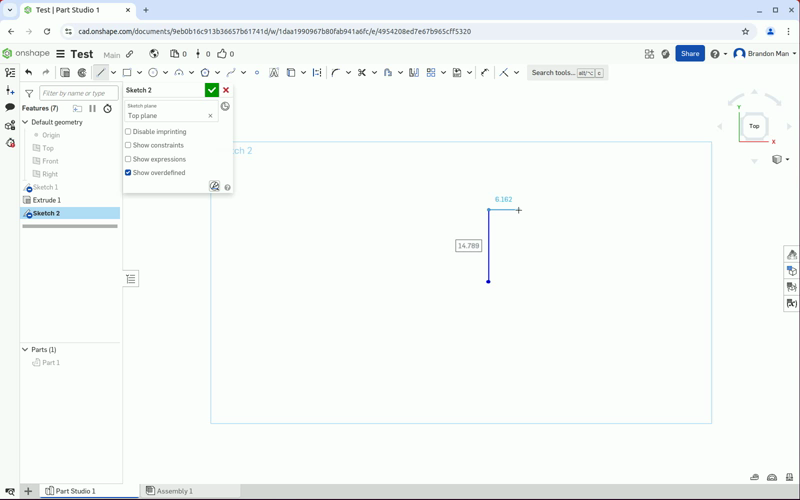
mouse_move(487, 209)
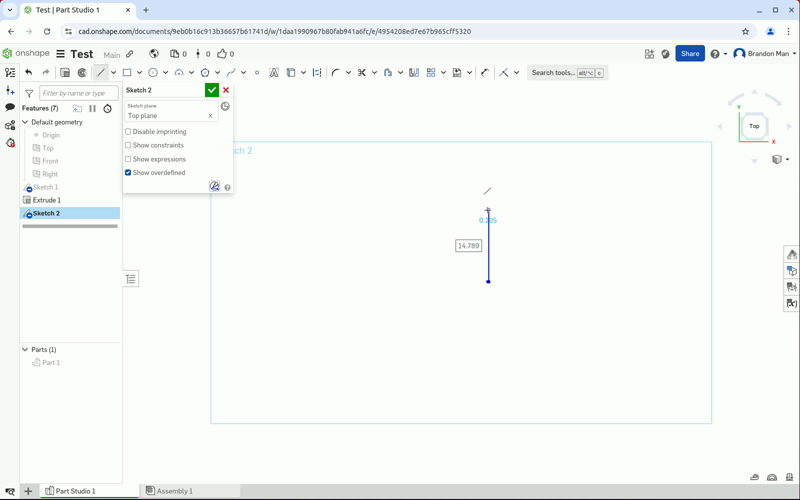
scroll(6)
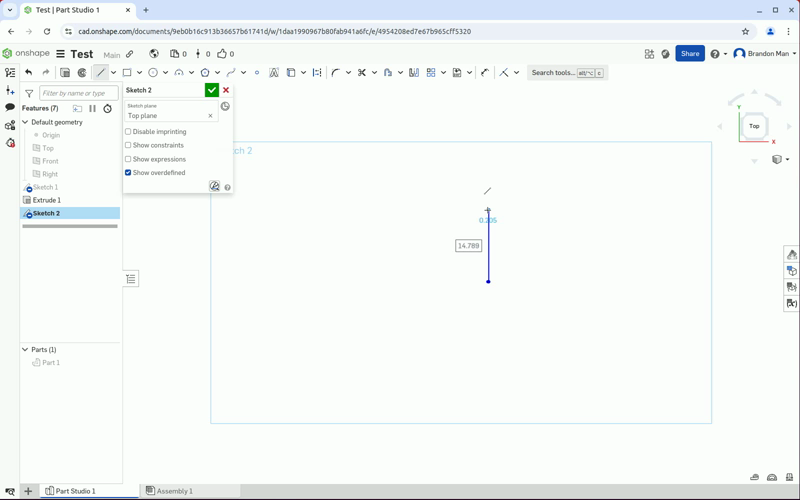
scroll(6)
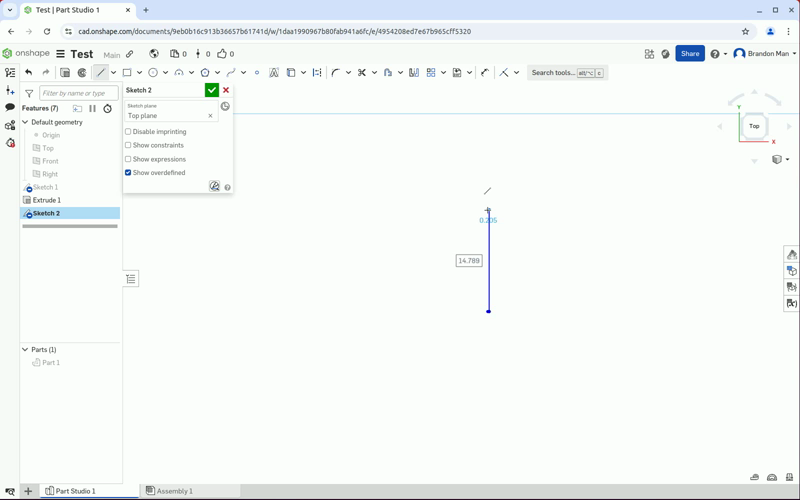
scroll(6)
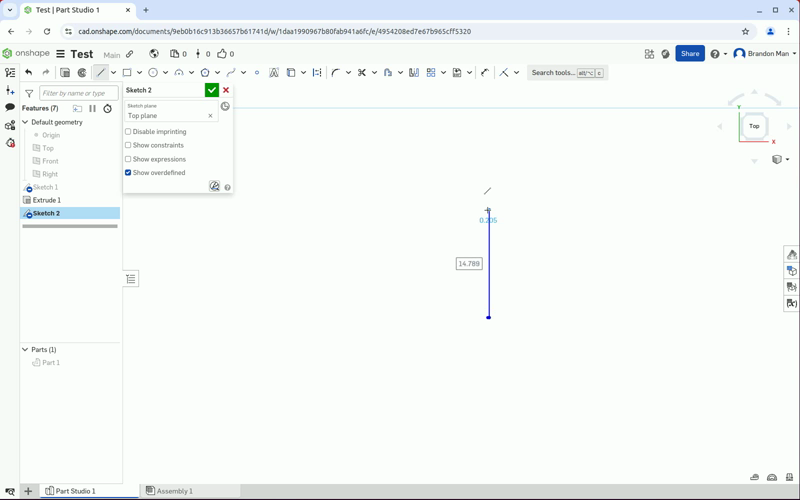
scroll(6)
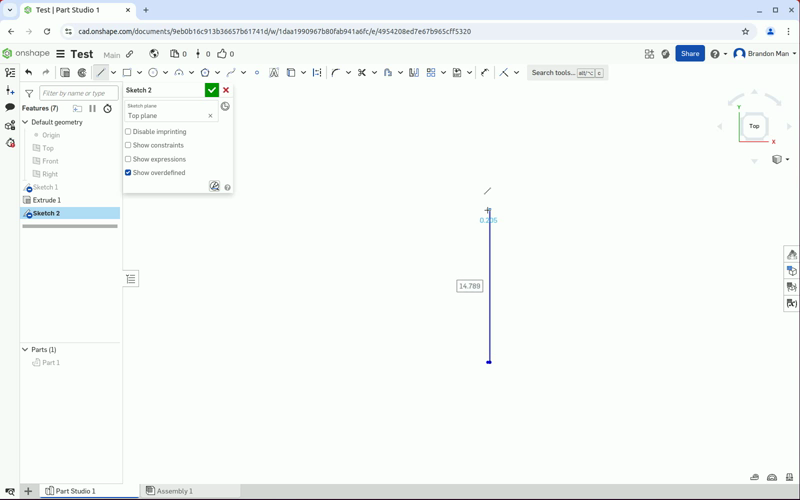
scroll(6)
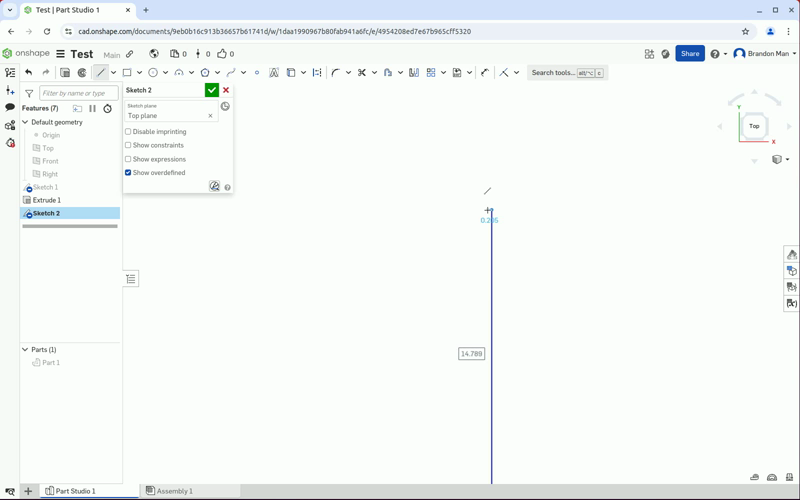
scroll(6)
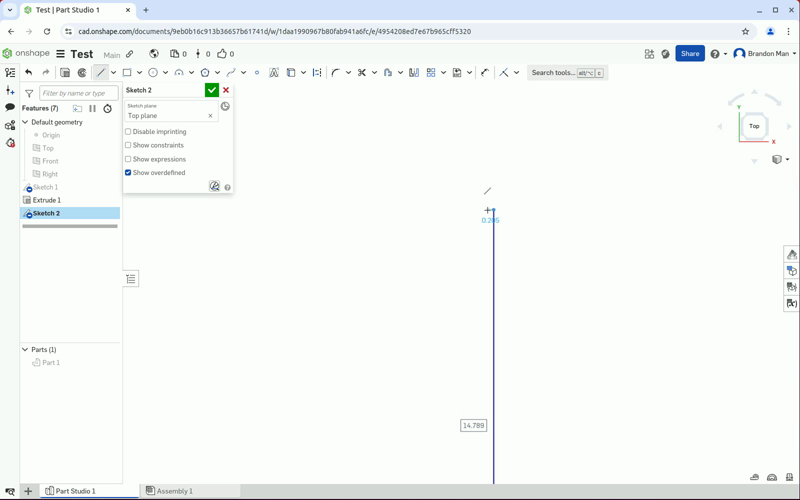
scroll(6)
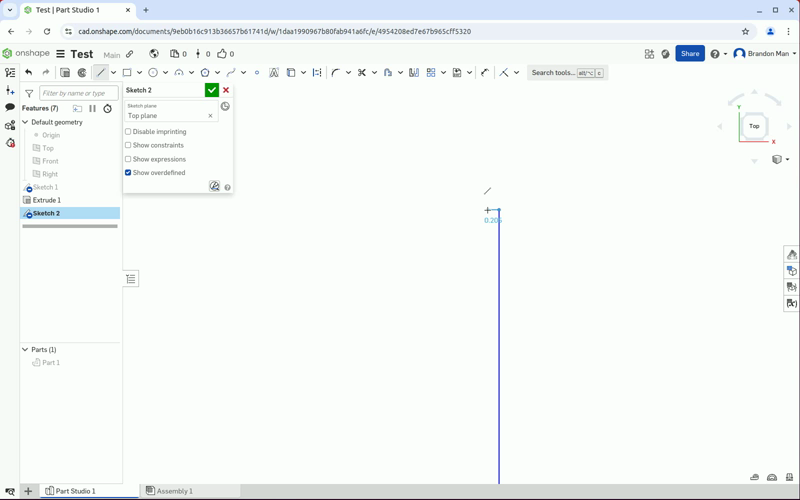
click(487, 209)
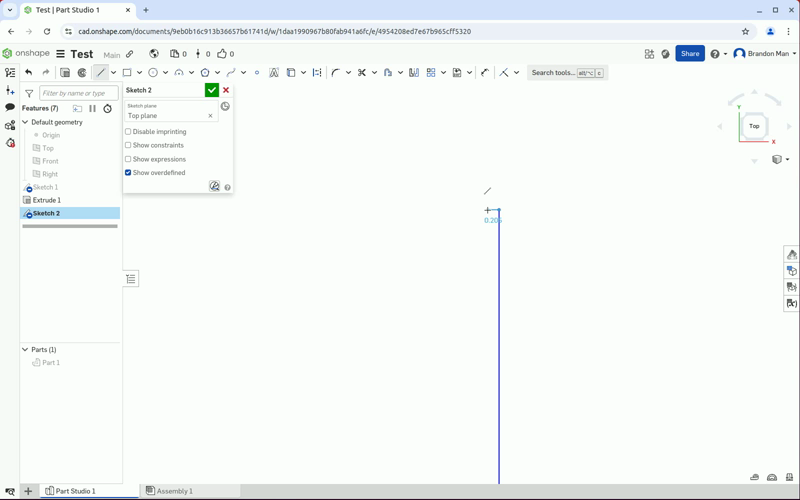
scroll(-6)
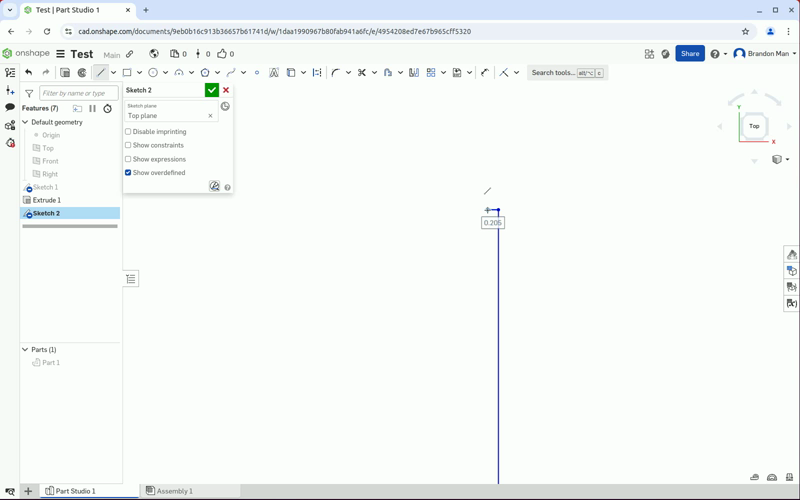
scroll(-6)
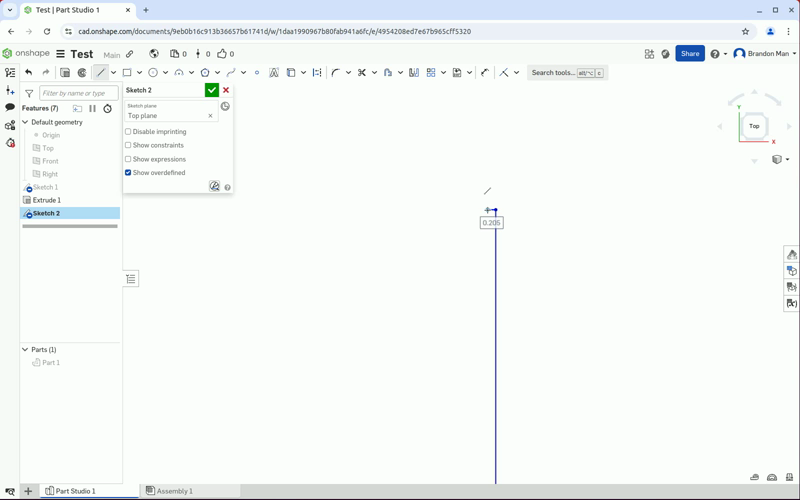
scroll(-6)
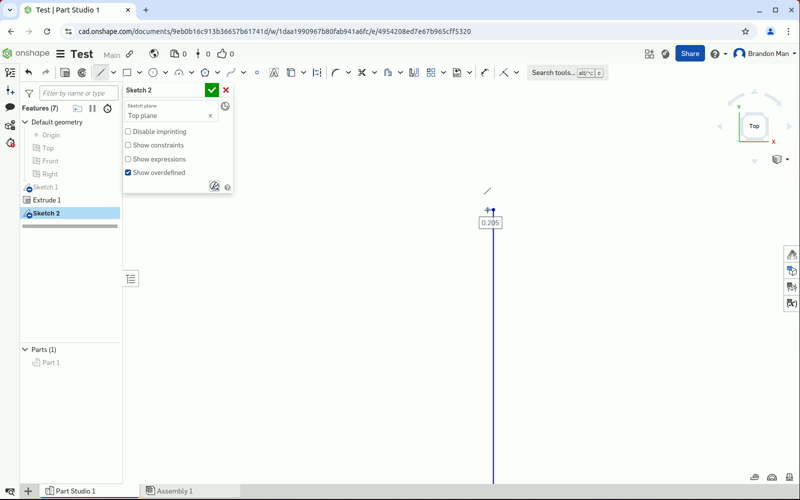
scroll(-6)
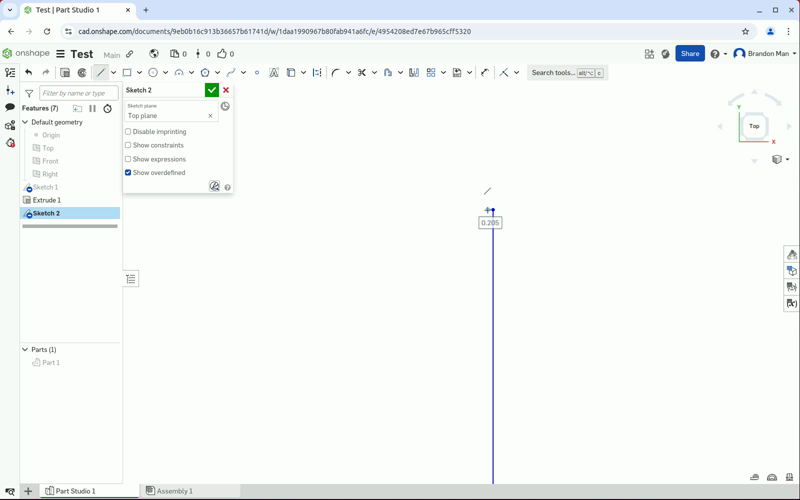
scroll(-6)
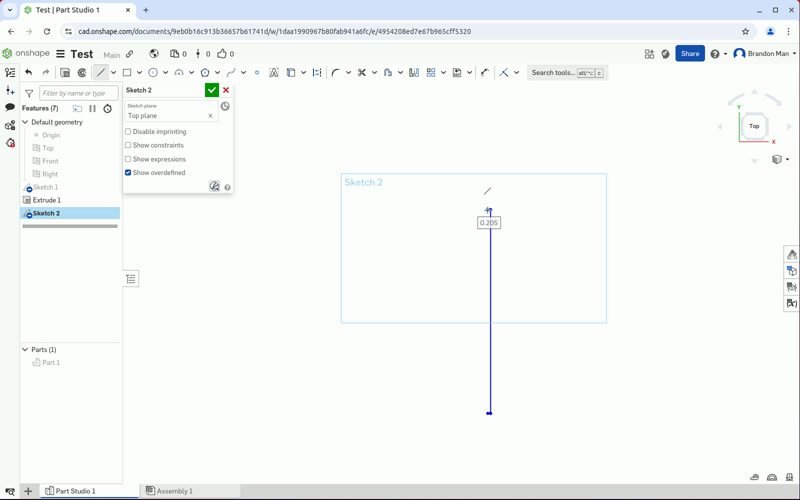
scroll(-6)
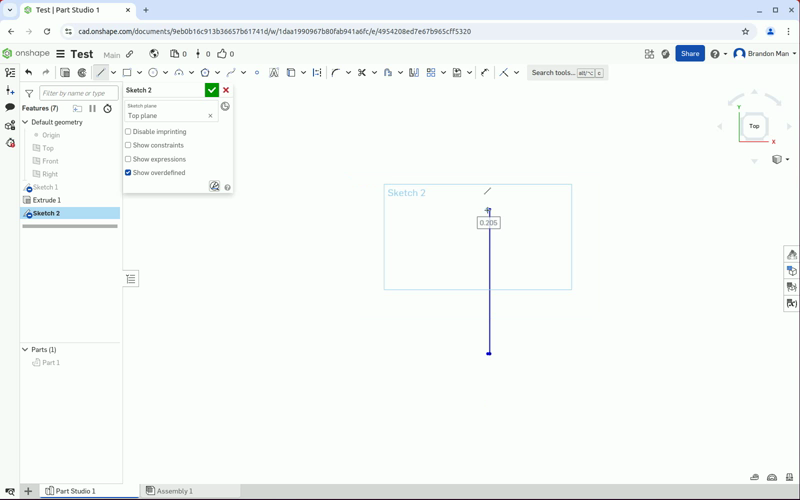
scroll(-6)
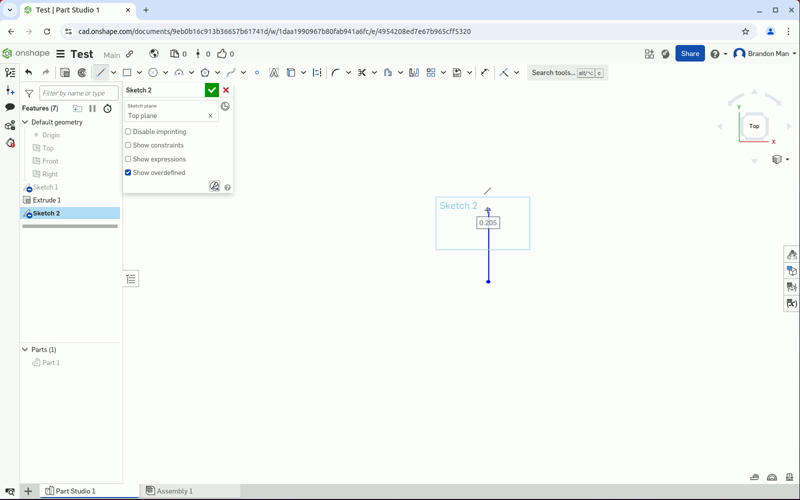
key_up(shift)
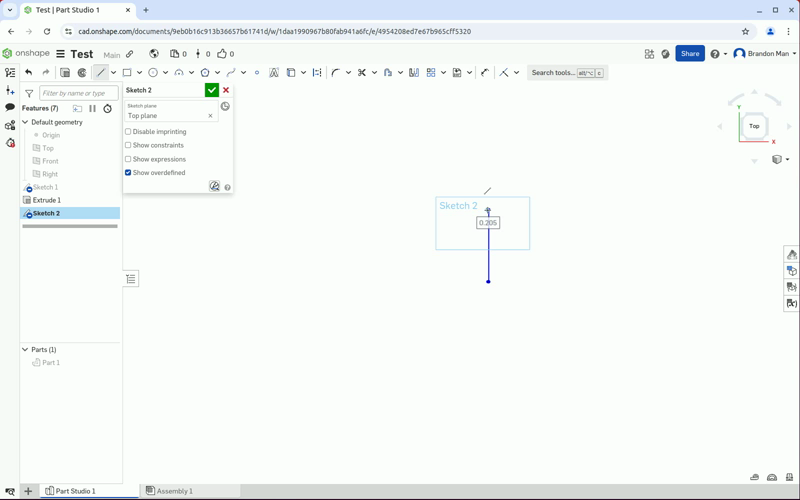
key_down(shift)
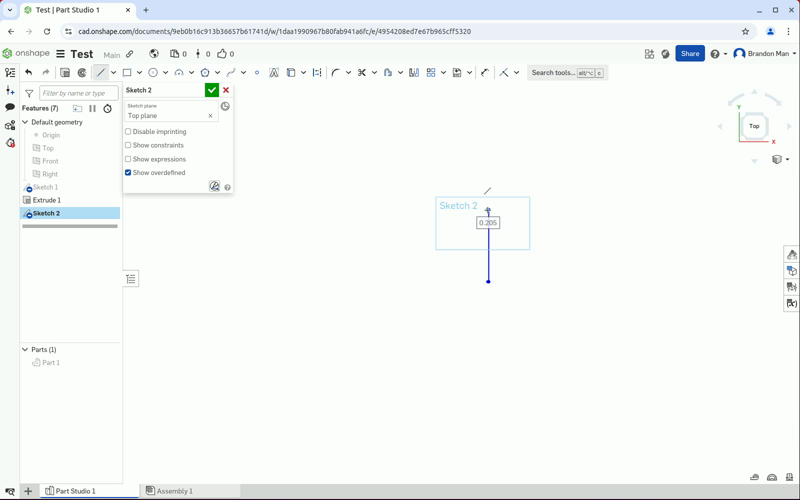
mouse_move(487, 281)
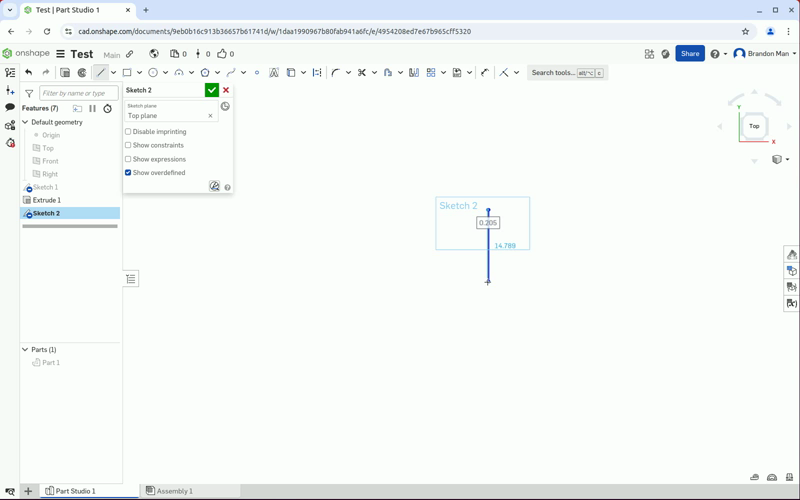
scroll(6)
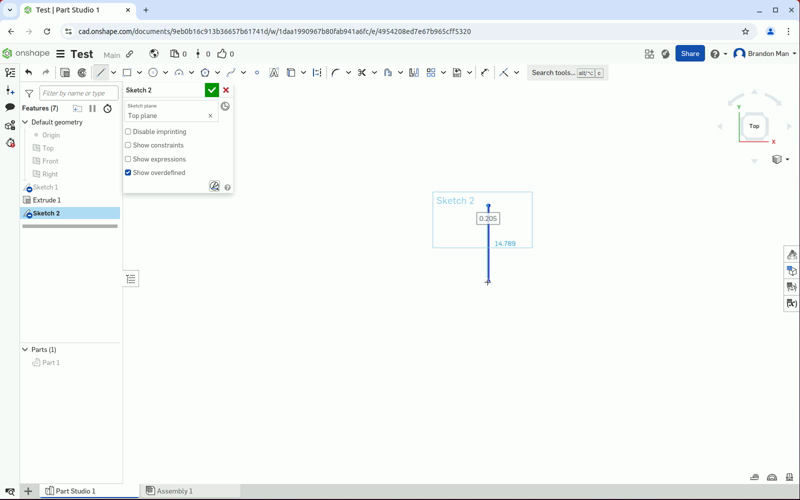
scroll(6)
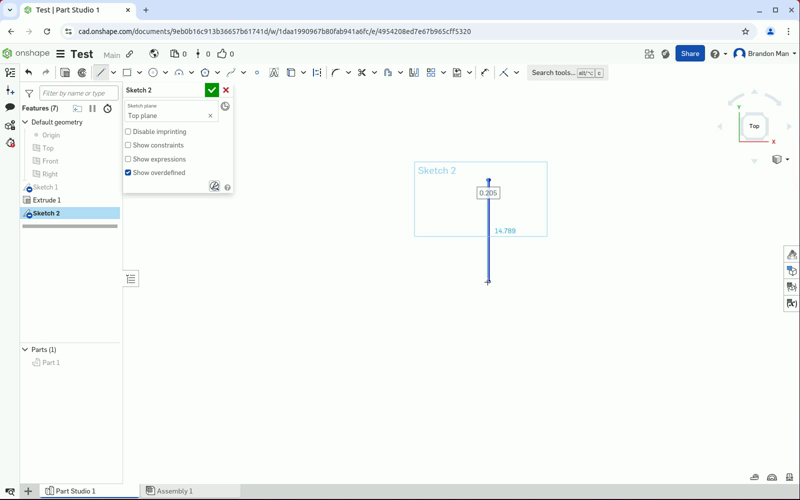
scroll(6)
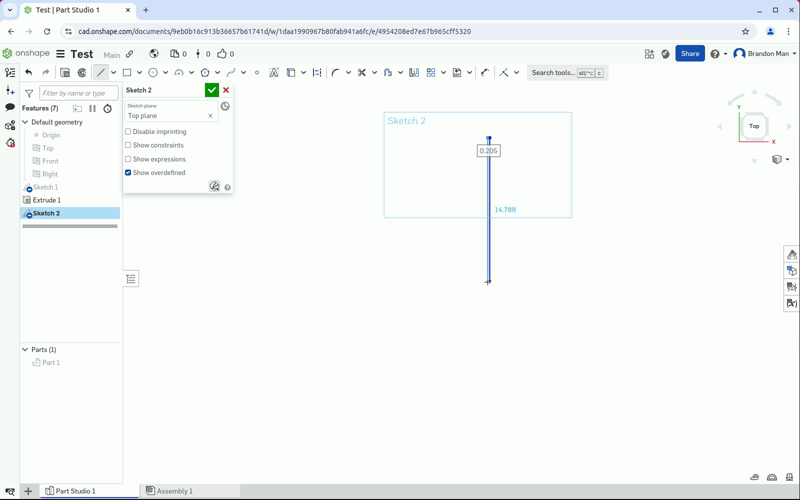
scroll(6)
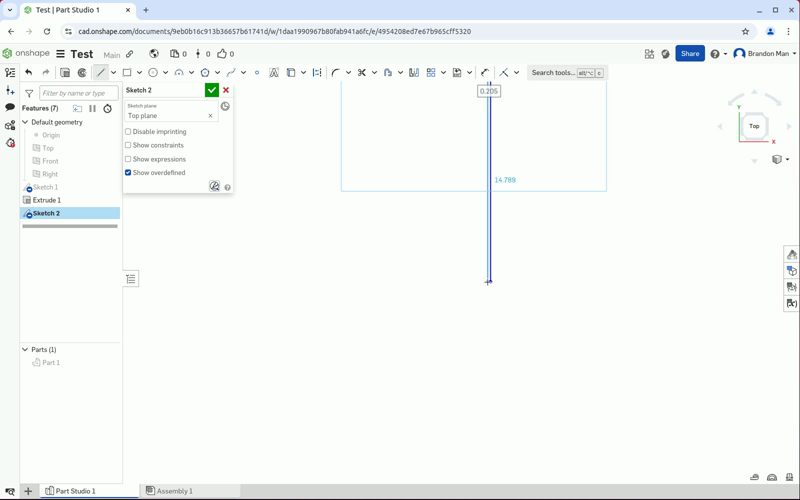
scroll(6)
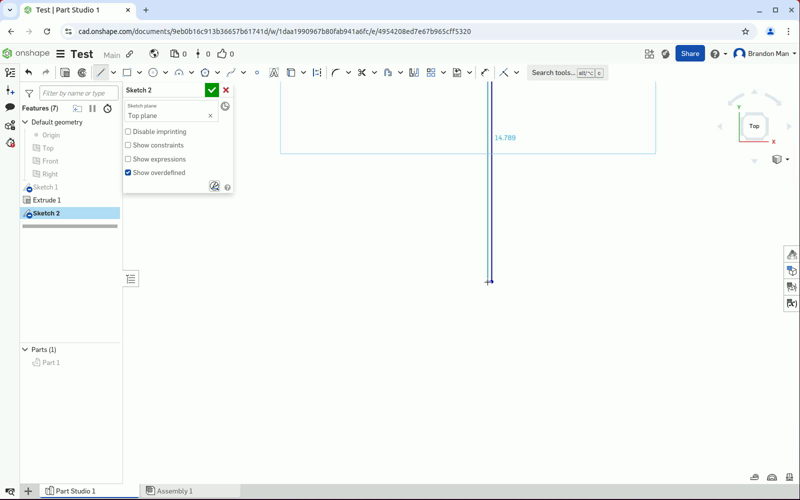
scroll(6)
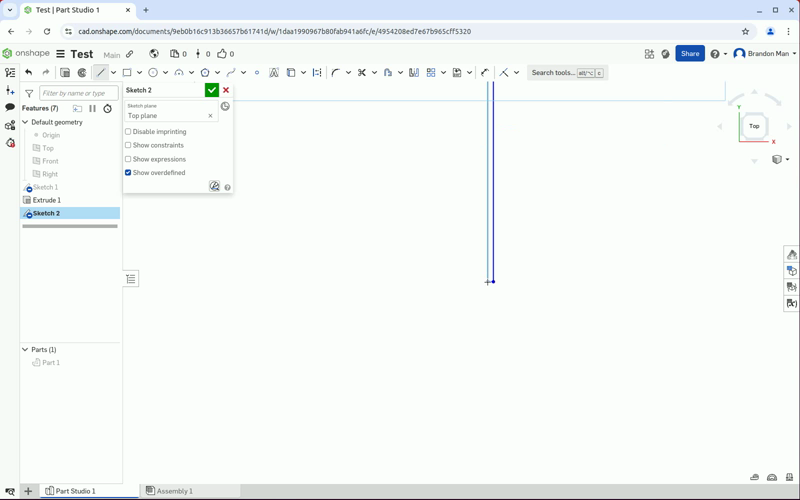
scroll(6)
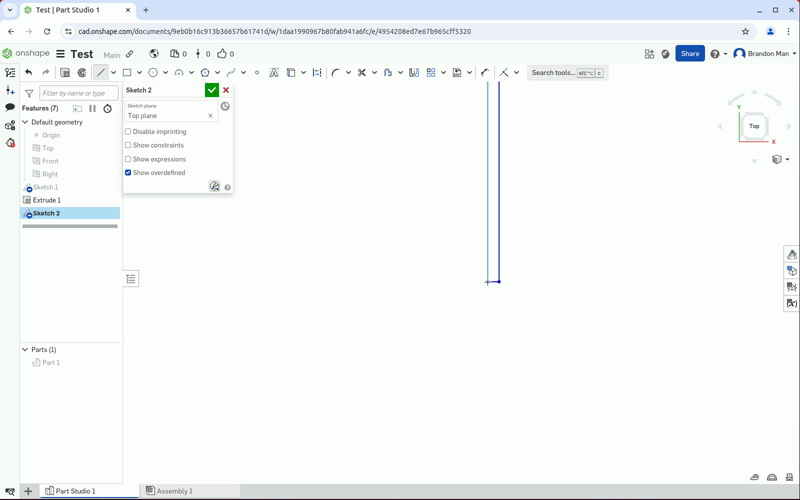
key_up(shift)
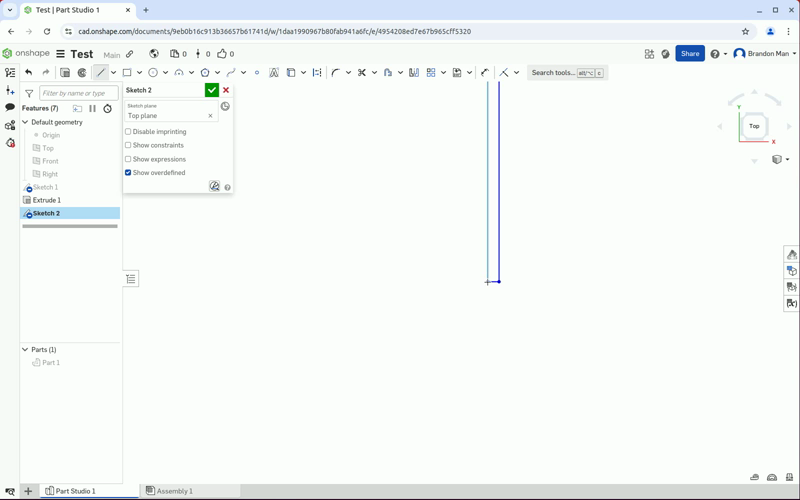
click(487, 281)
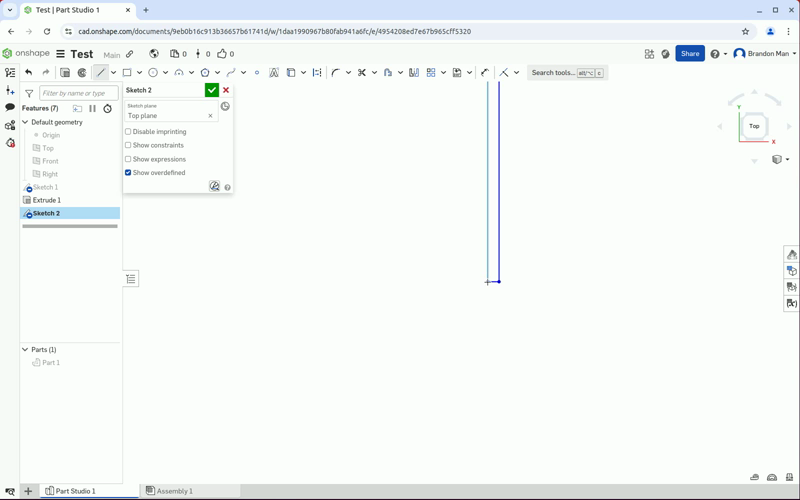
scroll(-6)
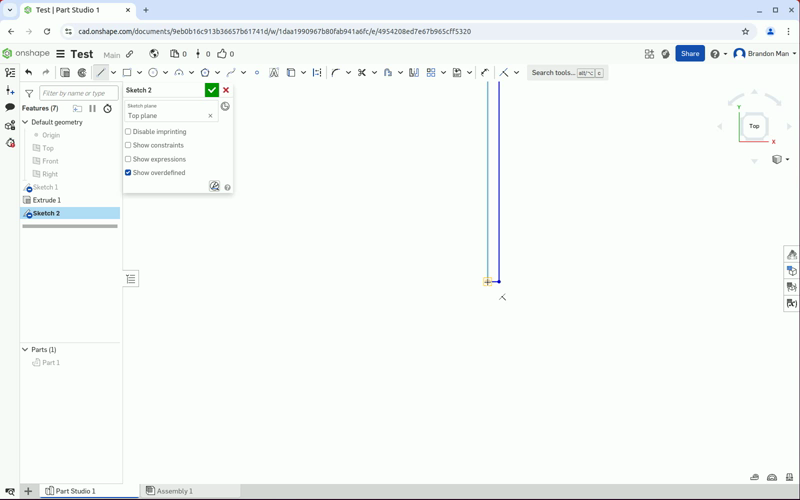
scroll(-6)
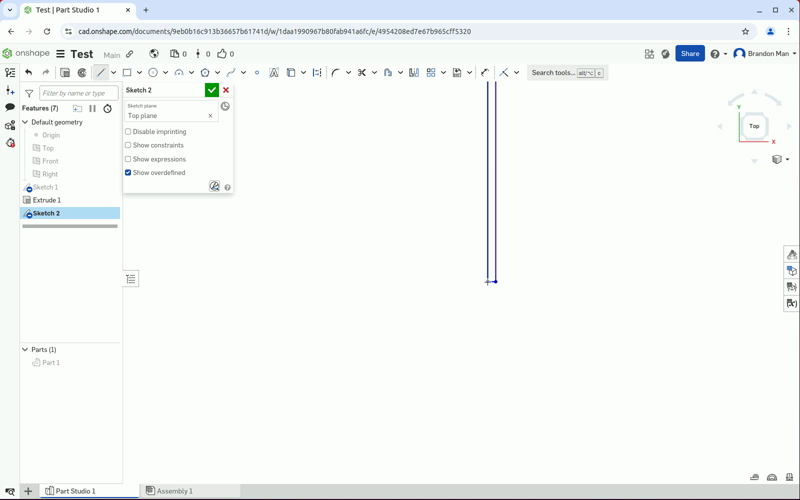
scroll(-6)
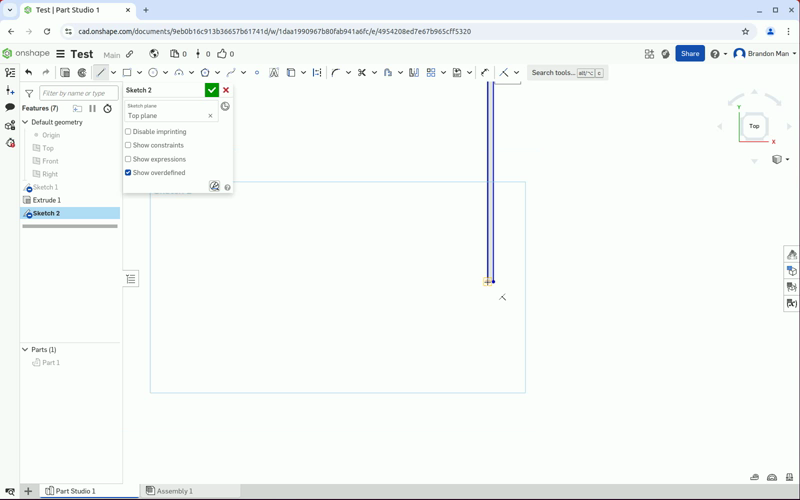
scroll(-6)
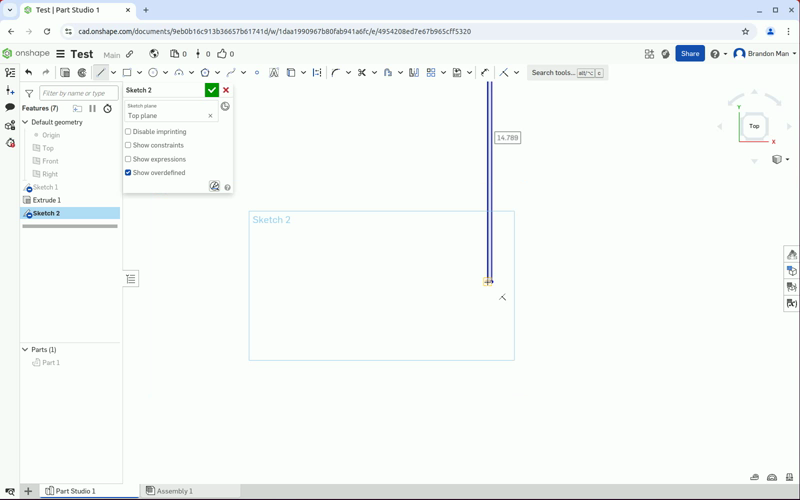
scroll(-6)
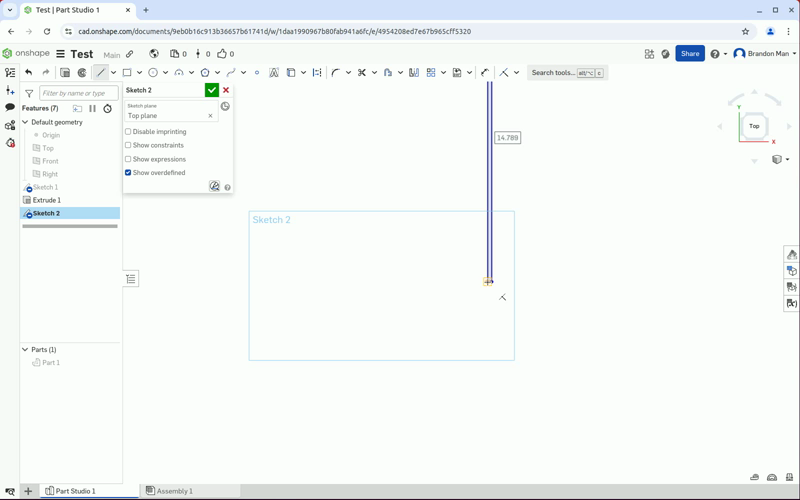
scroll(-6)
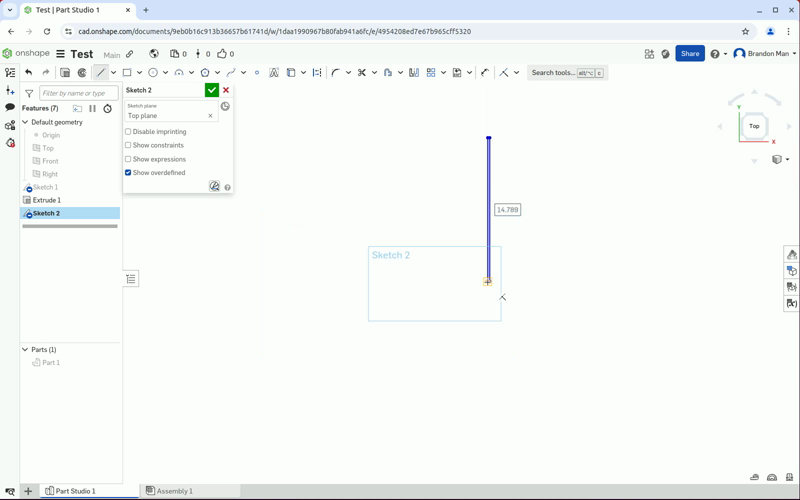
scroll(-6)
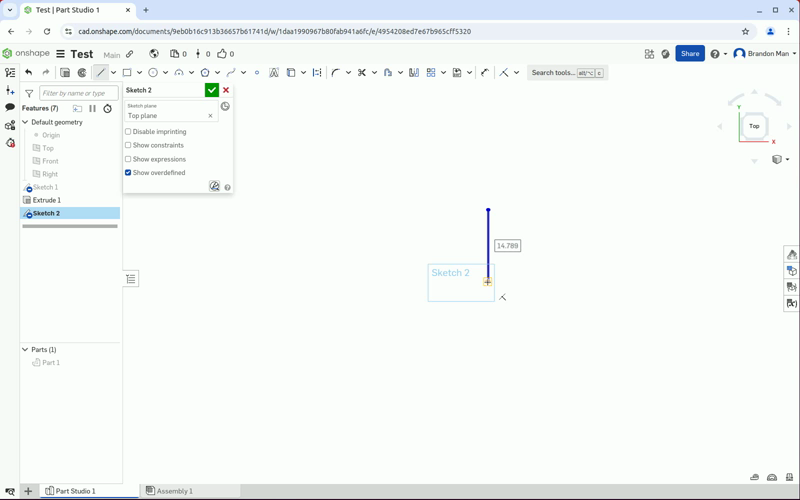
key(esc)
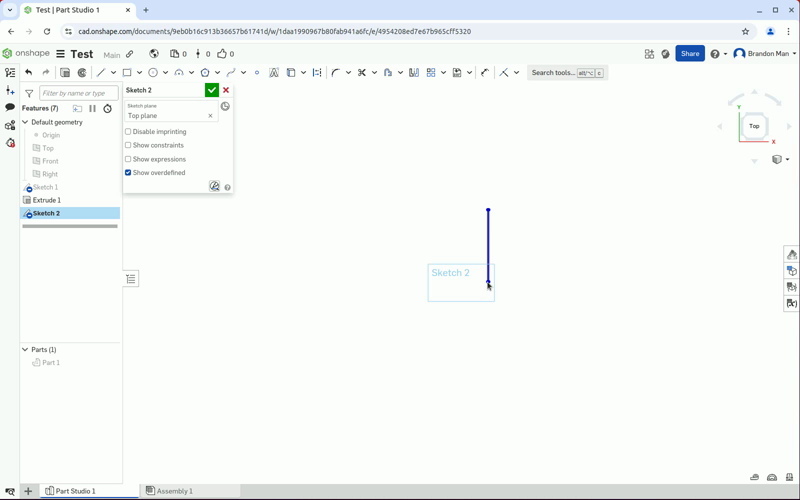
mouse_move(488, 215)
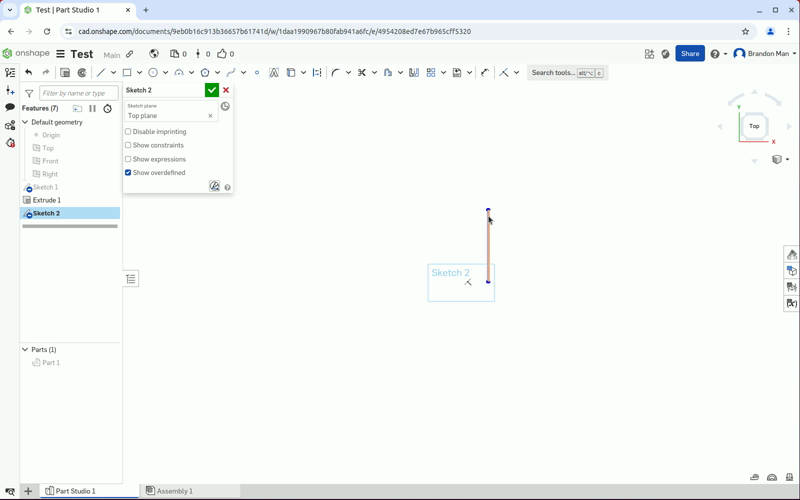
scroll(6)
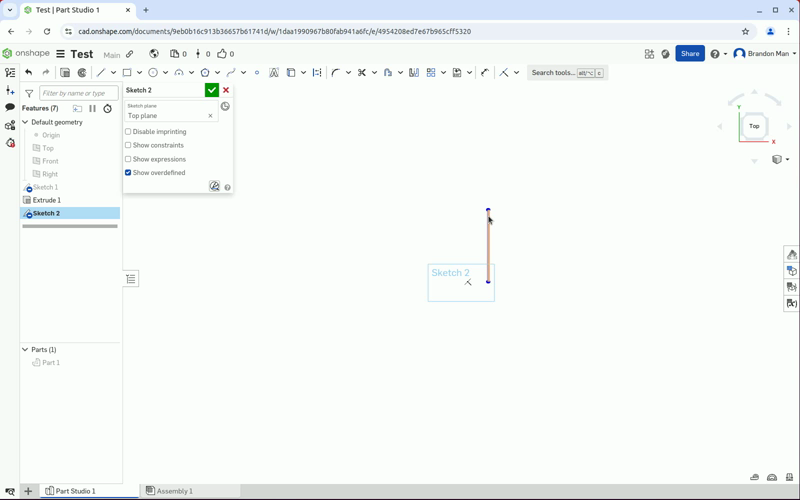
scroll(6)
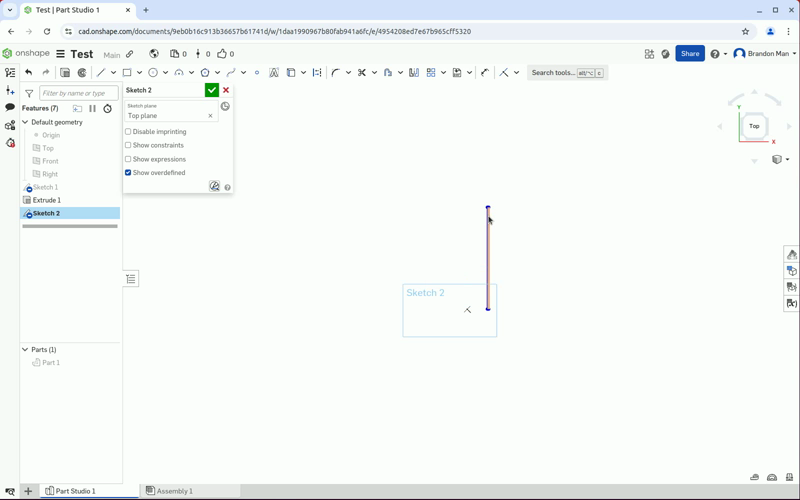
scroll(6)
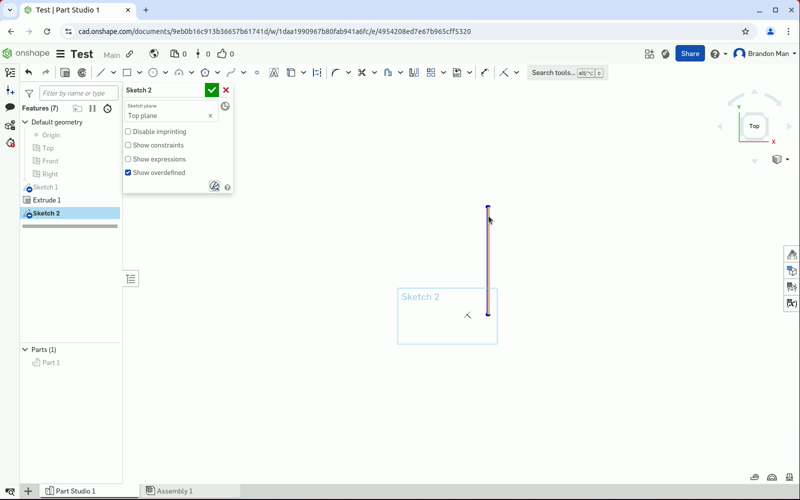
scroll(6)
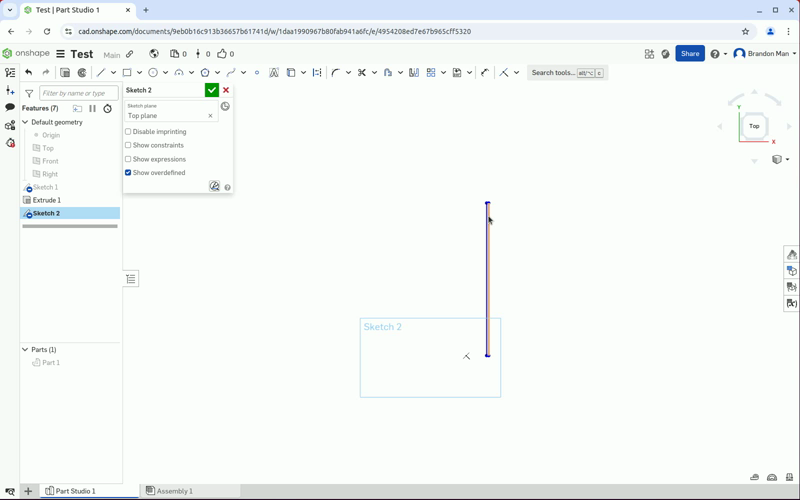
scroll(6)
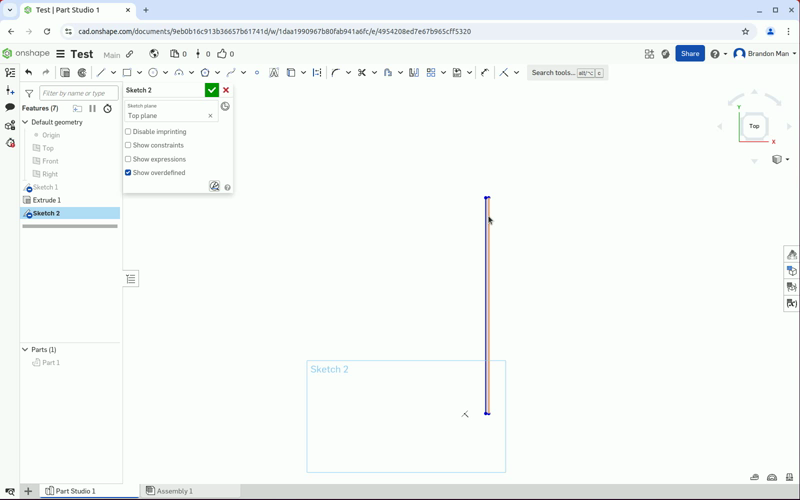
scroll(6)
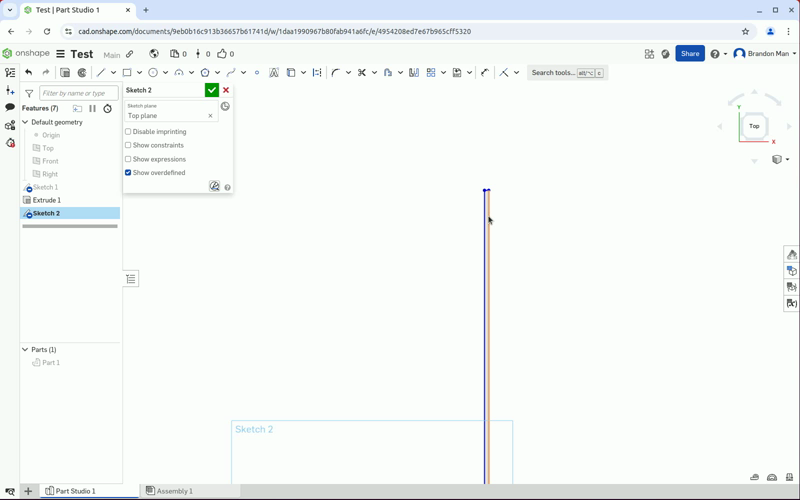
scroll(6)
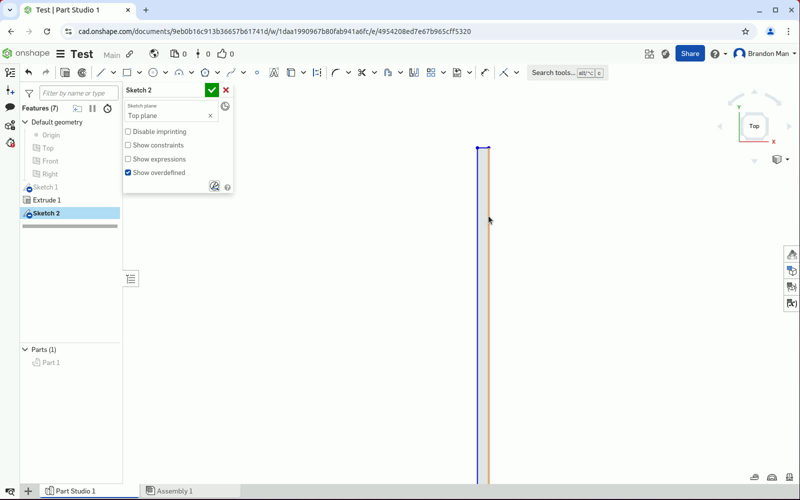
click(488, 215)
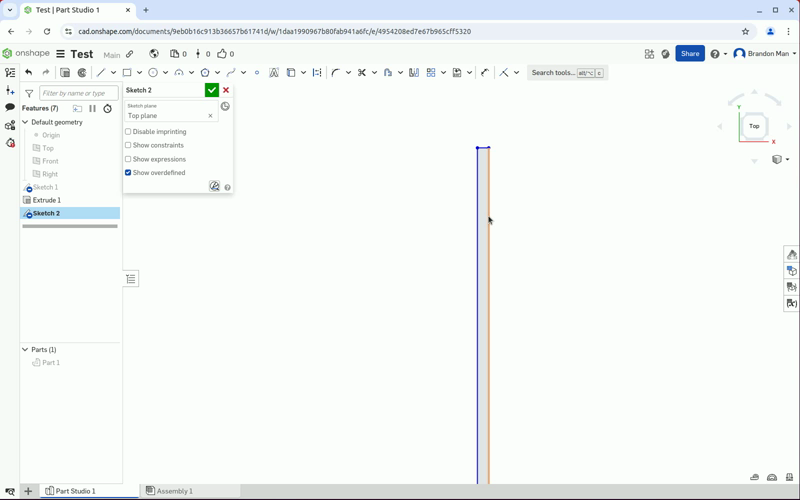
scroll(-6)
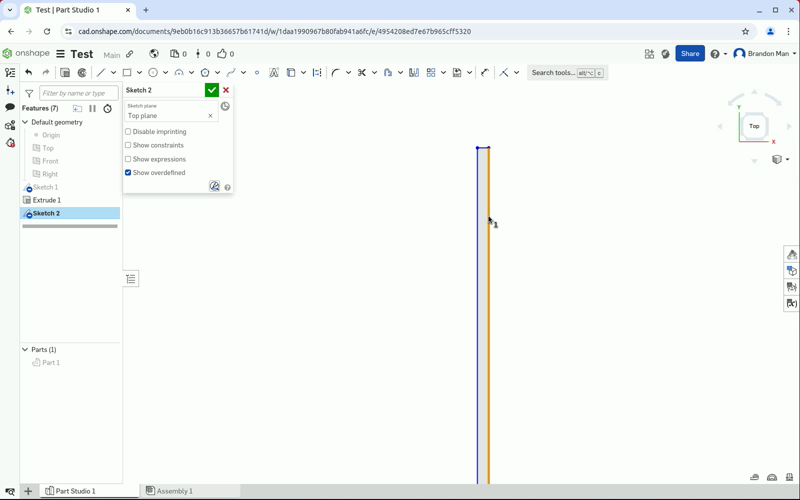
scroll(-6)
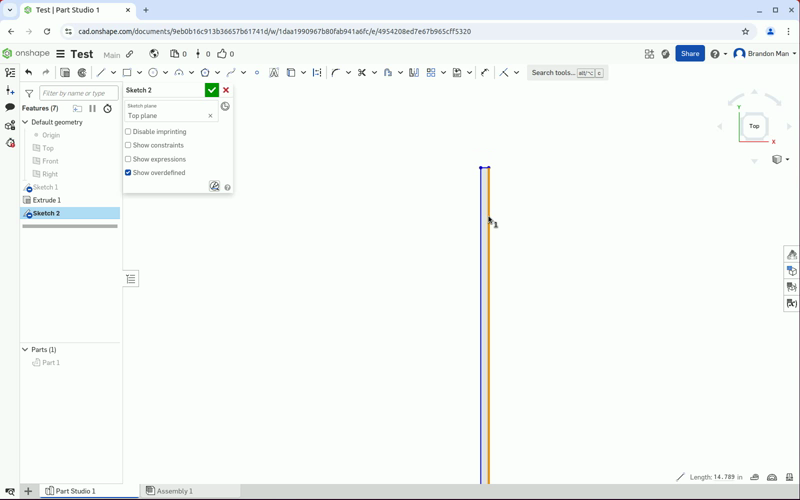
scroll(-6)
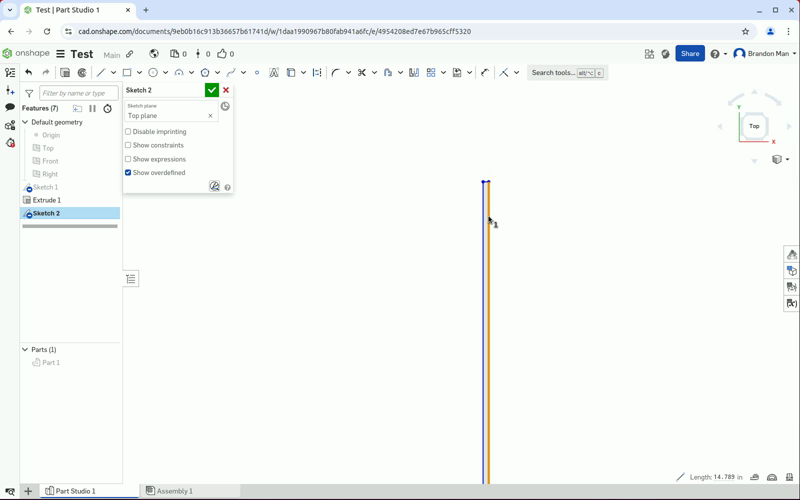
scroll(-6)
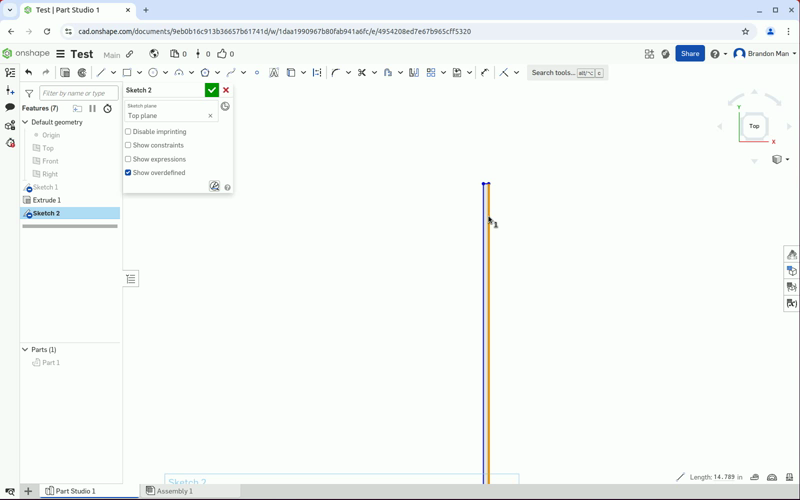
scroll(-6)
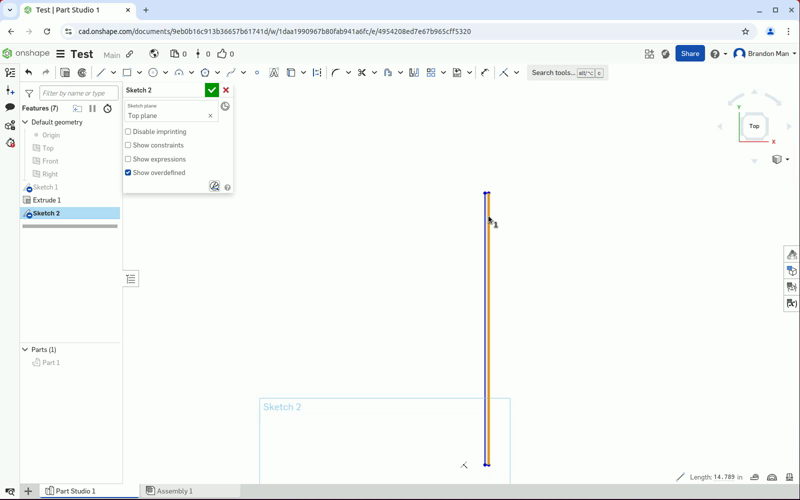
scroll(-6)
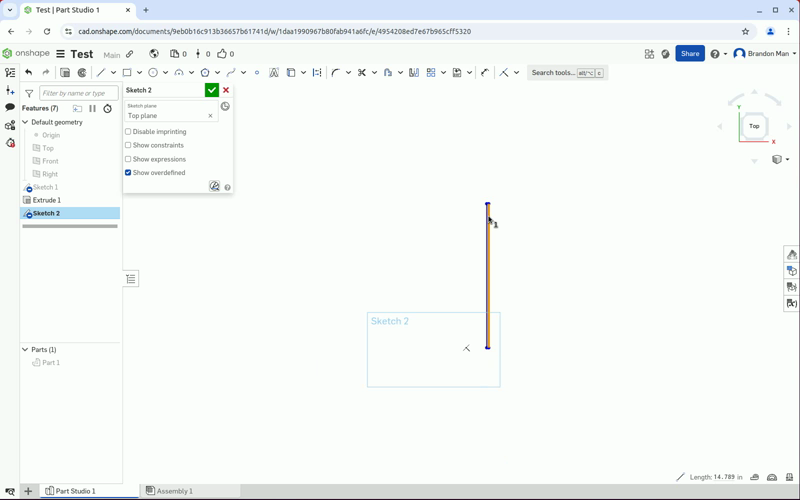
scroll(-6)
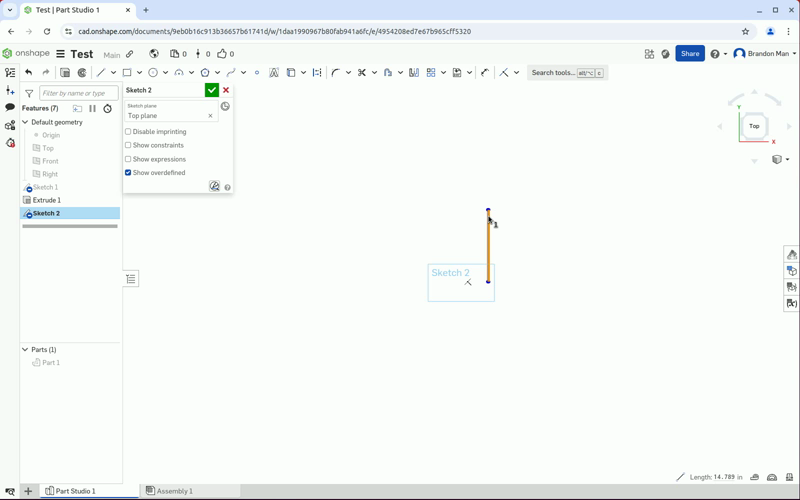
mouse_move(73, 352)
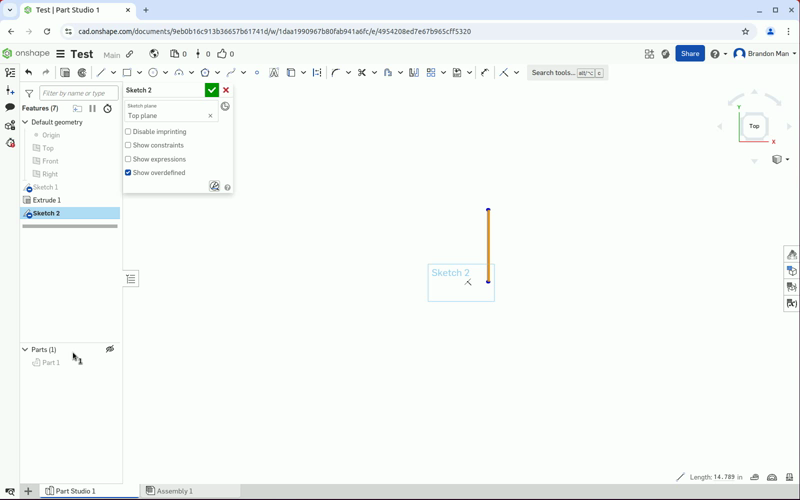
key(shift+y)
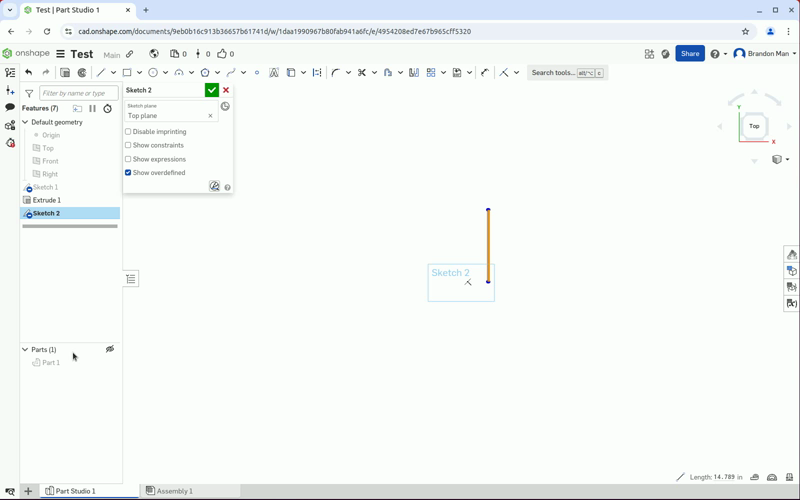
key(shift+e)
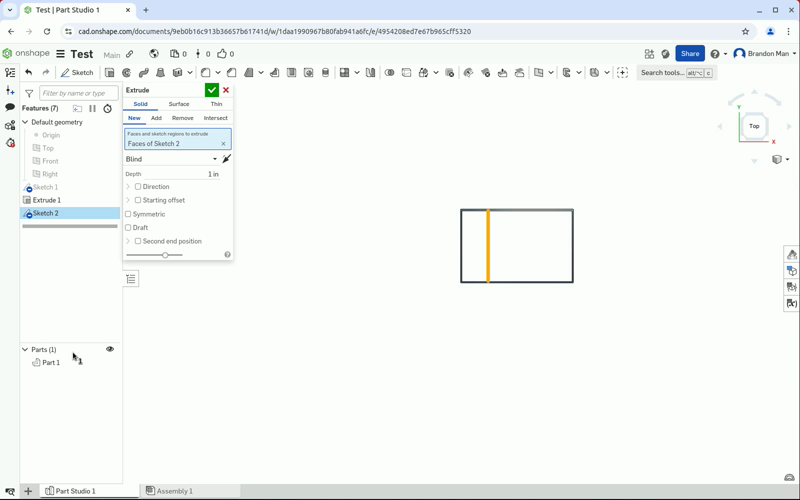
mouse_move(143, 106)
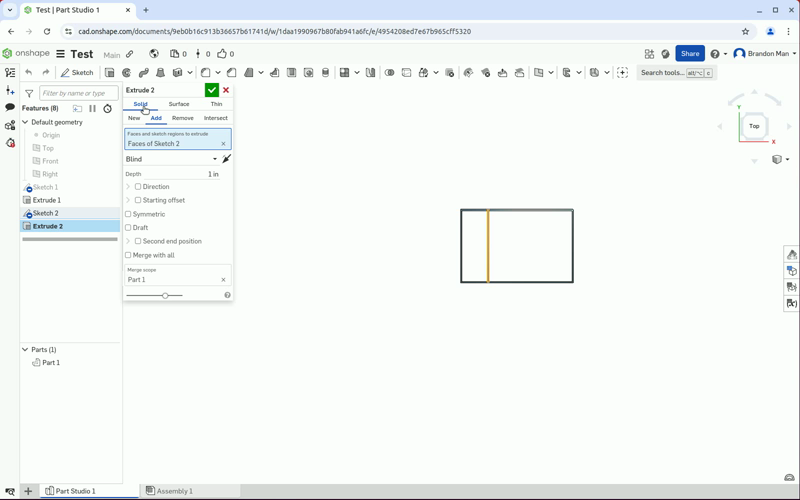
click(143, 106)
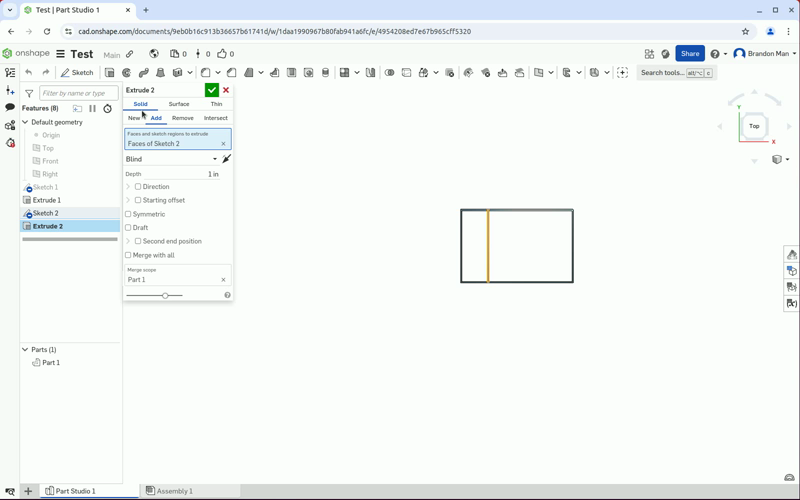
mouse_move(137, 120)
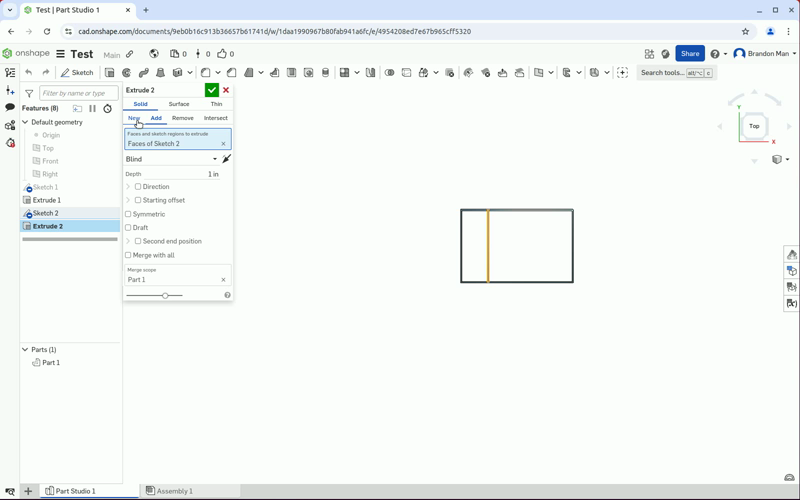
click(137, 120)
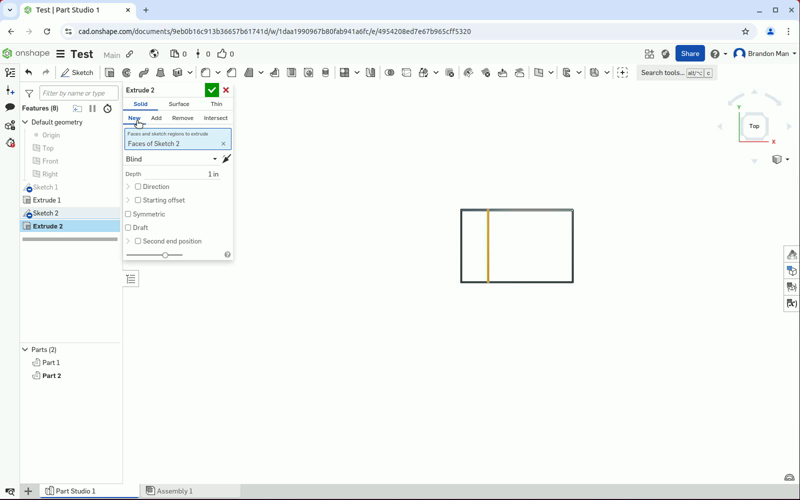
key(tab, 4)
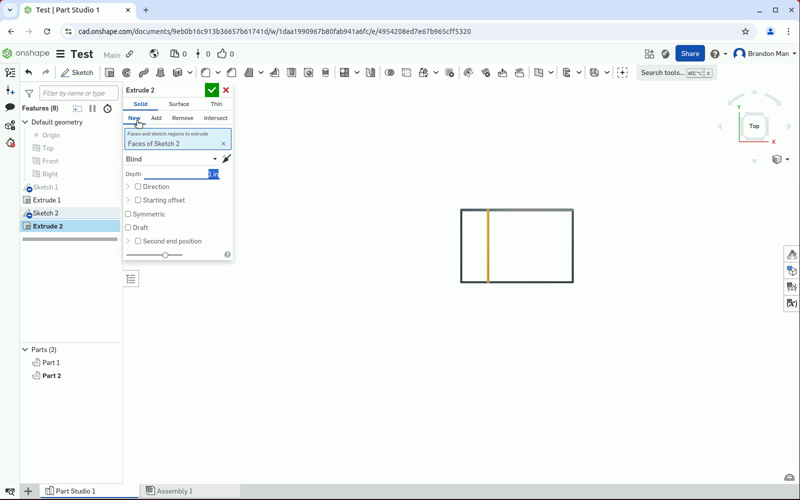
text(10.832)
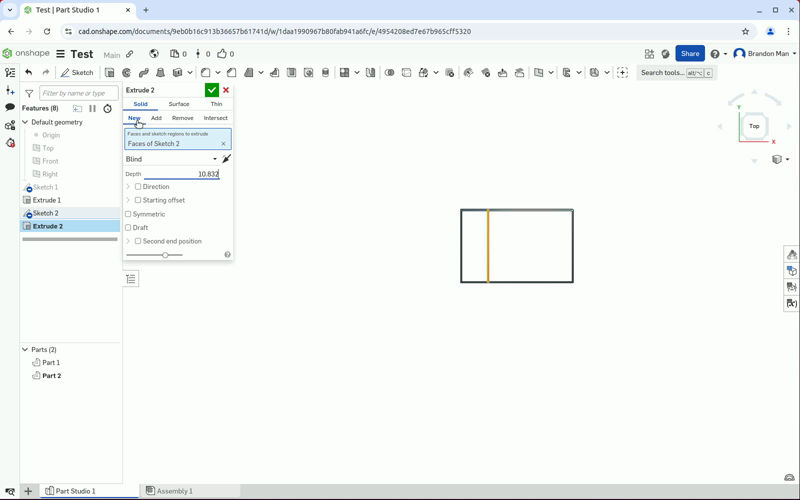
key(enter)
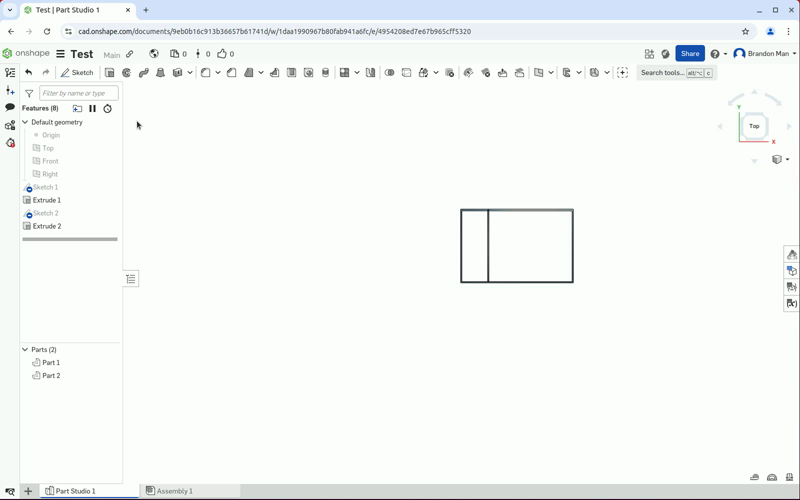
key(shift+h)
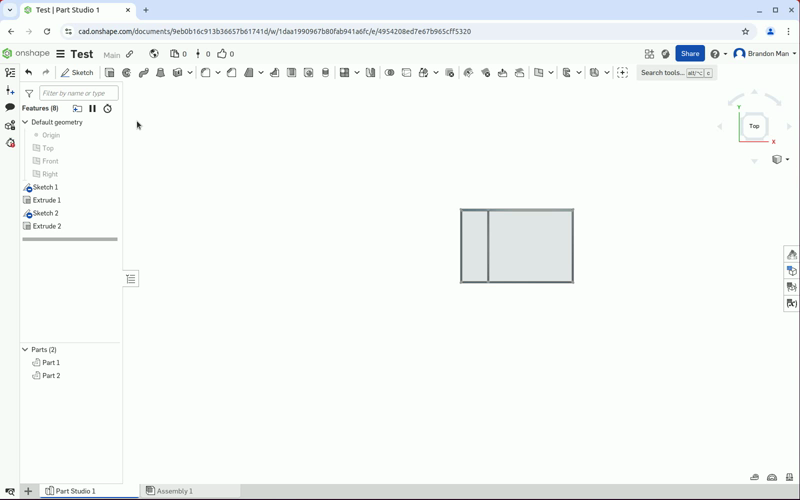
key(shift+h)
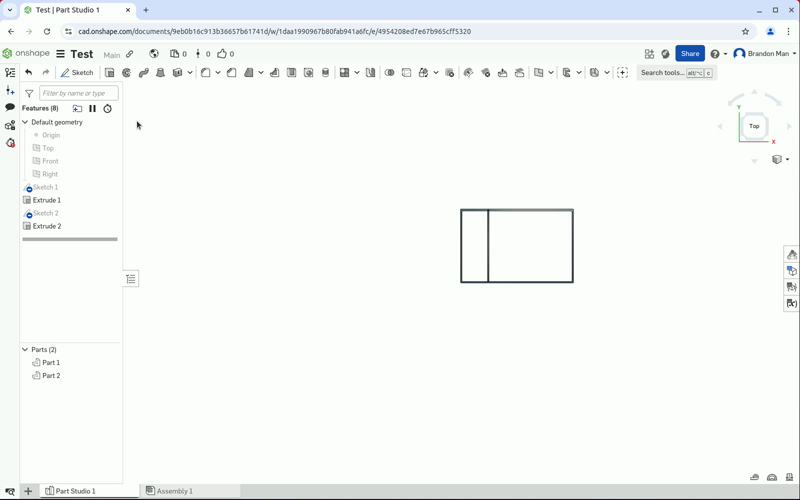
mouse_move(73, 189)
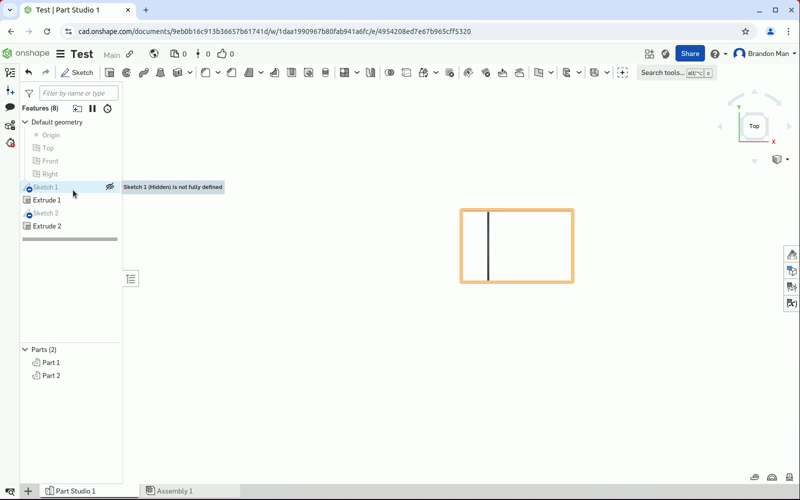
click(73, 189)
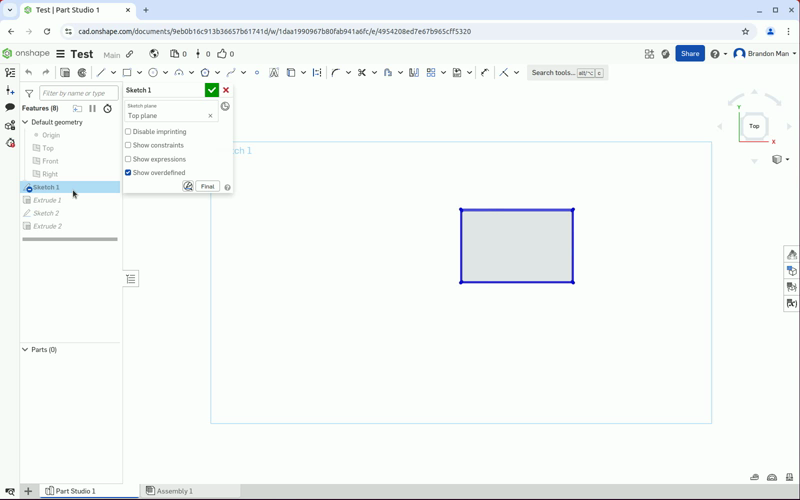
mouse_move(229, 92)
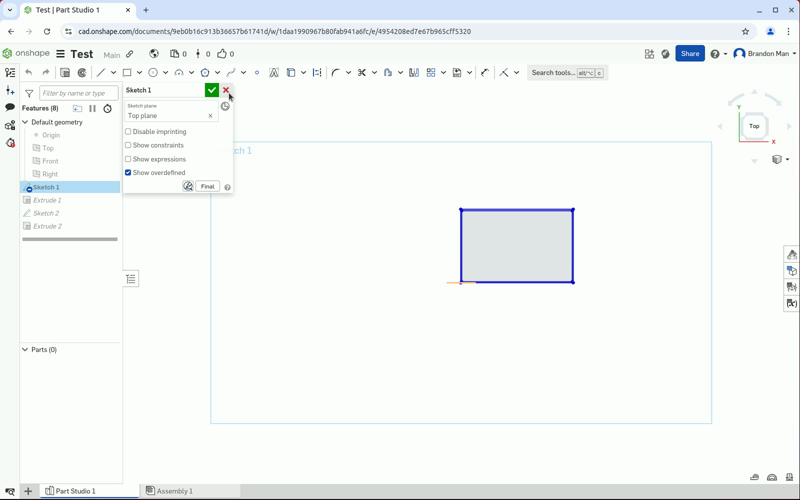
click(229, 92)
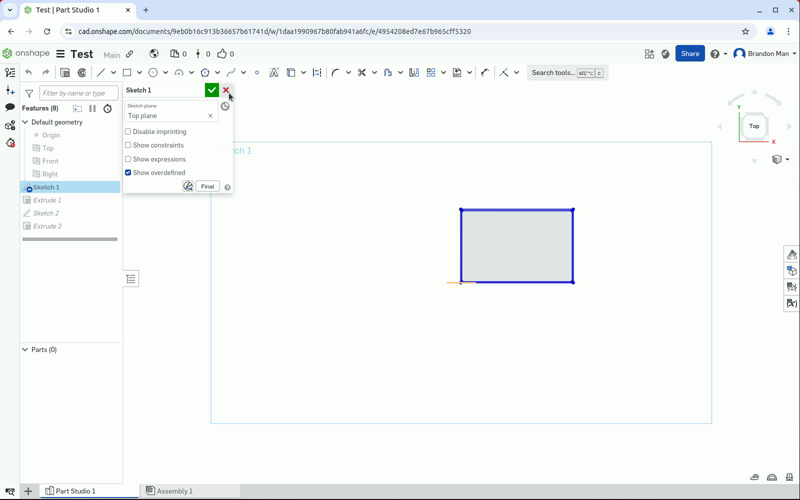
key(shift+s)
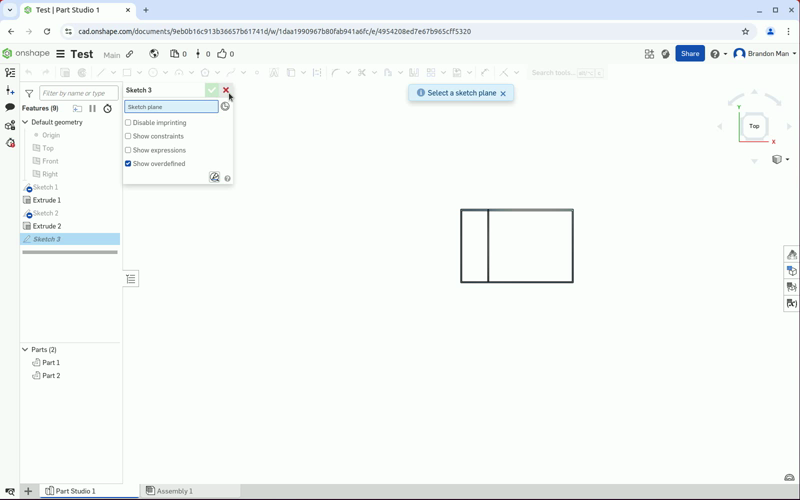
mouse_move(73, 150)
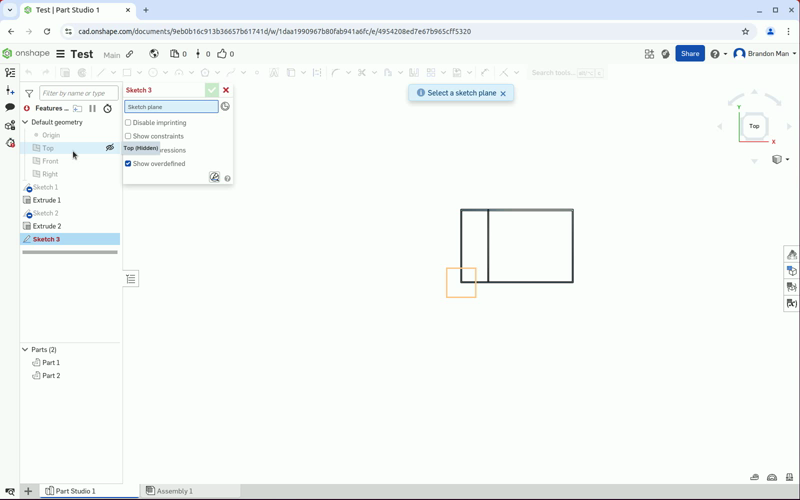
click(73, 150)
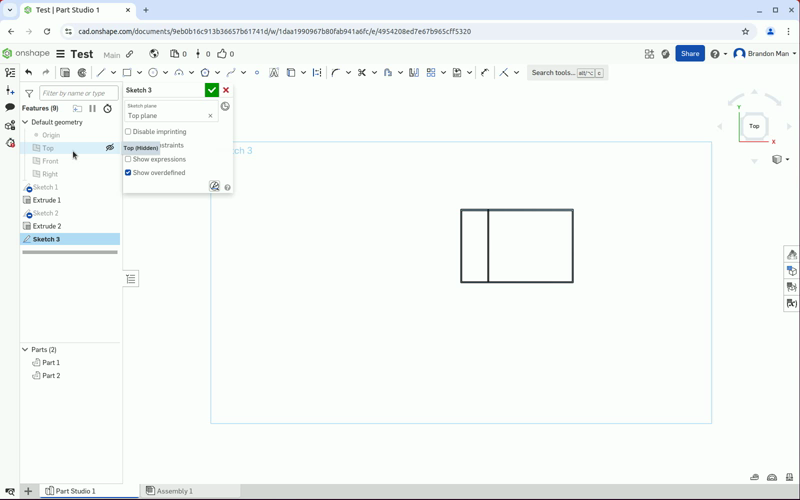
mouse_move(73, 352)
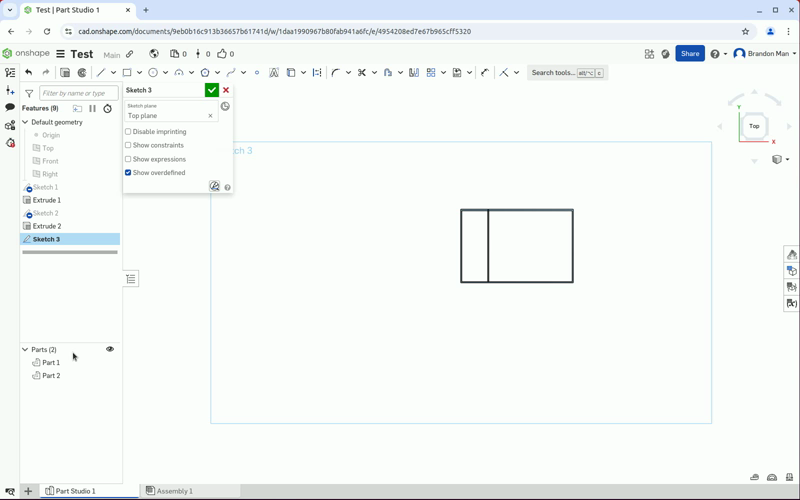
key(y)
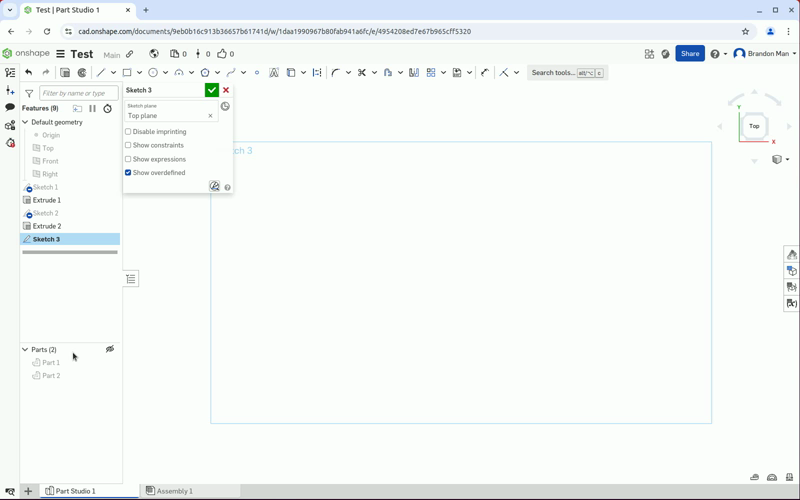
key(l)
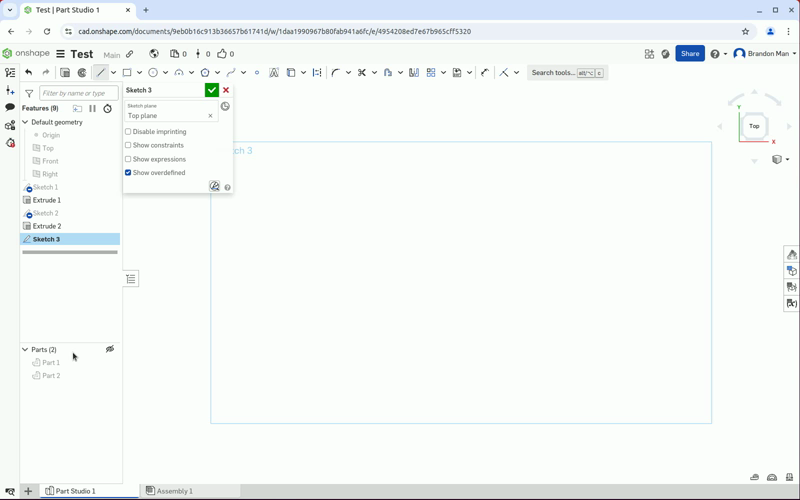
key_down(shift)
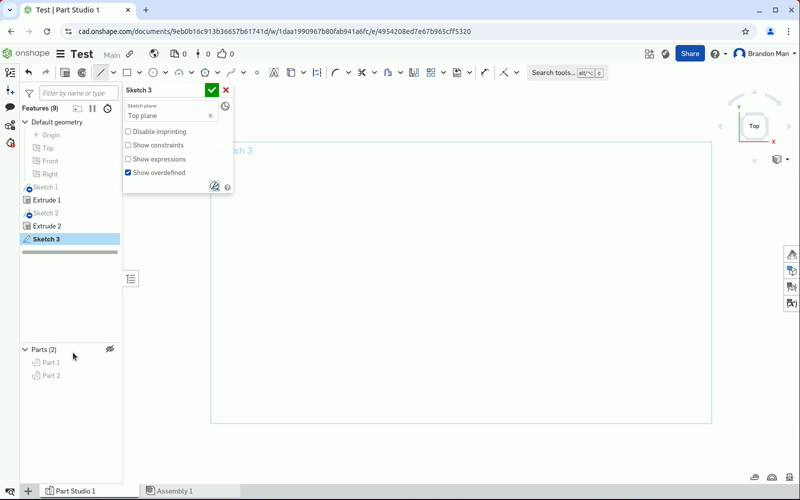
mouse_move(514, 281)
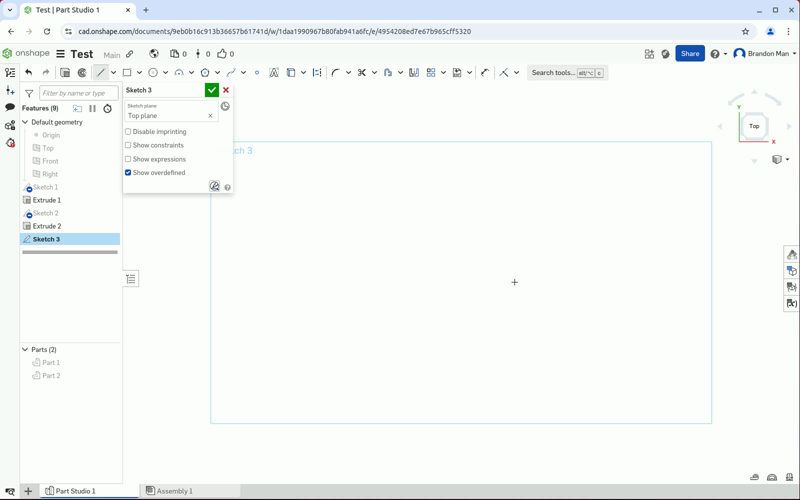
click(514, 281)
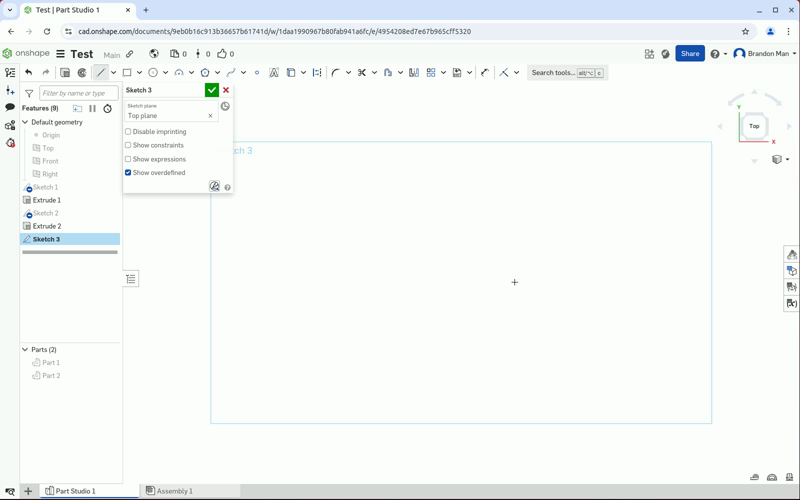
key_up(shift)
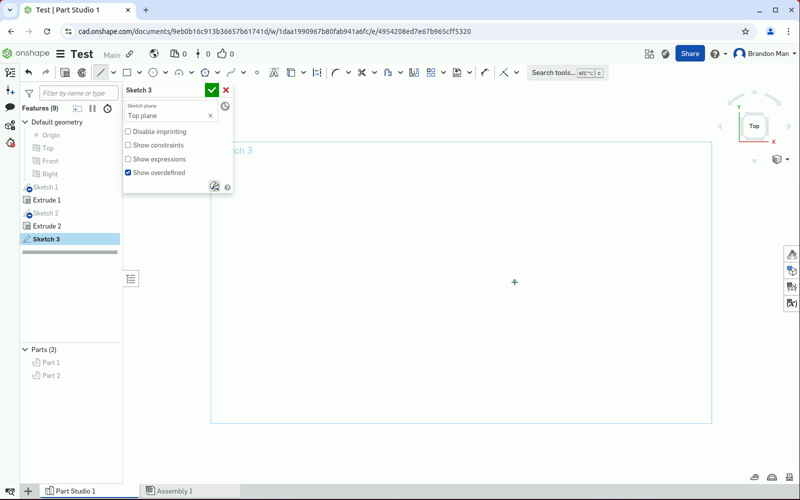
key_down(shift)
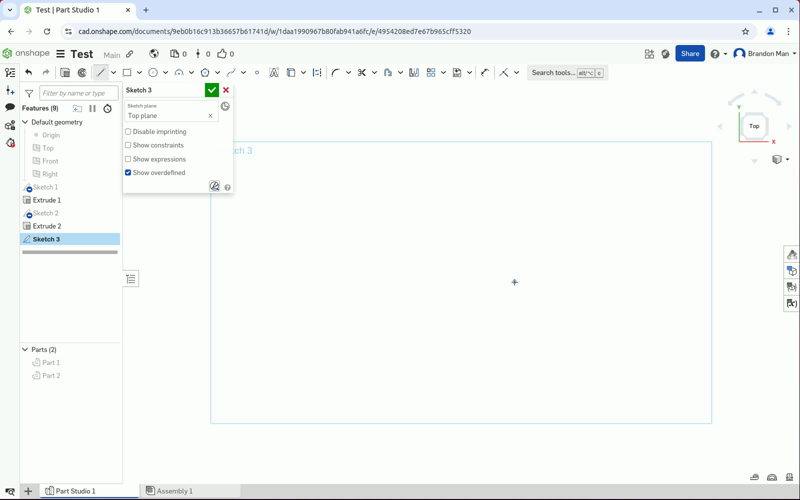
mouse_move(544, 281)
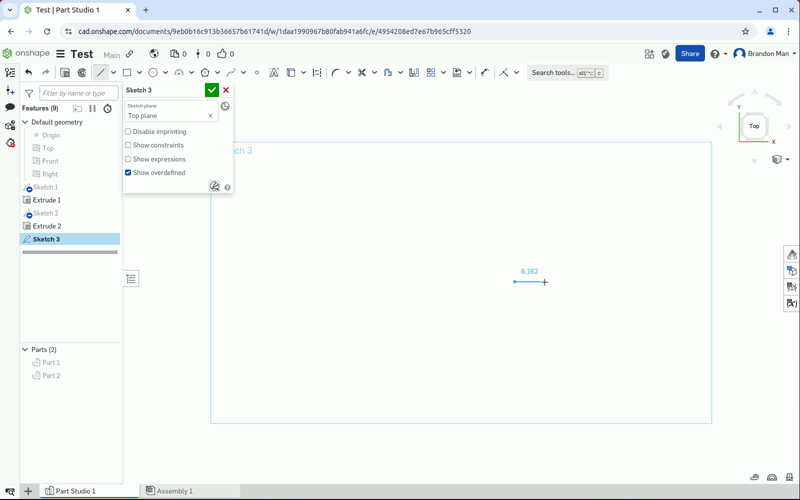
mouse_move(515, 281)
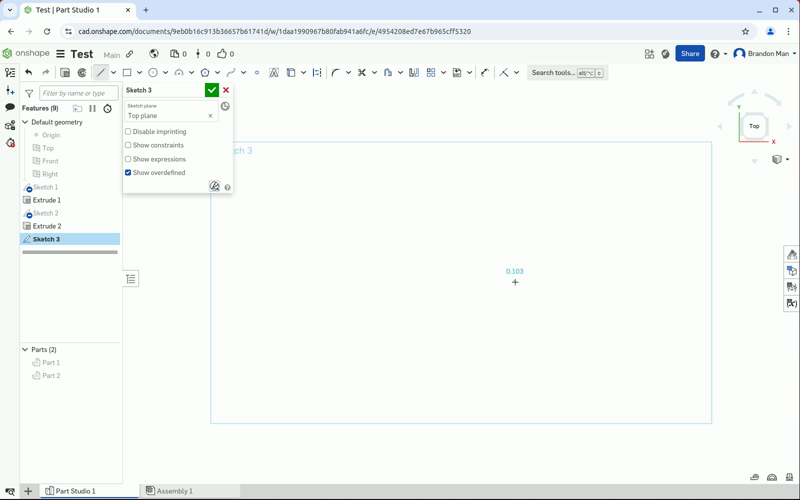
scroll(6)
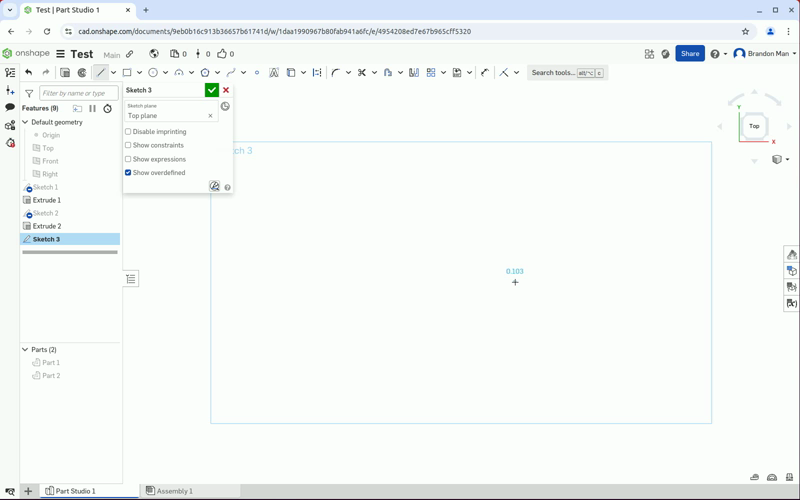
scroll(6)
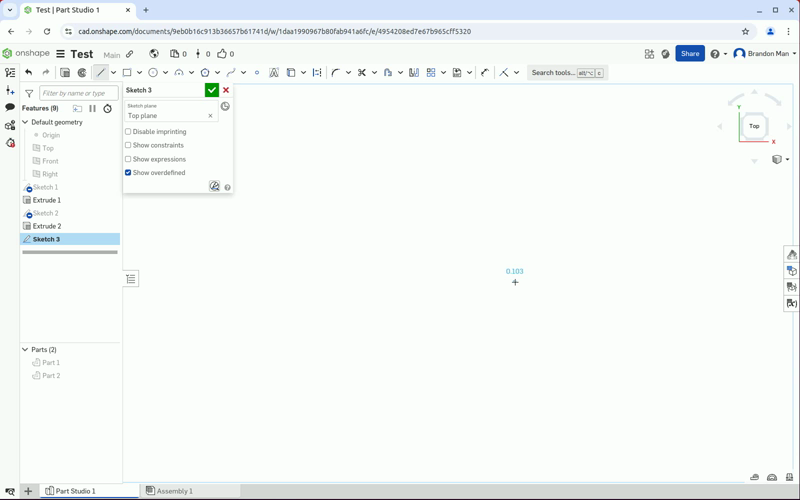
scroll(6)
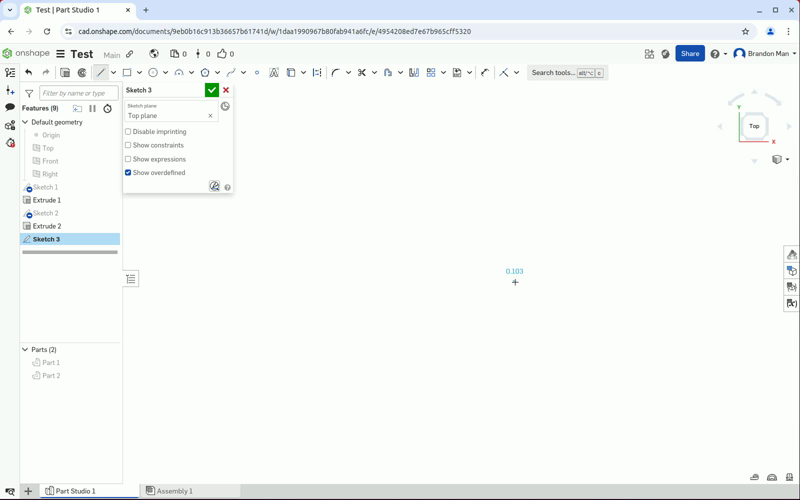
scroll(6)
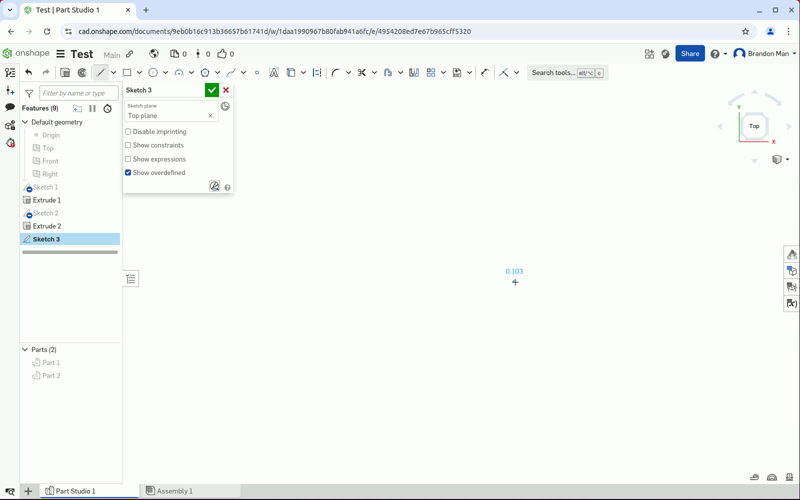
scroll(6)
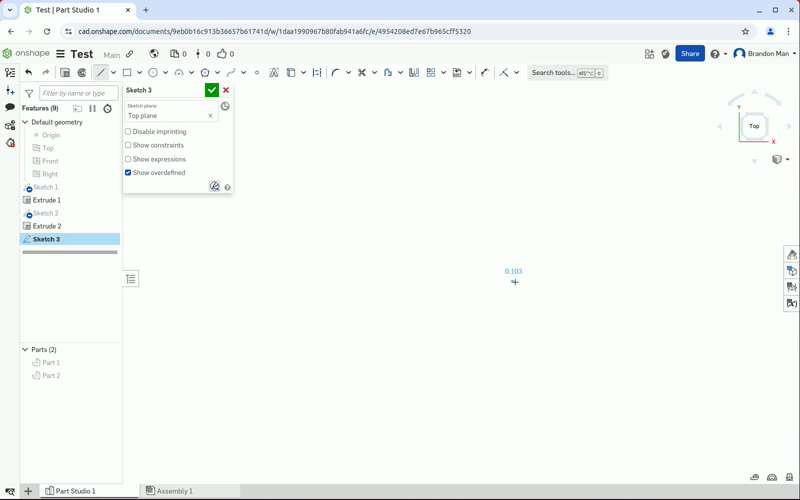
scroll(6)
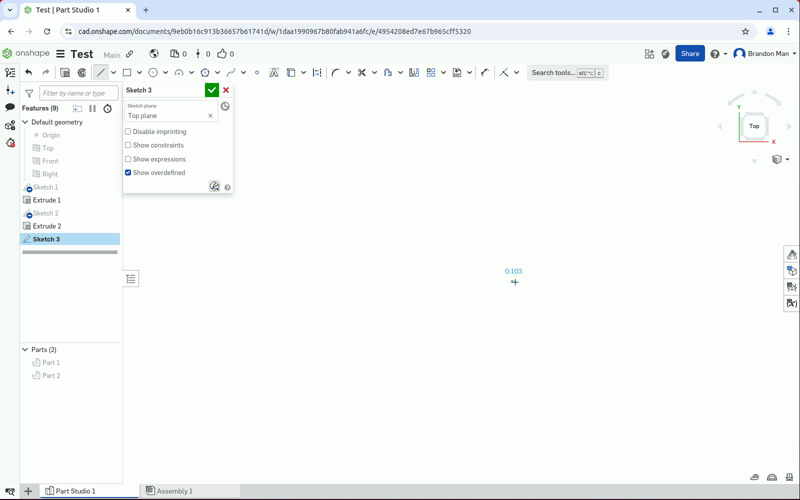
scroll(6)
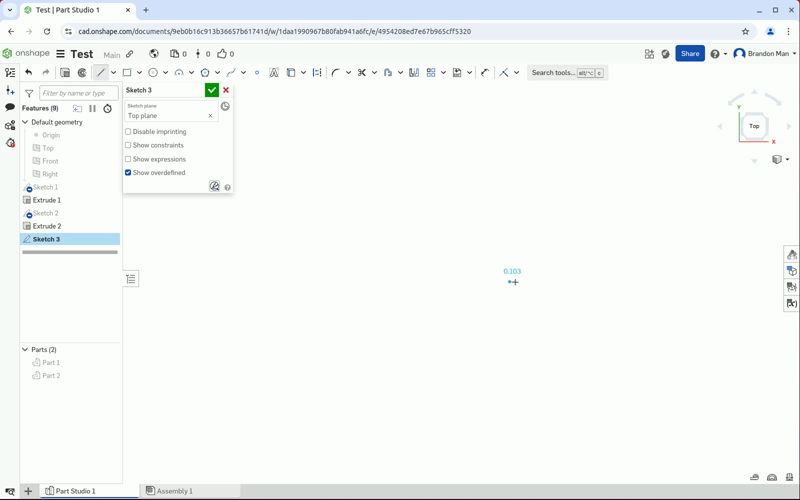
click(515, 281)
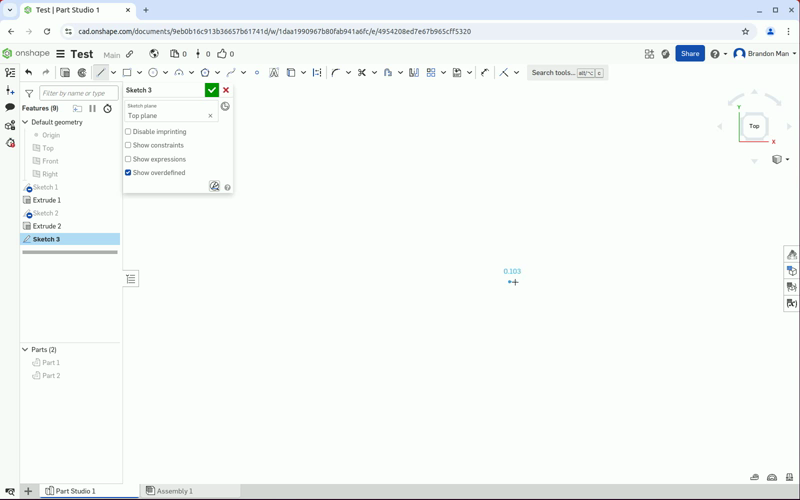
scroll(-6)
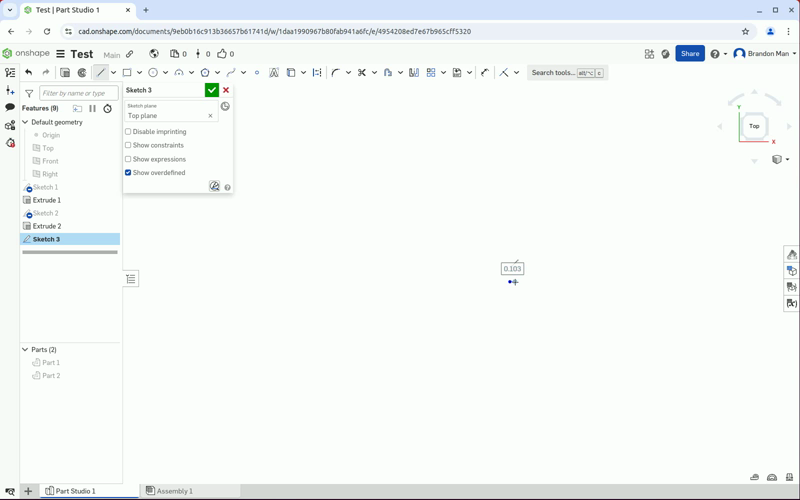
scroll(-6)
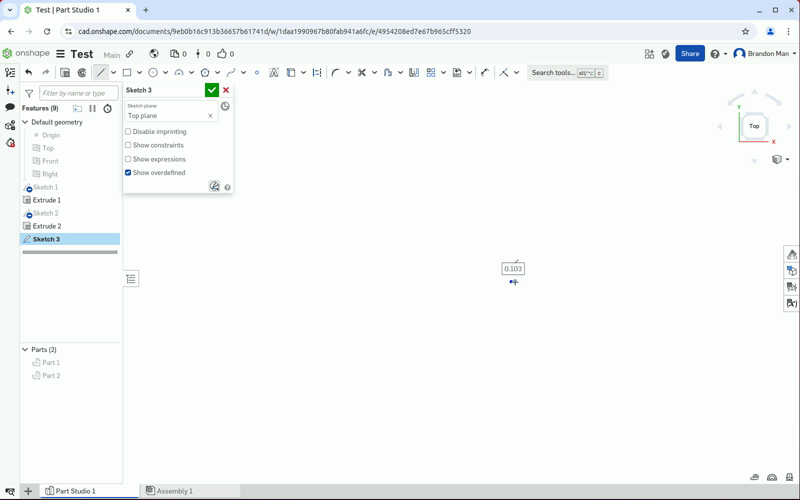
scroll(-6)
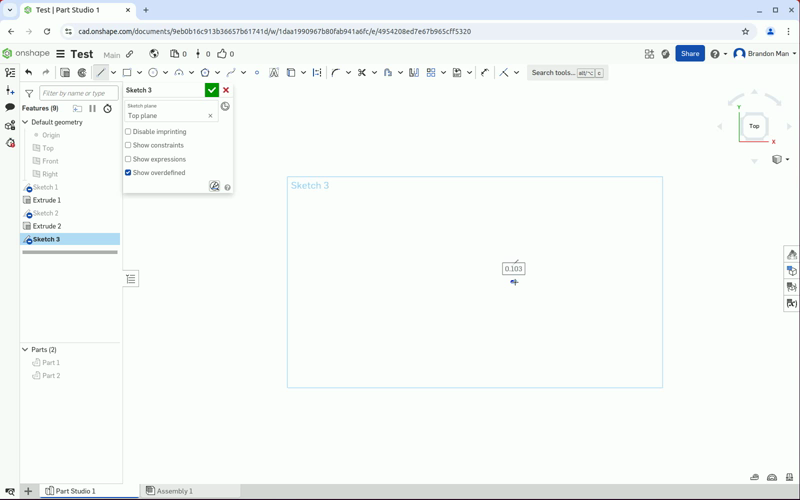
scroll(-6)
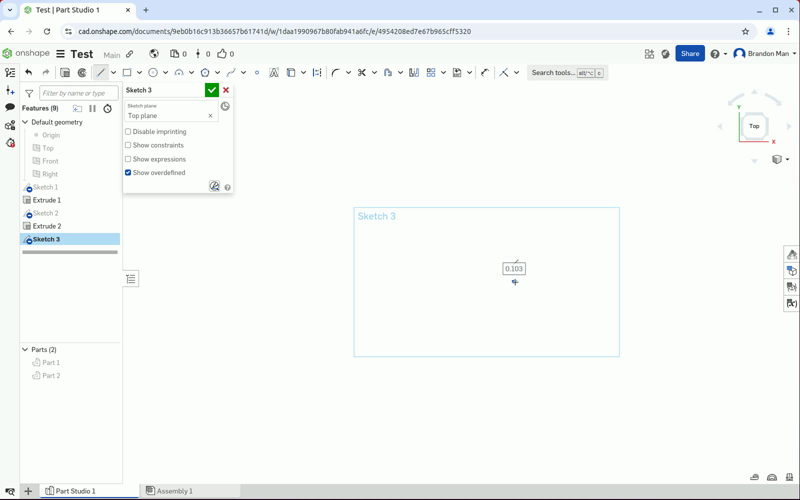
scroll(-6)
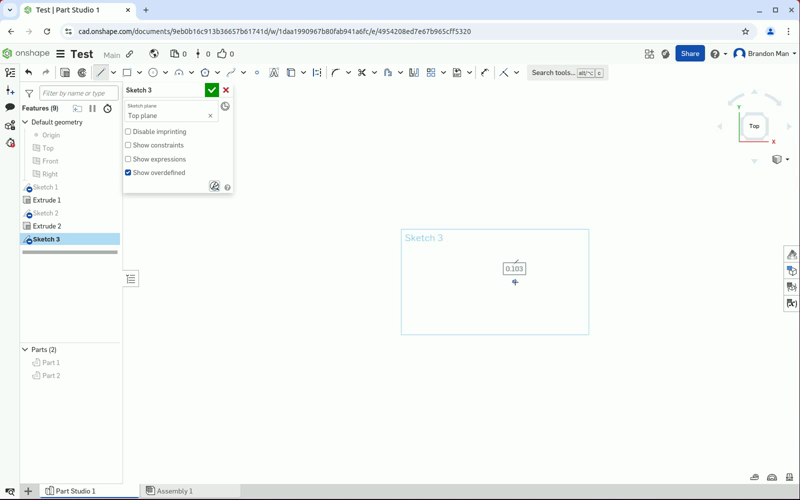
scroll(-6)
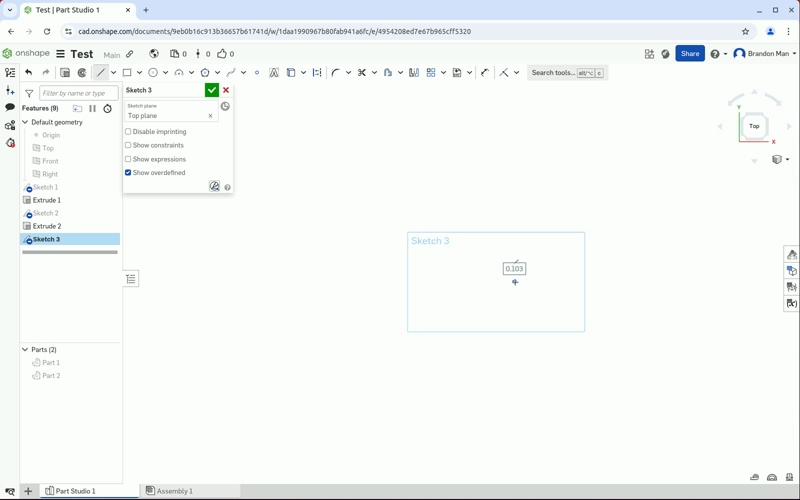
scroll(-6)
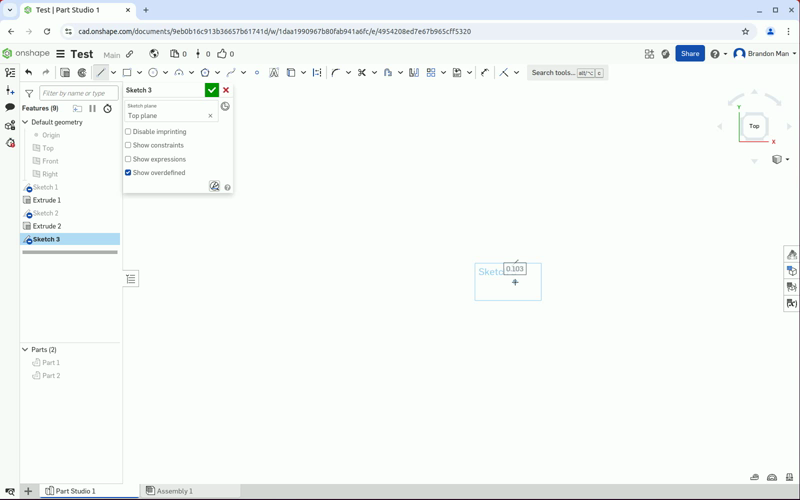
key_up(shift)
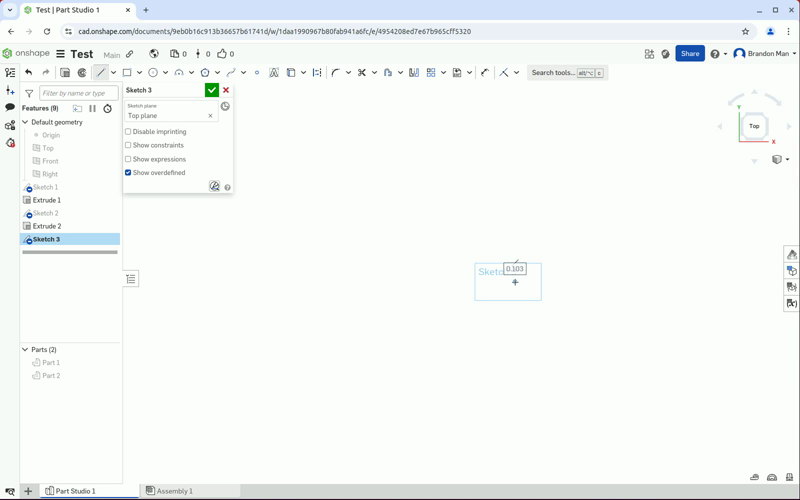
key_down(shift)
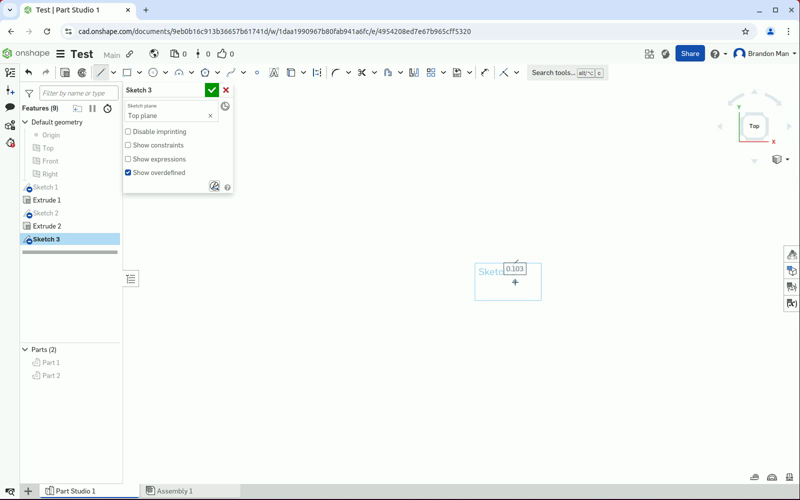
mouse_move(515, 209)
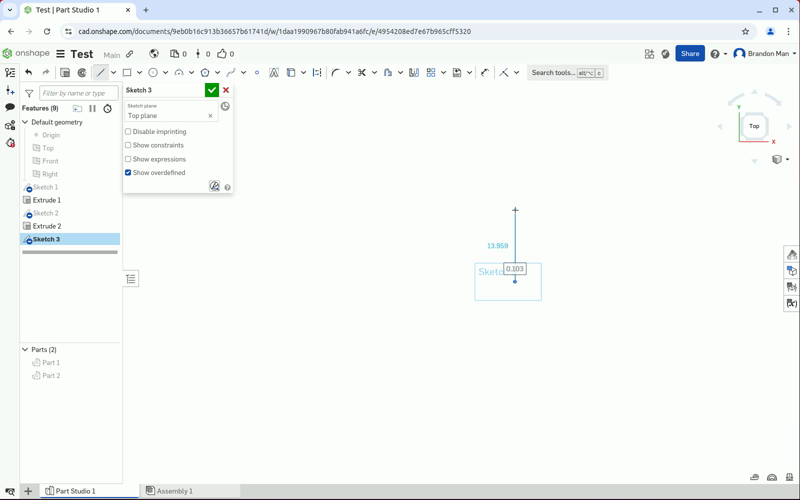
click(515, 209)
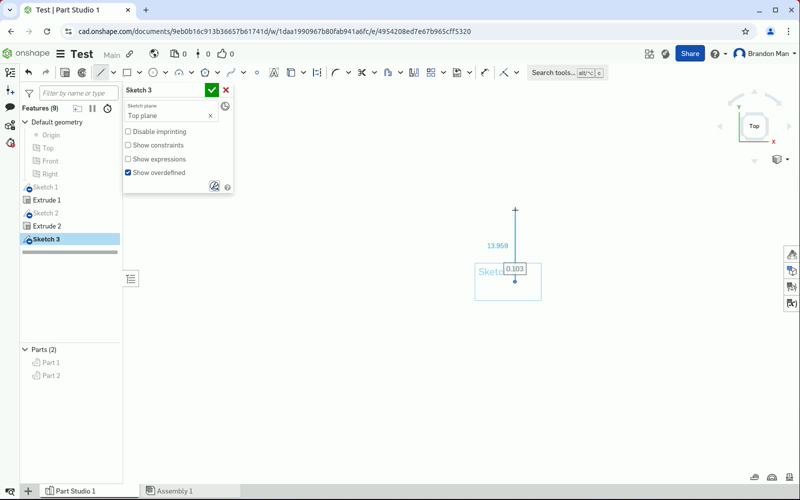
key_up(shift)
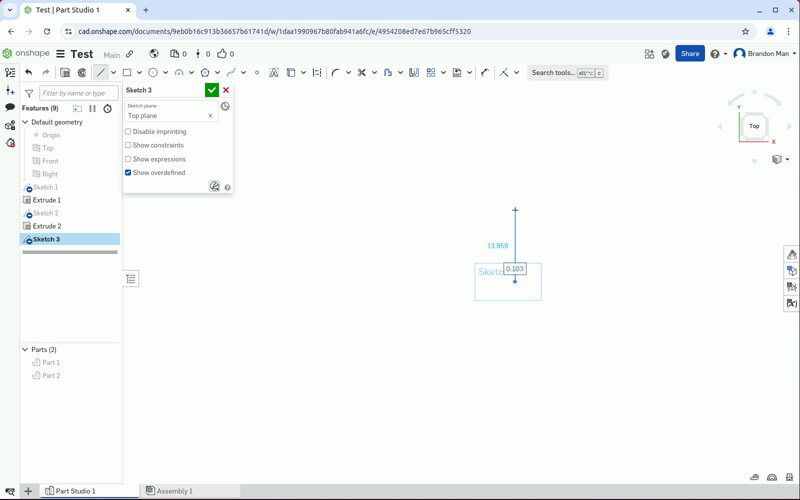
key_down(shift)
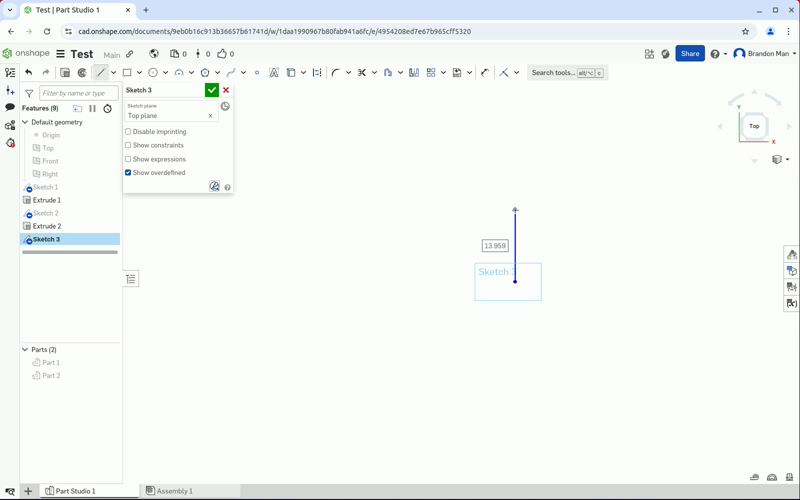
mouse_move(545, 209)
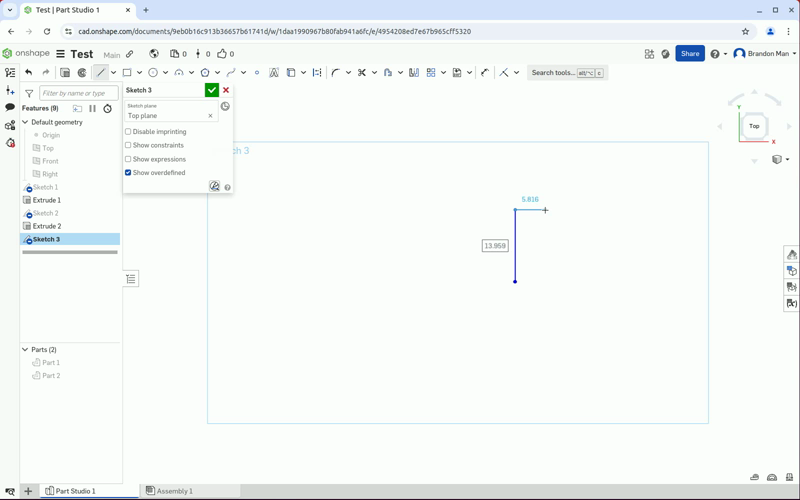
mouse_move(514, 209)
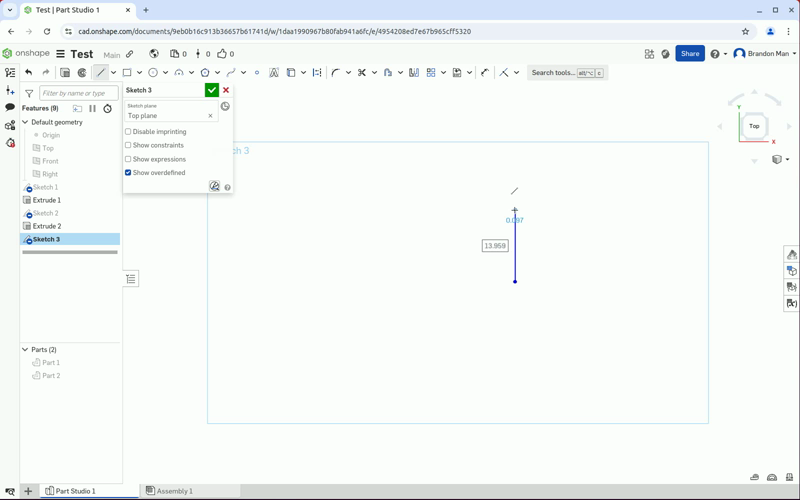
scroll(6)
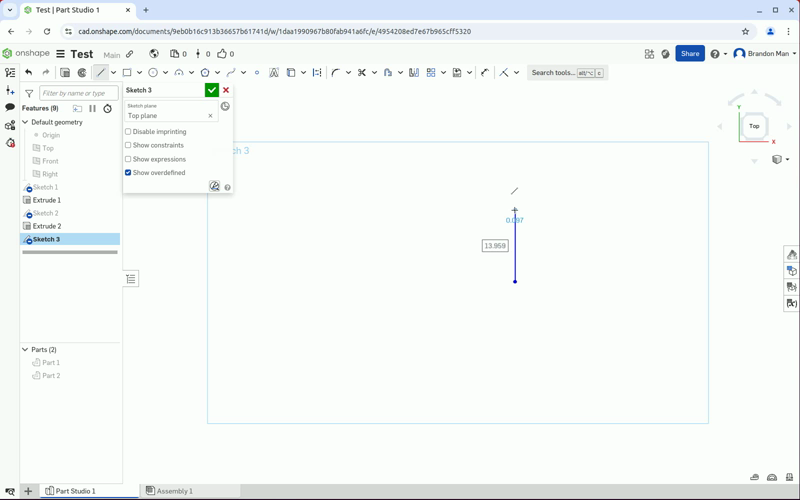
scroll(6)
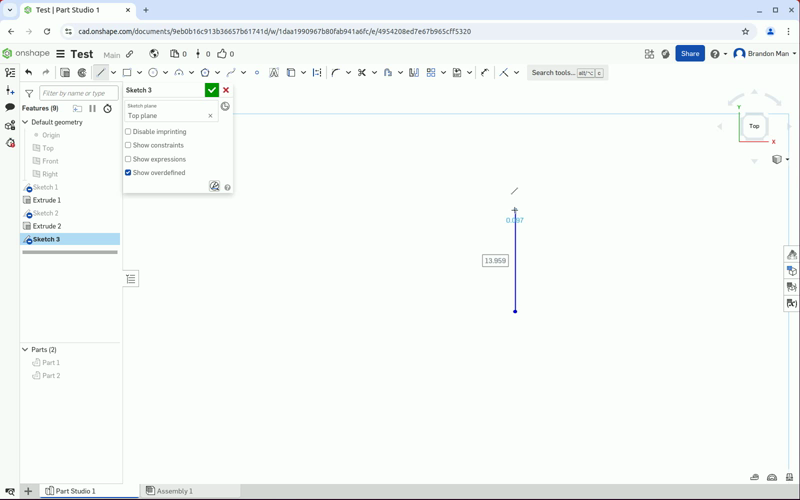
scroll(6)
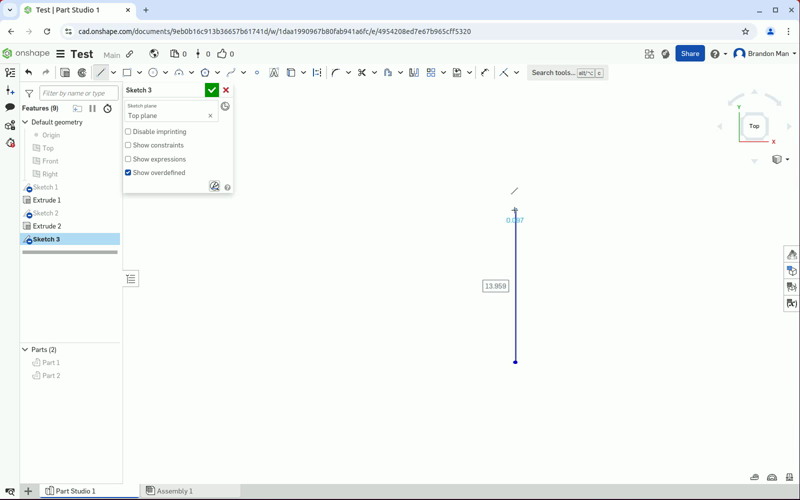
scroll(6)
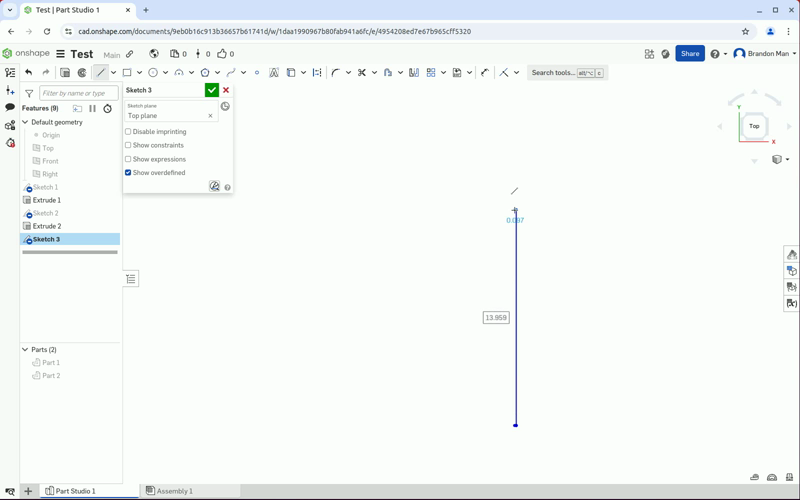
scroll(6)
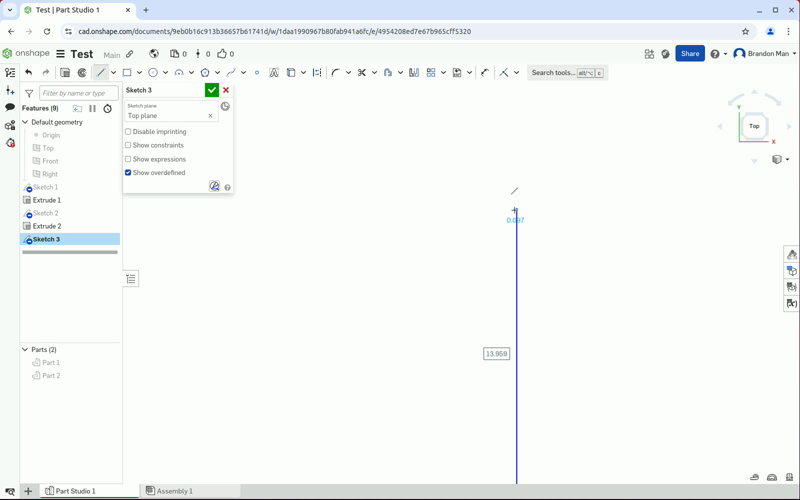
scroll(6)
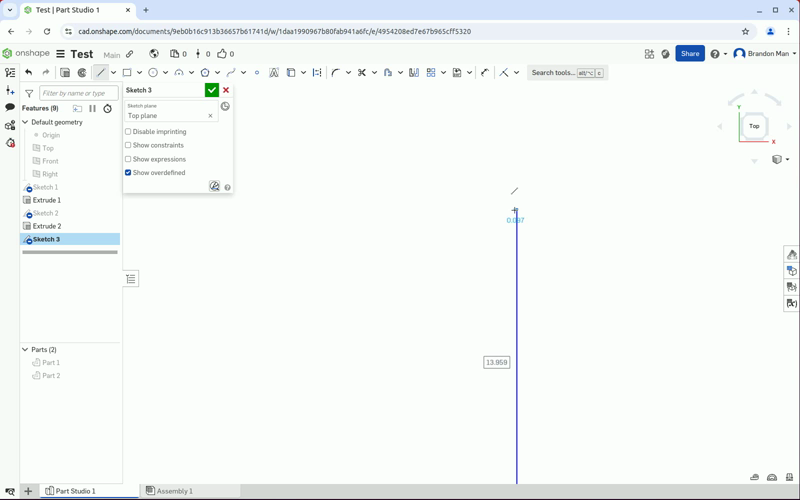
scroll(6)
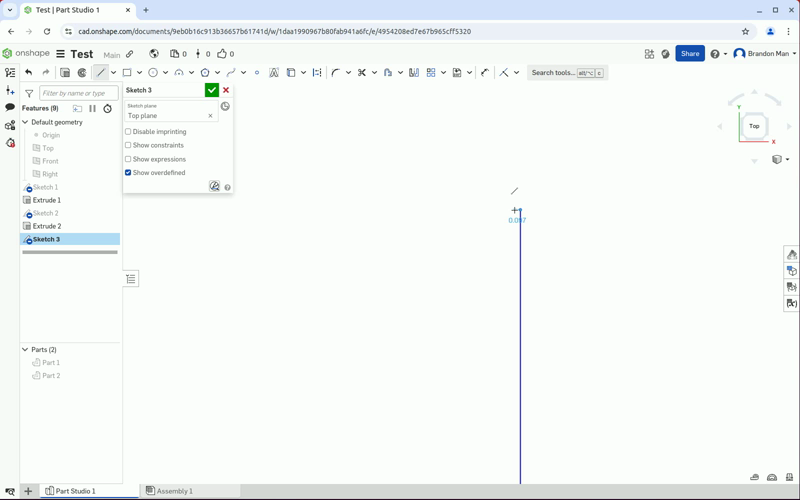
click(514, 209)
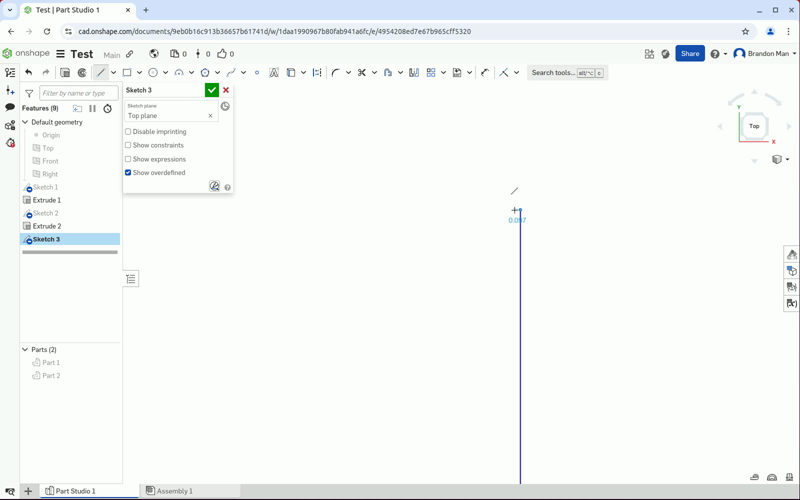
scroll(-6)
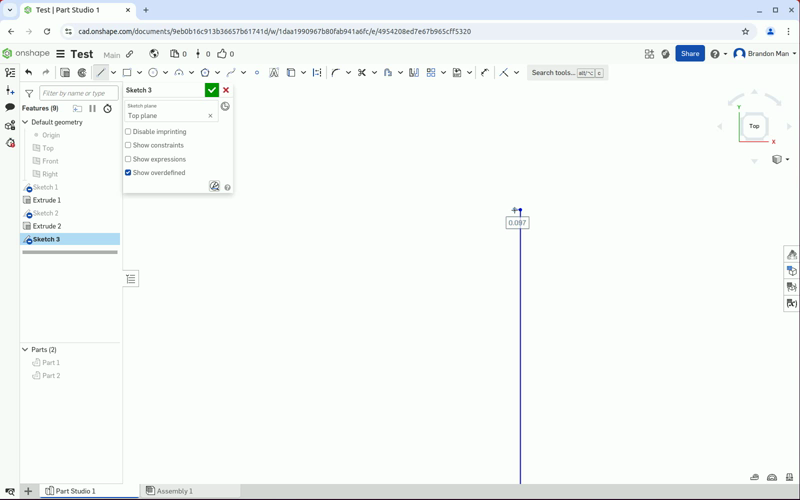
scroll(-6)
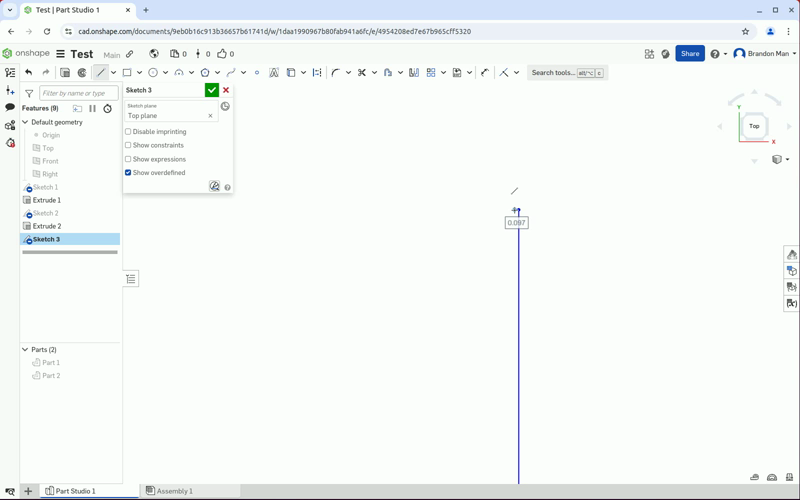
scroll(-6)
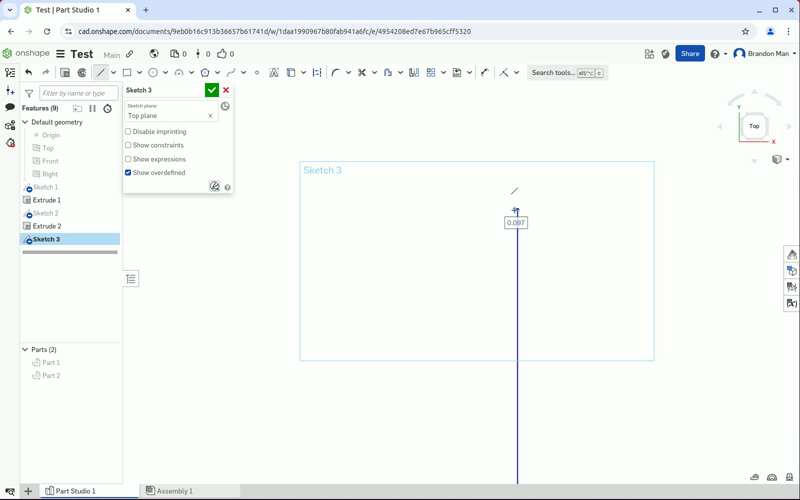
scroll(-6)
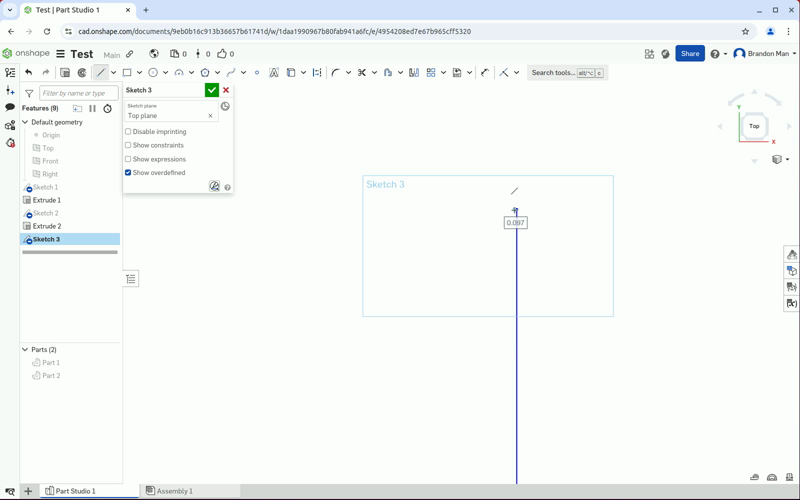
scroll(-6)
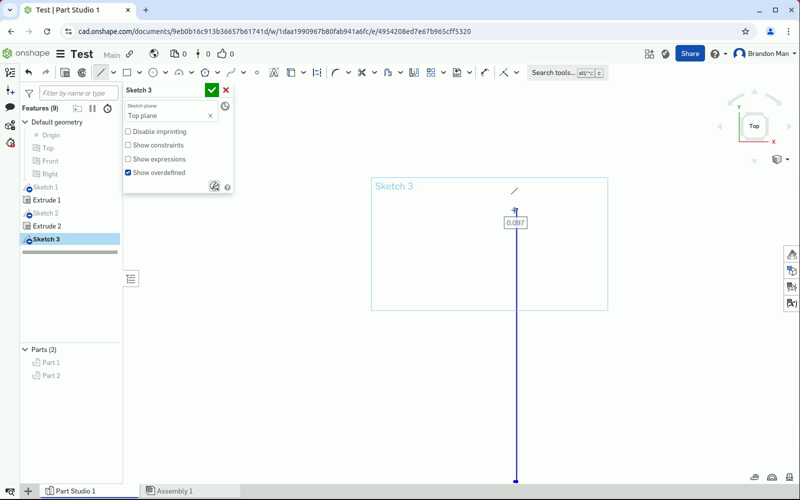
scroll(-6)
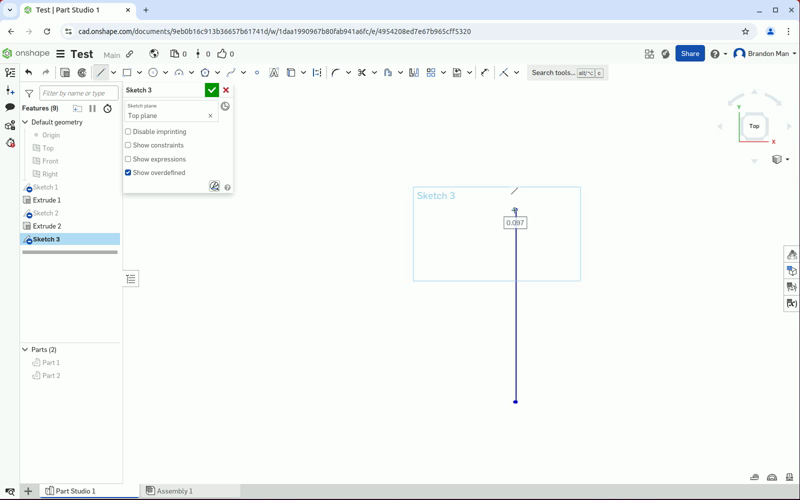
scroll(-6)
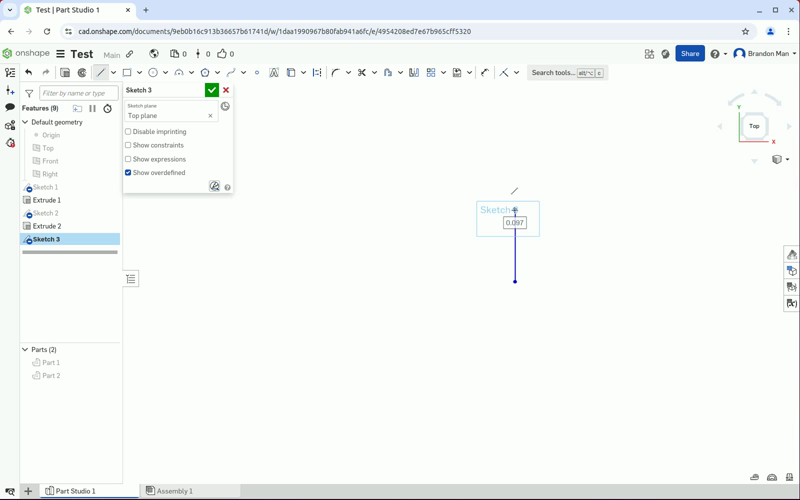
key_up(shift)
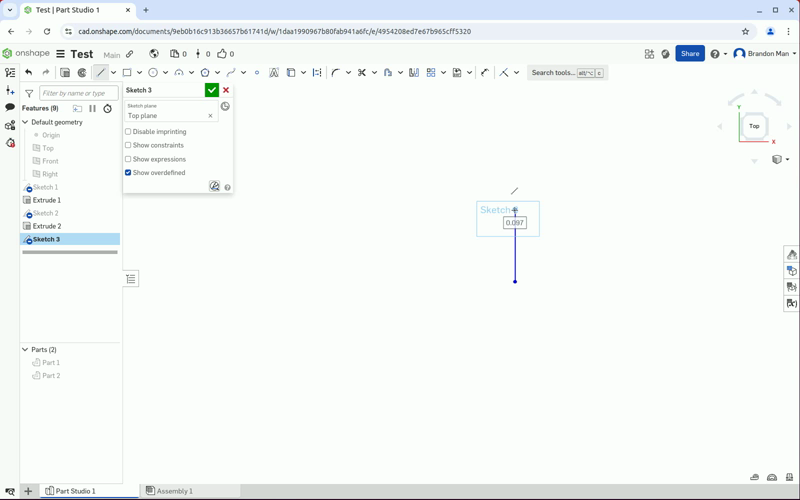
key_down(shift)
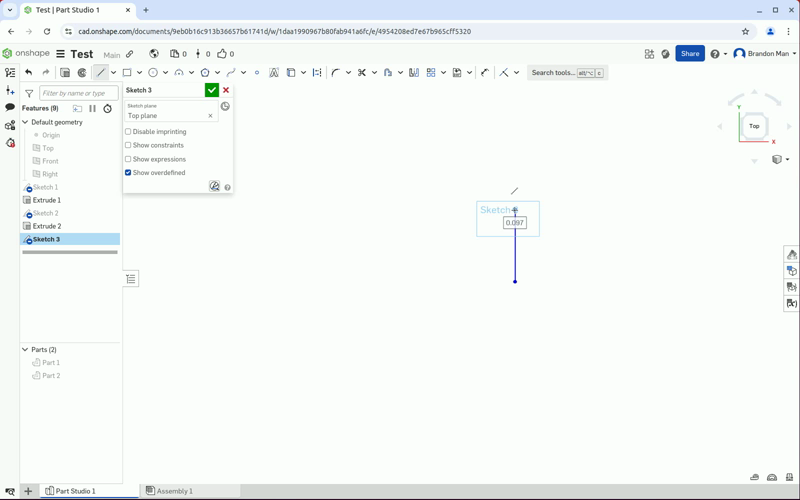
mouse_move(514, 281)
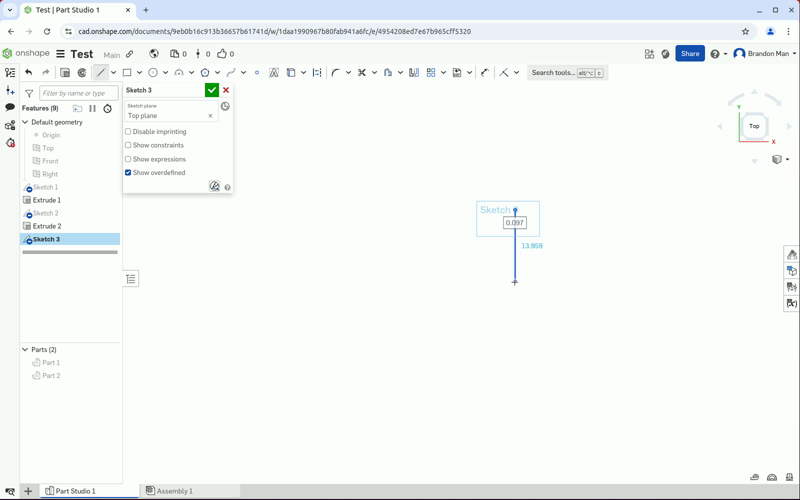
scroll(6)
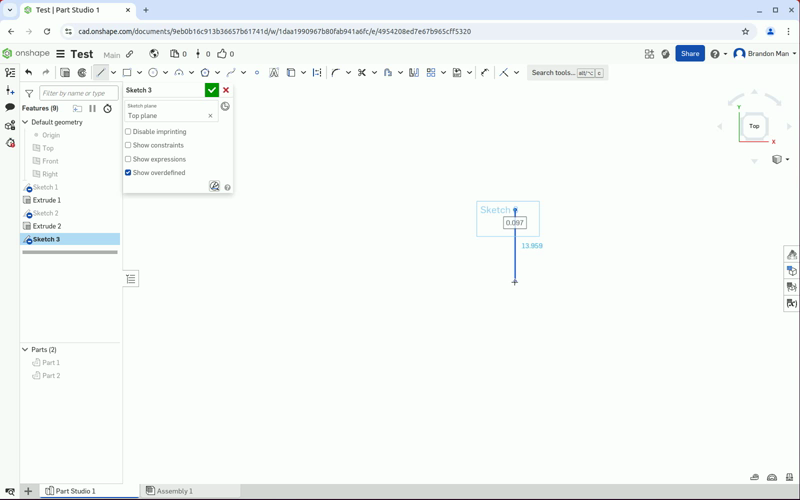
scroll(6)
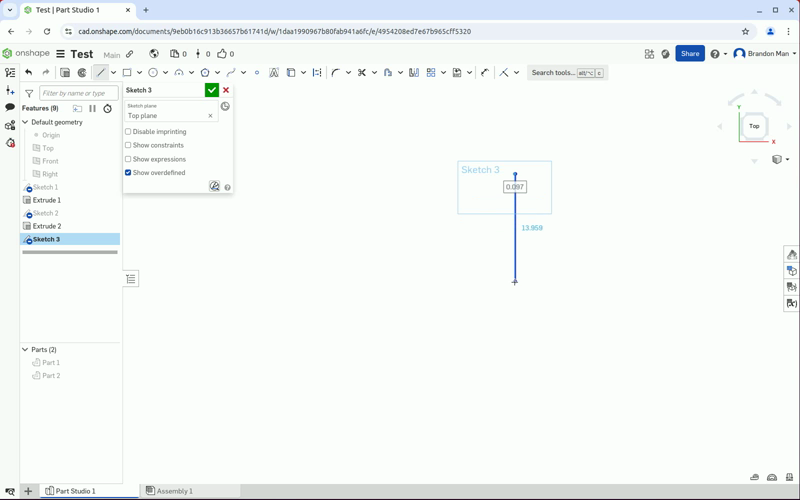
scroll(6)
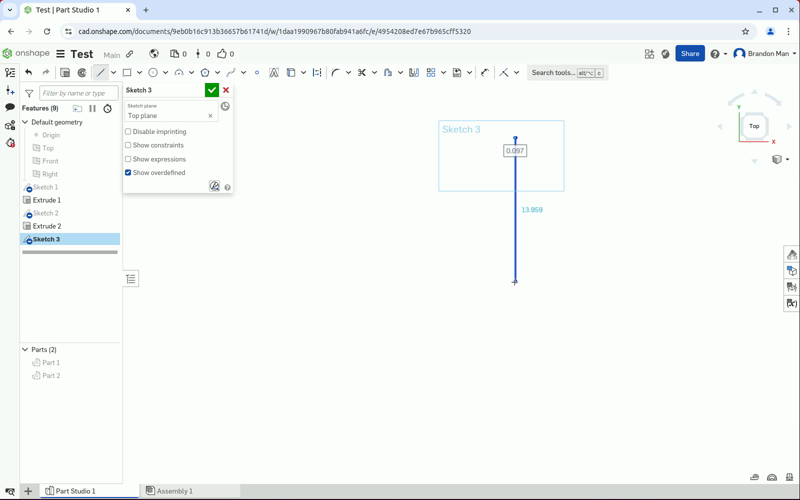
scroll(6)
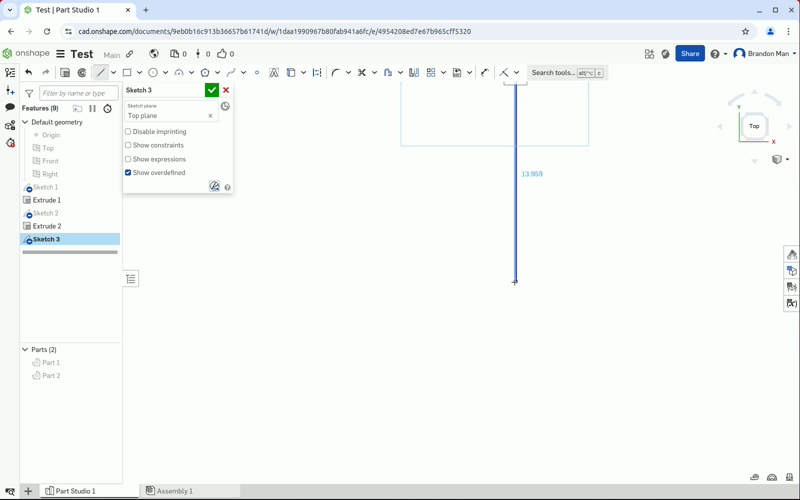
scroll(6)
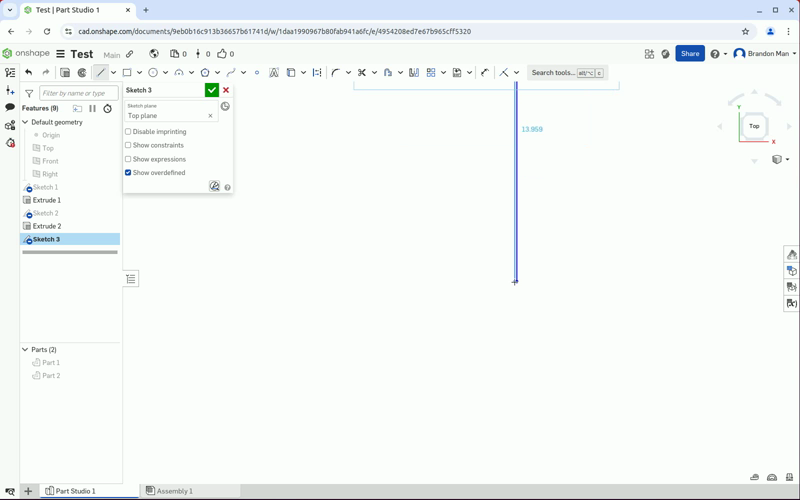
scroll(6)
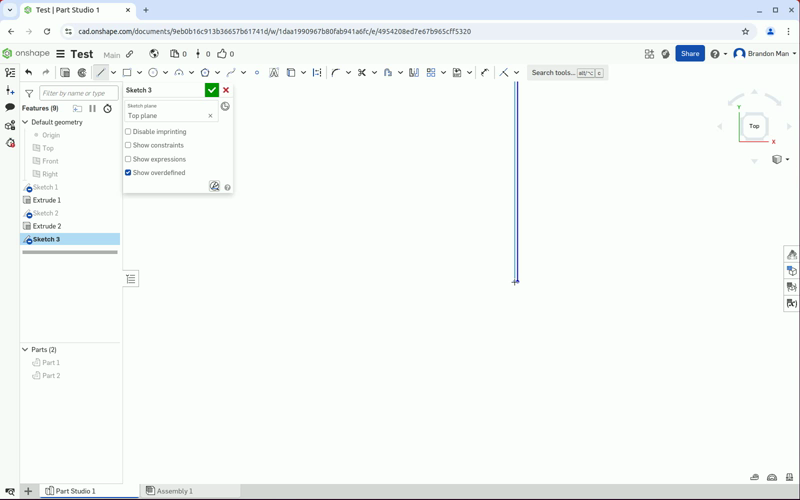
scroll(6)
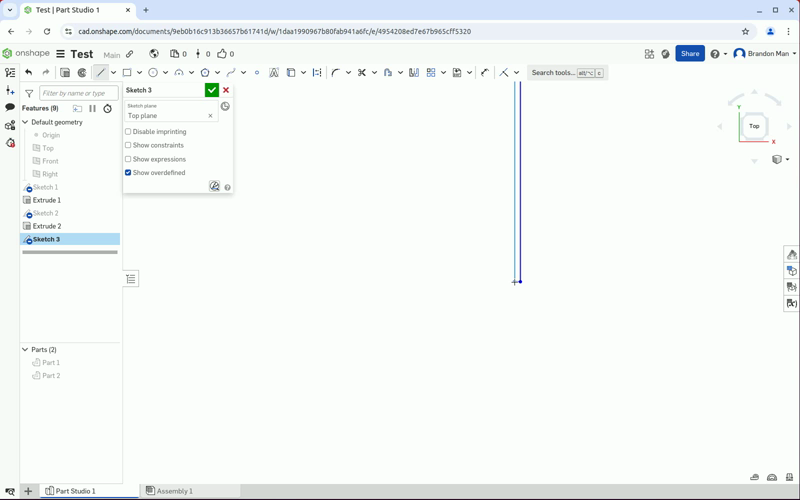
key_up(shift)
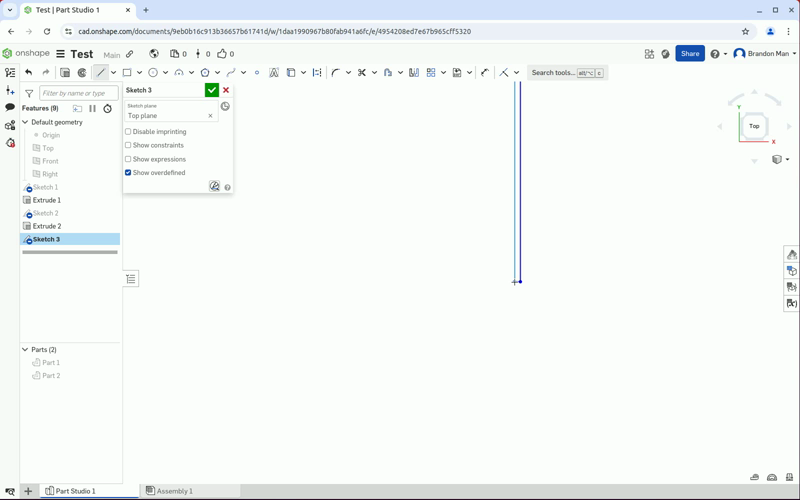
click(514, 281)
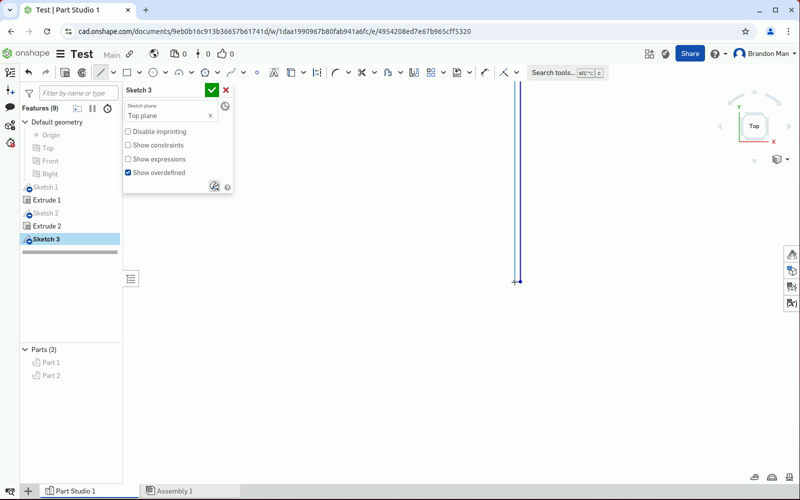
scroll(-6)
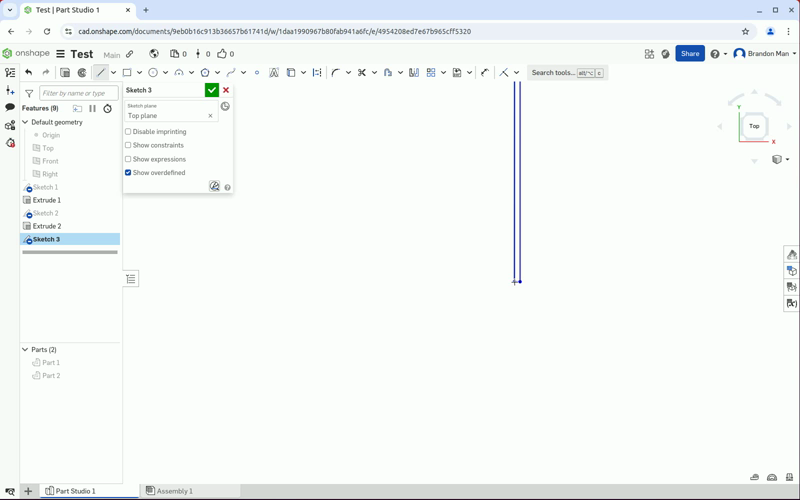
scroll(-6)
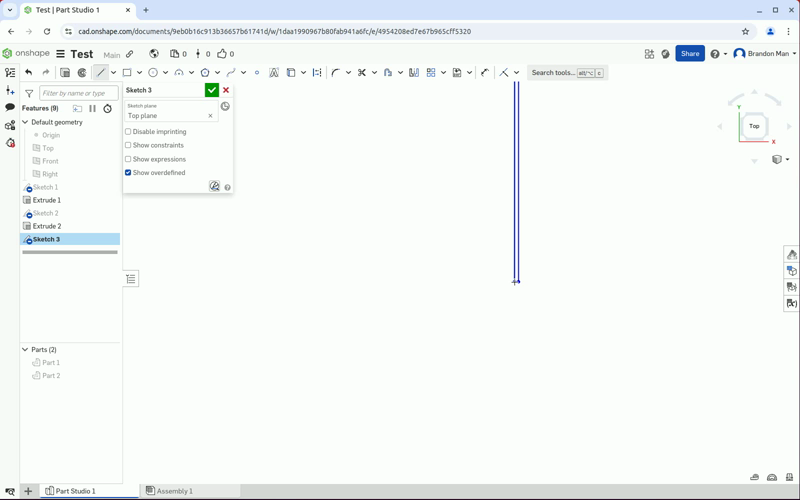
scroll(-6)
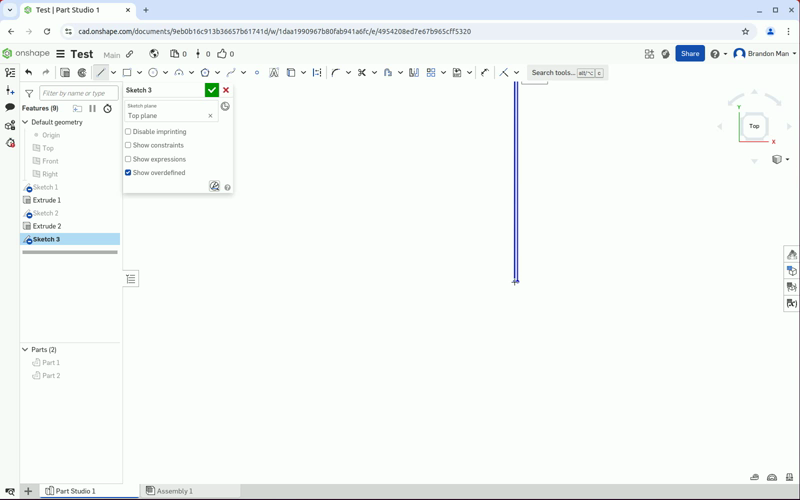
scroll(-6)
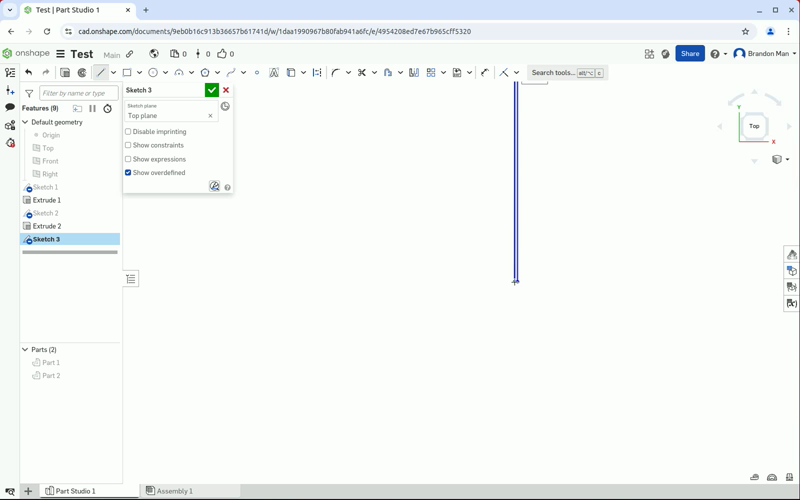
scroll(-6)
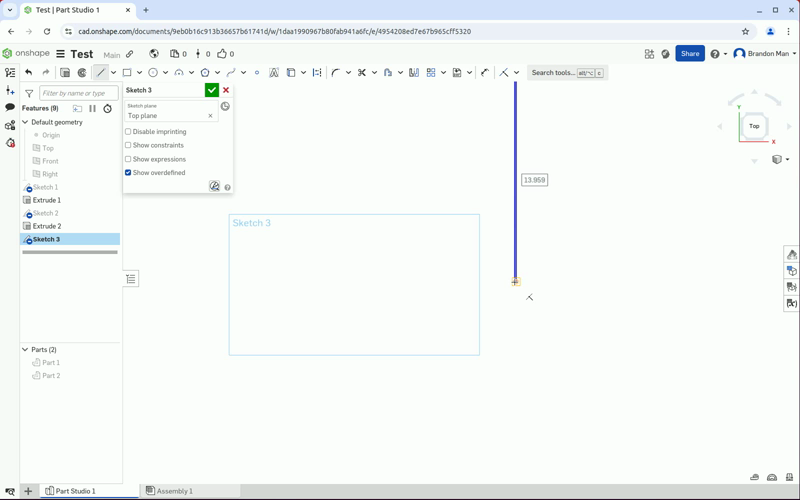
scroll(-6)
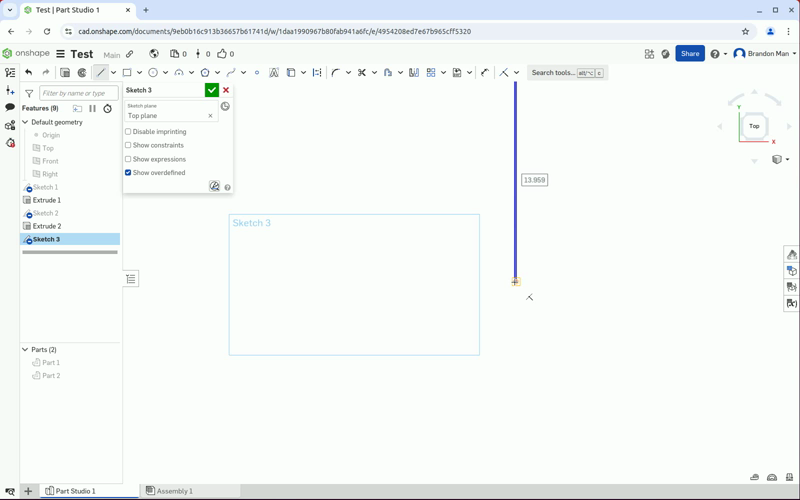
scroll(-6)
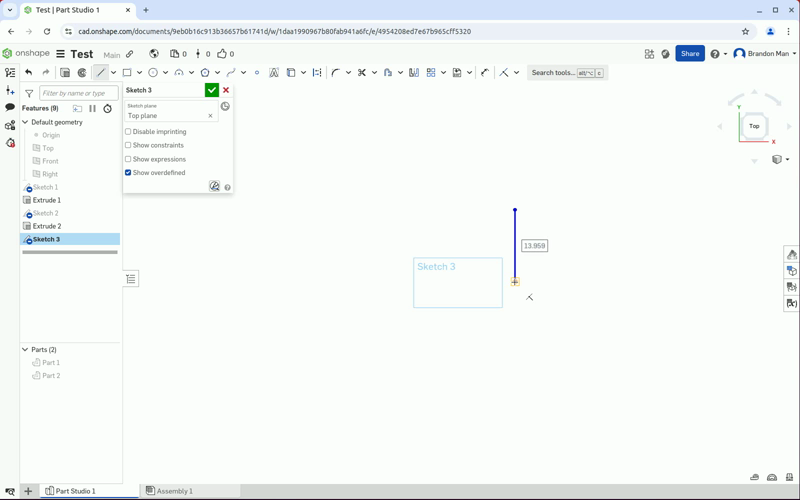
key(esc)
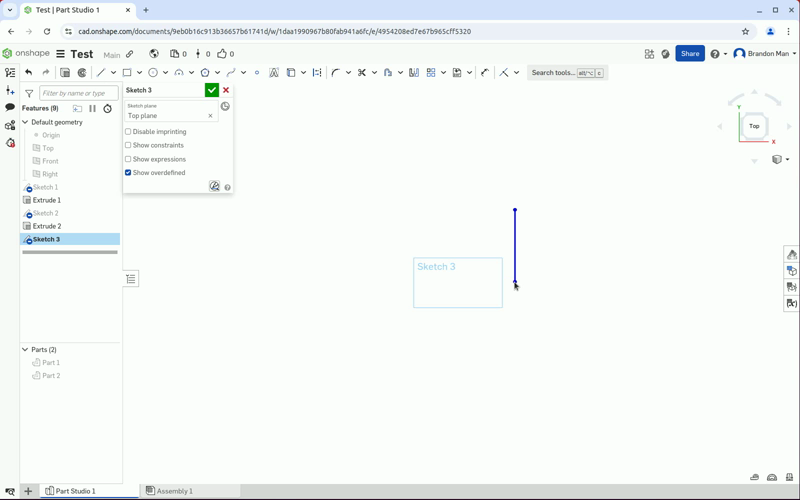
mouse_move(514, 227)
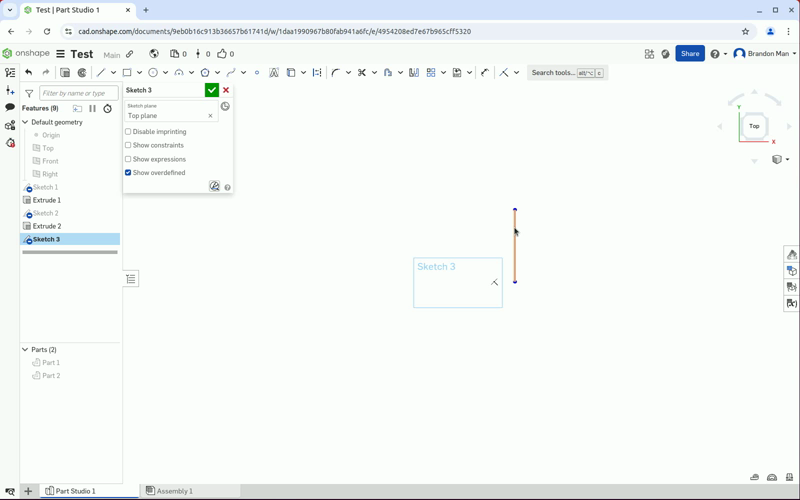
scroll(6)
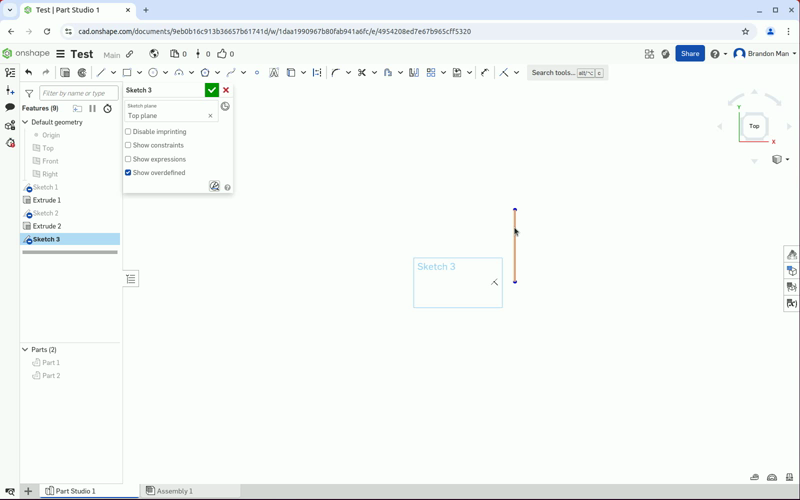
scroll(6)
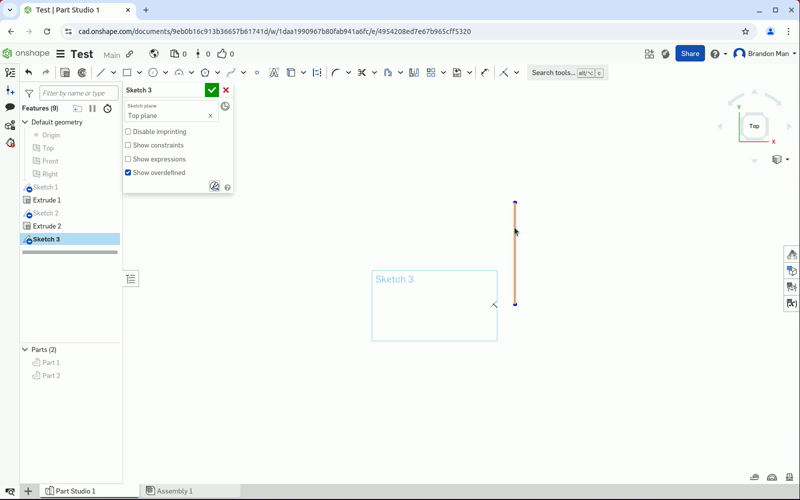
scroll(6)
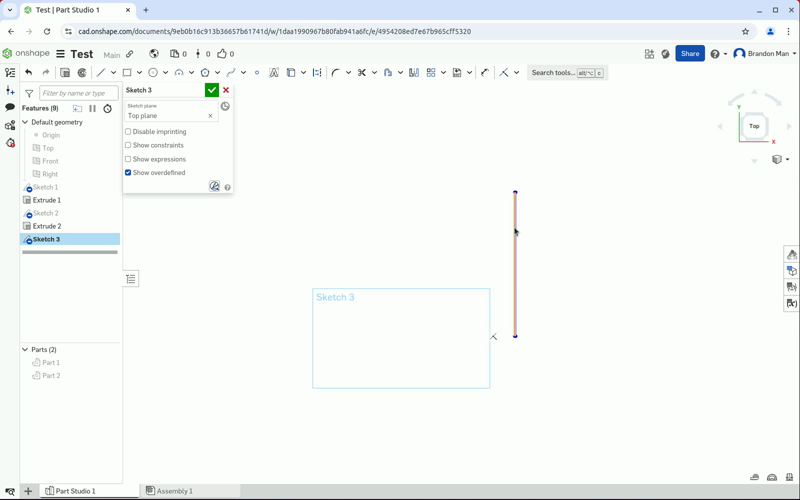
scroll(6)
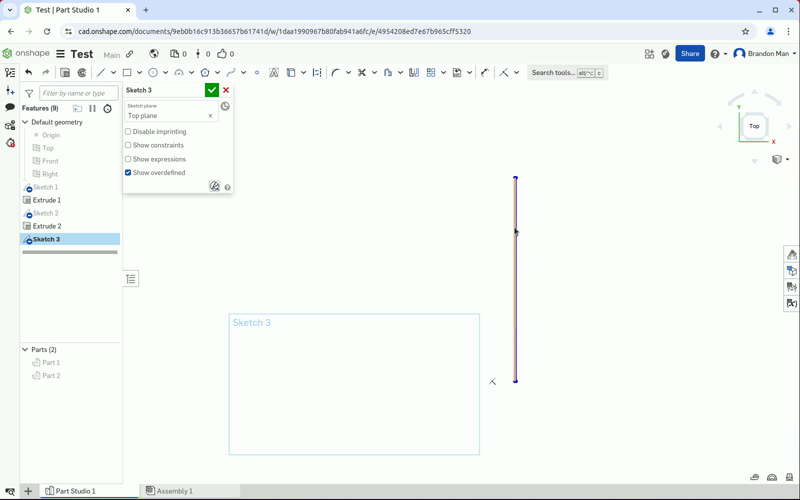
scroll(6)
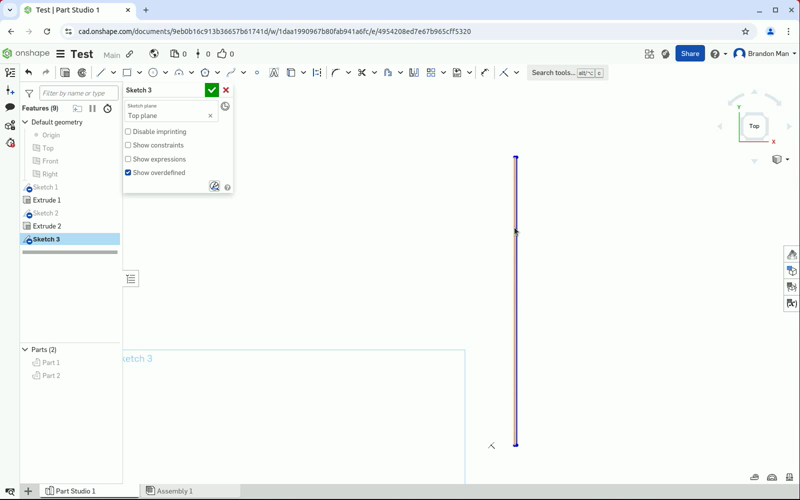
scroll(6)
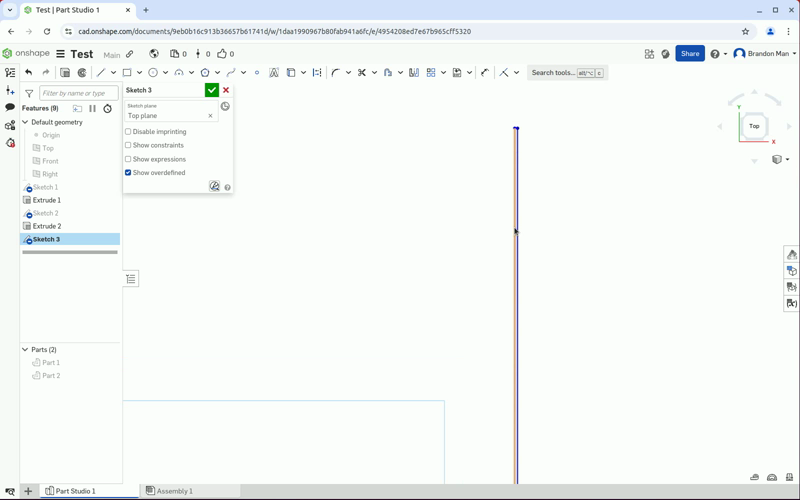
scroll(6)
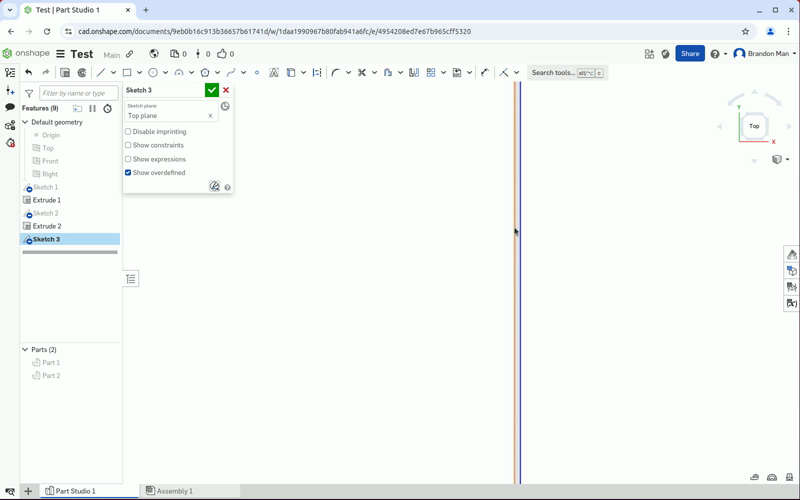
click(514, 227)
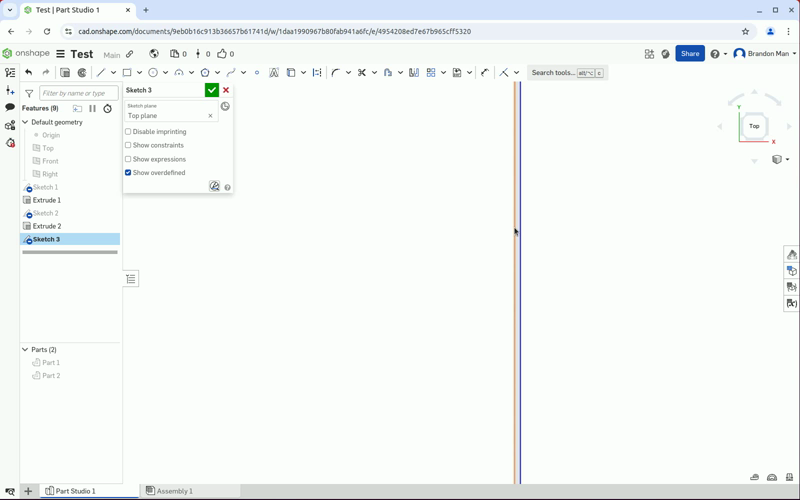
scroll(-6)
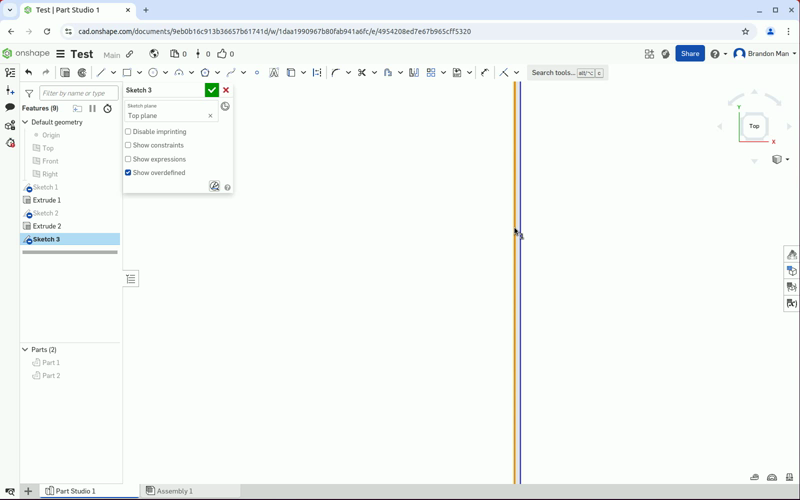
scroll(-6)
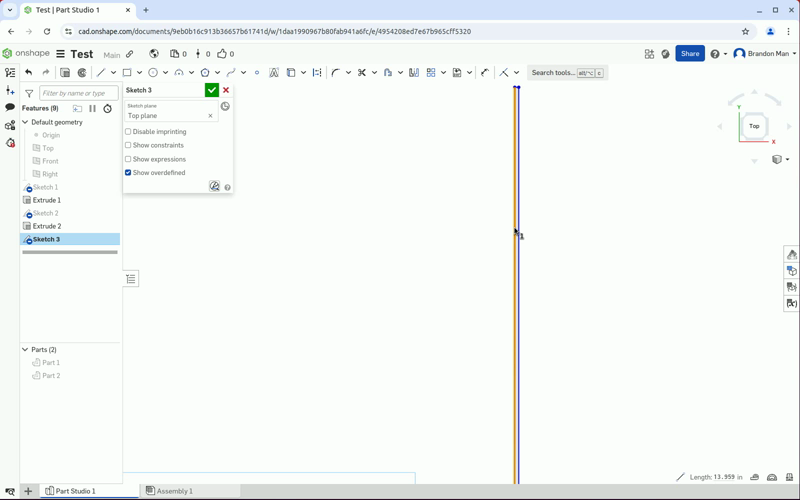
scroll(-6)
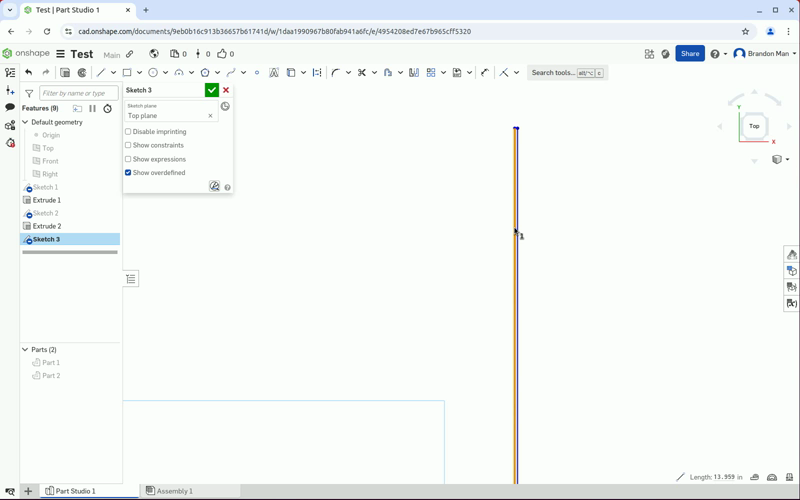
scroll(-6)
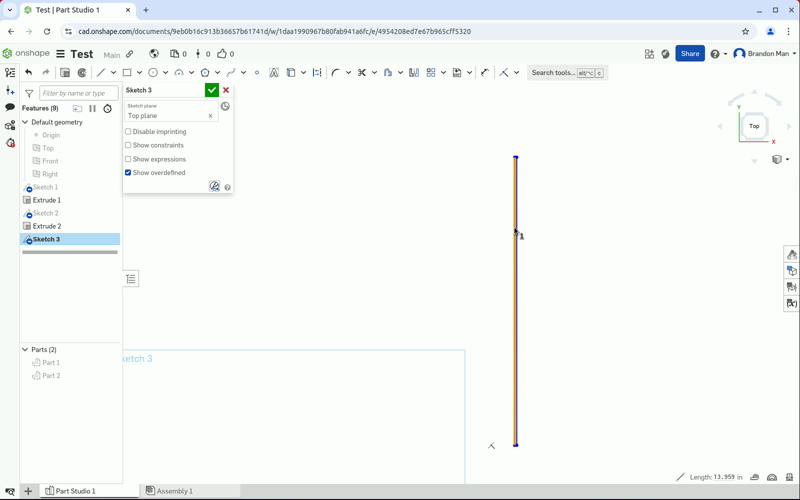
scroll(-6)
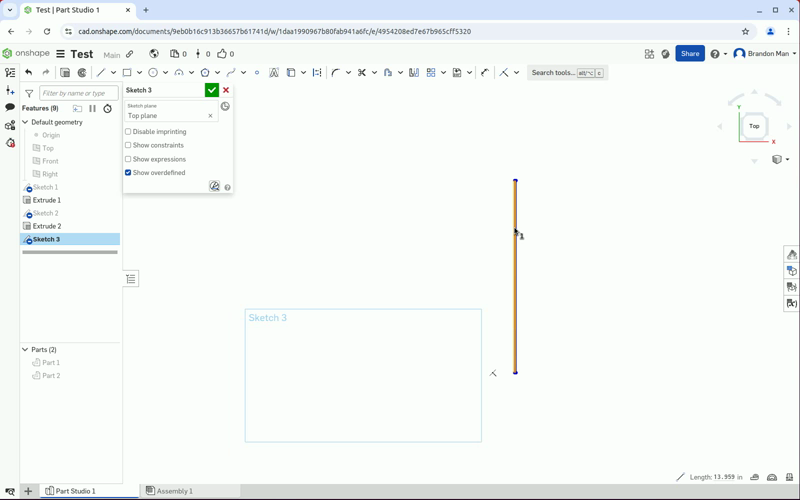
scroll(-6)
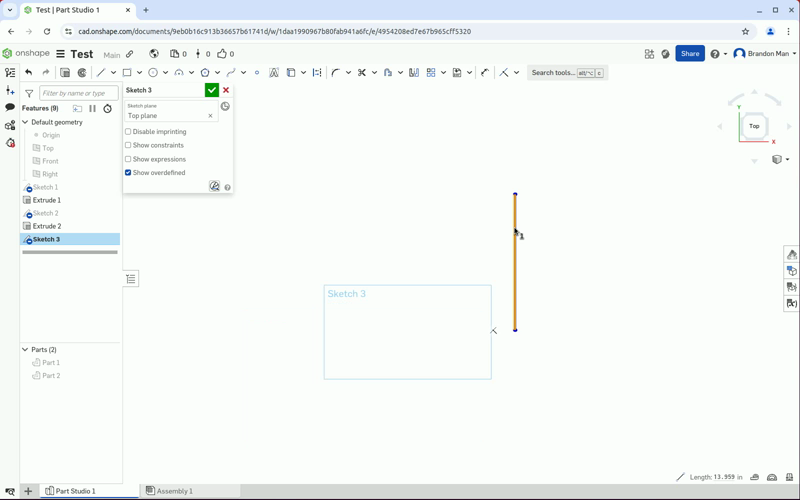
scroll(-6)
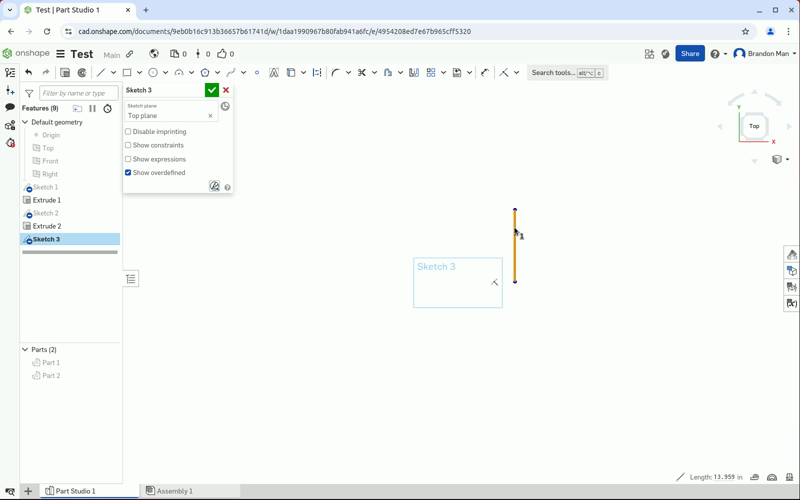
mouse_move(73, 352)
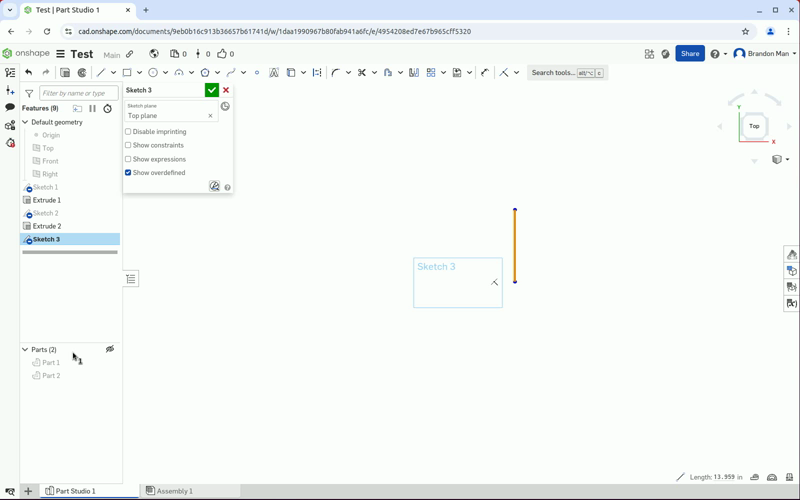
key(shift+y)
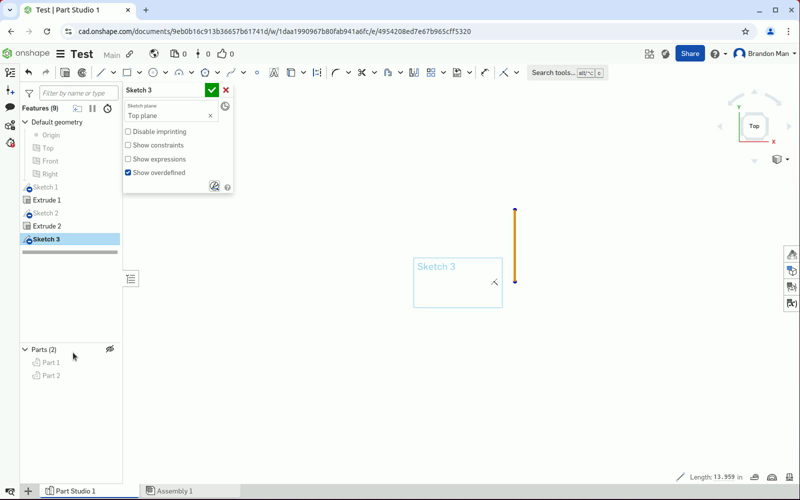
key(shift+e)
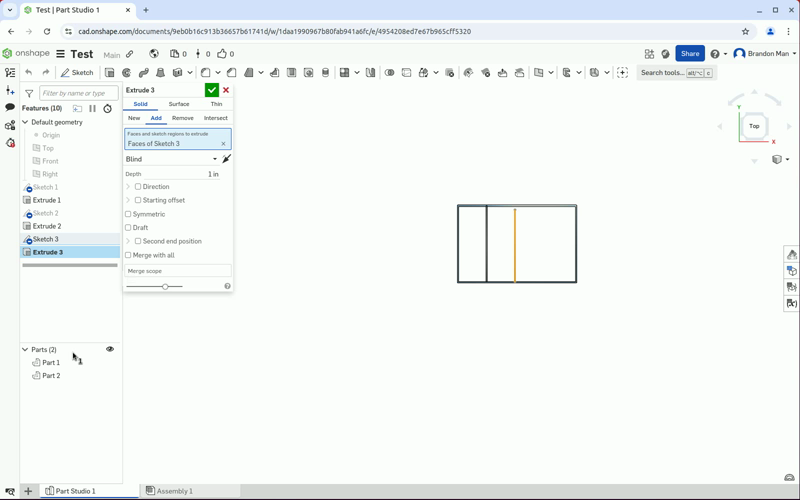
mouse_move(143, 106)
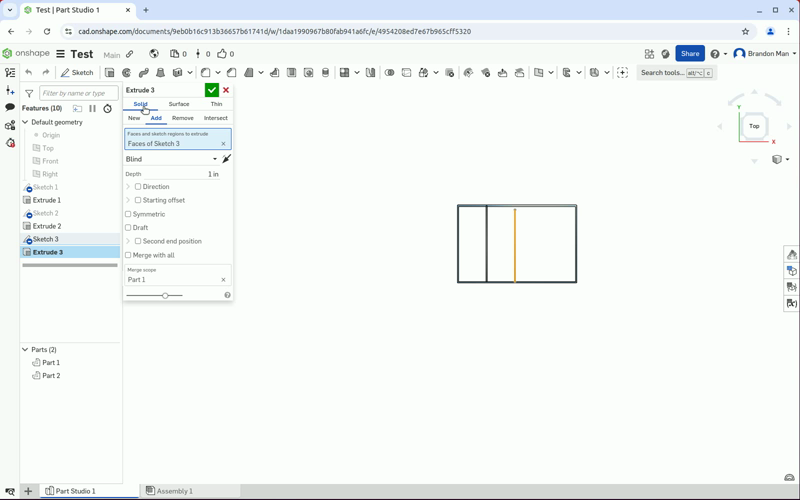
click(143, 106)
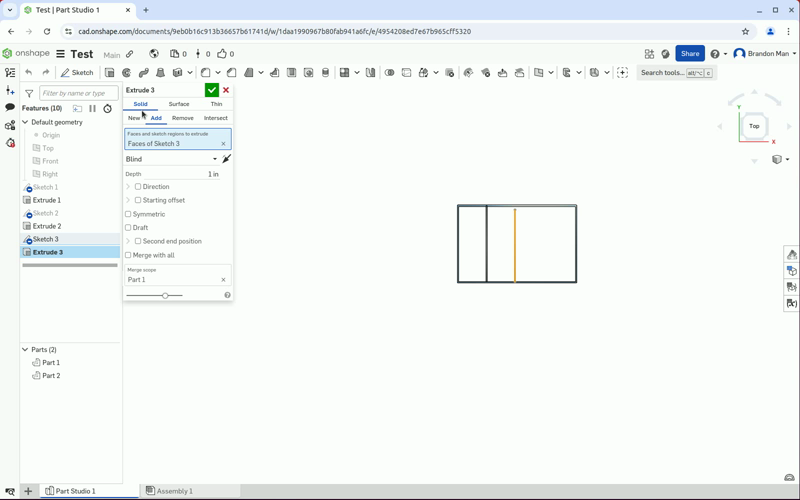
mouse_move(137, 120)
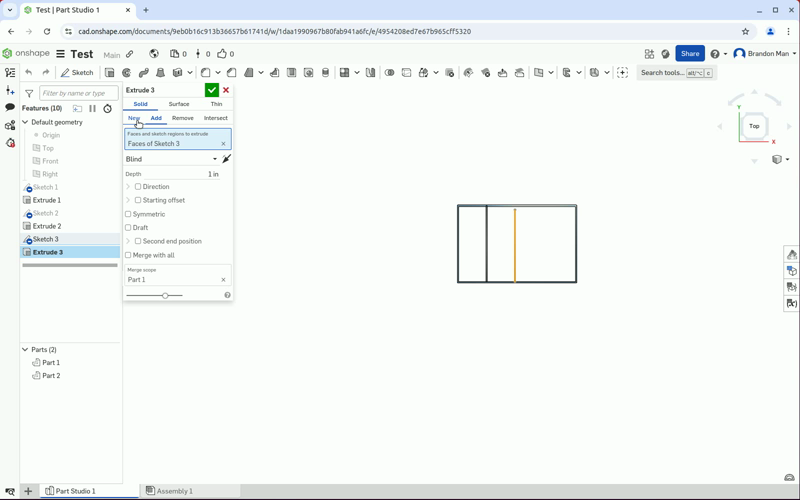
click(137, 120)
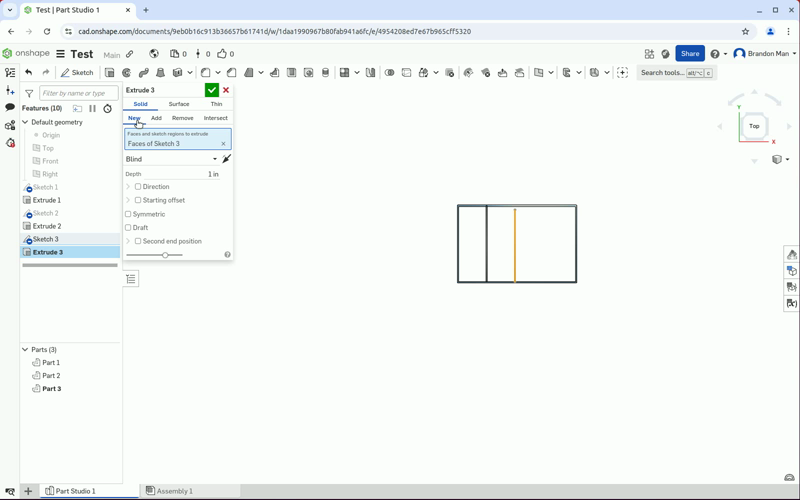
key(tab, 4)
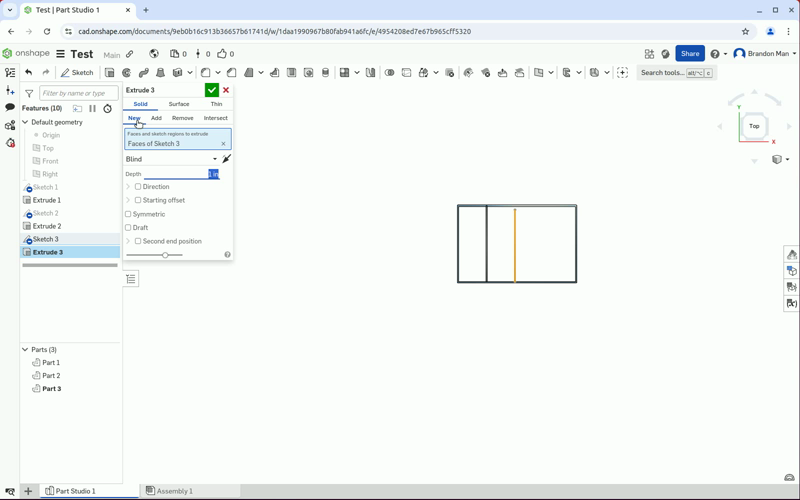
text(10.832)
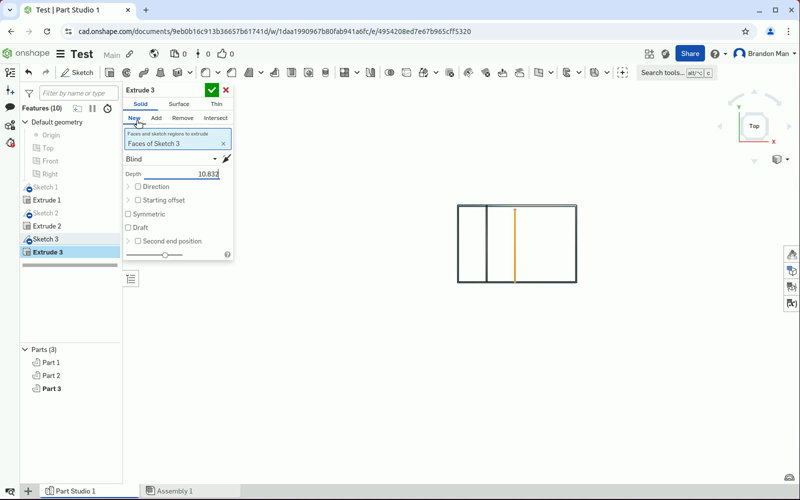
key(enter)
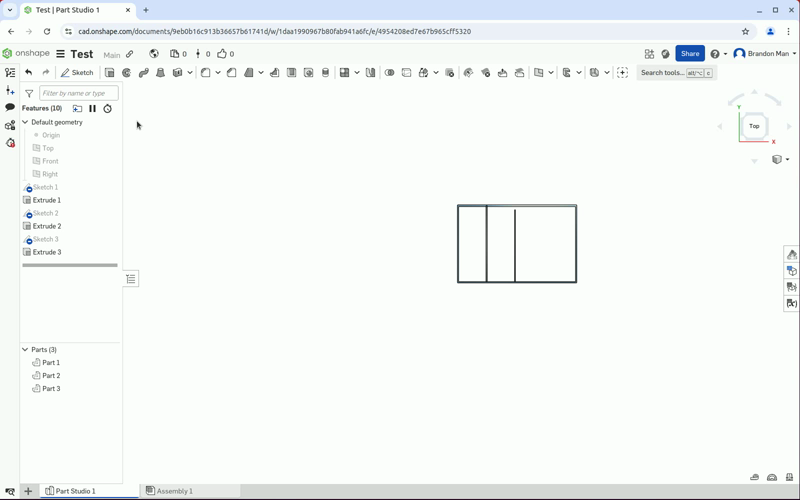
key(shift+h)
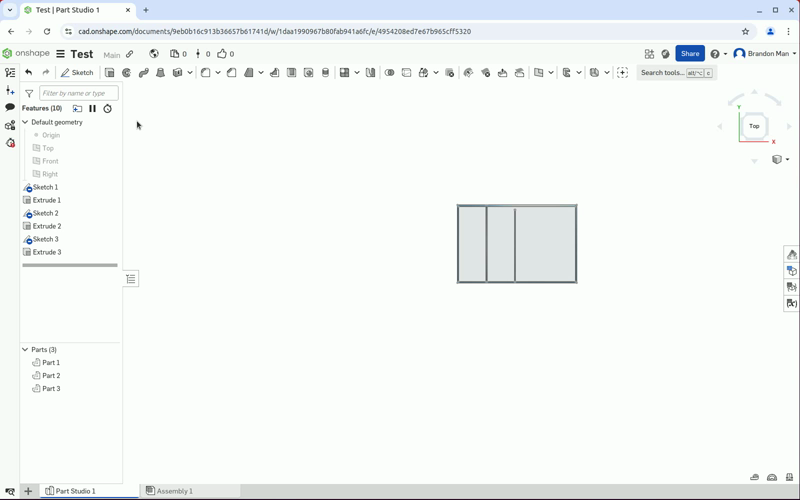
key(shift+h)
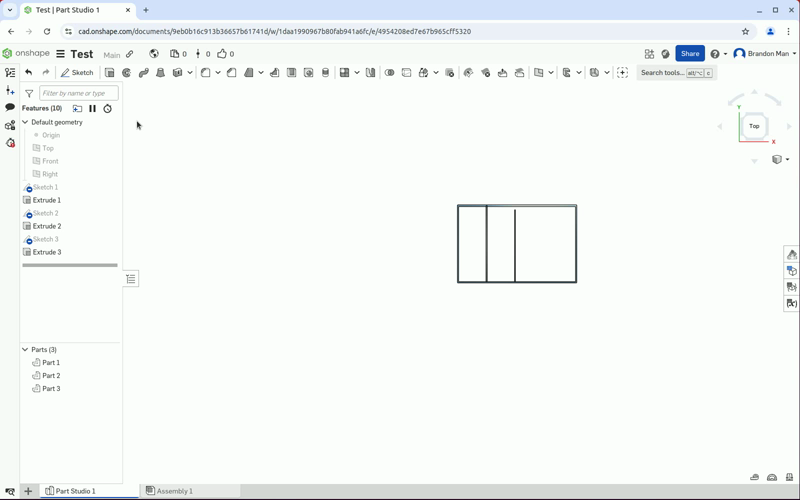
mouse_move(73, 189)
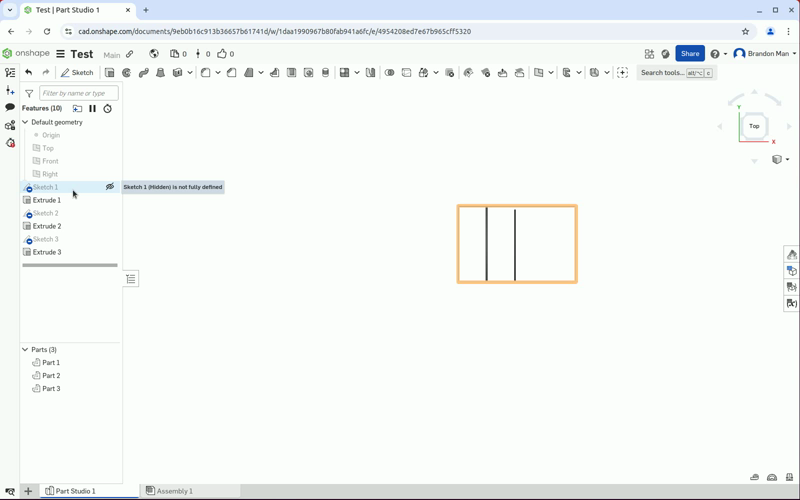
click(73, 189)
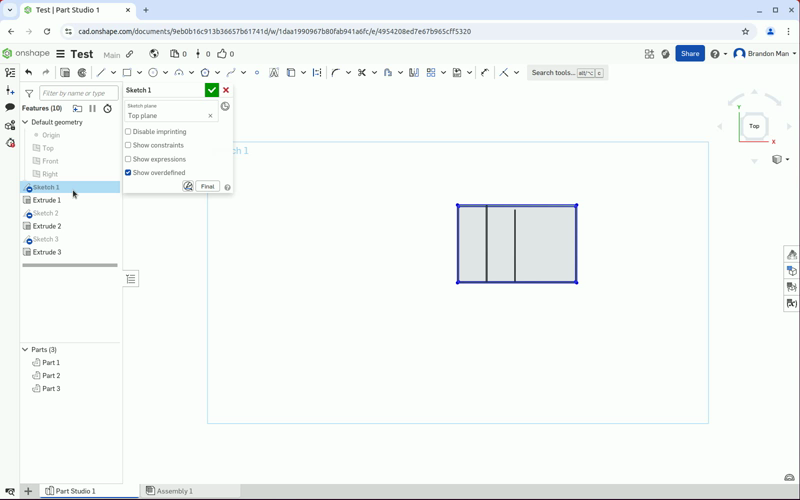
mouse_move(229, 92)
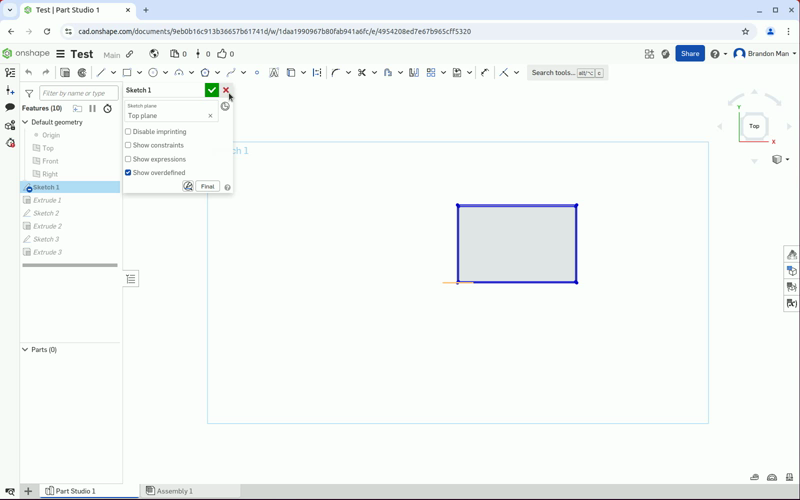
click(229, 92)
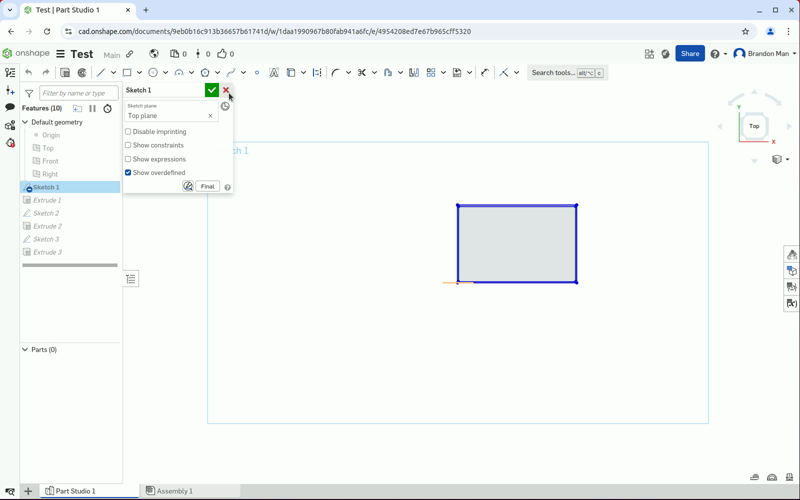
key(shift+s)
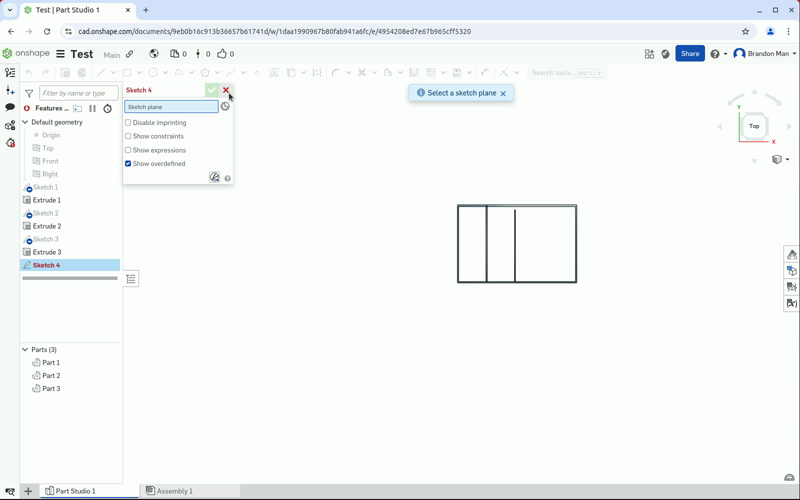
mouse_move(73, 150)
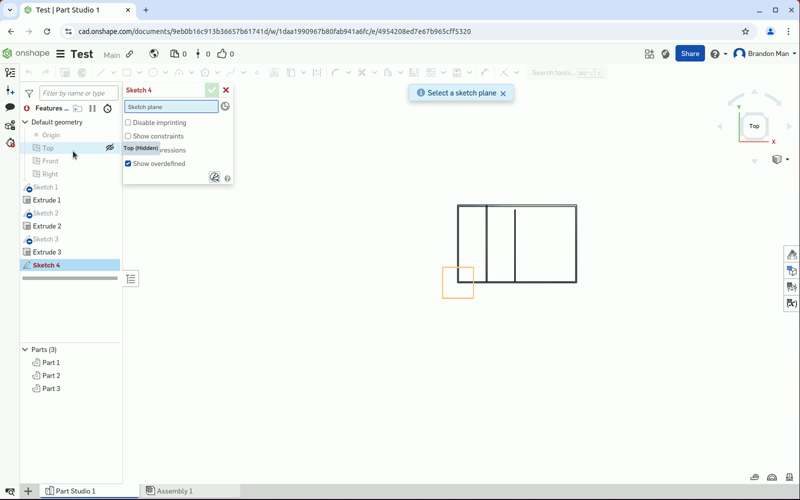
click(73, 150)
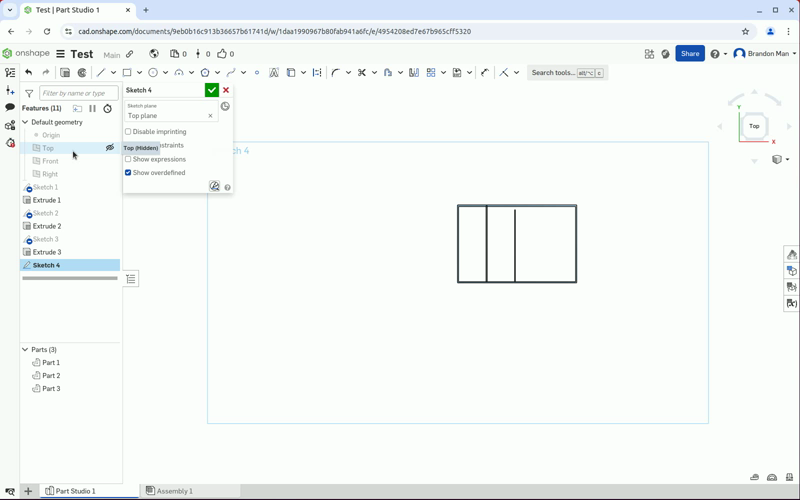
mouse_move(73, 352)
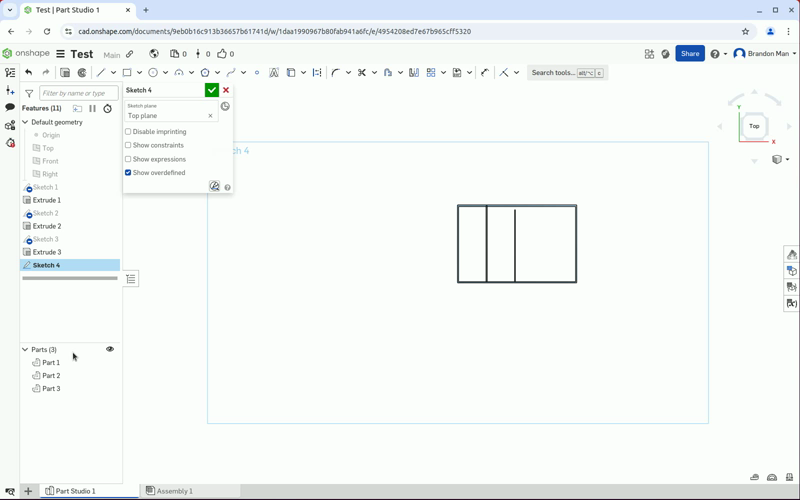
key(y)
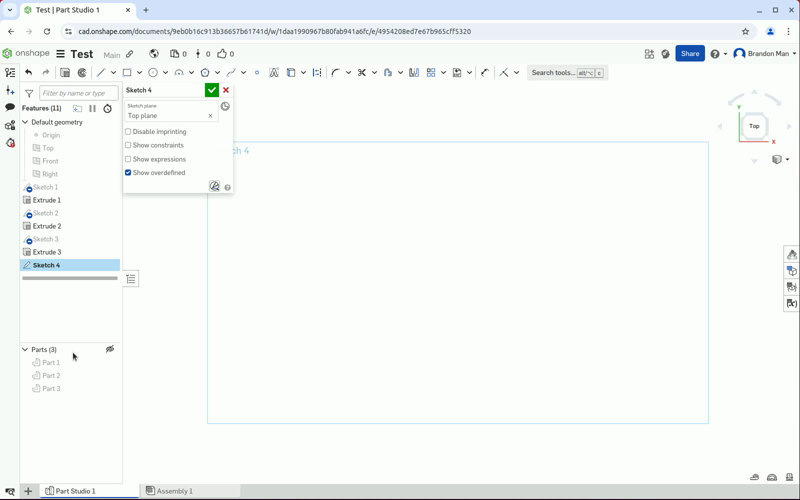
key(l)
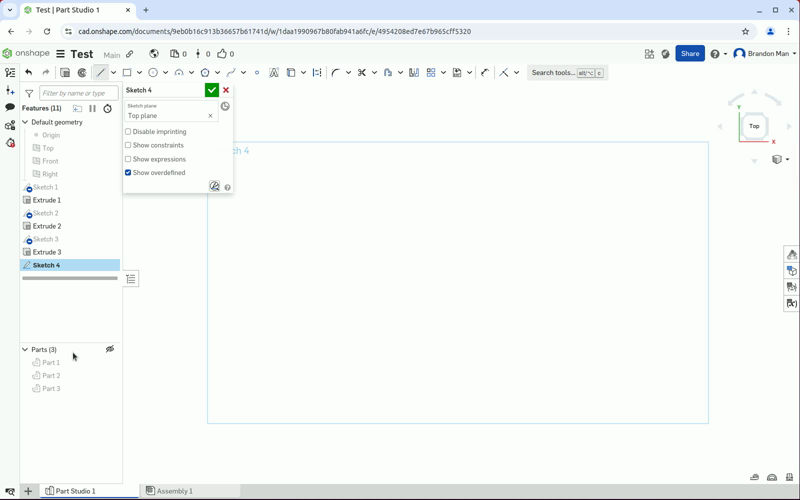
key_down(shift)
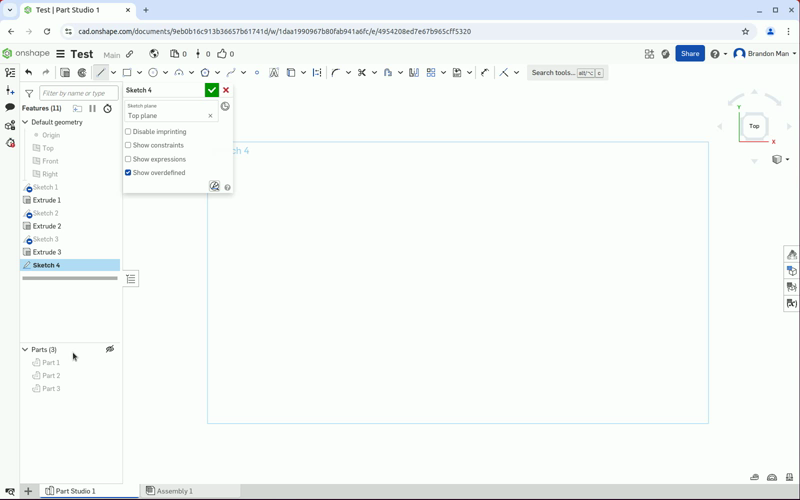
mouse_move(540, 281)
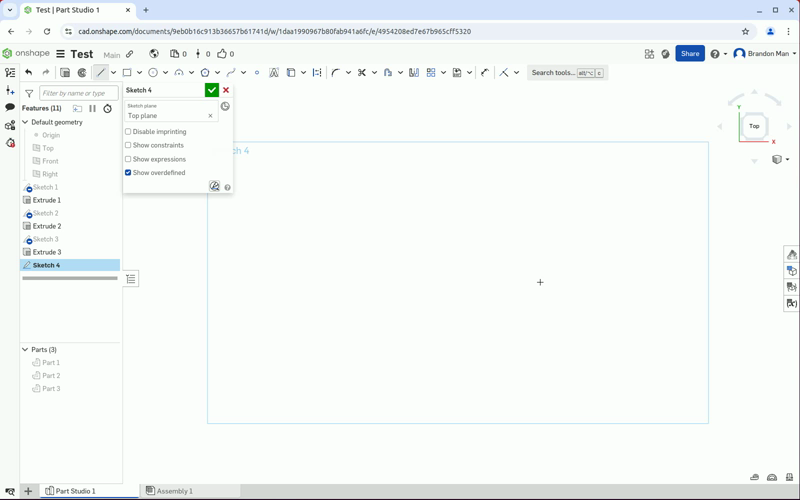
click(540, 281)
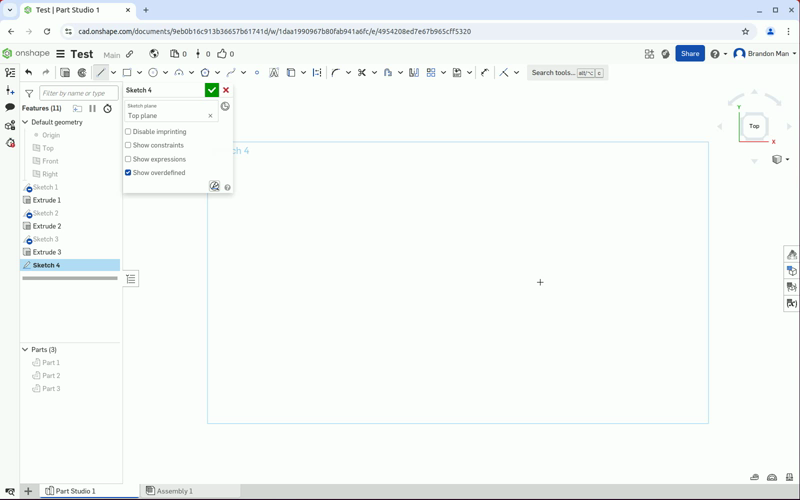
key_up(shift)
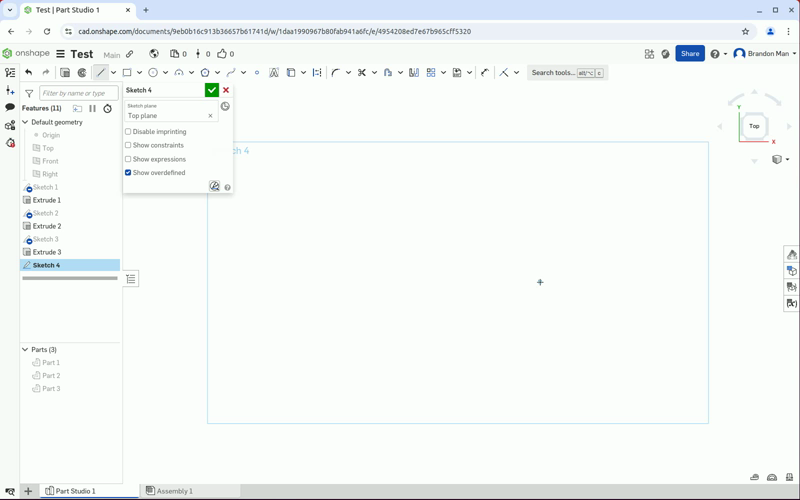
key_down(shift)
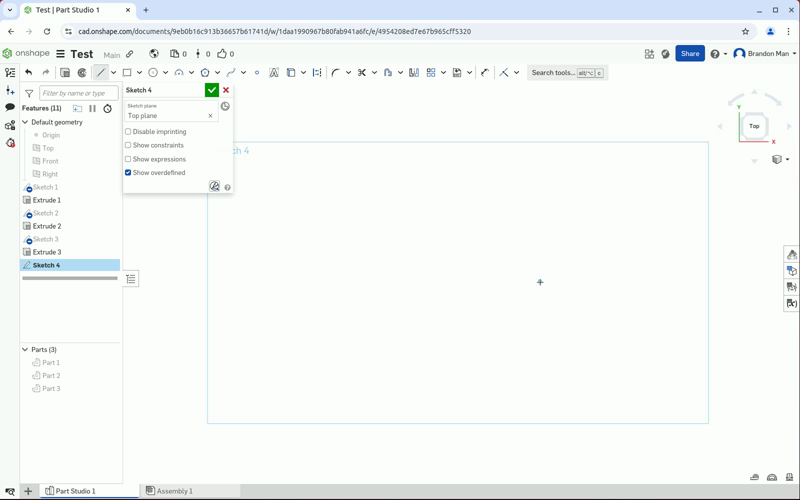
mouse_move(570, 281)
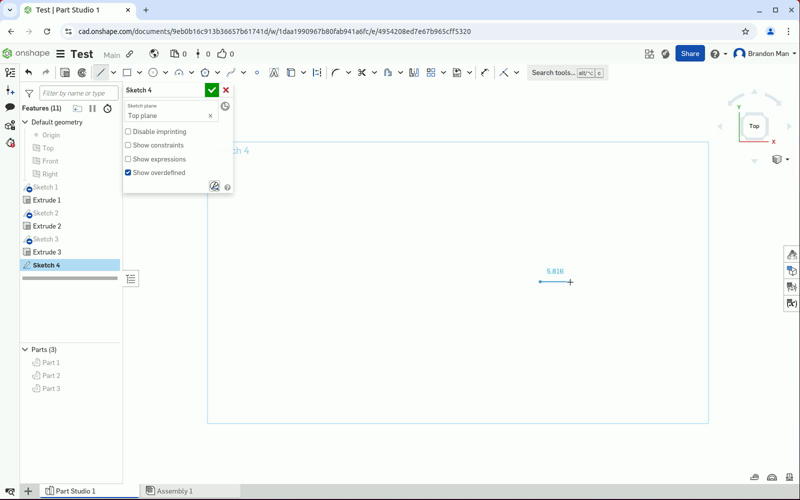
mouse_move(541, 281)
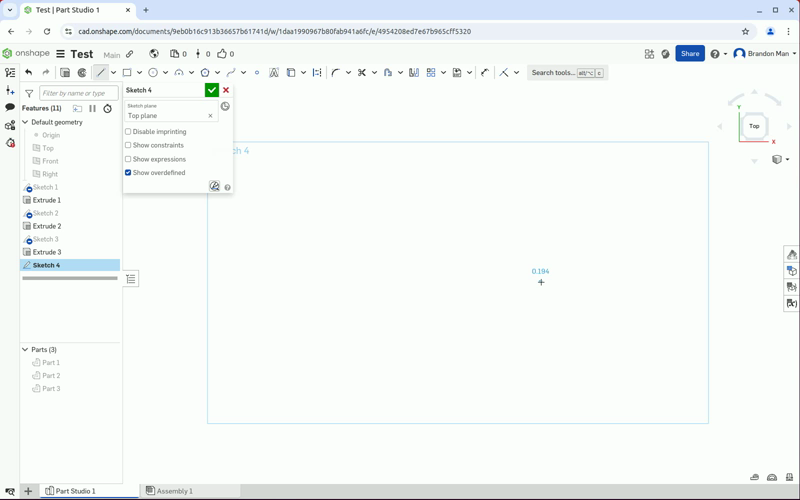
scroll(6)
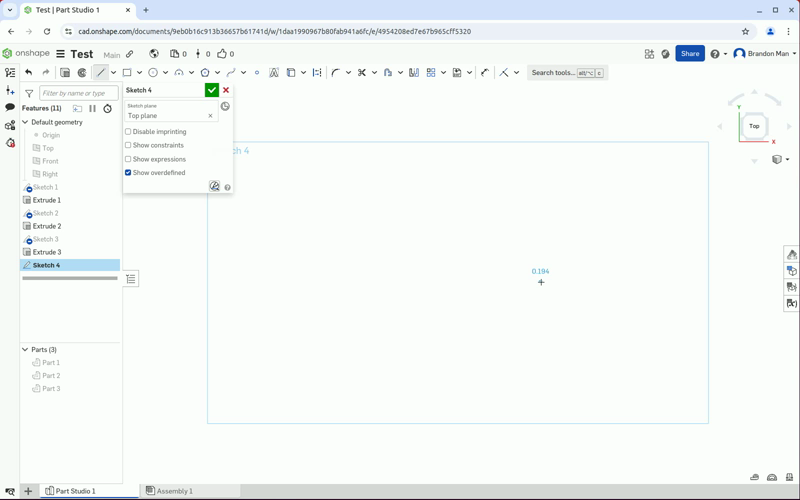
scroll(6)
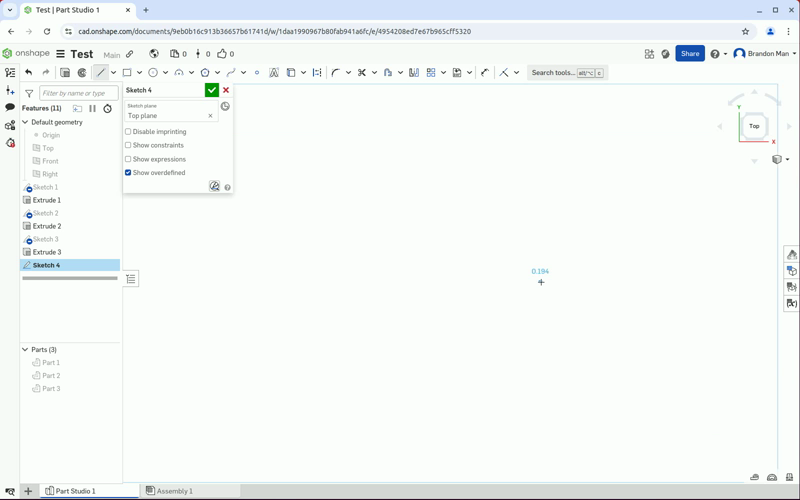
scroll(6)
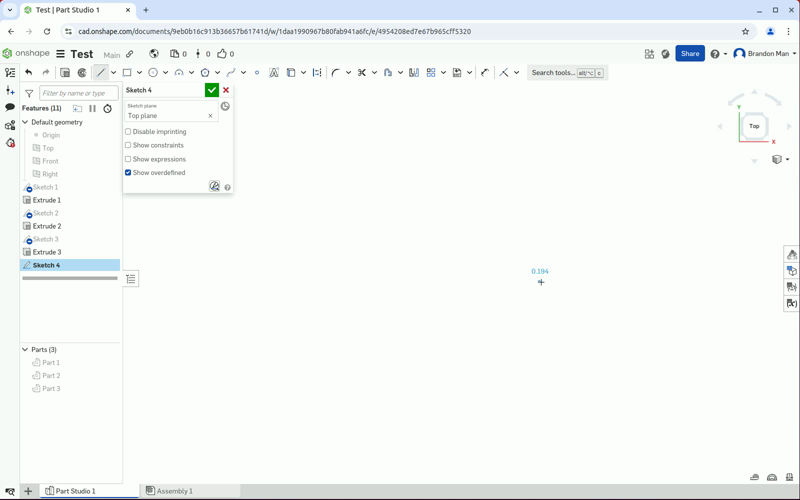
scroll(6)
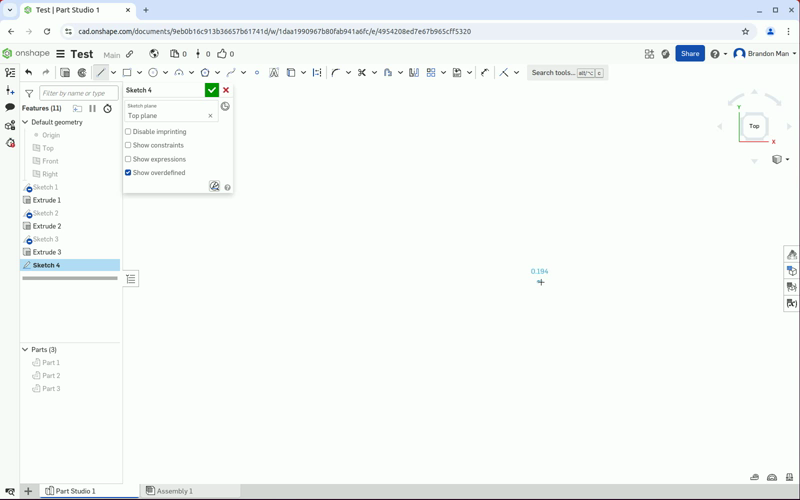
scroll(6)
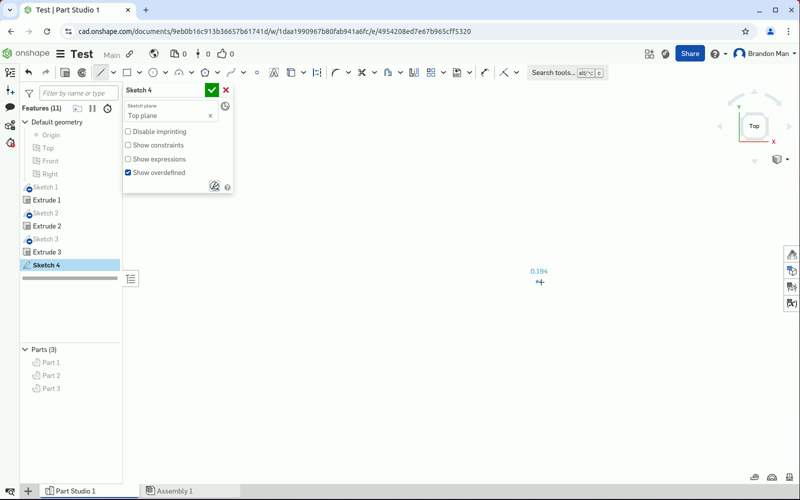
scroll(6)
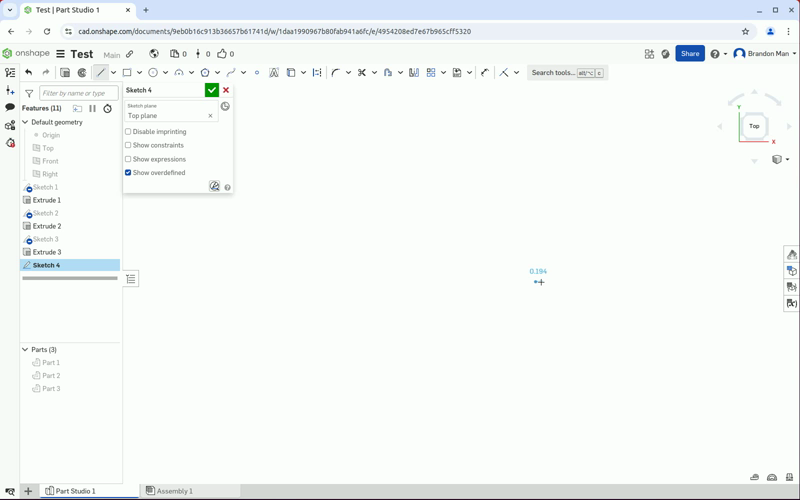
scroll(6)
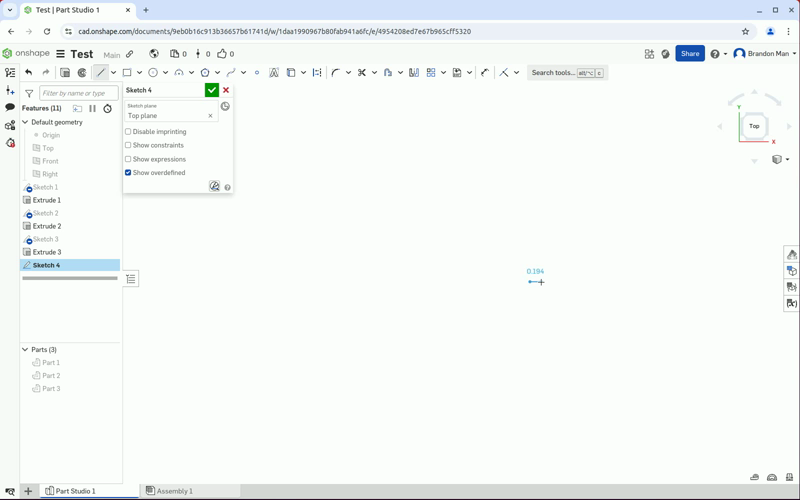
click(541, 281)
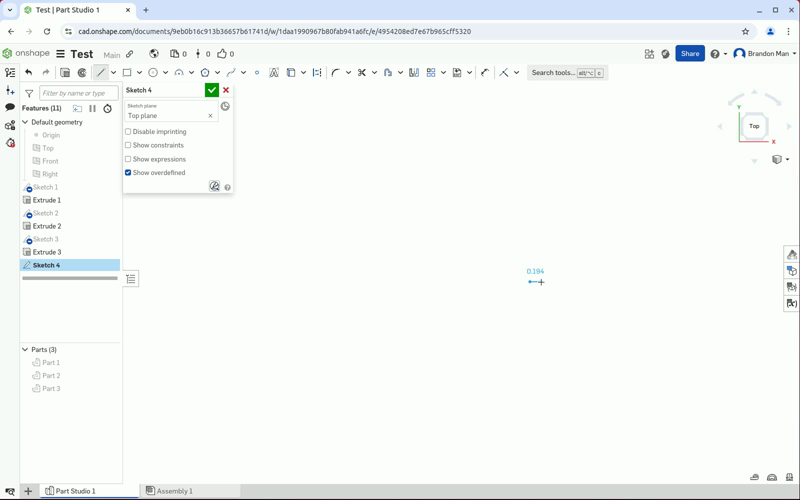
scroll(-6)
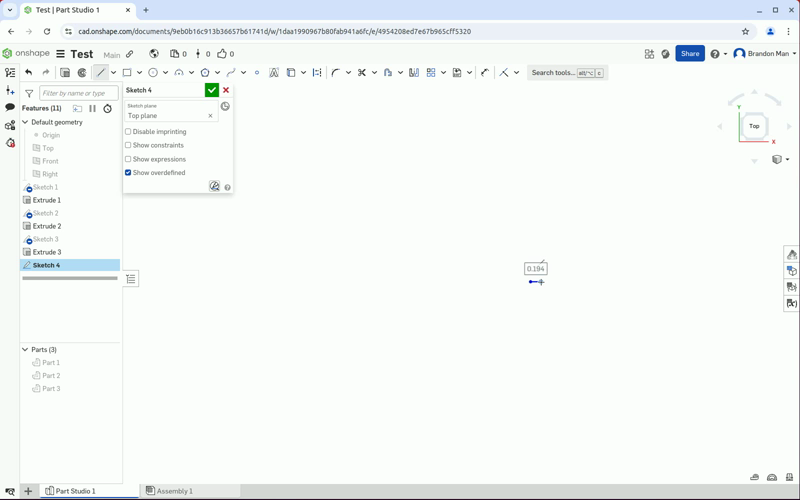
scroll(-6)
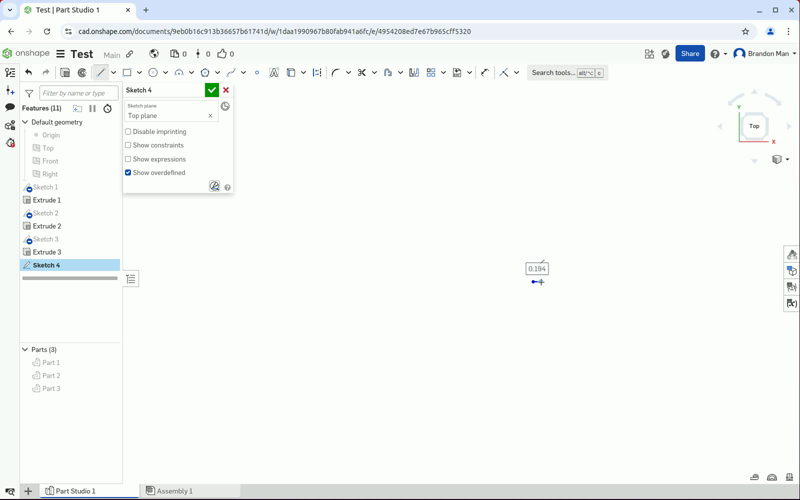
scroll(-6)
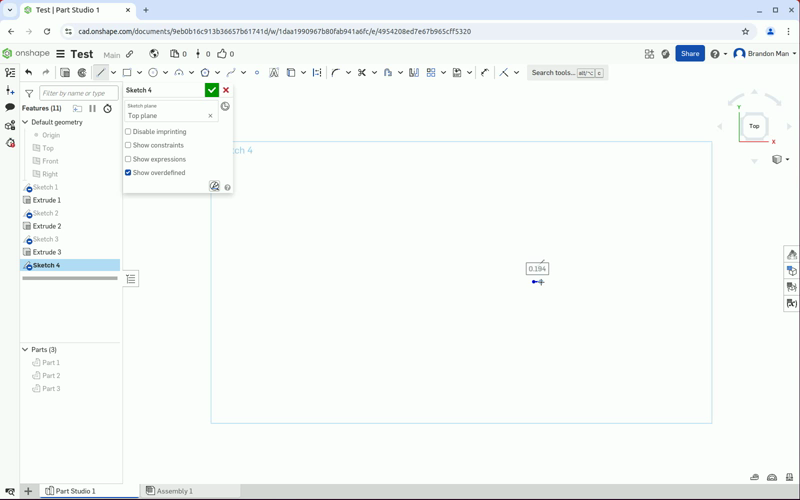
scroll(-6)
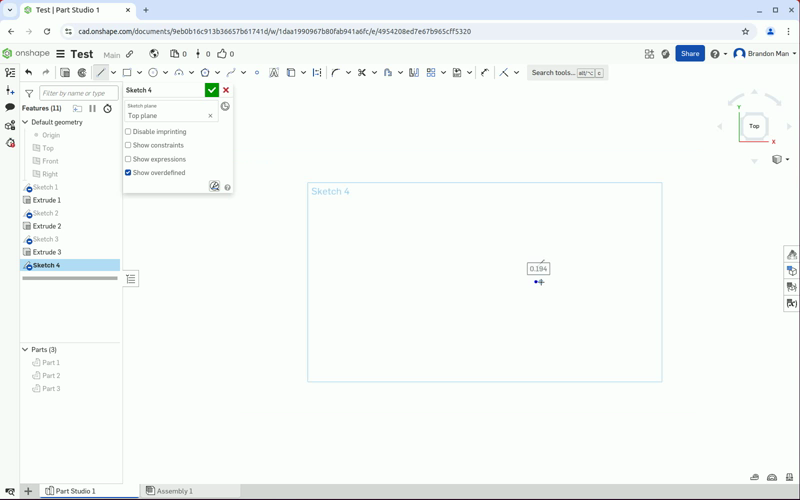
scroll(-6)
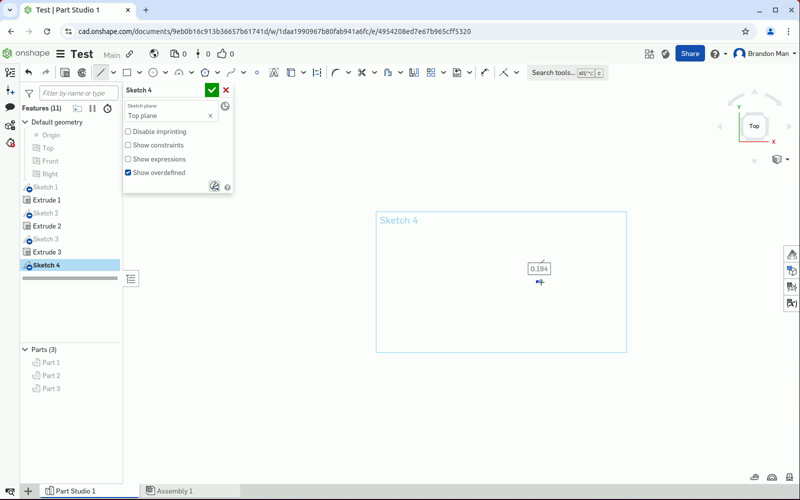
scroll(-6)
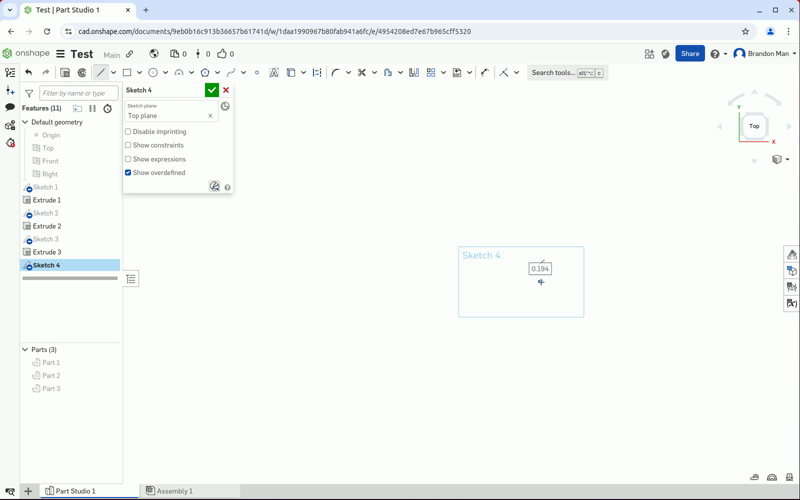
scroll(-6)
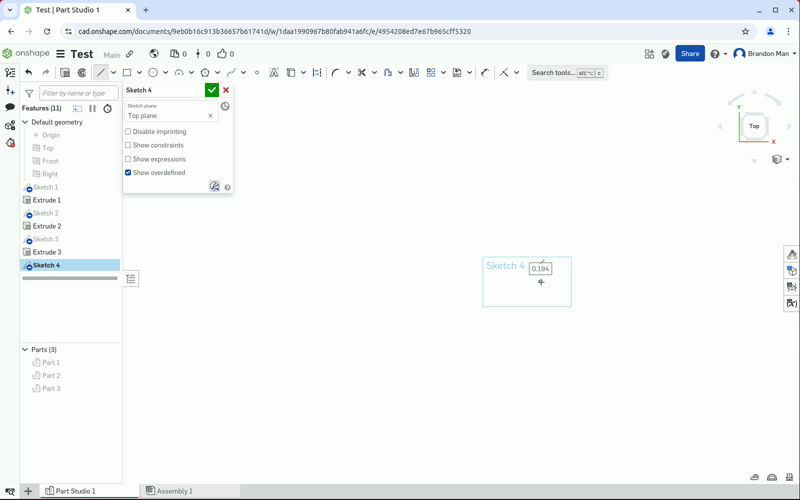
key_up(shift)
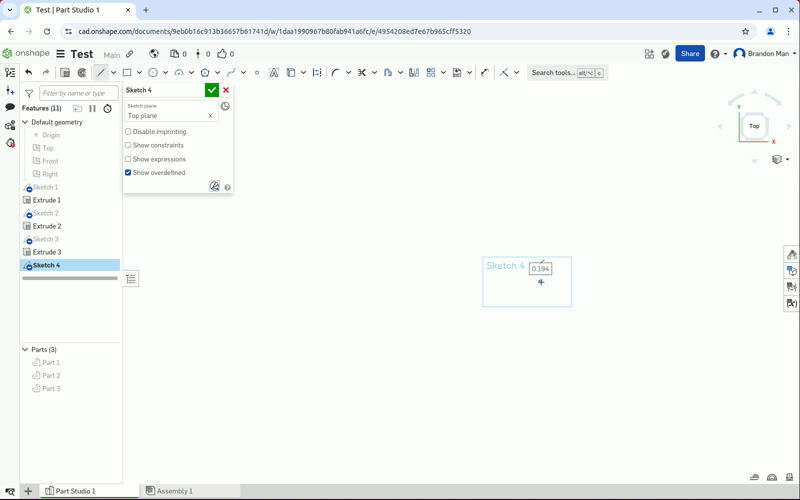
key_down(shift)
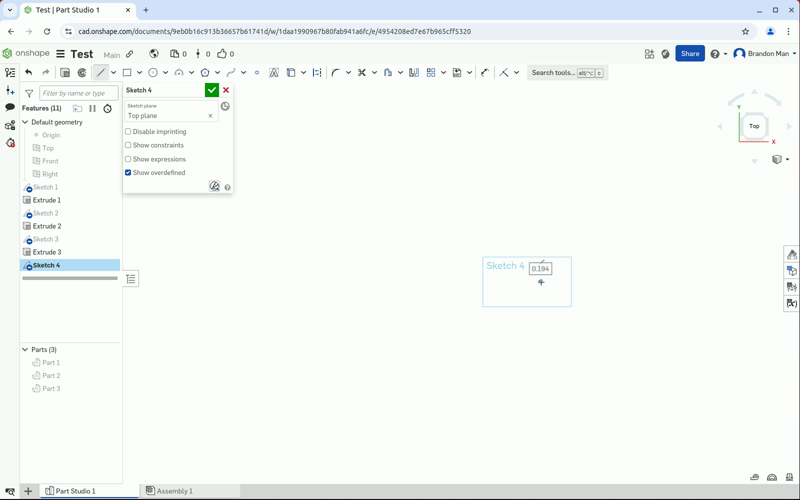
mouse_move(541, 209)
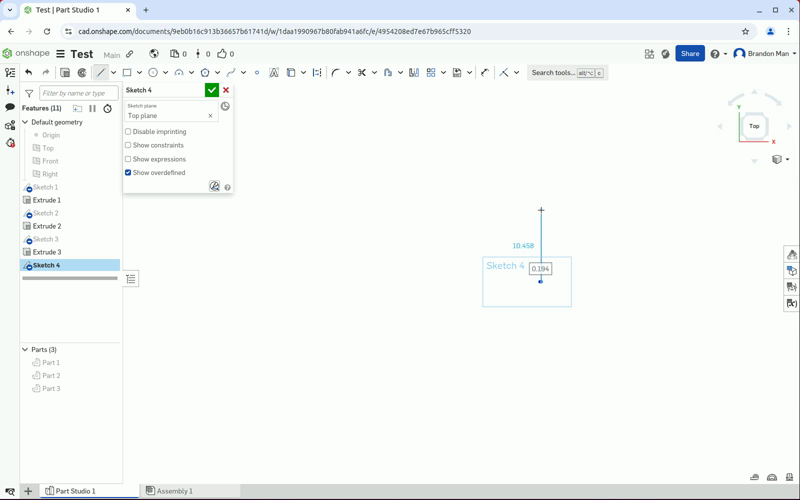
click(541, 209)
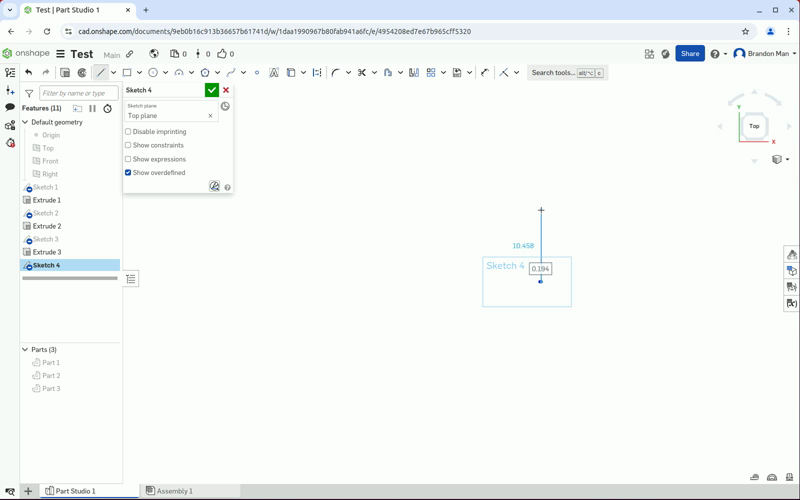
key_up(shift)
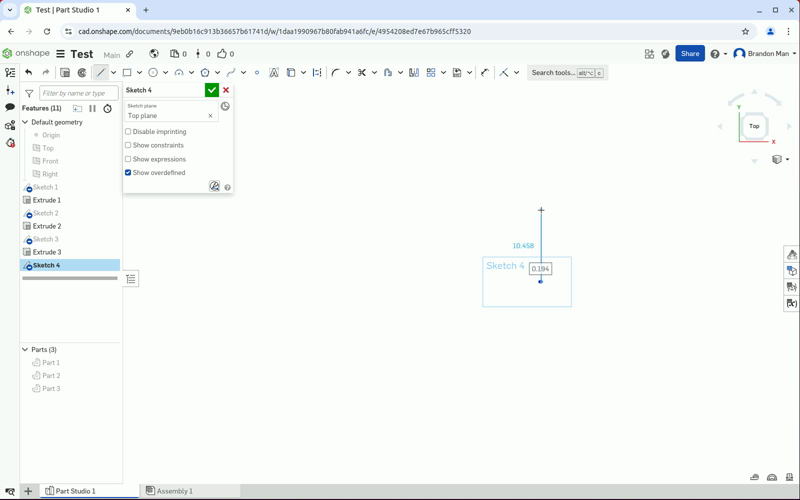
key_down(shift)
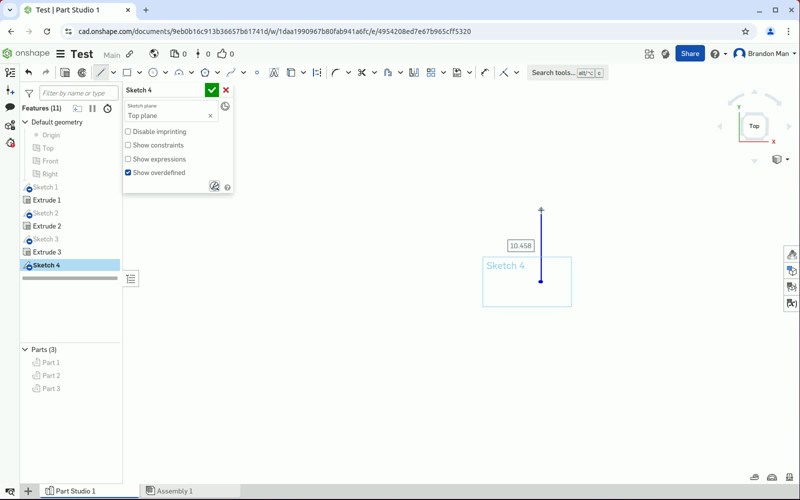
mouse_move(571, 209)
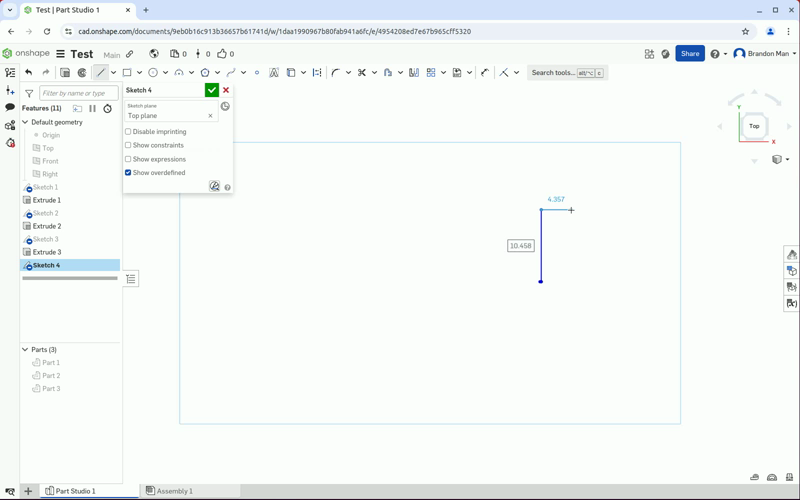
mouse_move(540, 209)
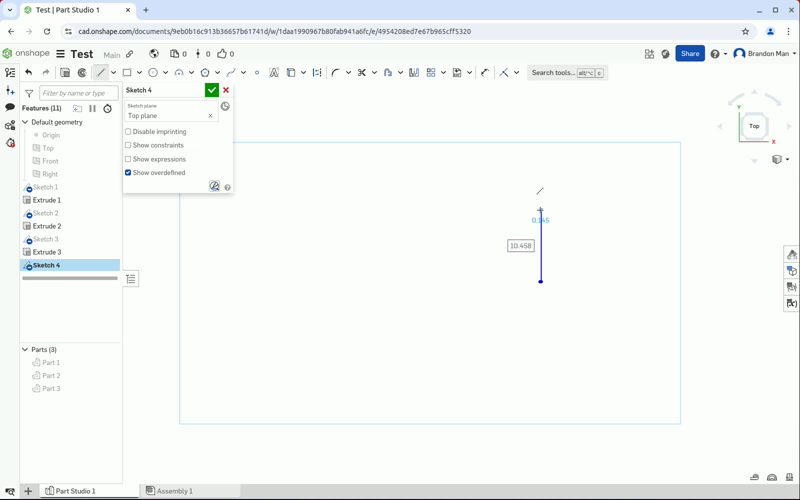
scroll(6)
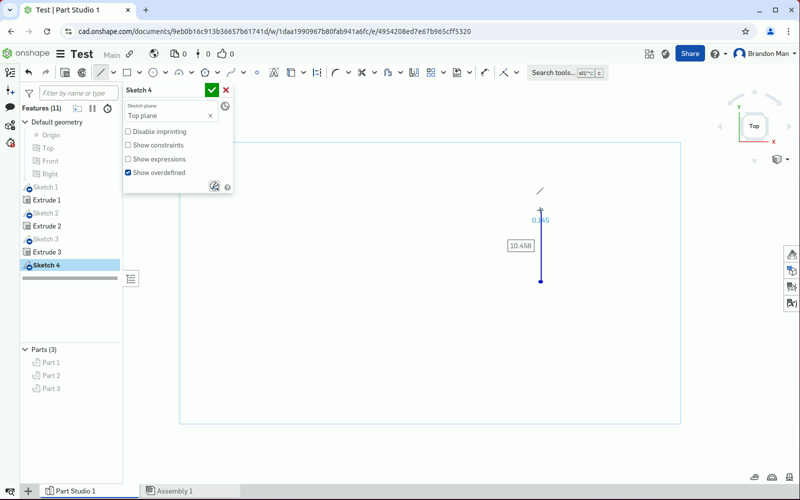
scroll(6)
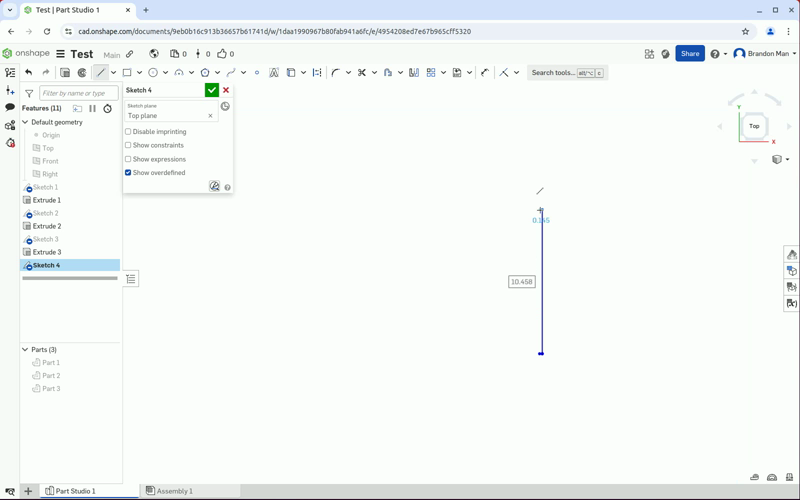
scroll(6)
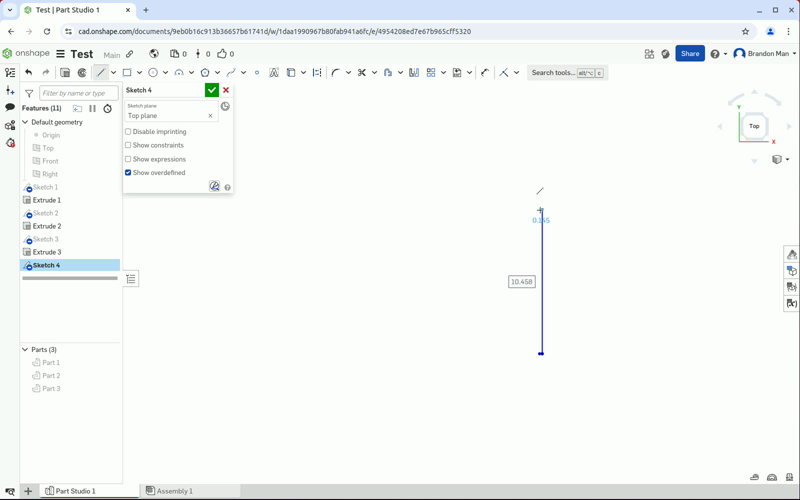
scroll(6)
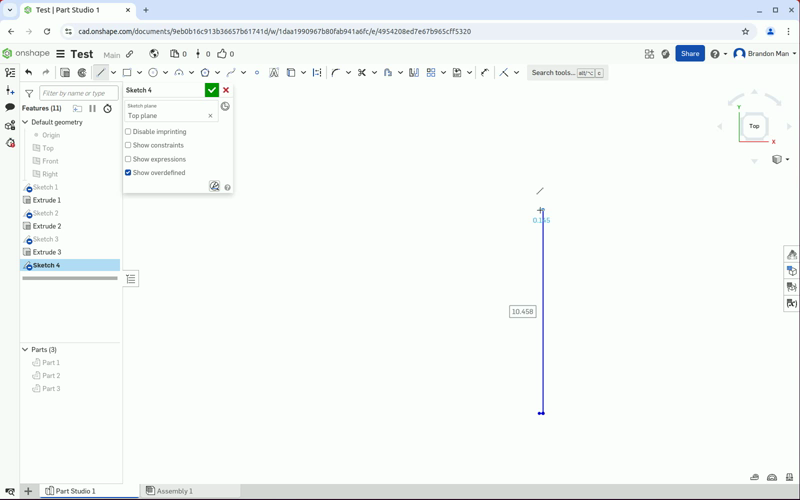
scroll(6)
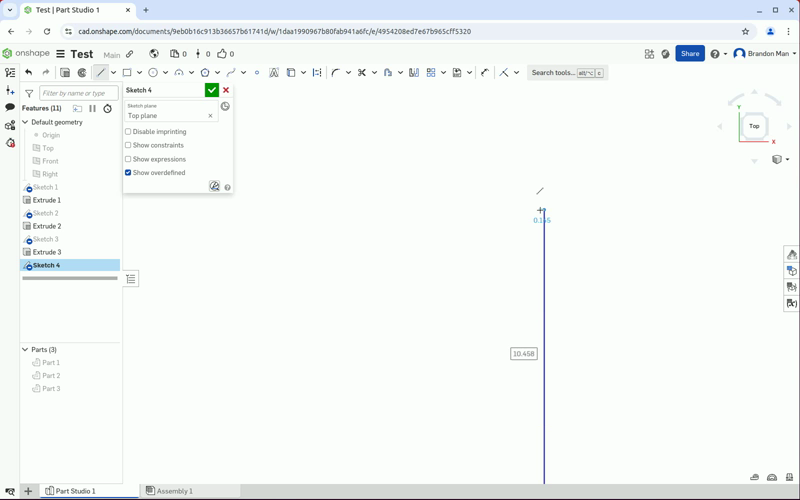
scroll(6)
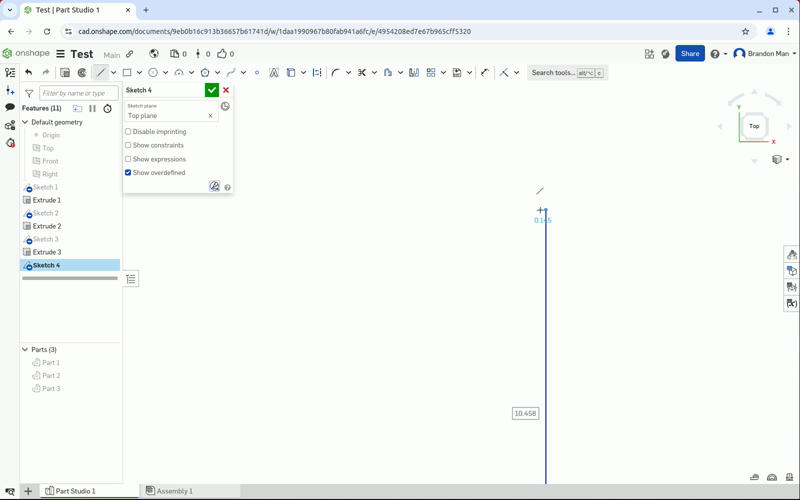
scroll(6)
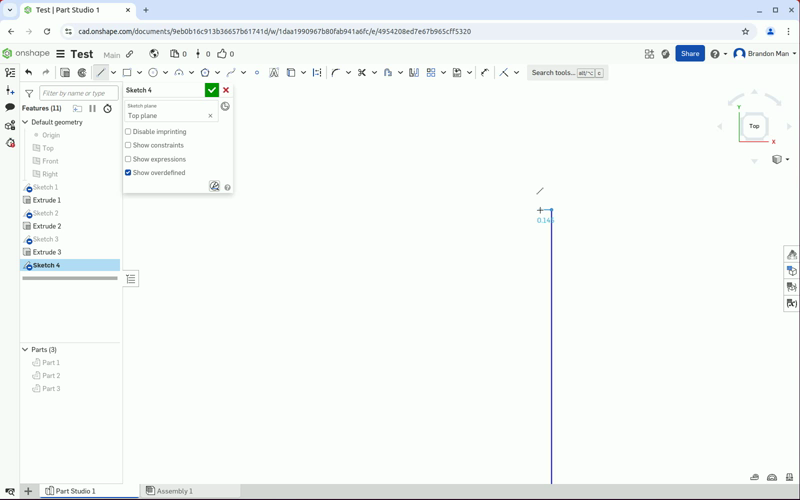
click(540, 209)
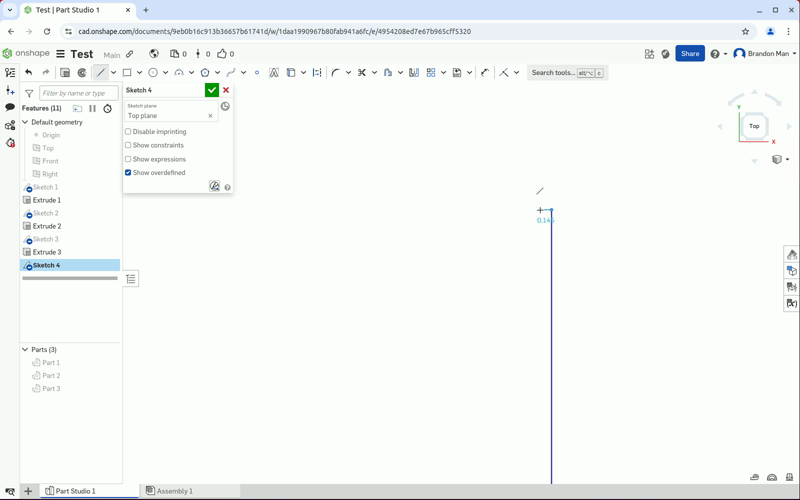
scroll(-6)
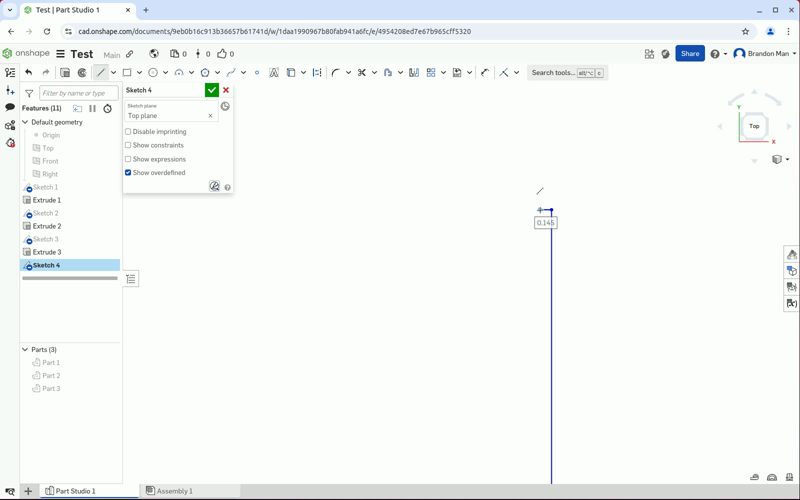
scroll(-6)
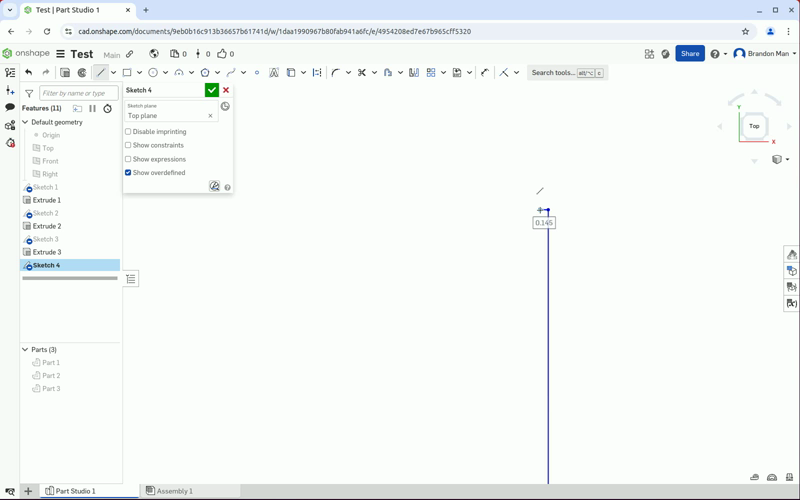
scroll(-6)
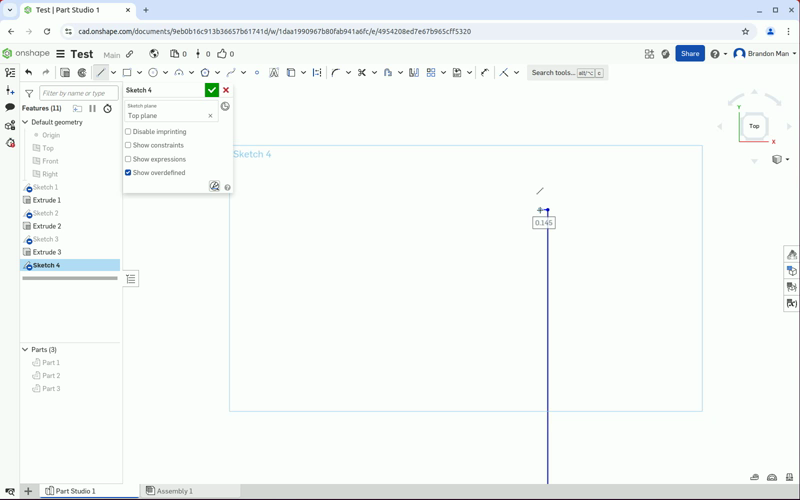
scroll(-6)
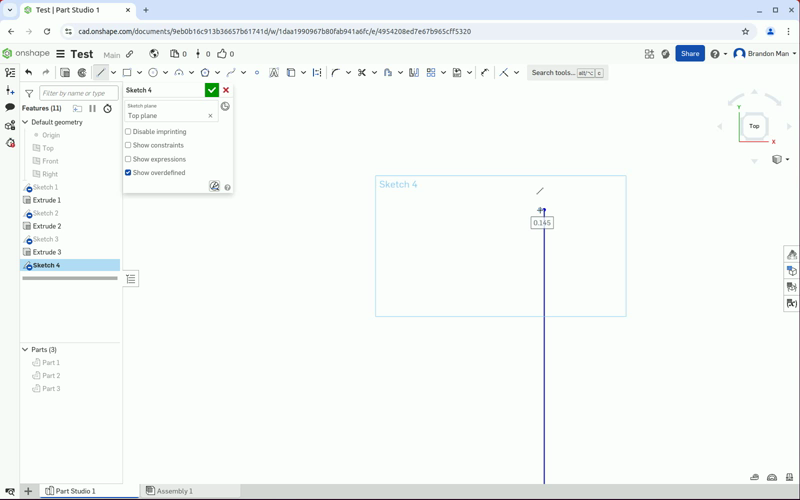
scroll(-6)
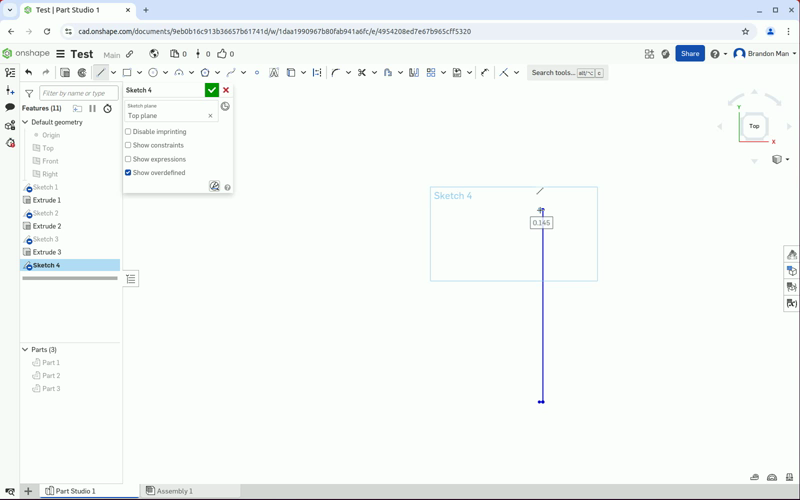
scroll(-6)
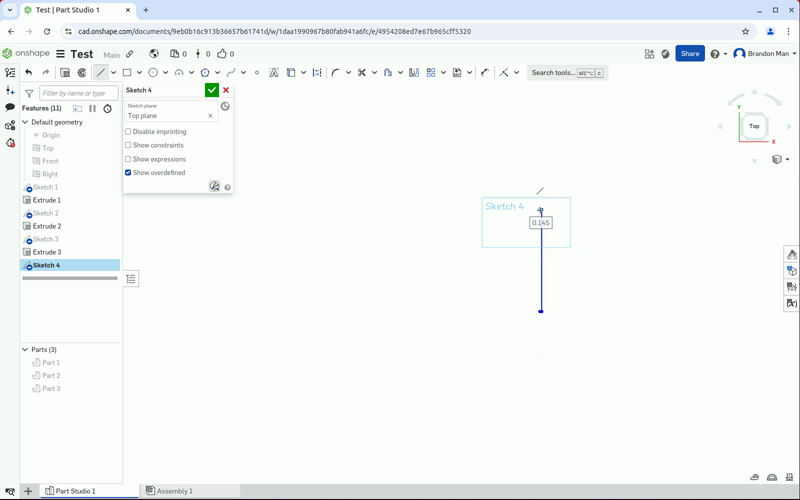
scroll(-6)
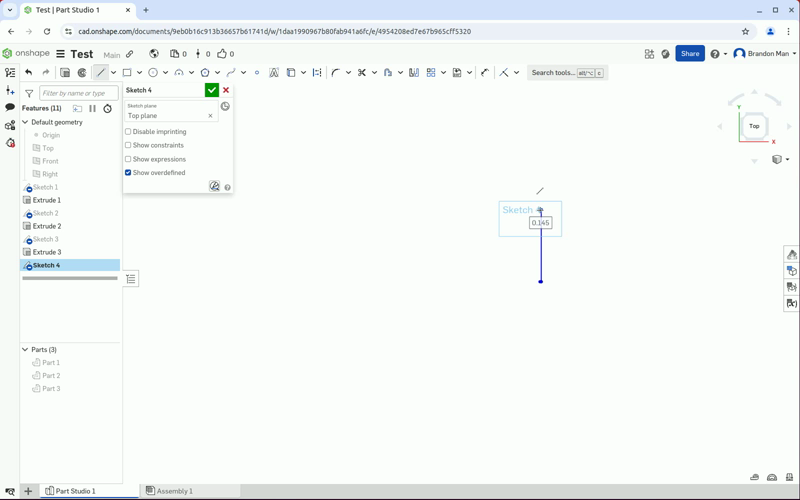
key_up(shift)
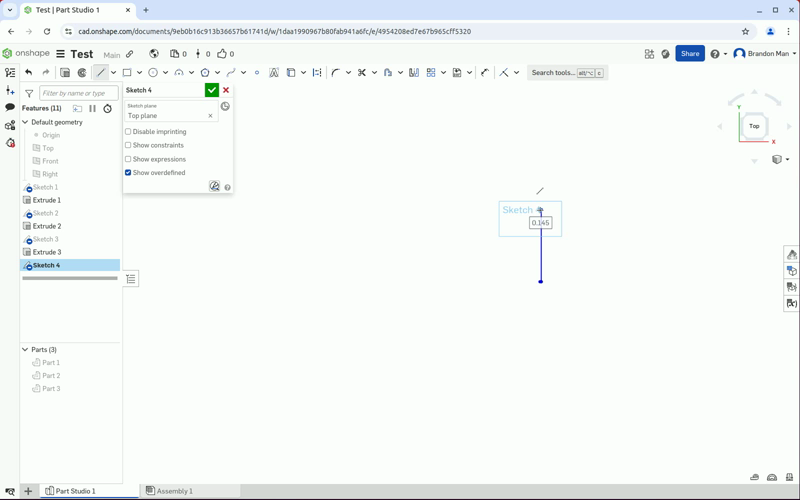
key_down(shift)
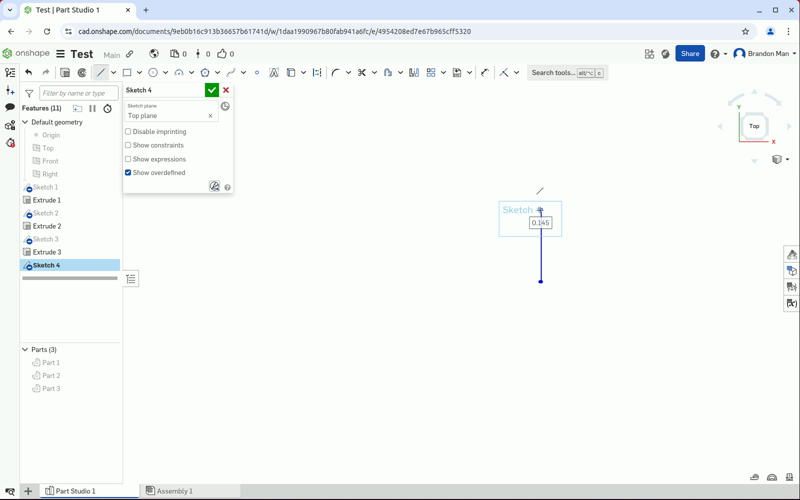
mouse_move(540, 281)
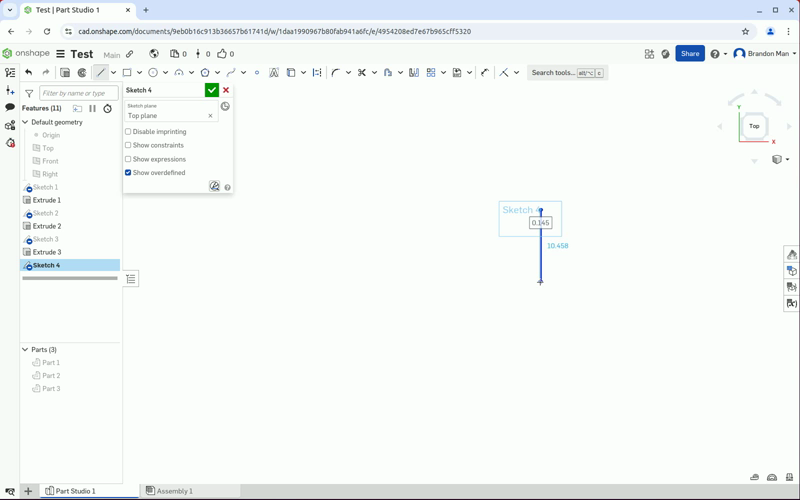
scroll(6)
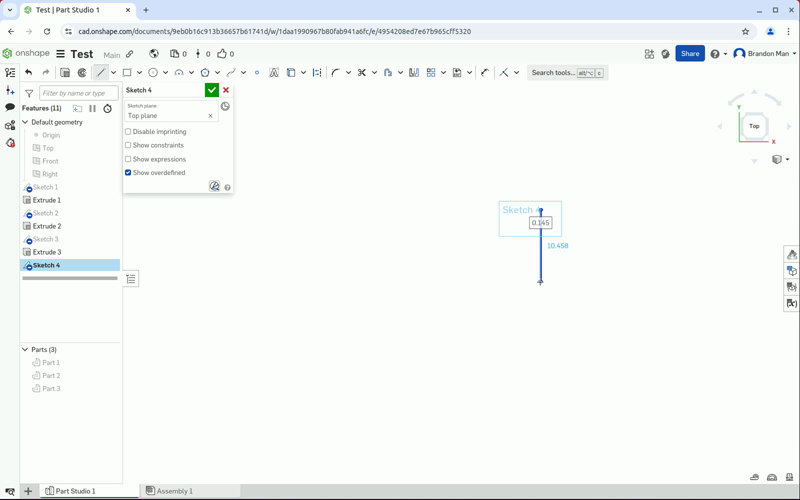
scroll(6)
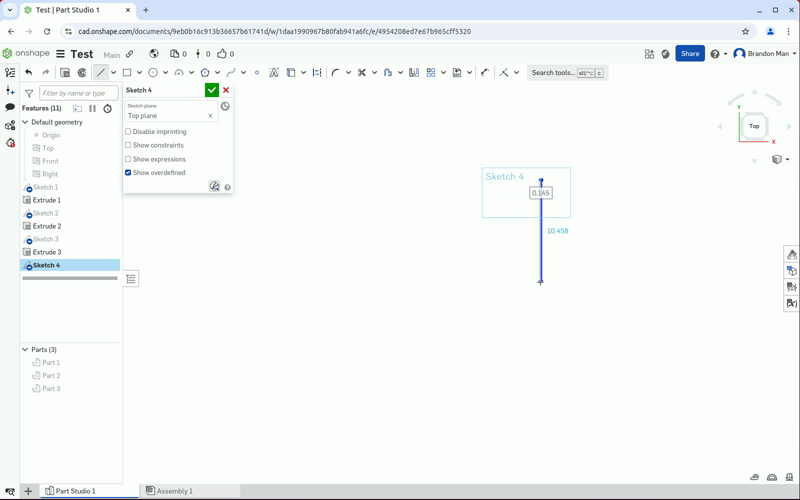
scroll(6)
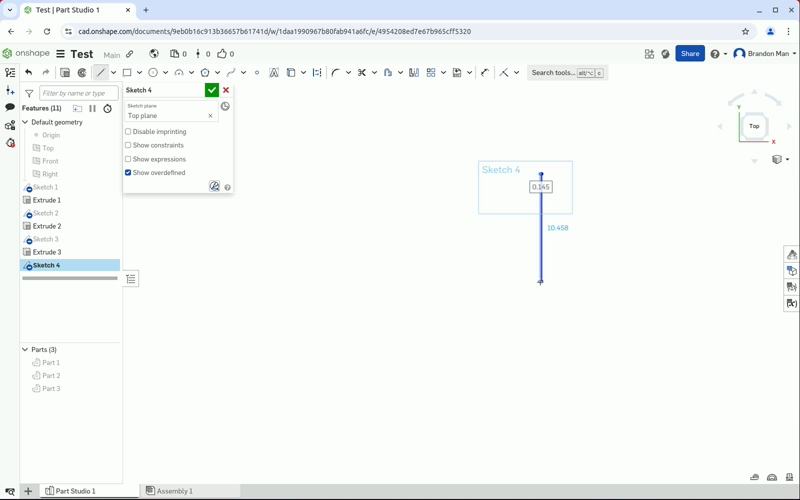
scroll(6)
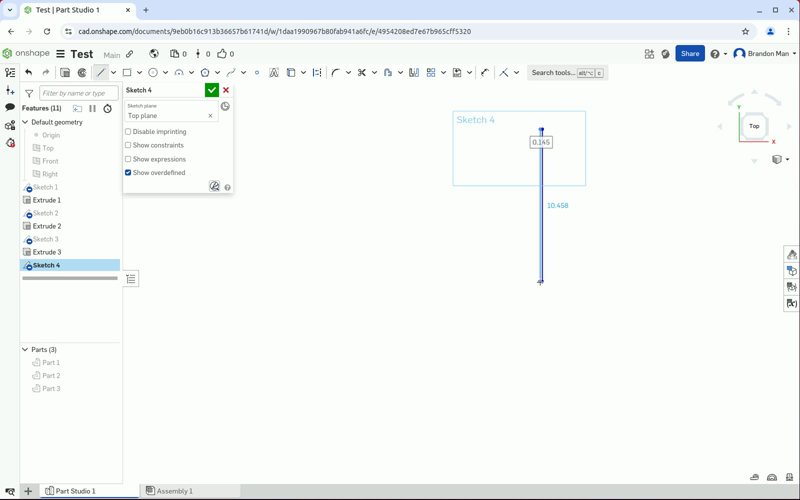
scroll(6)
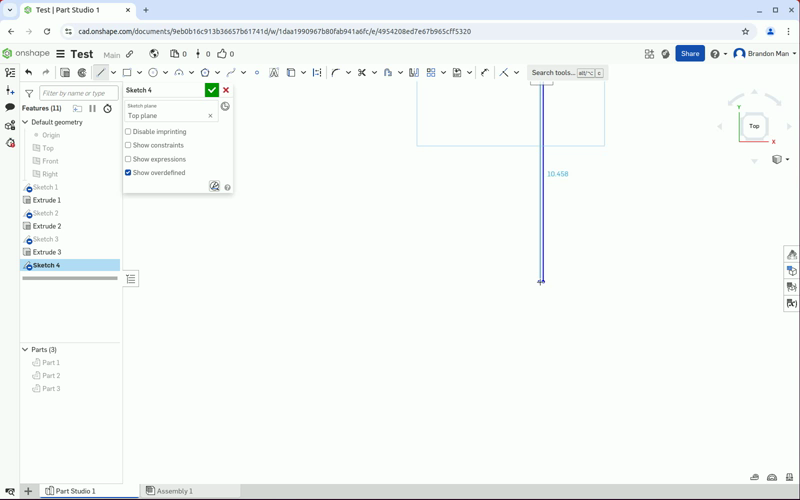
scroll(6)
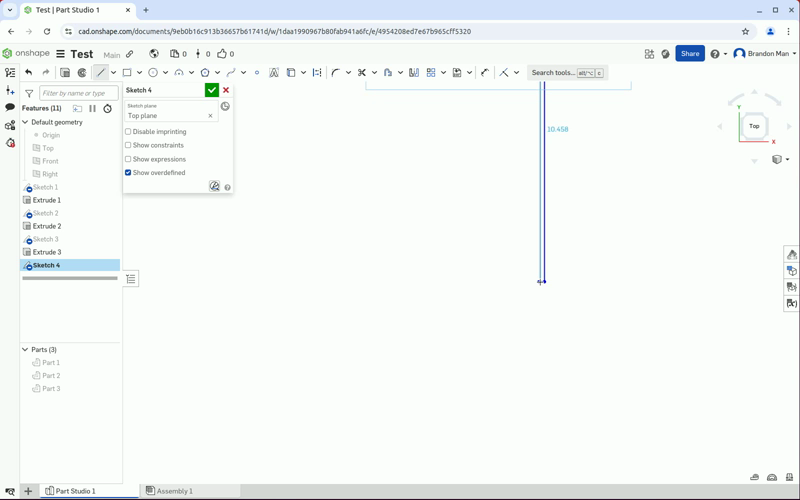
scroll(6)
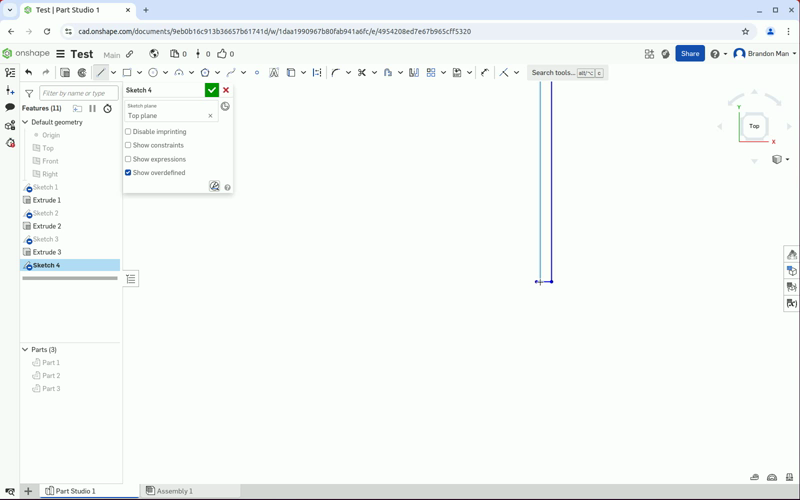
key_up(shift)
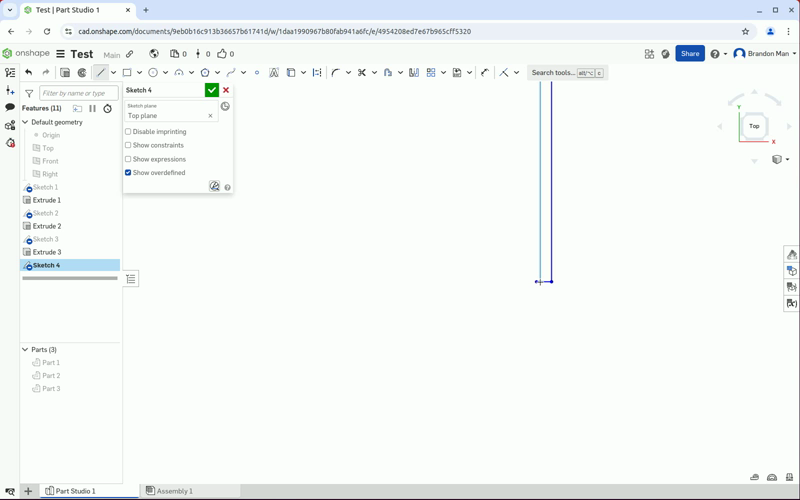
click(540, 281)
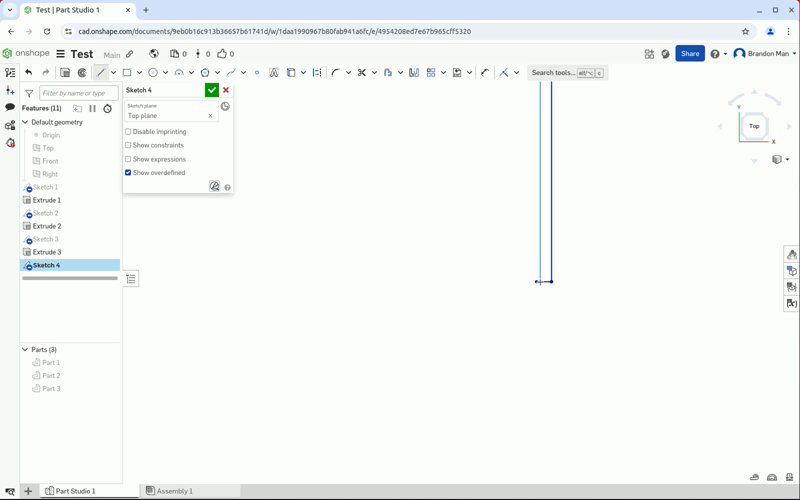
scroll(-6)
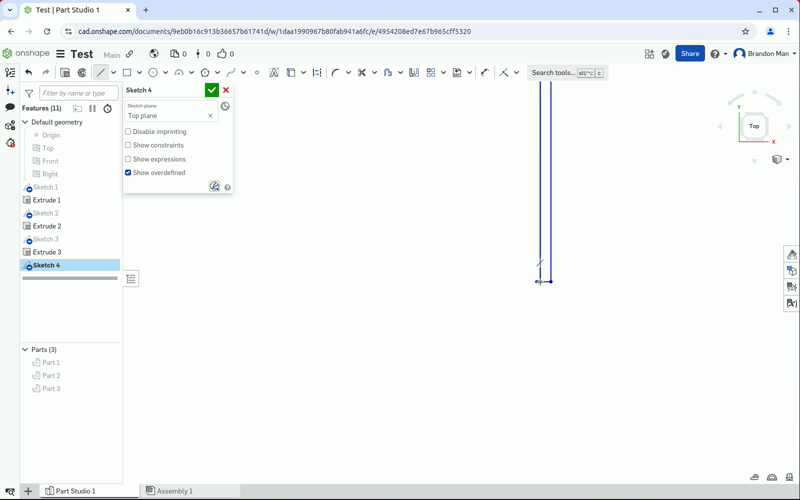
scroll(-6)
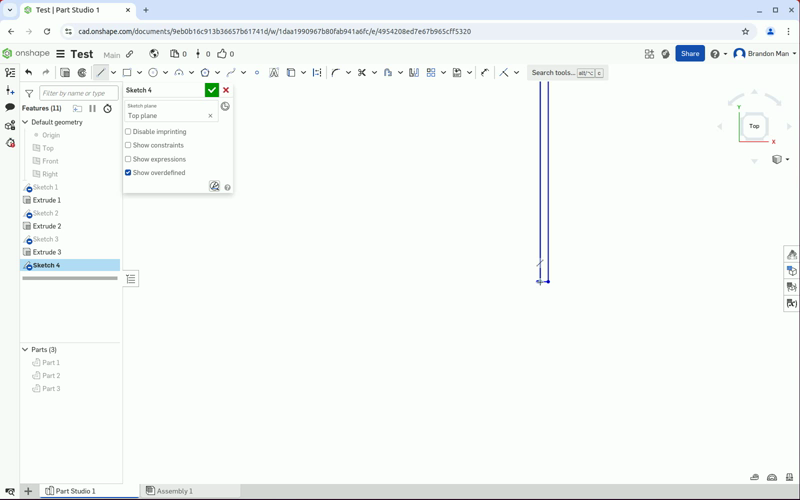
scroll(-6)
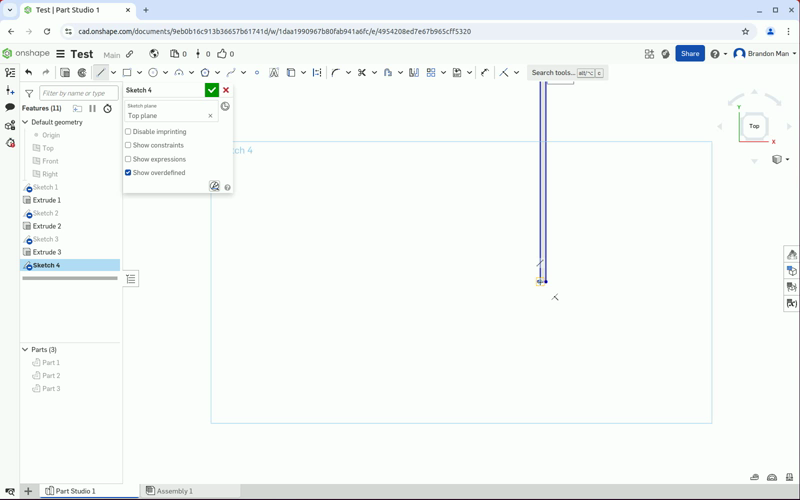
scroll(-6)
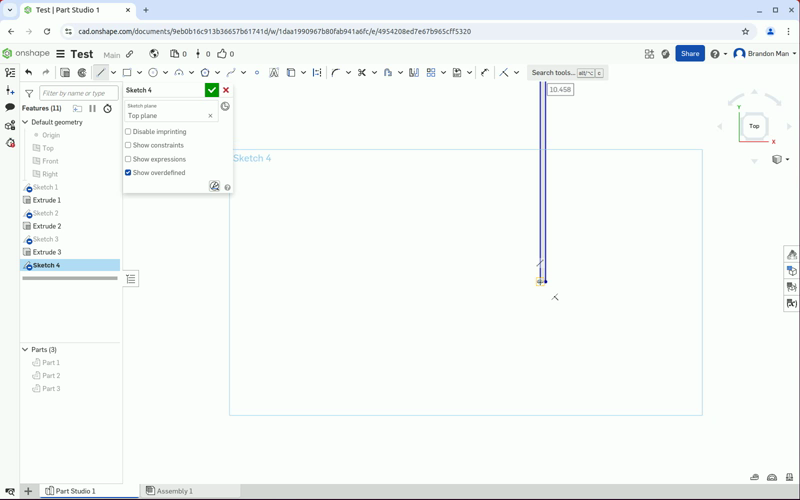
scroll(-6)
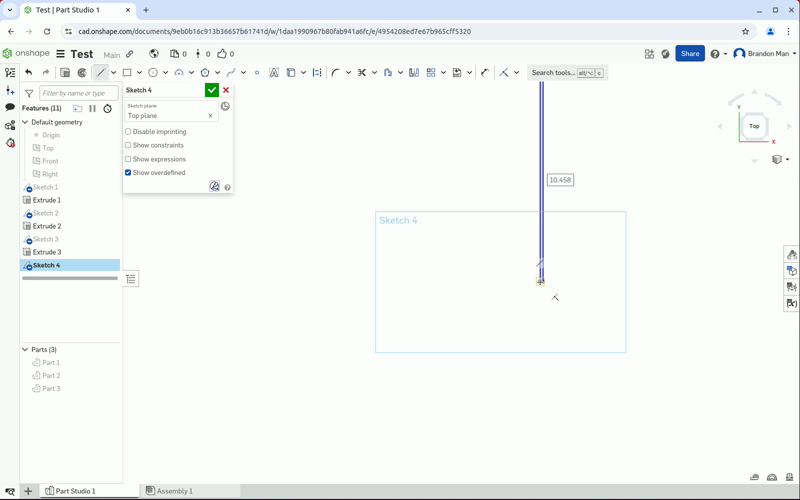
scroll(-6)
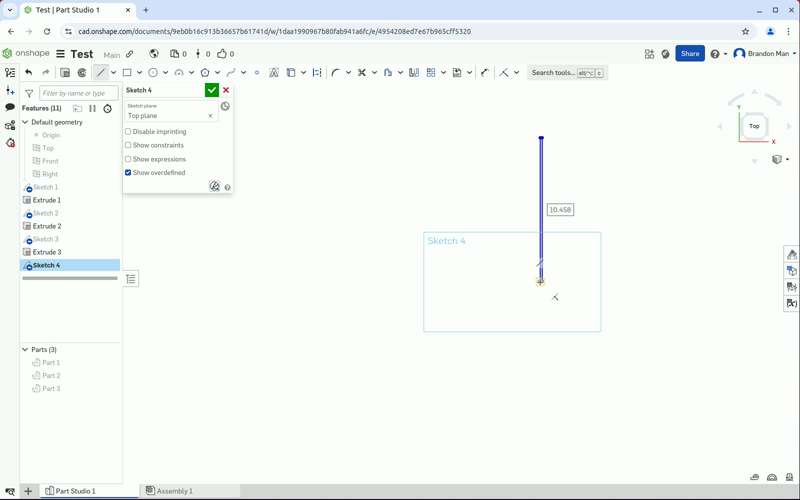
scroll(-6)
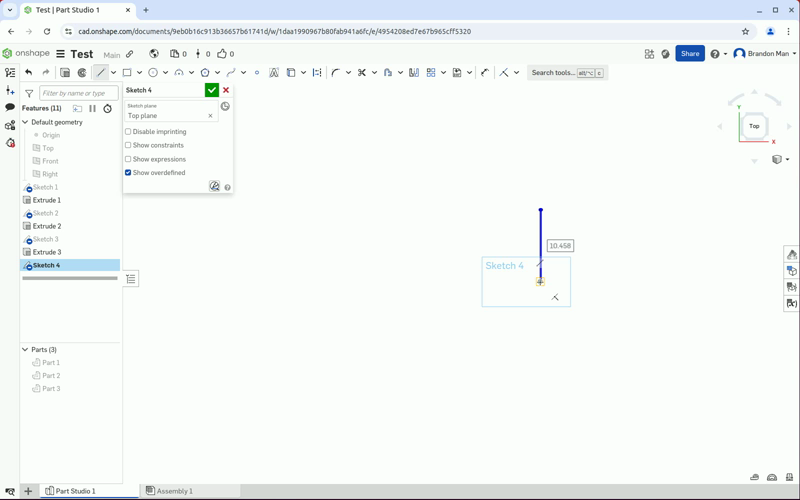
key(esc)
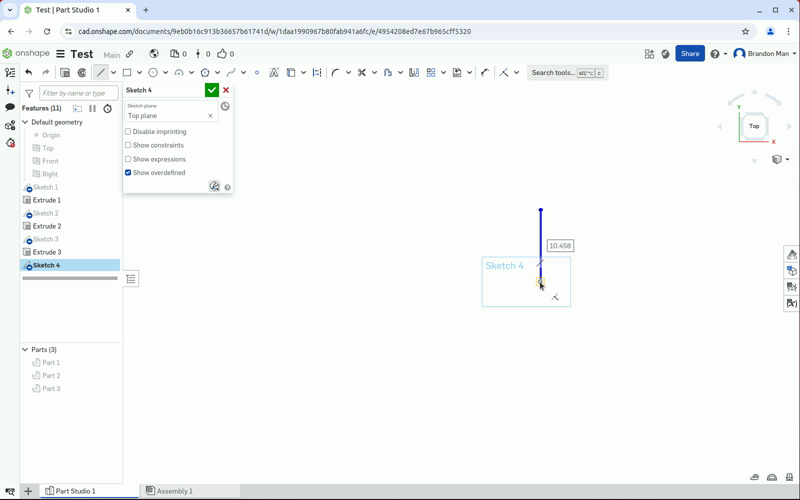
mouse_move(540, 263)
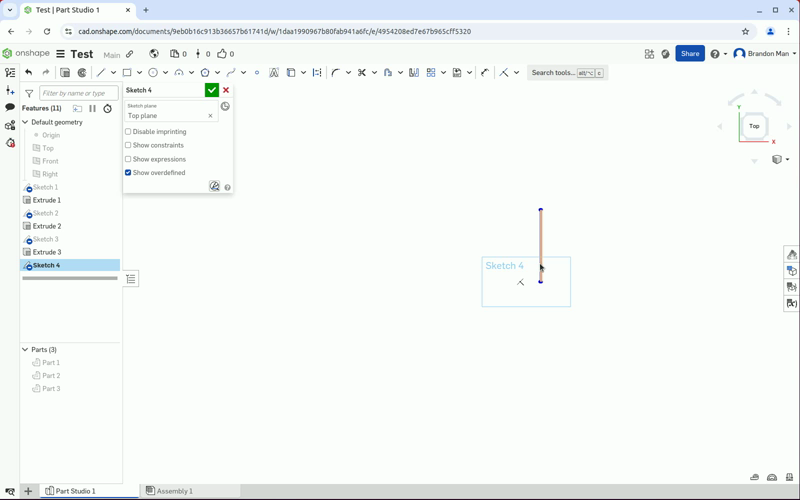
scroll(6)
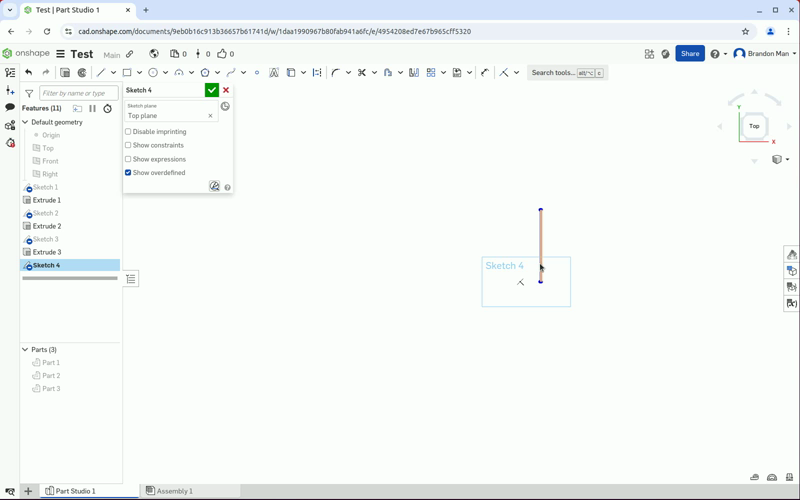
scroll(6)
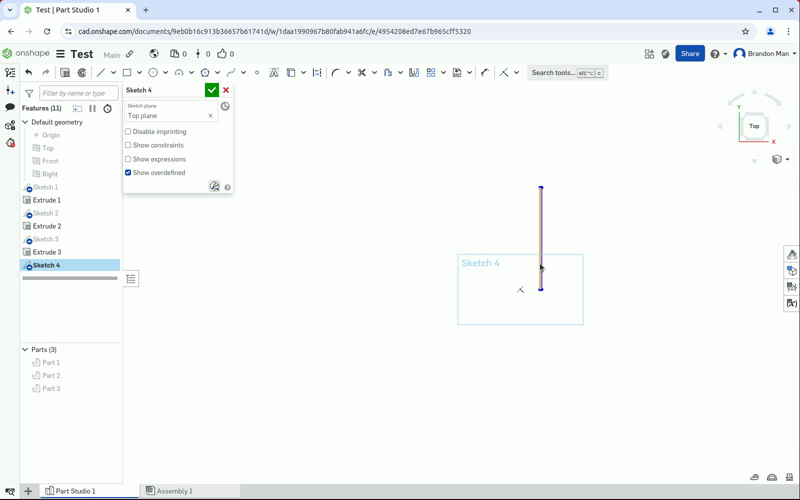
scroll(6)
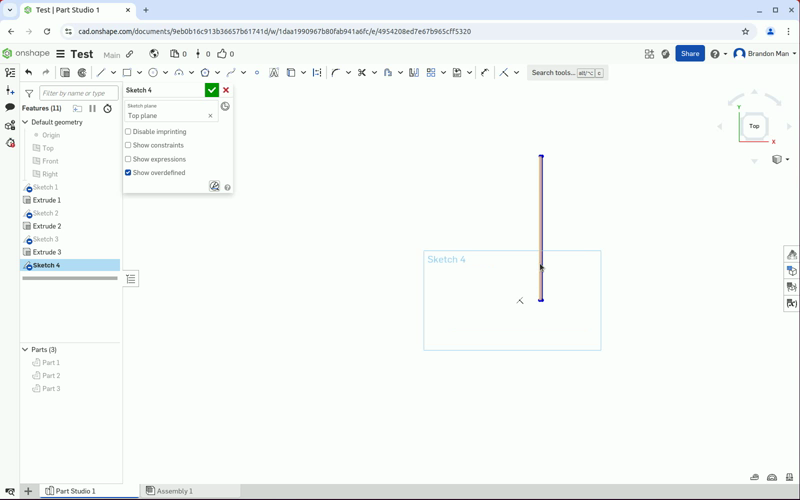
scroll(6)
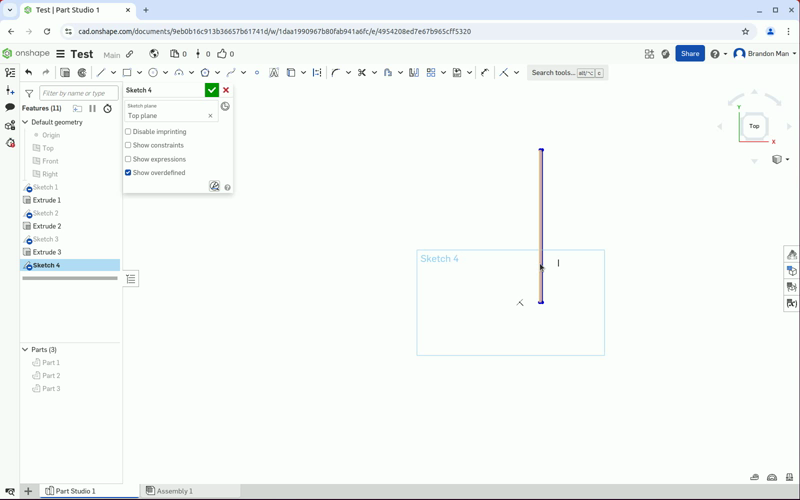
scroll(6)
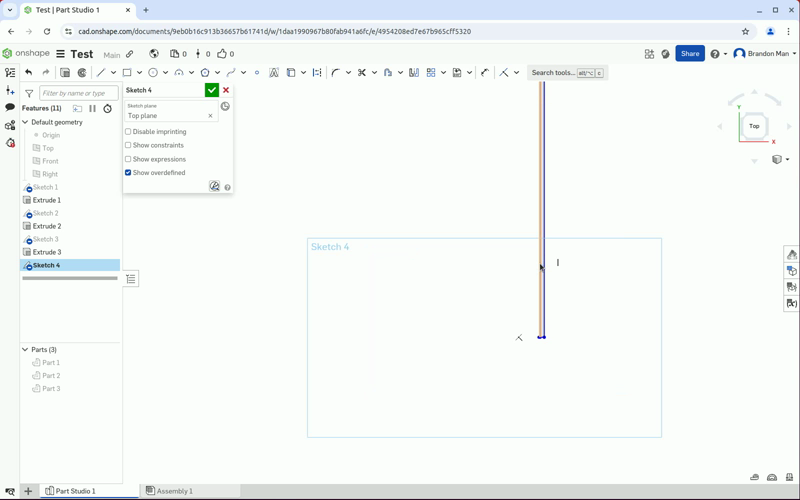
scroll(6)
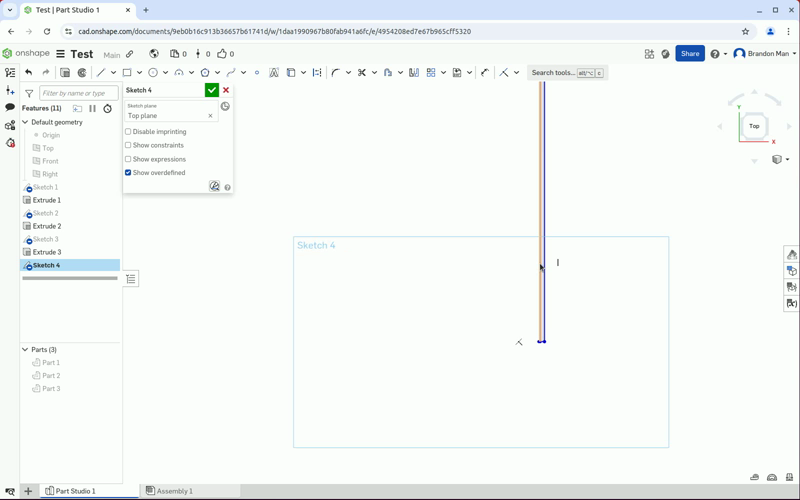
scroll(6)
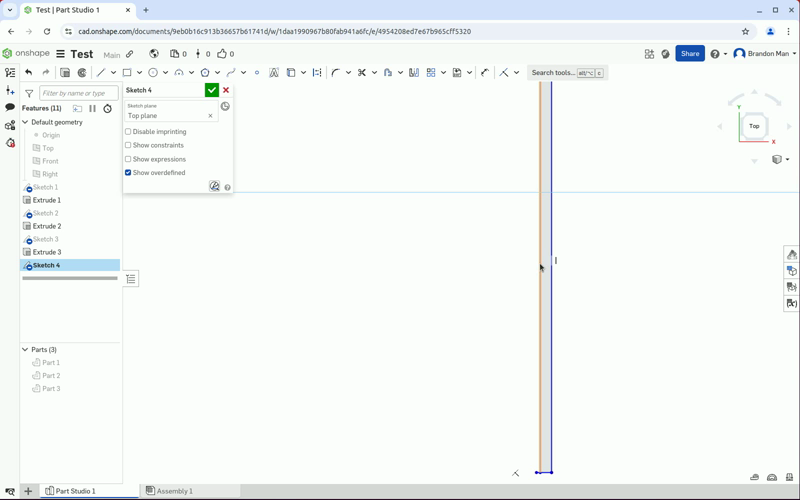
click(540, 263)
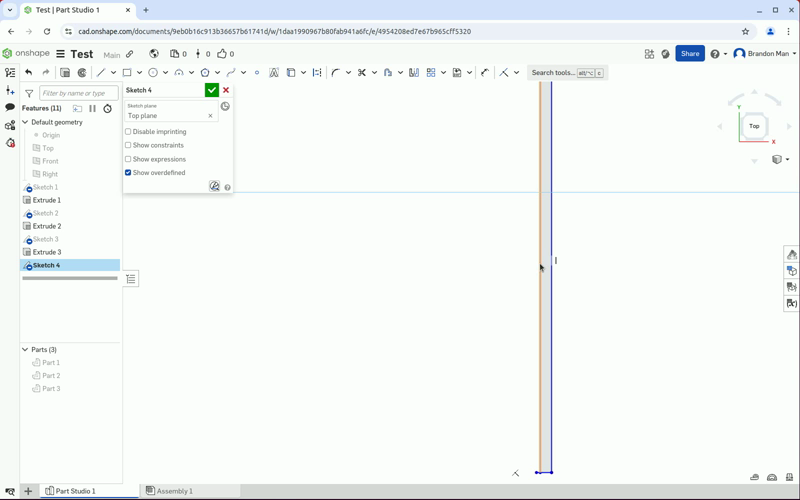
scroll(-6)
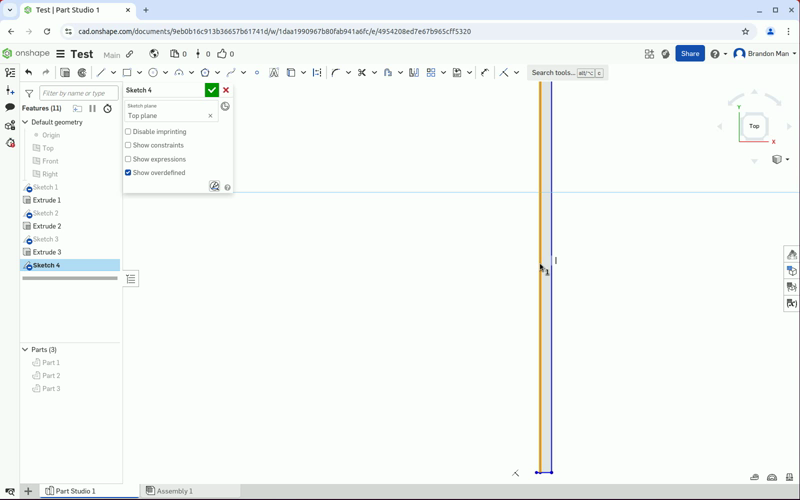
scroll(-6)
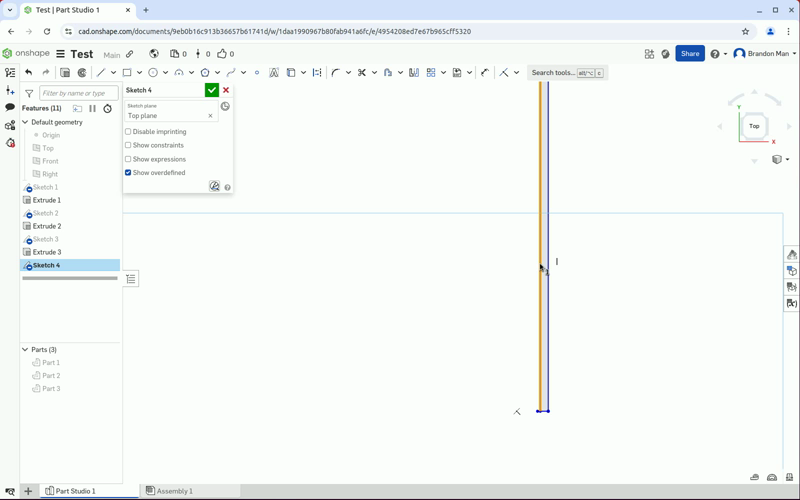
scroll(-6)
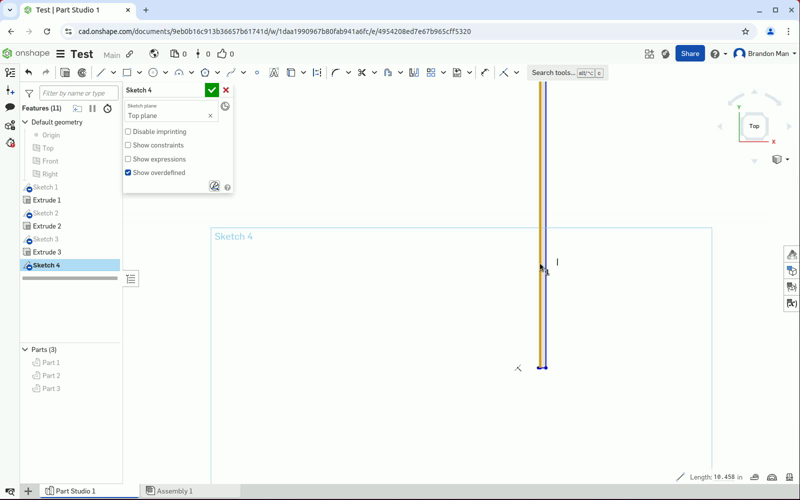
scroll(-6)
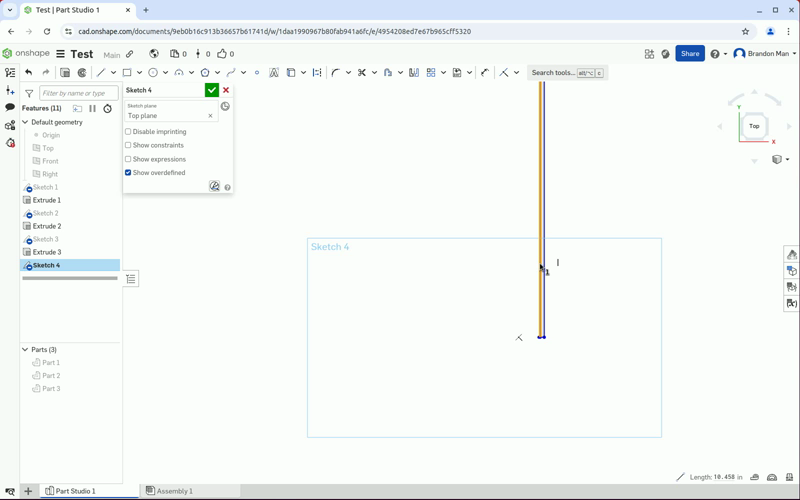
scroll(-6)
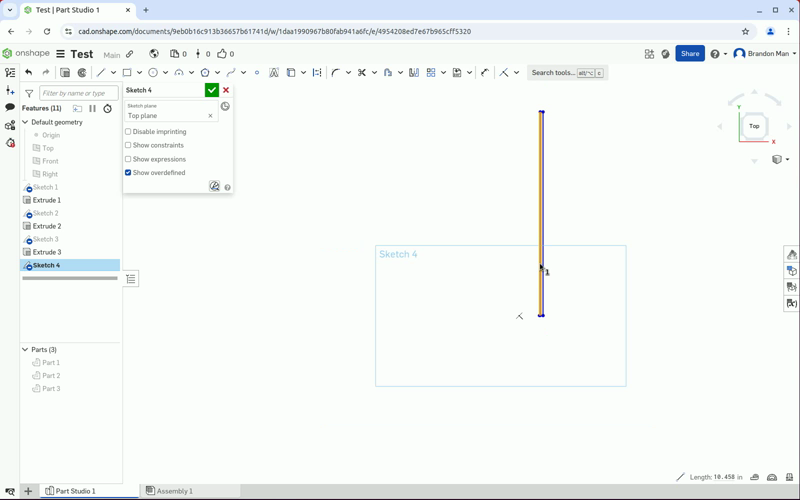
scroll(-6)
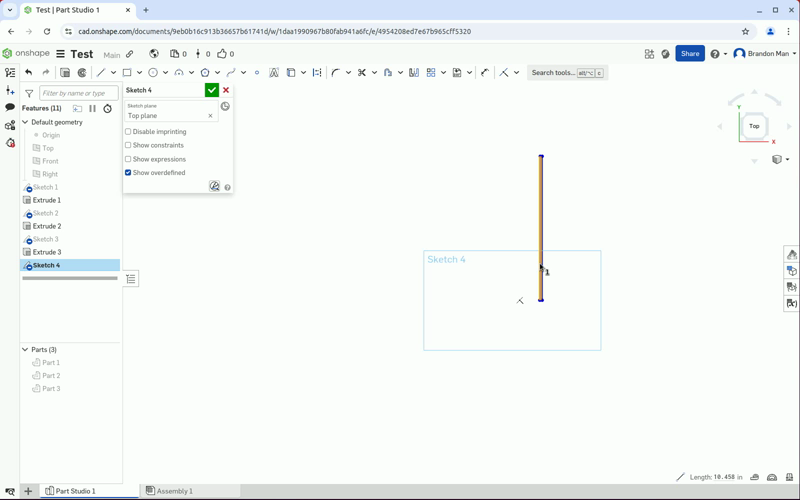
scroll(-6)
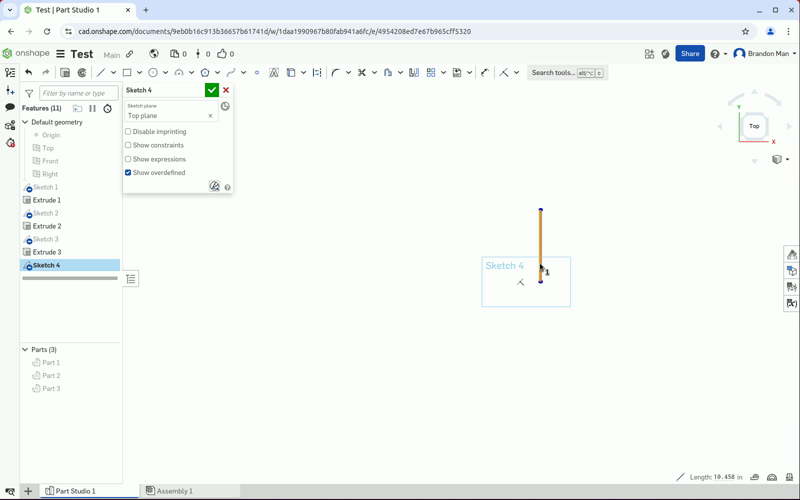
mouse_move(73, 352)
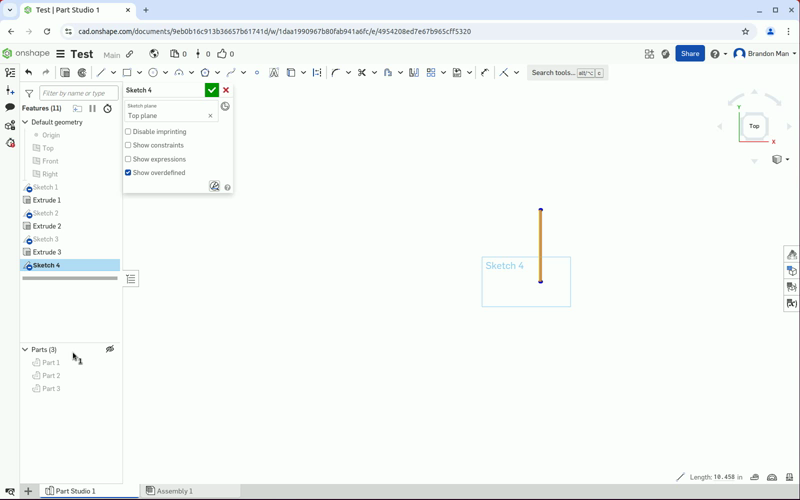
key(shift+y)
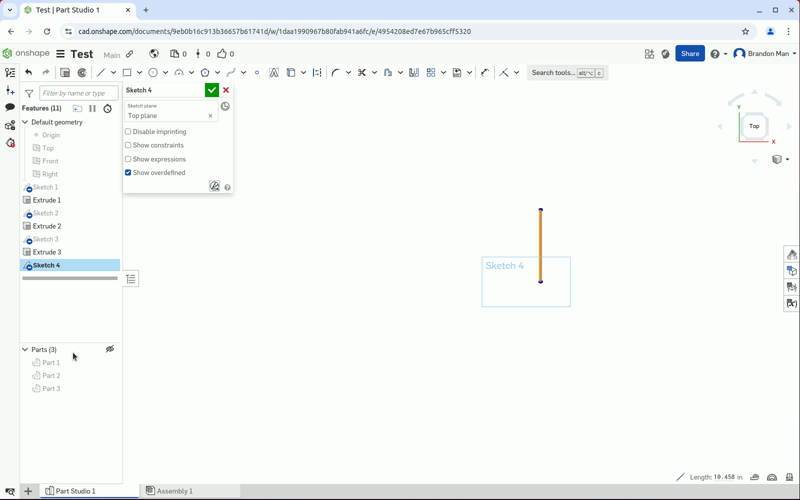
key(shift+e)
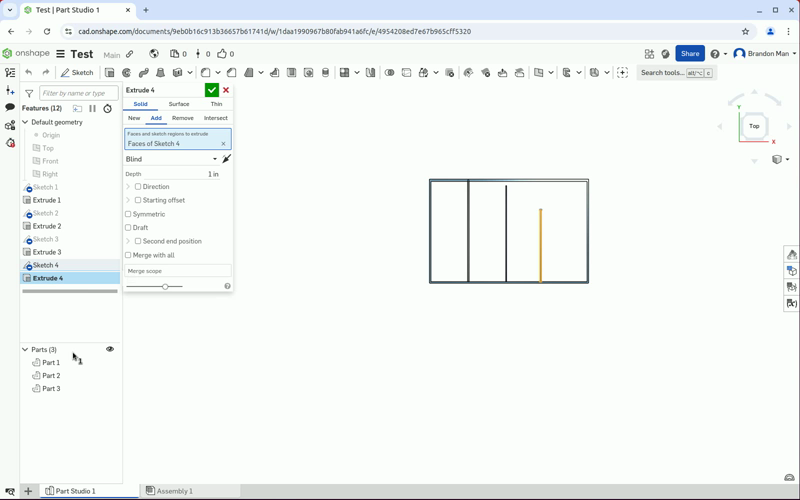
mouse_move(143, 106)
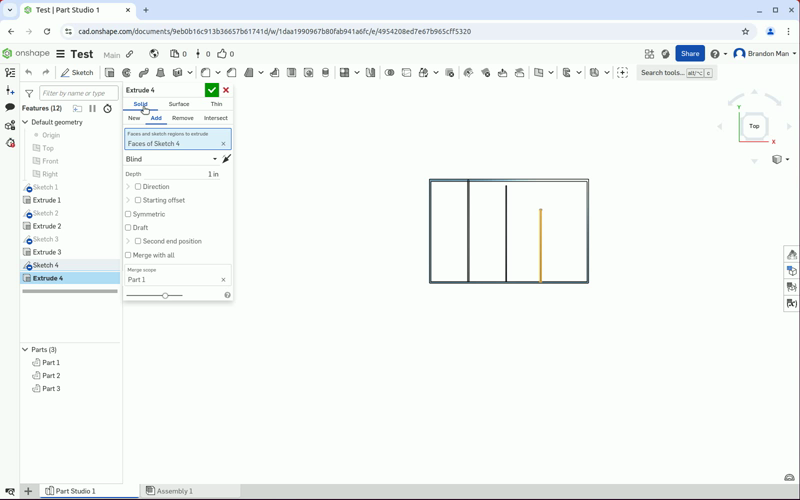
click(143, 106)
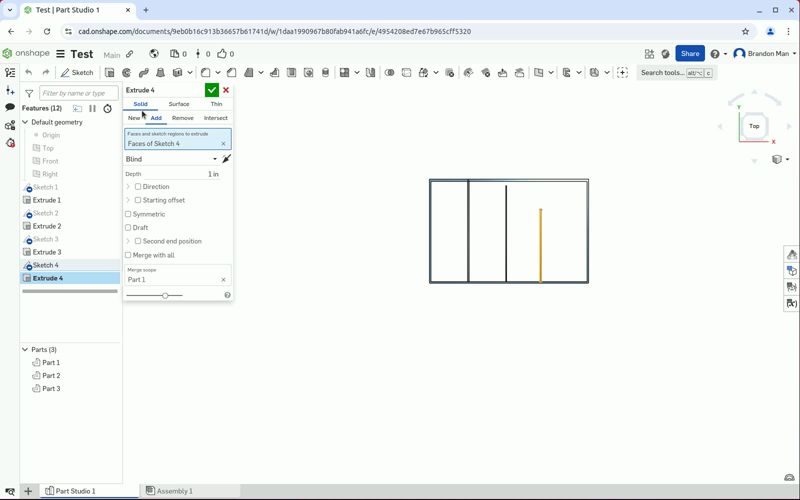
mouse_move(137, 120)
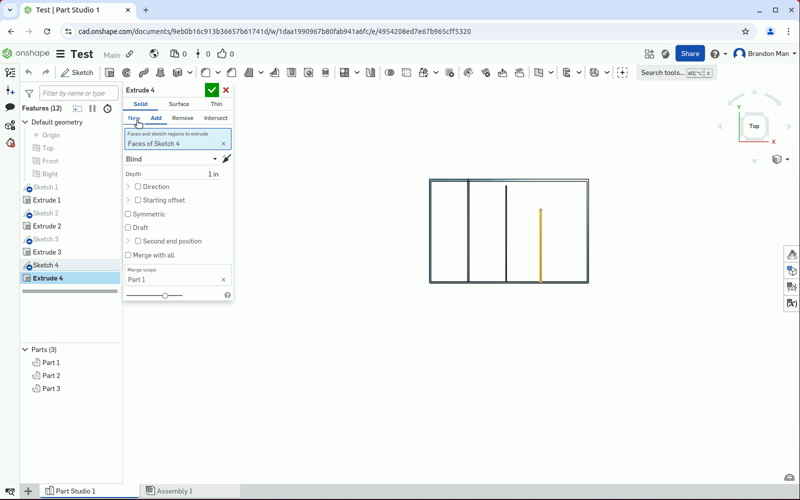
click(137, 120)
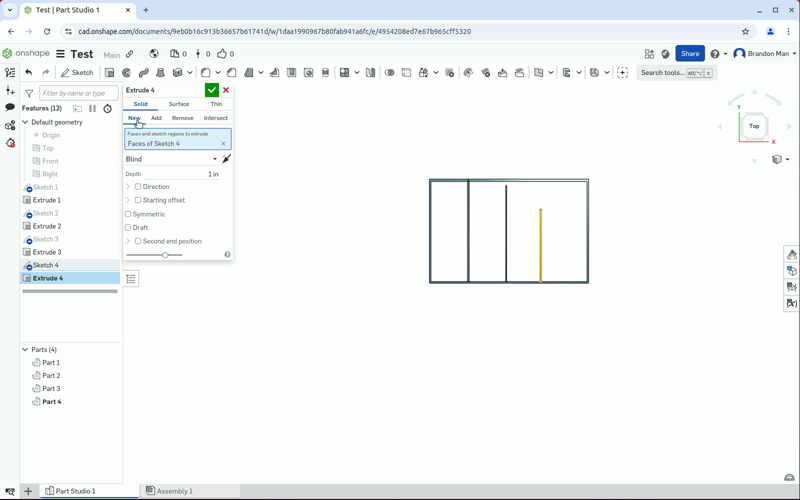
key(tab, 4)
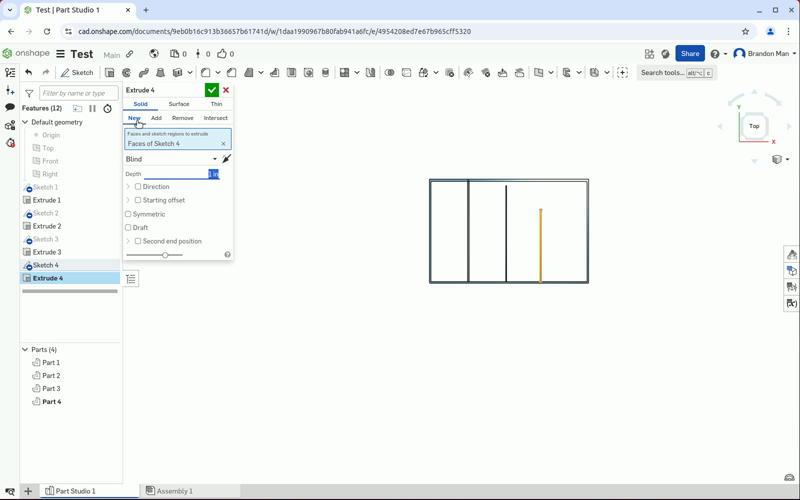
text(10.832)
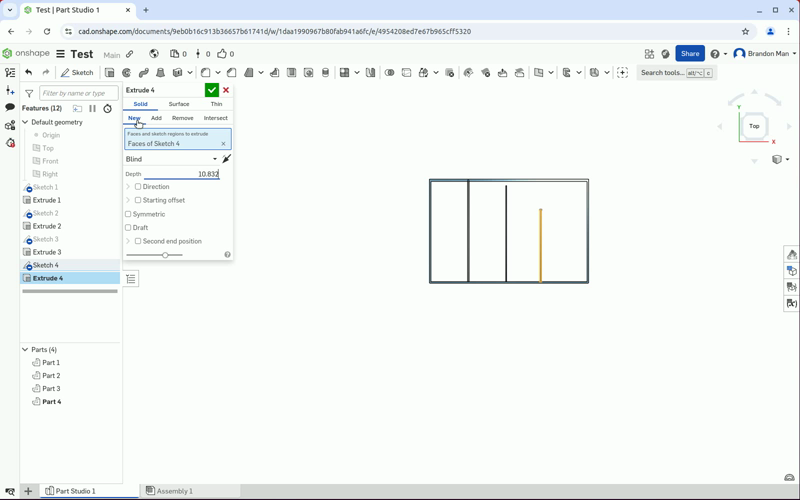
key(enter)
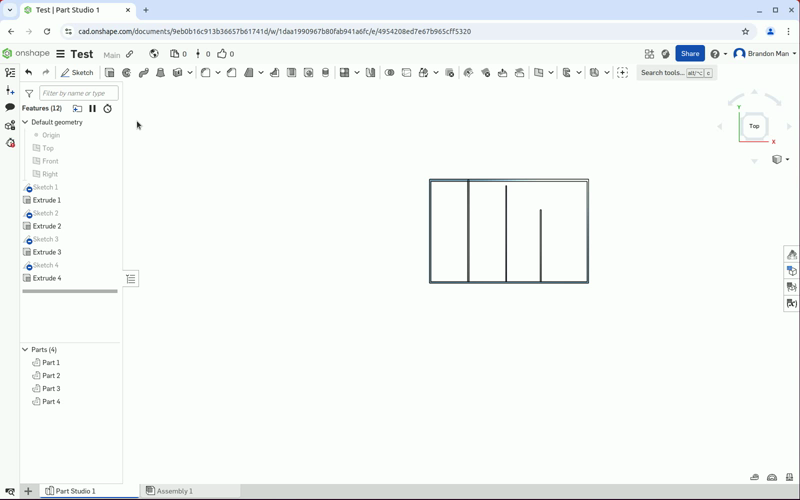
key(shift+h)
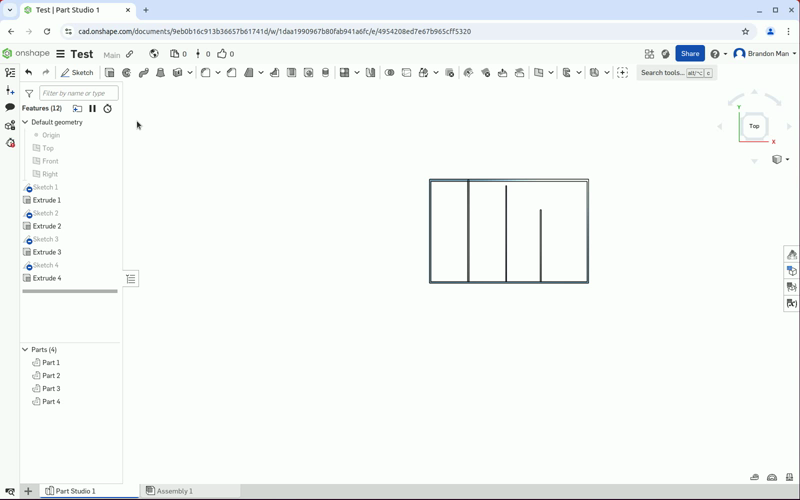
key(shift+h)
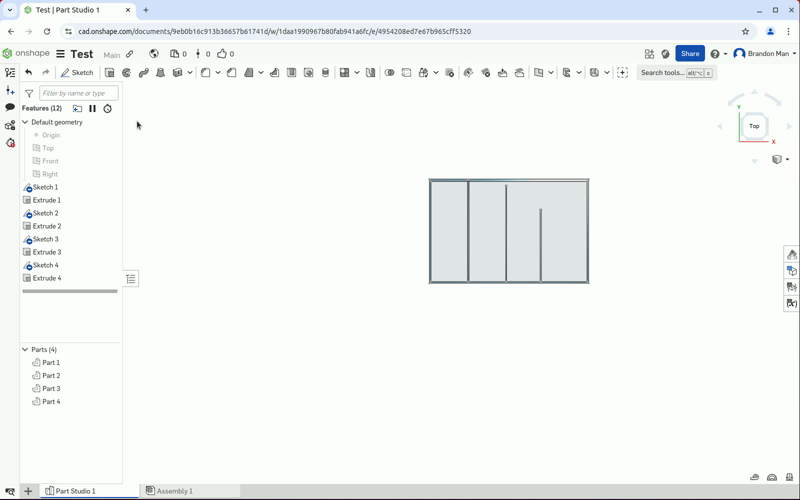
key(shift+7)
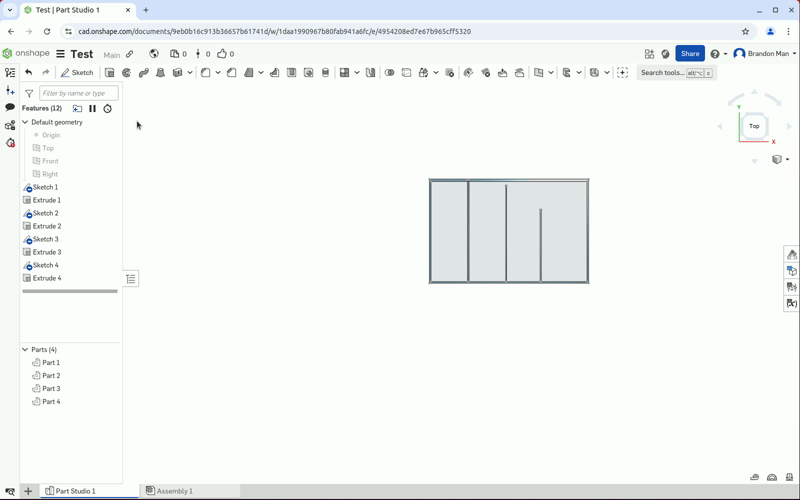
key(up, 3)
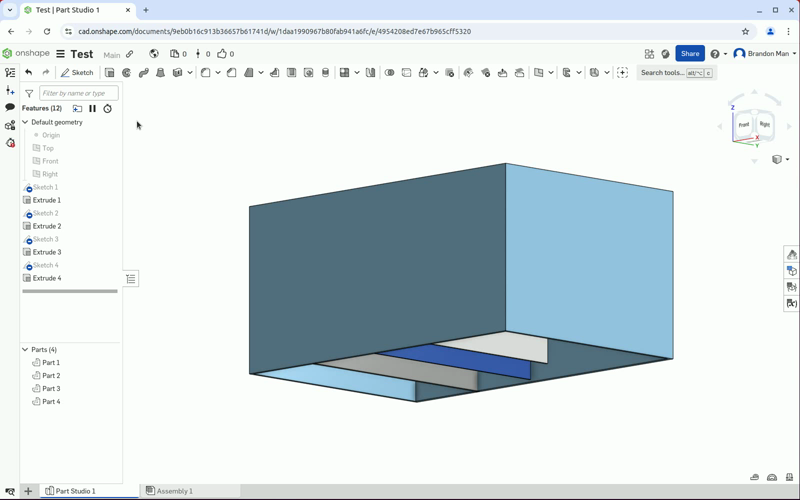
key(left, 3)
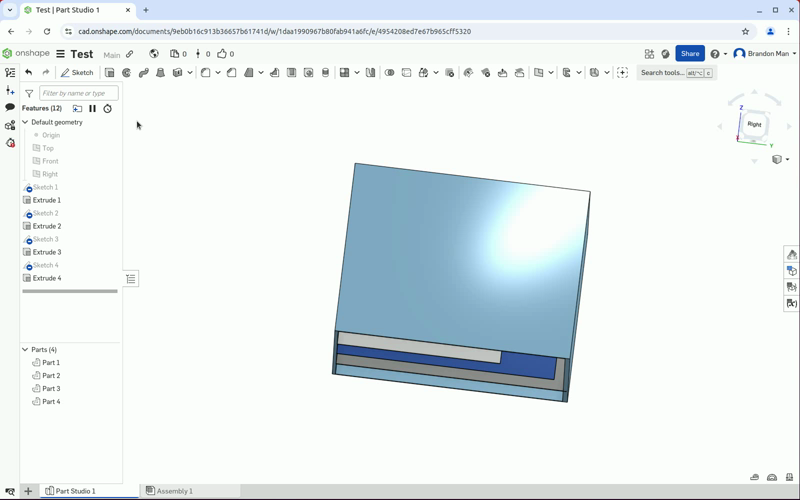
key(right, 3)
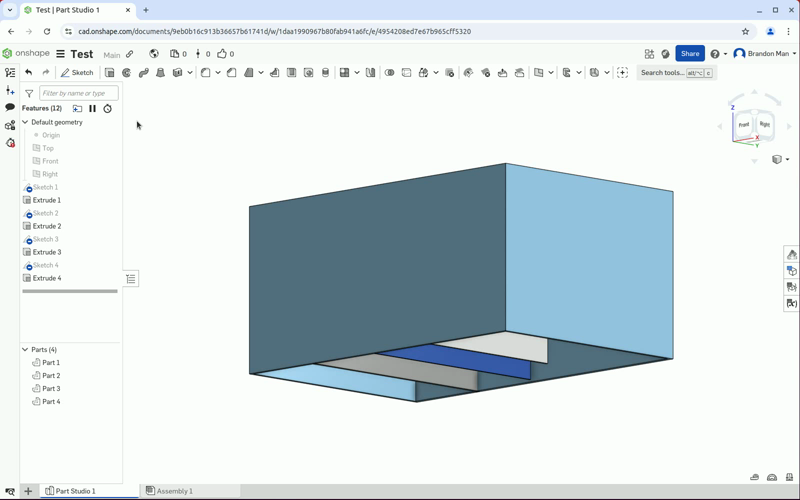
key(down, 3)
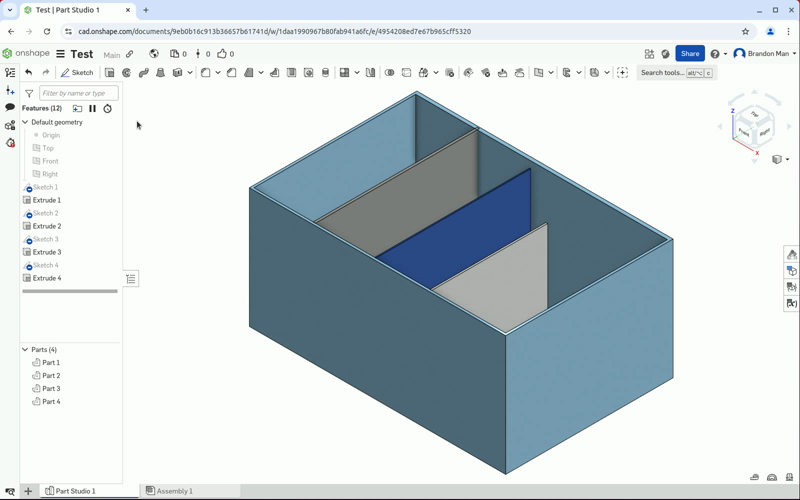
mouse_move(73, 189)
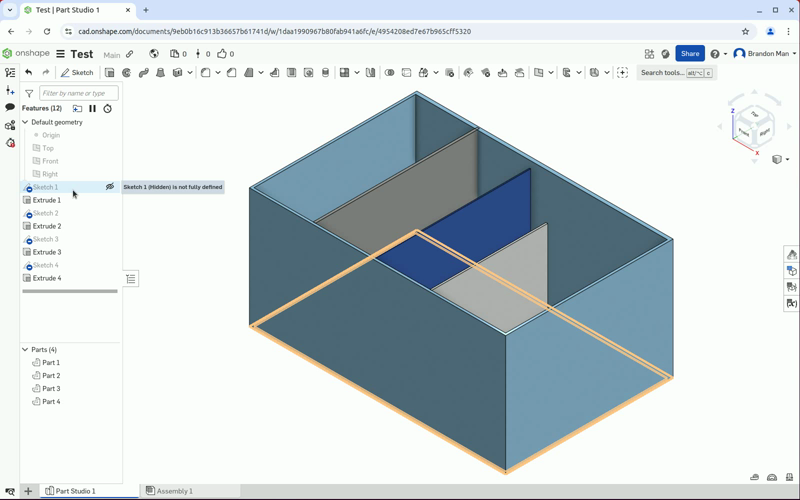
click(73, 189)